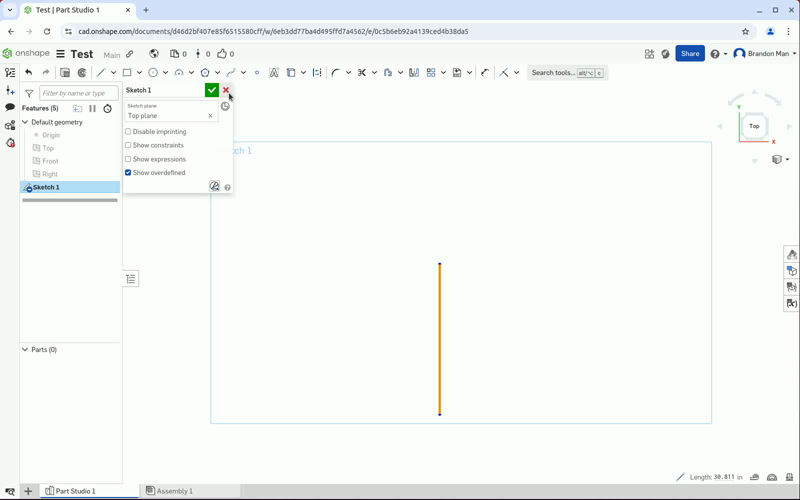
key(shift+h)
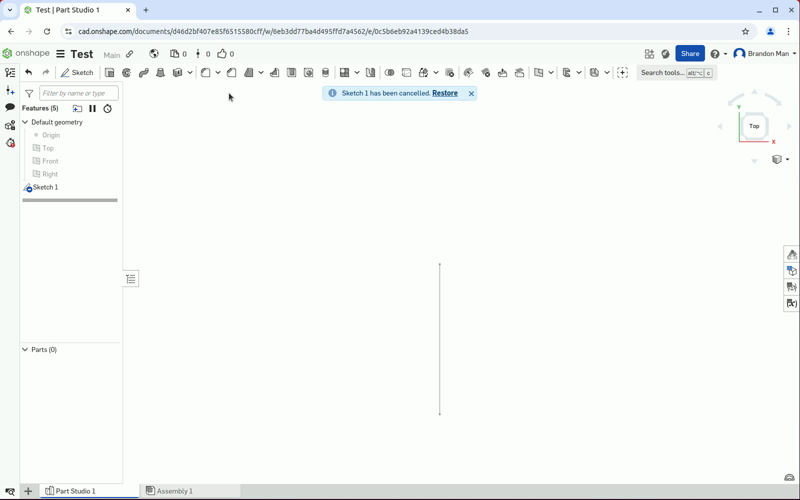
mouse_move(73, 352)
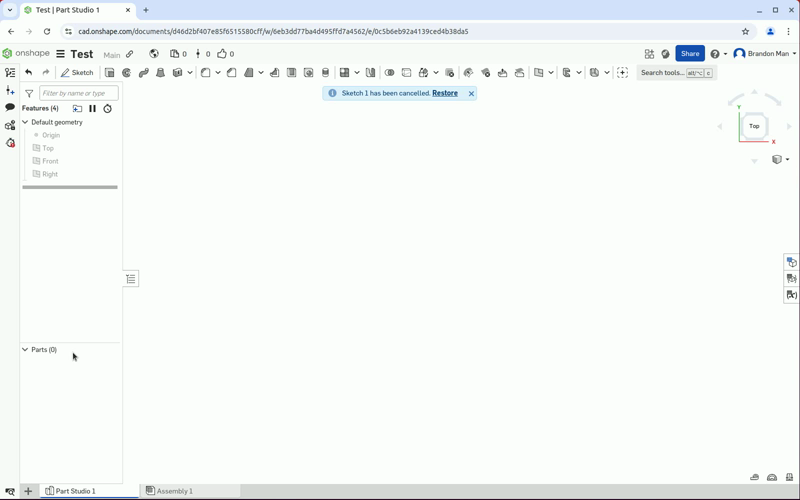
key(y)
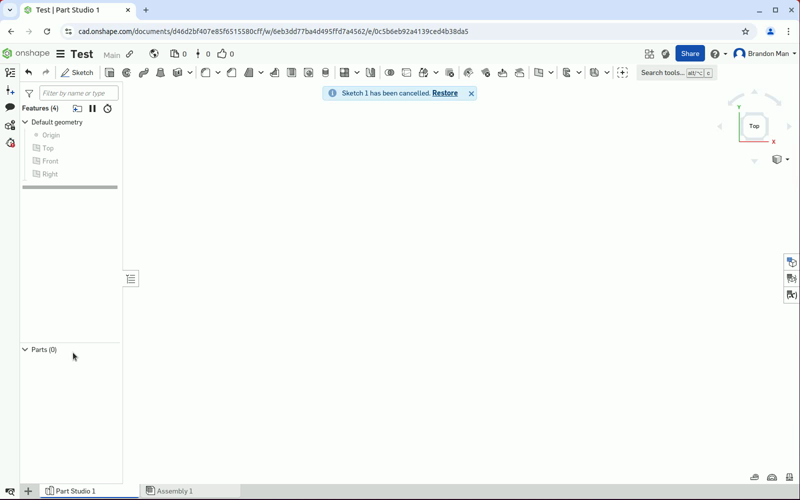
key(shift+p)
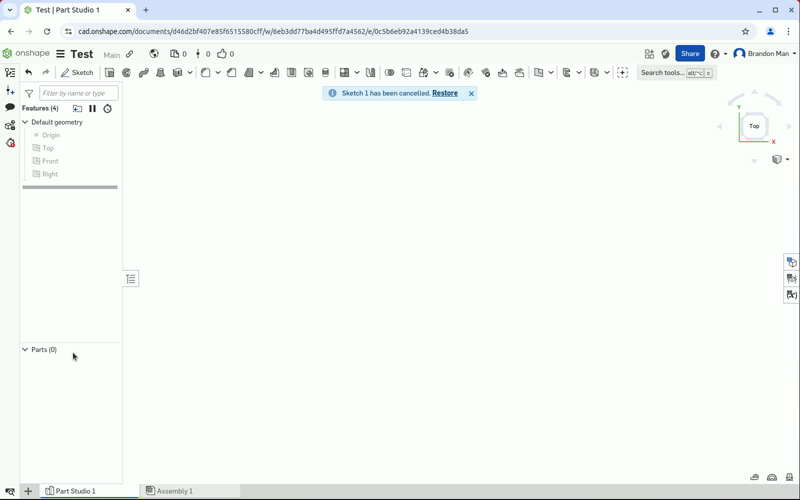
key(space)
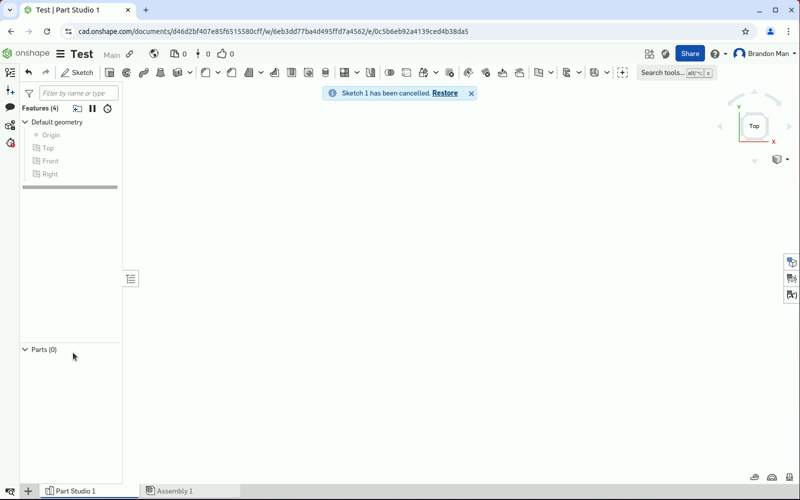
key_down(shift)
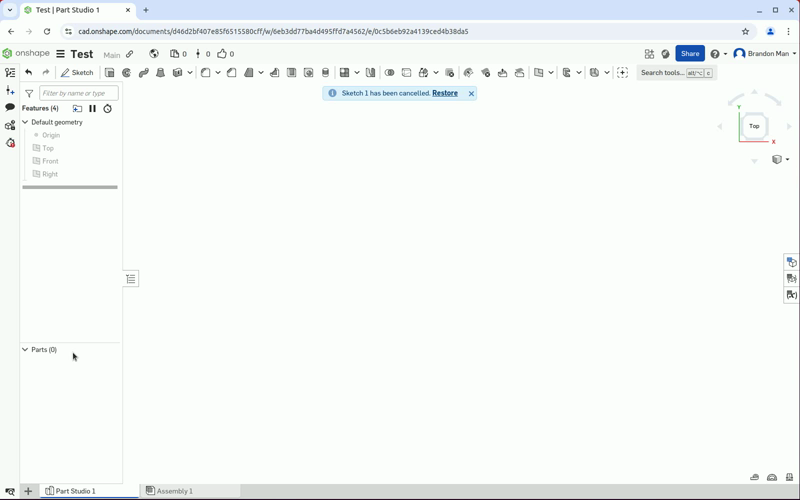
key(up)
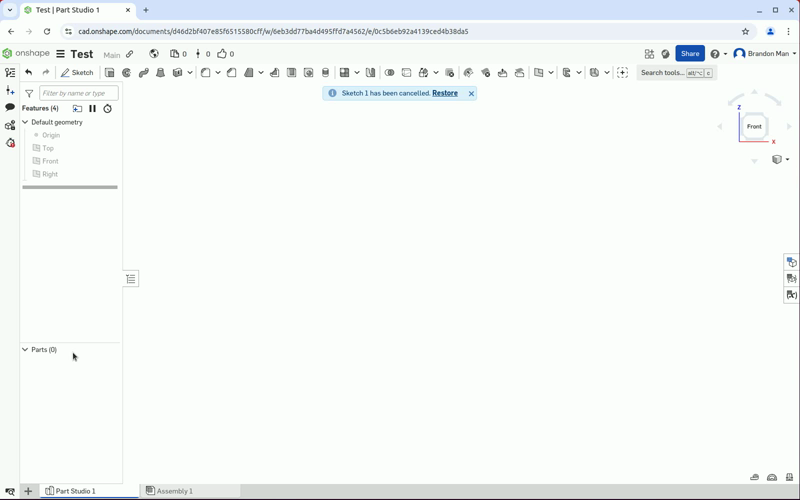
key_up(shift)
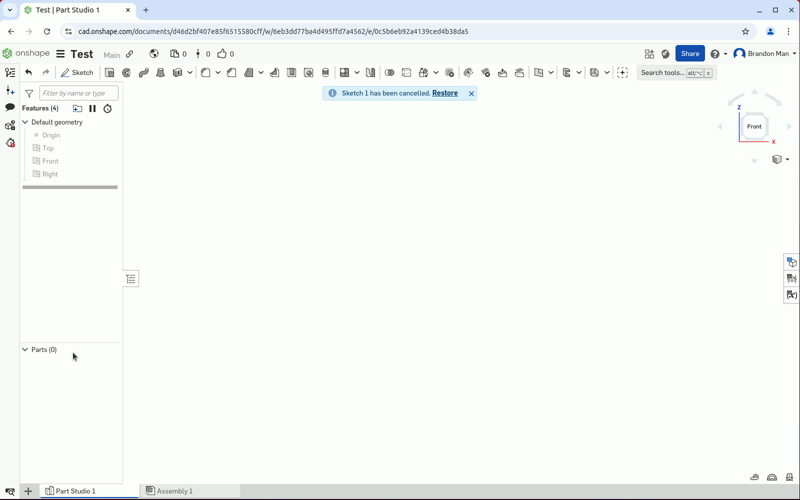
mouse_move(73, 352)
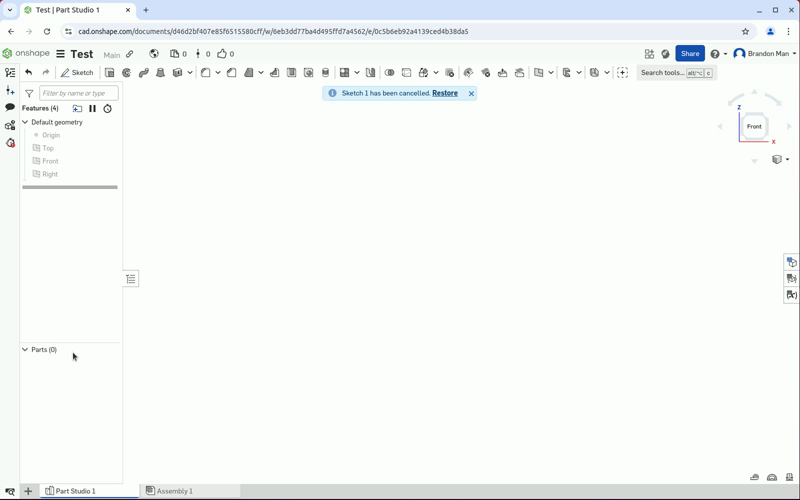
key(shift+y)
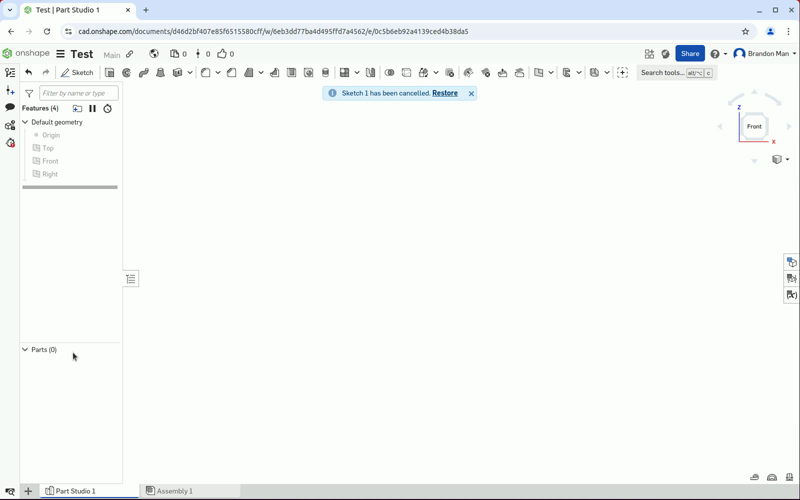
key(shift+s)
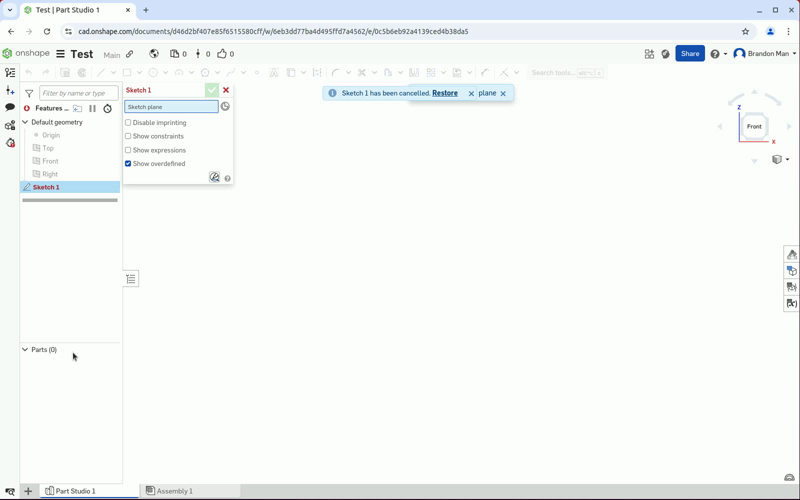
mouse_move(73, 163)
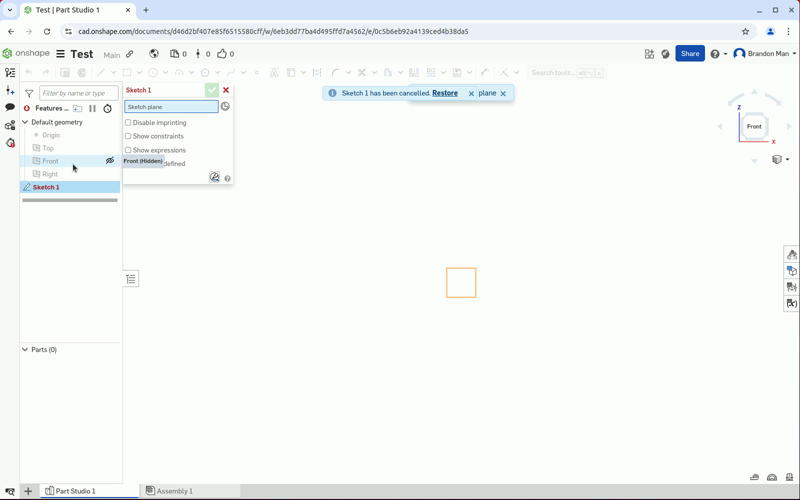
click(73, 163)
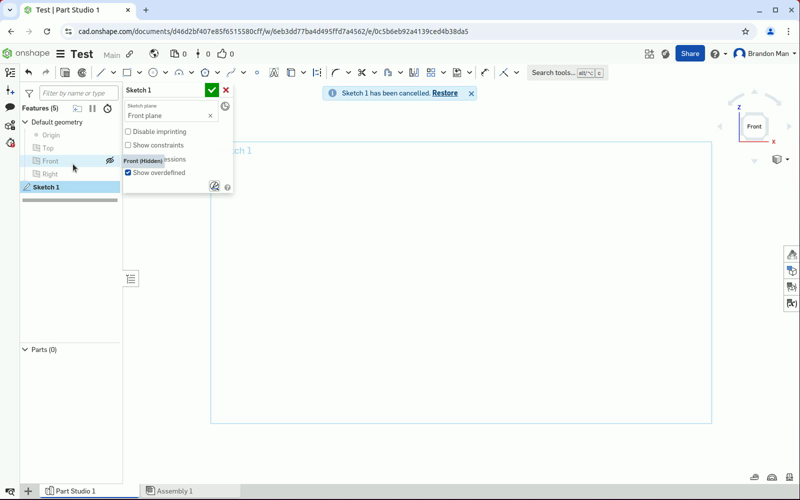
mouse_move(73, 352)
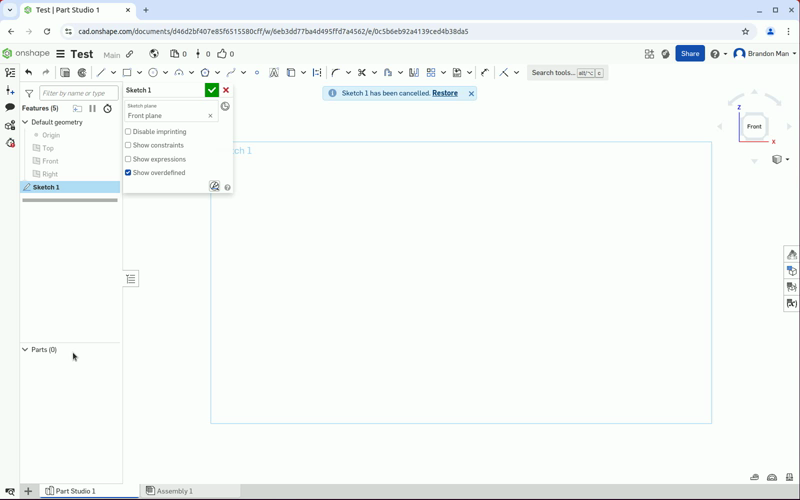
key(y)
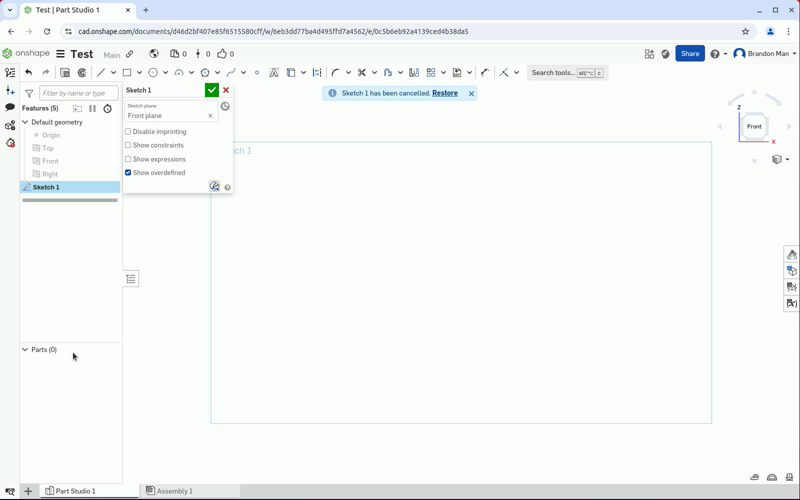
key(a)
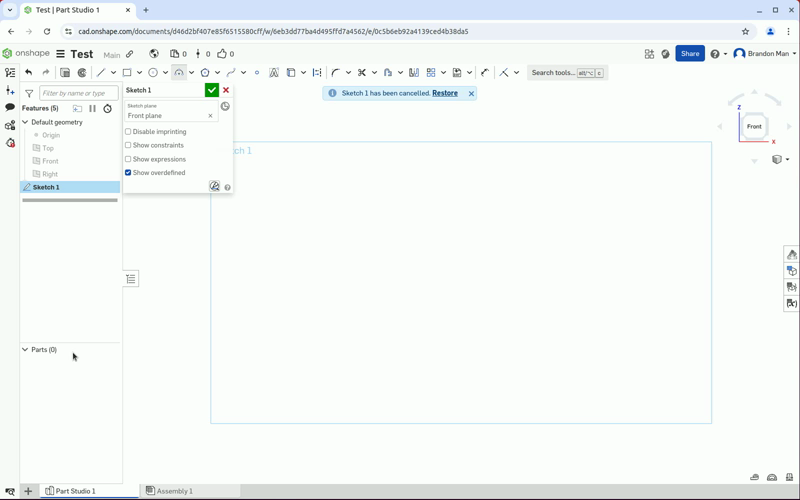
key_down(shift)
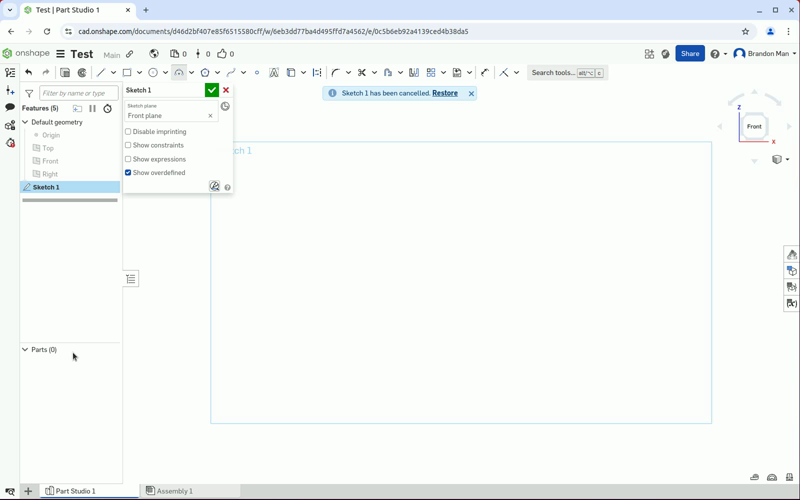
mouse_move(479, 233)
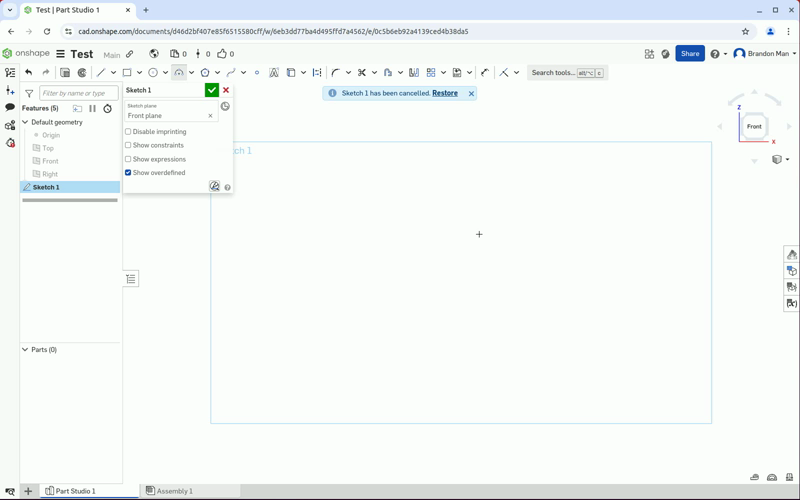
click(479, 233)
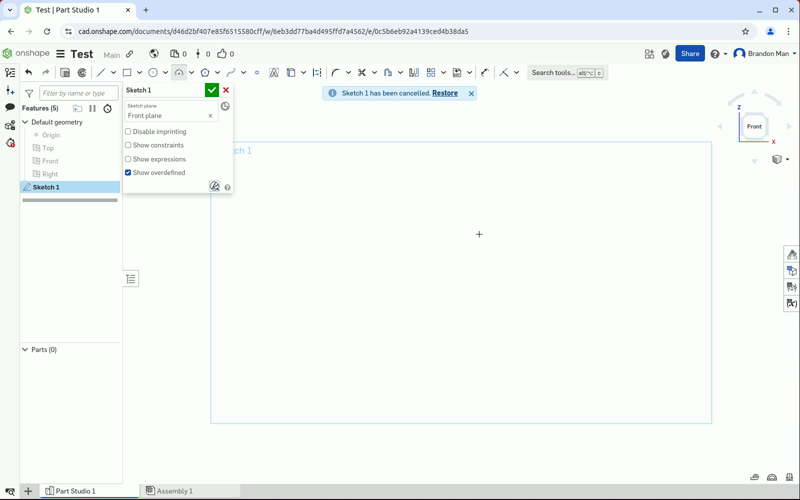
key_up(shift)
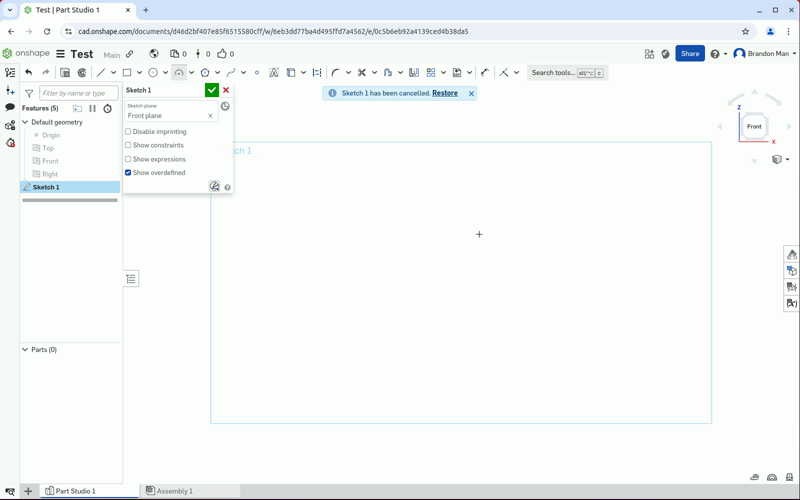
key_down(shift)
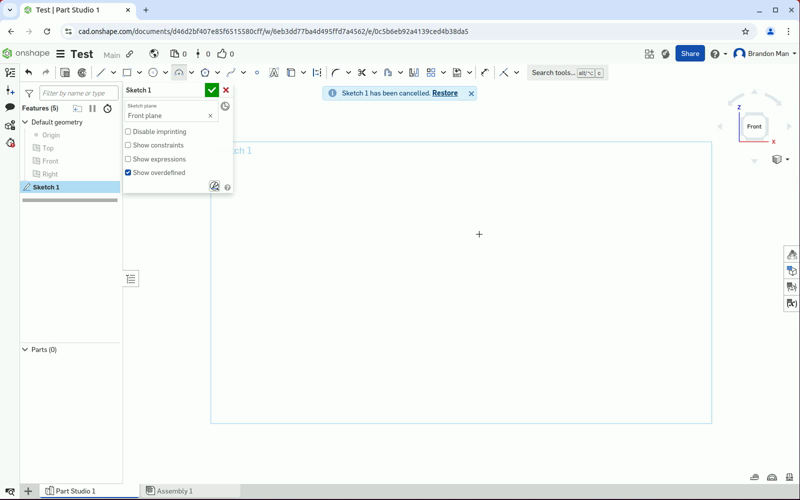
mouse_move(492, 241)
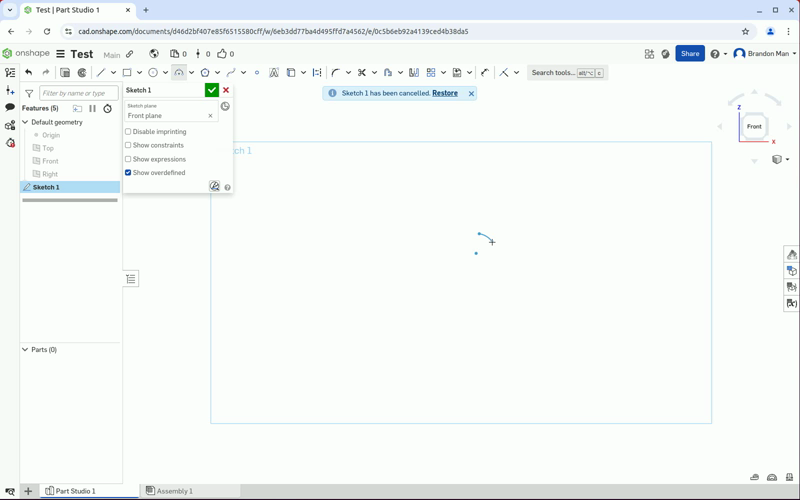
click(492, 241)
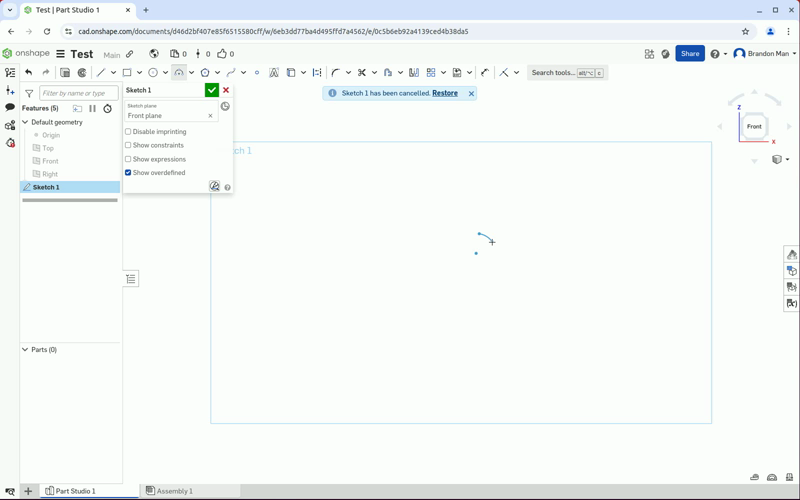
mouse_move(486, 237)
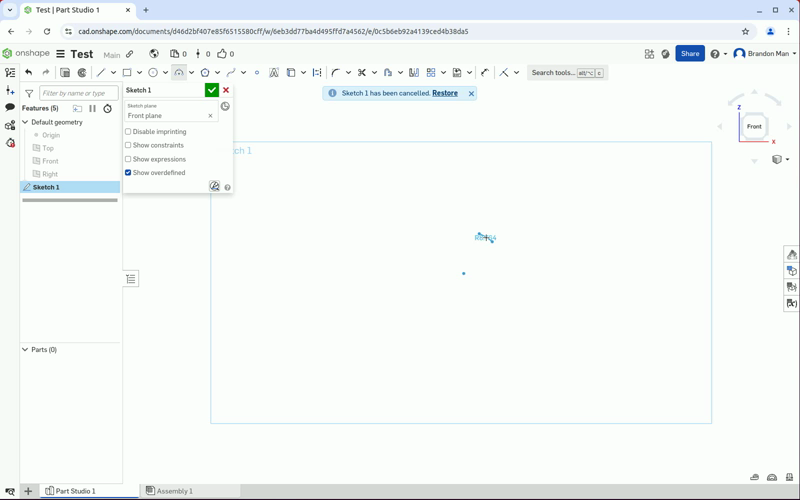
click(486, 237)
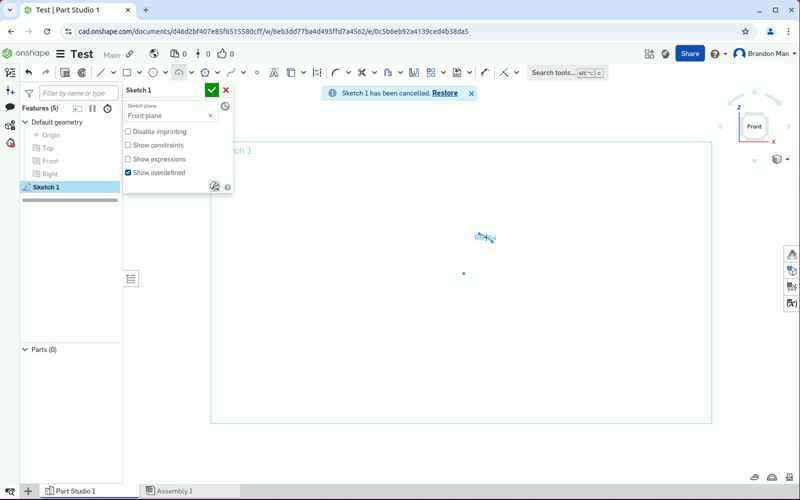
key_up(shift)
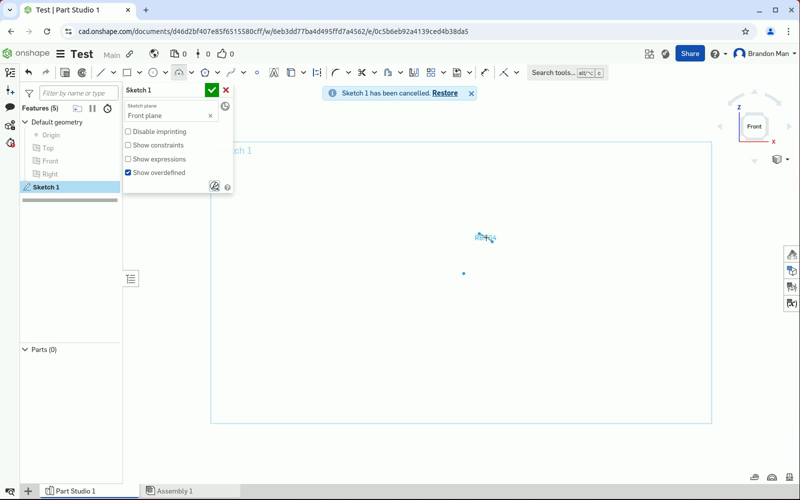
key(esc)
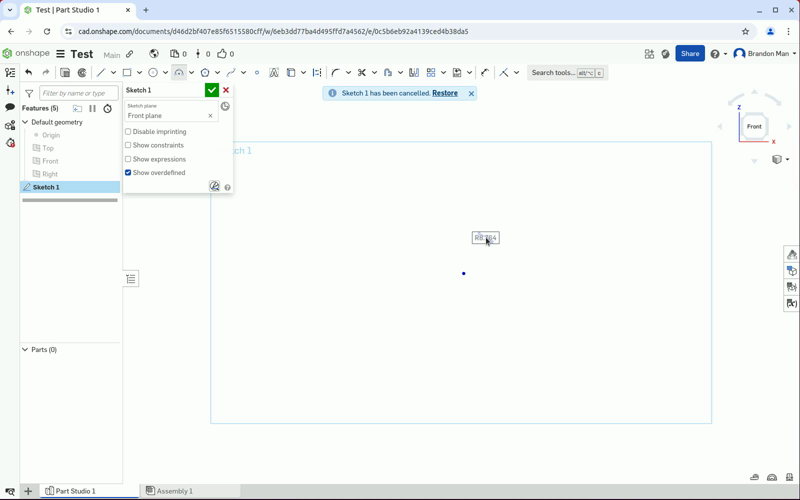
key(l)
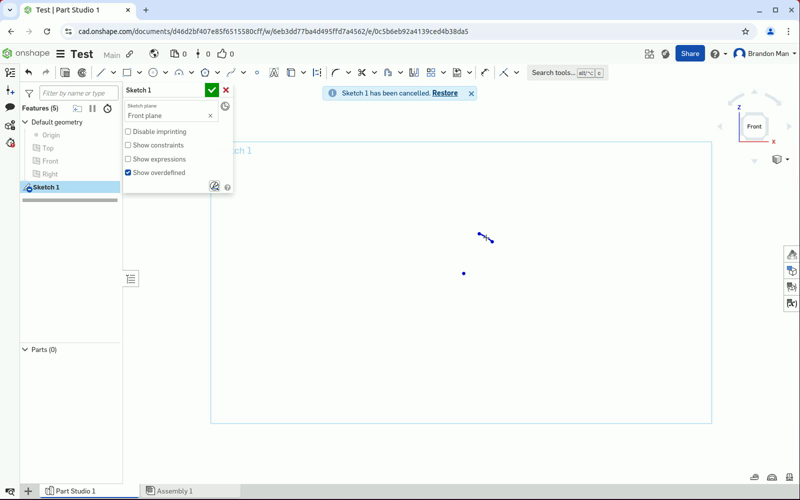
mouse_move(492, 241)
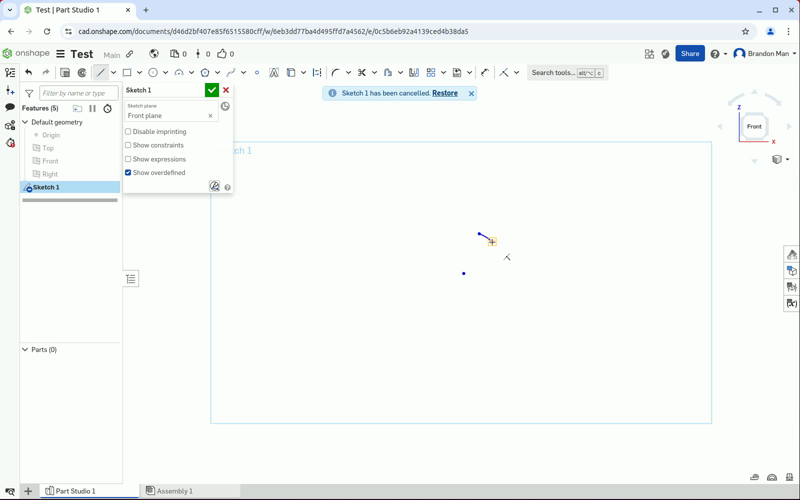
click(492, 241)
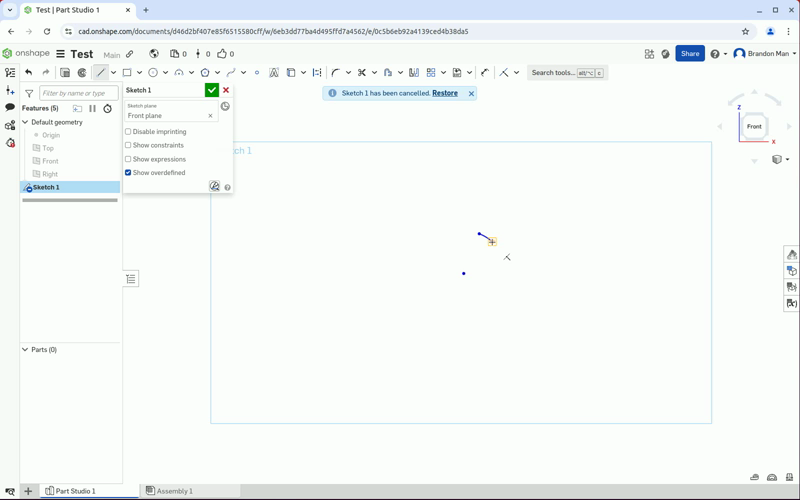
key_down(shift)
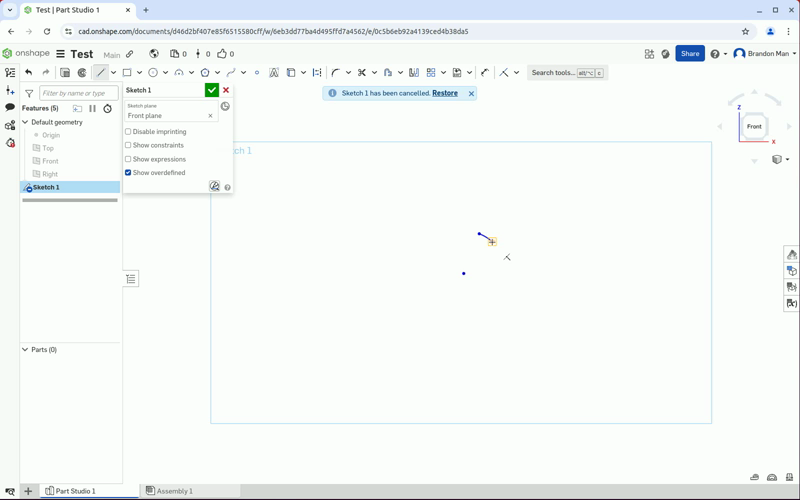
mouse_move(552, 264)
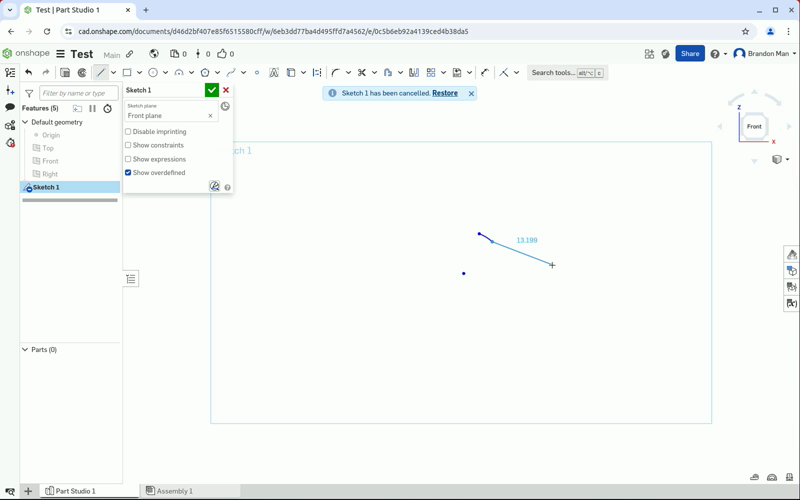
click(552, 264)
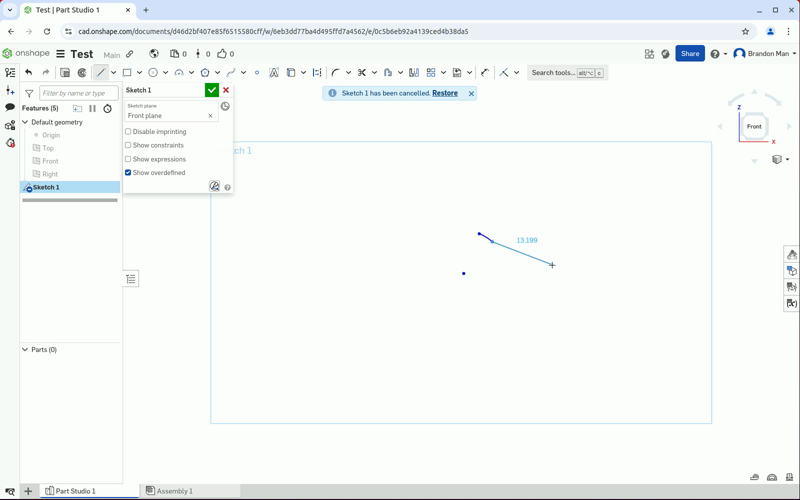
key_up(shift)
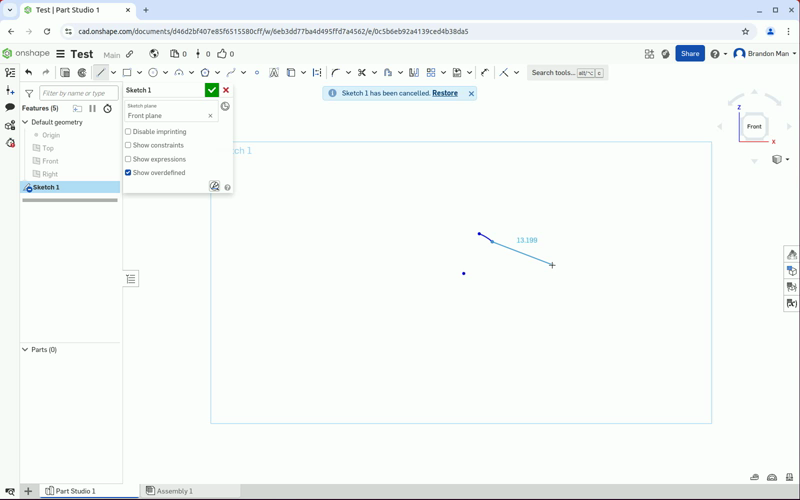
key(esc)
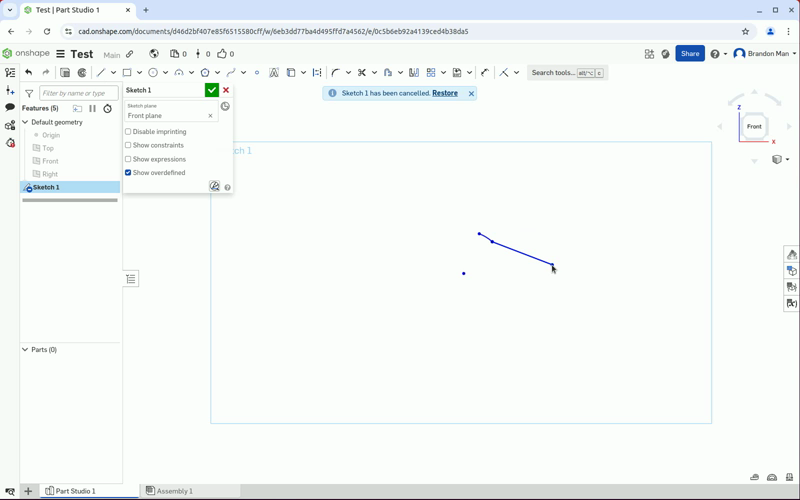
key(a)
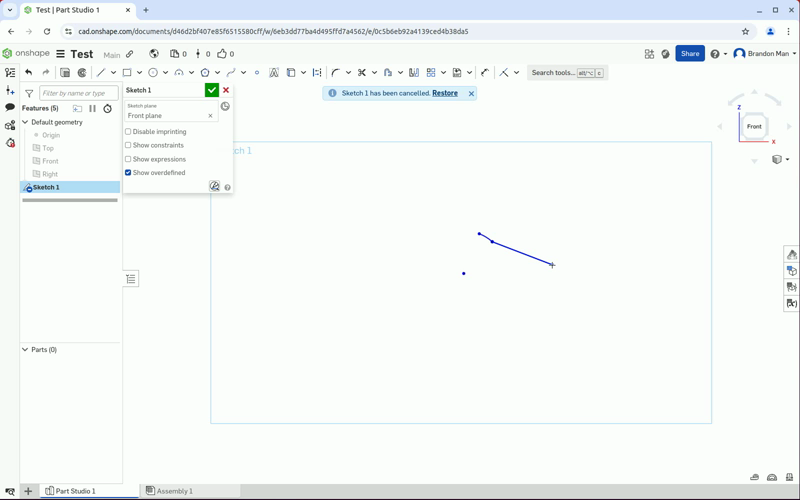
mouse_move(552, 264)
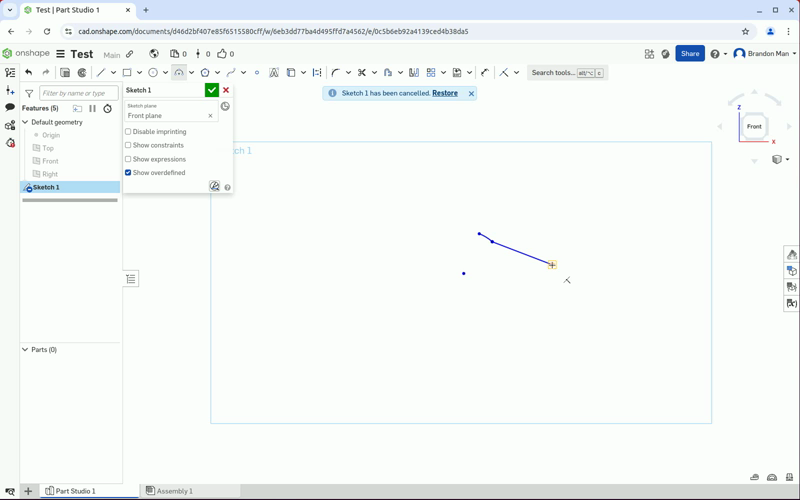
click(552, 264)
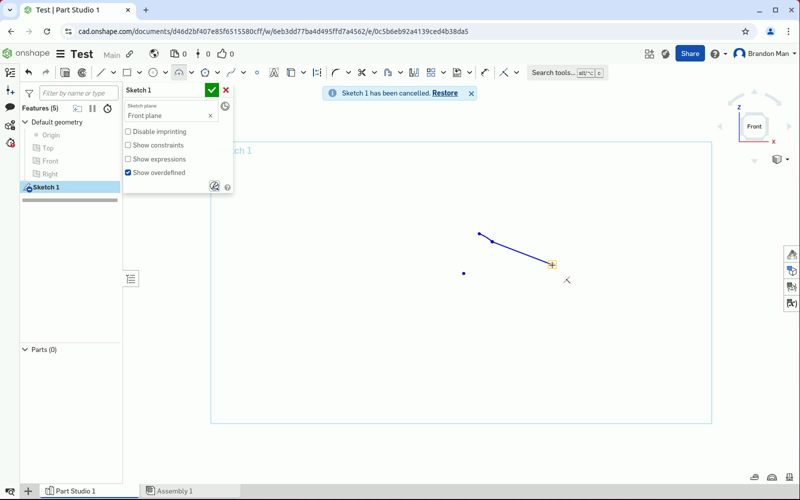
key_down(shift)
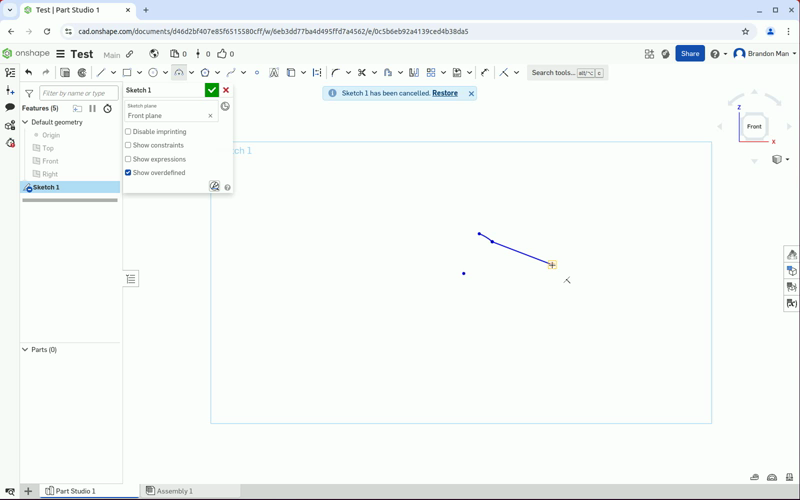
mouse_move(560, 265)
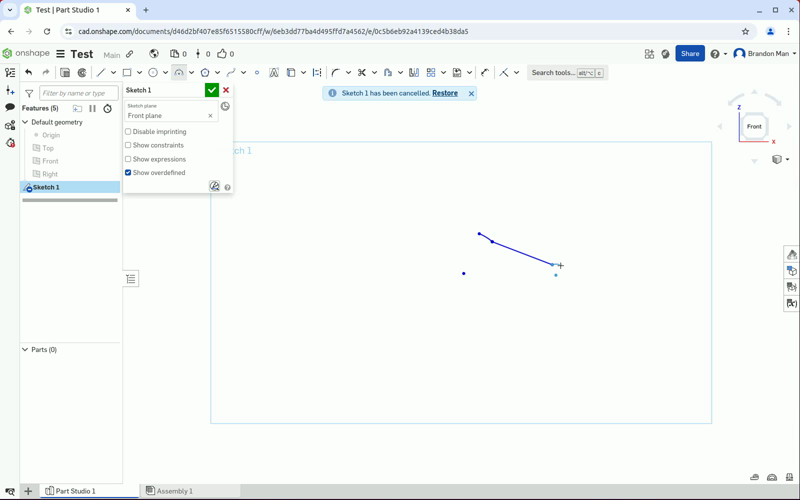
click(560, 265)
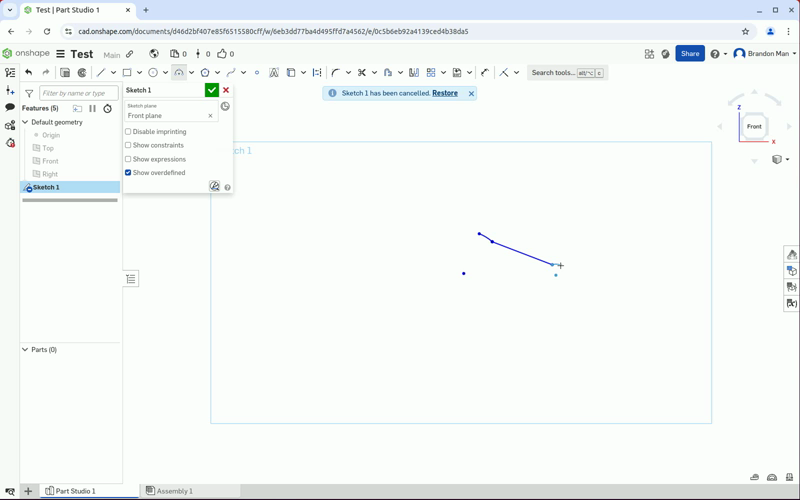
mouse_move(556, 263)
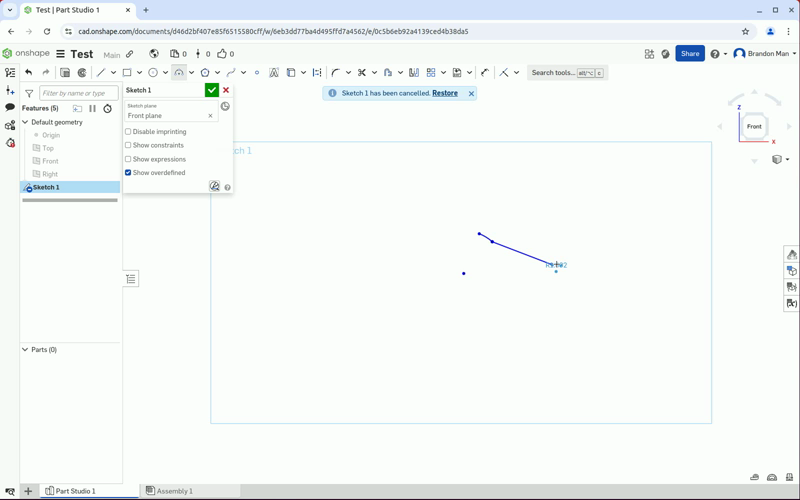
scroll(6)
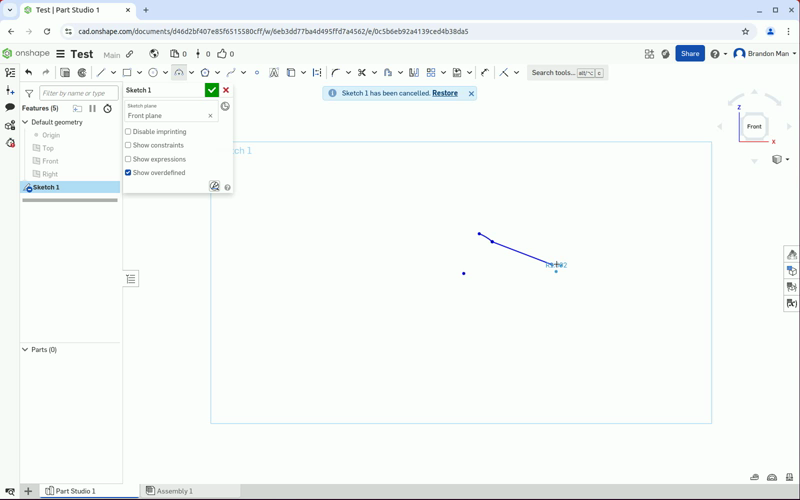
scroll(6)
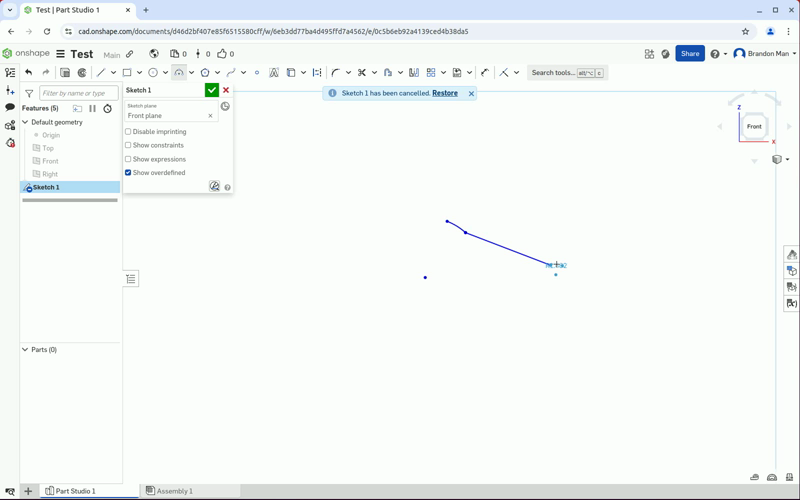
scroll(6)
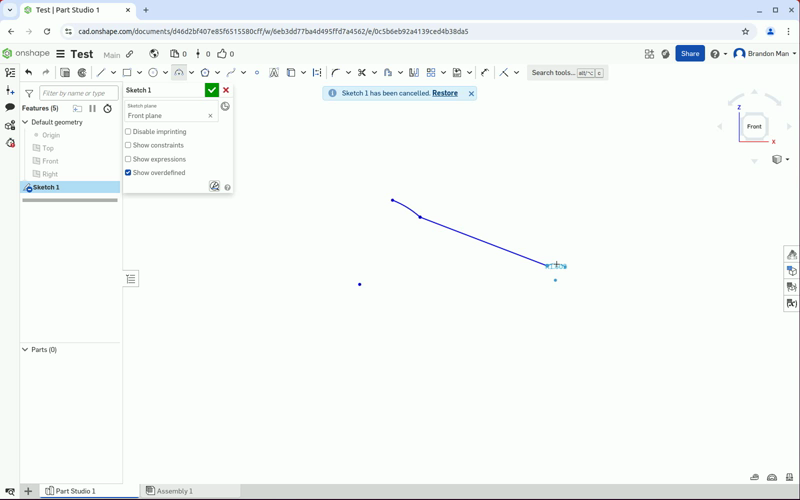
scroll(6)
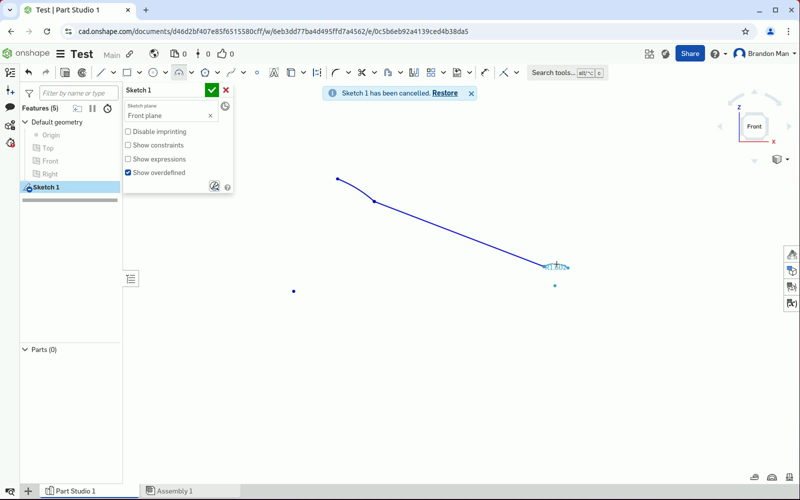
scroll(6)
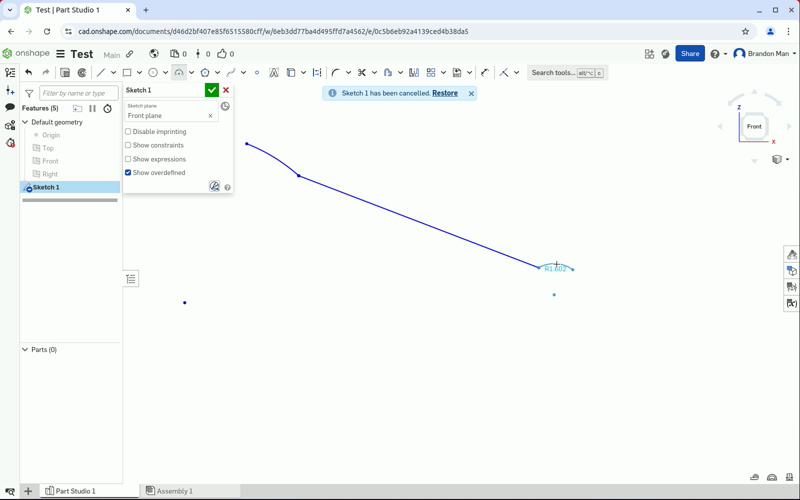
scroll(6)
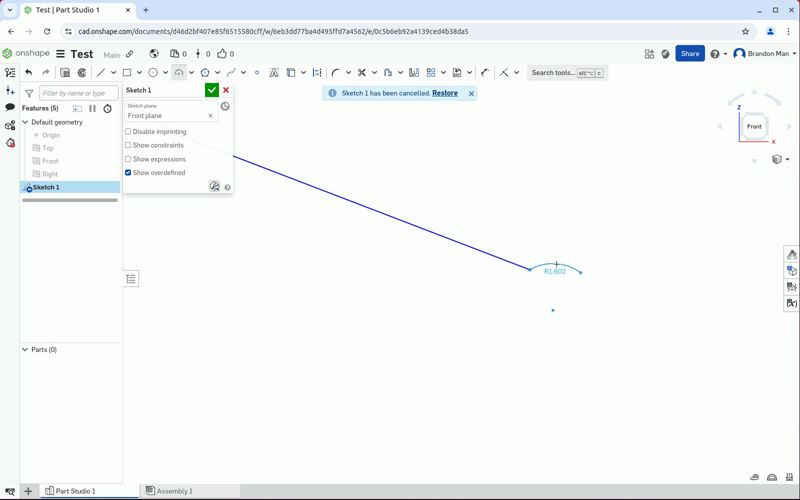
scroll(6)
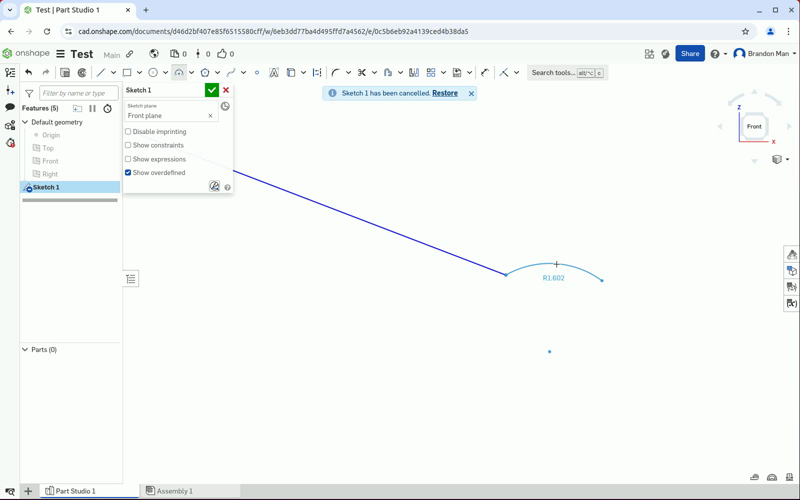
click(556, 263)
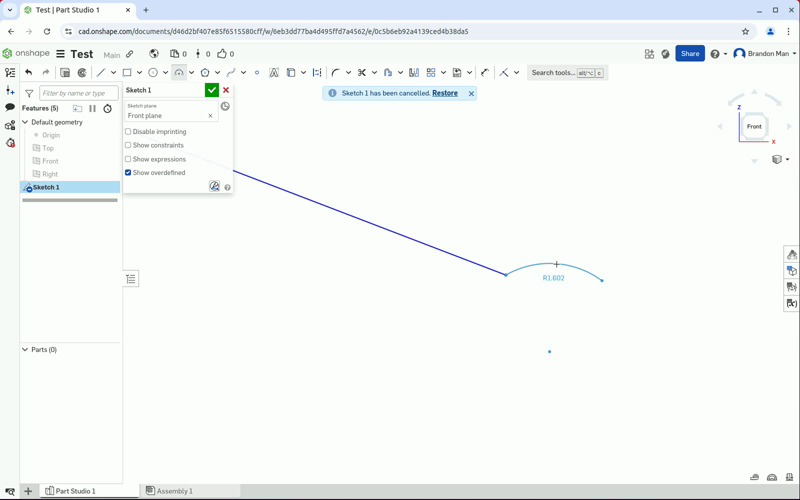
scroll(-6)
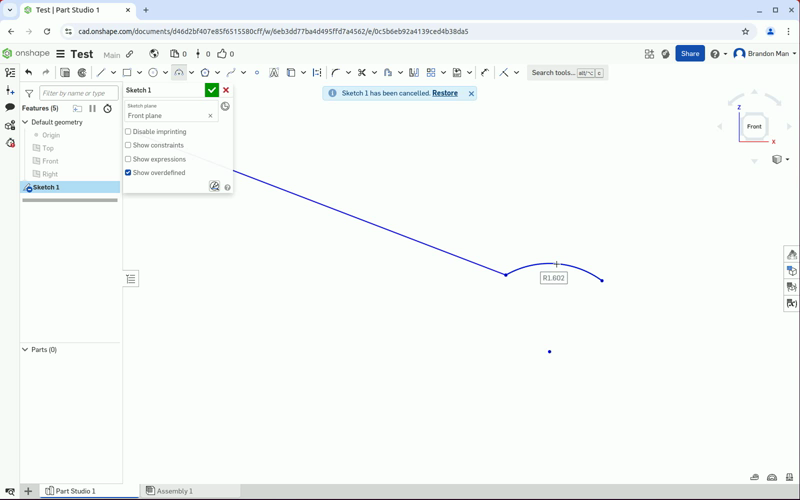
scroll(-6)
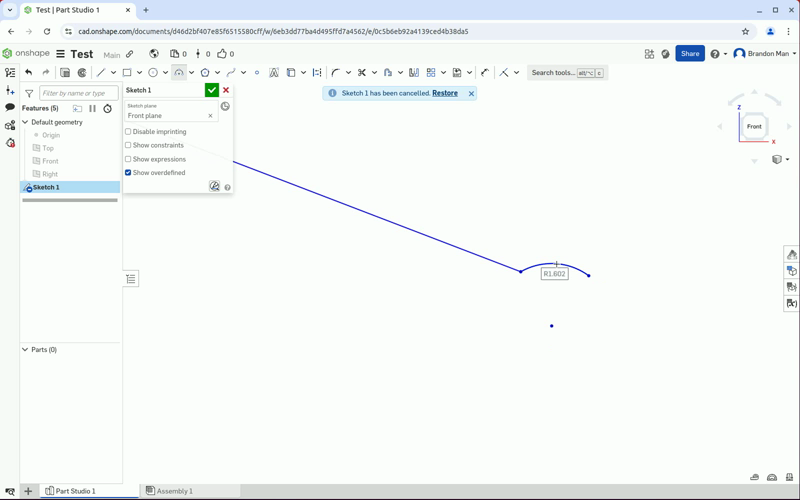
scroll(-6)
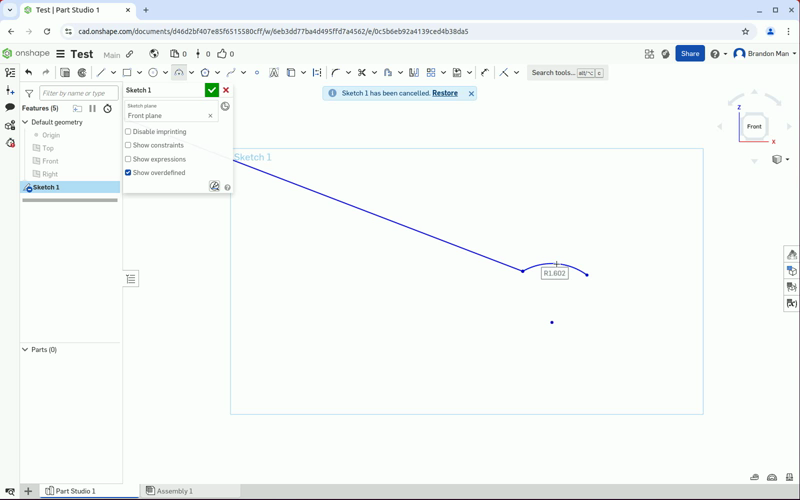
scroll(-6)
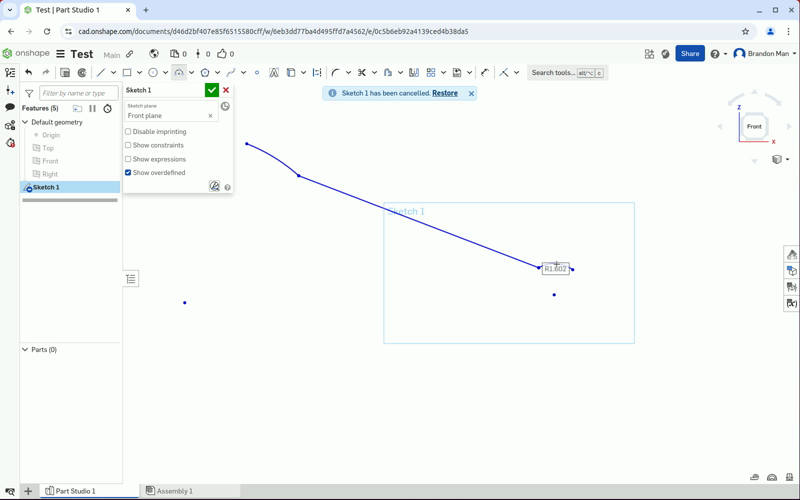
scroll(-6)
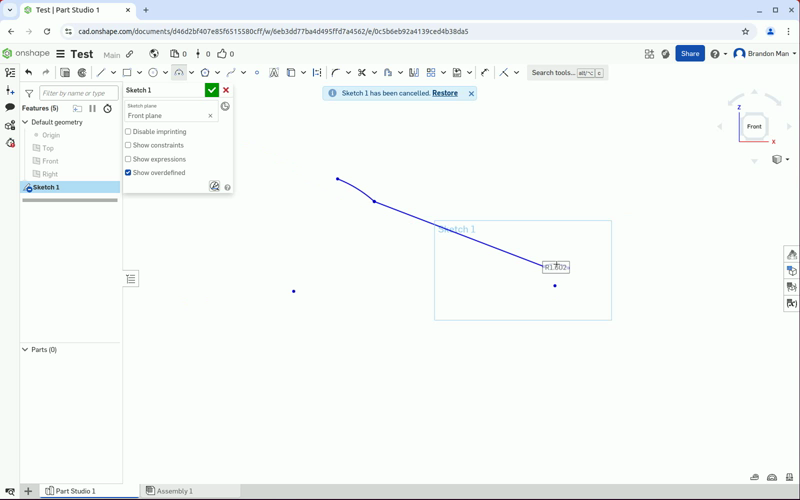
scroll(-6)
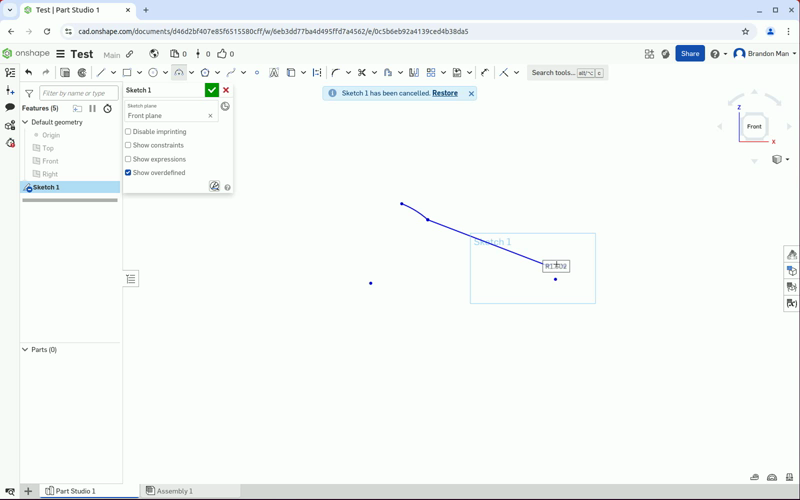
scroll(-6)
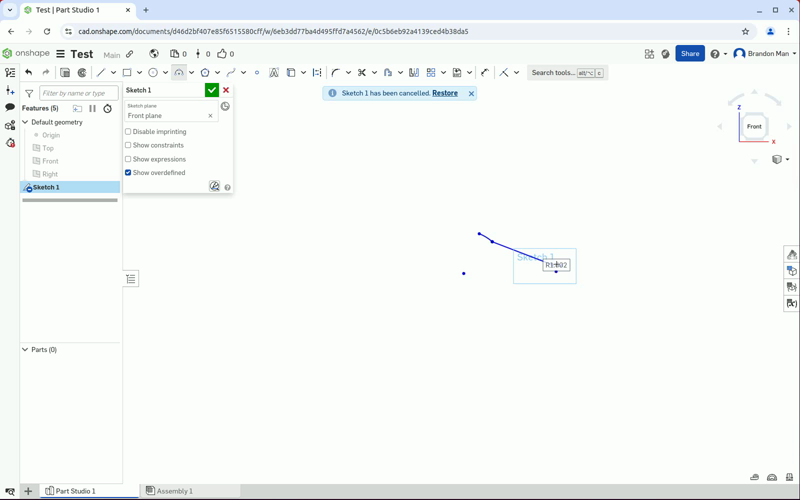
key_up(shift)
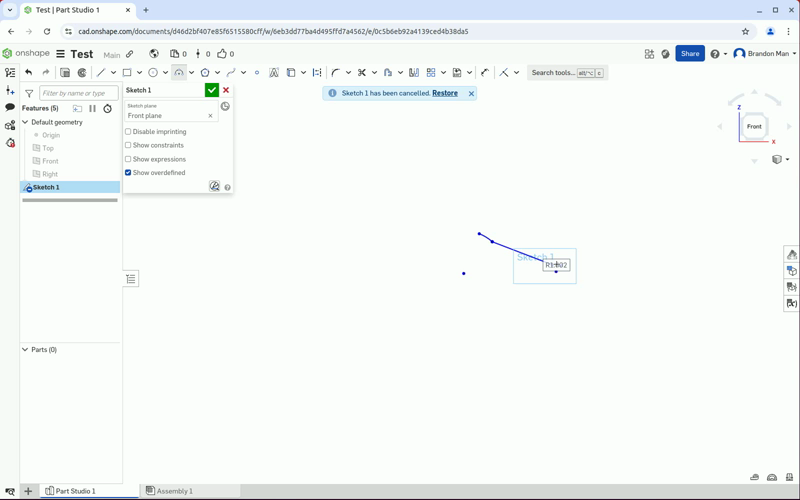
key(esc)
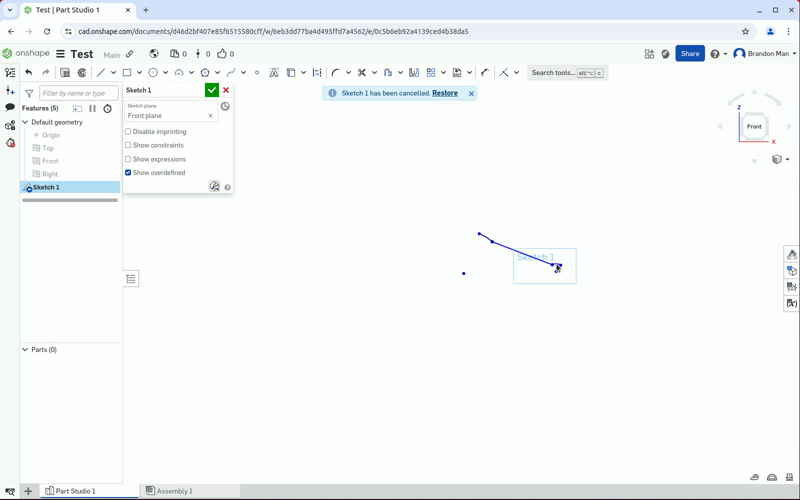
key(l)
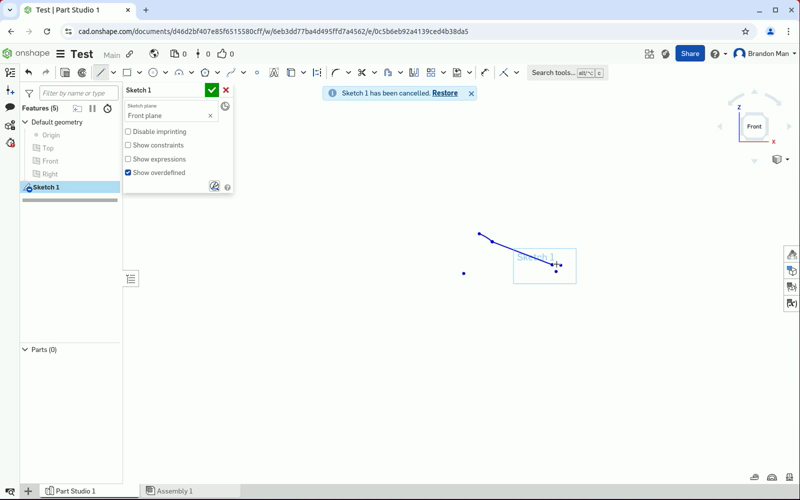
mouse_move(560, 265)
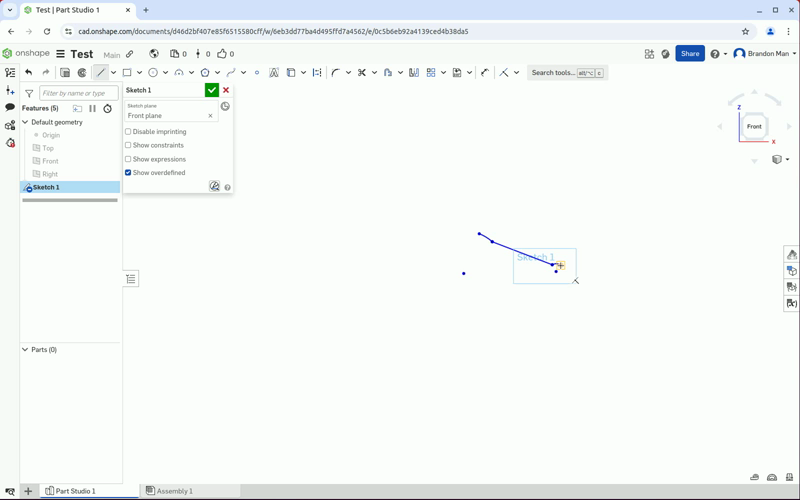
scroll(6)
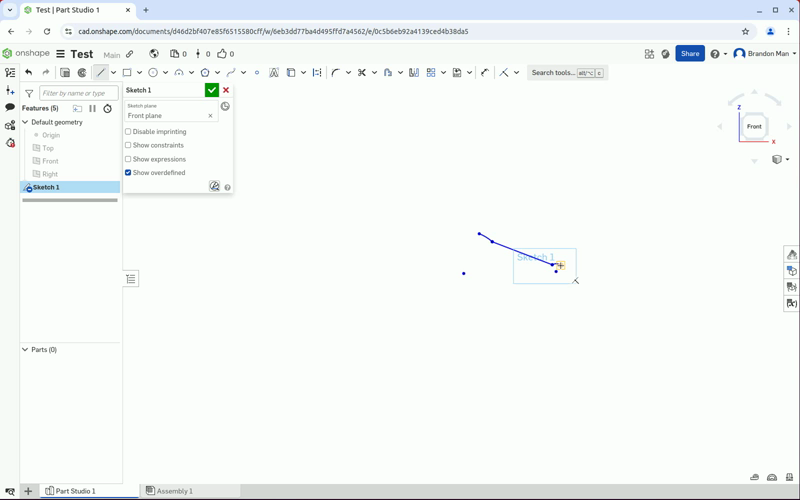
scroll(6)
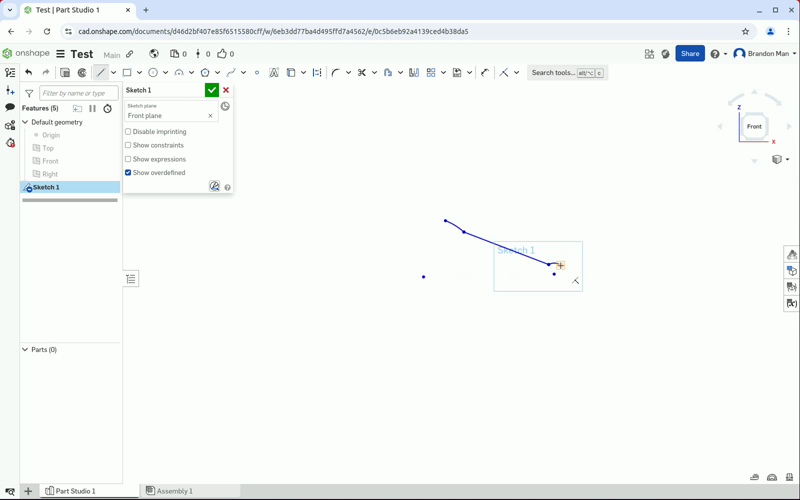
scroll(6)
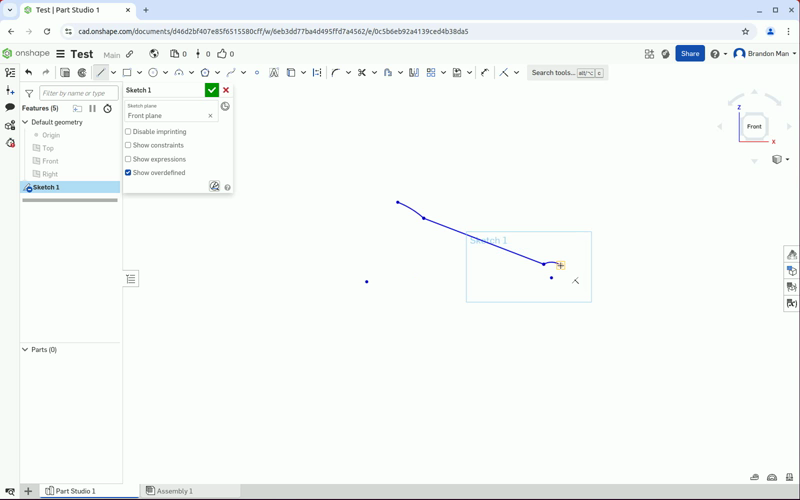
scroll(6)
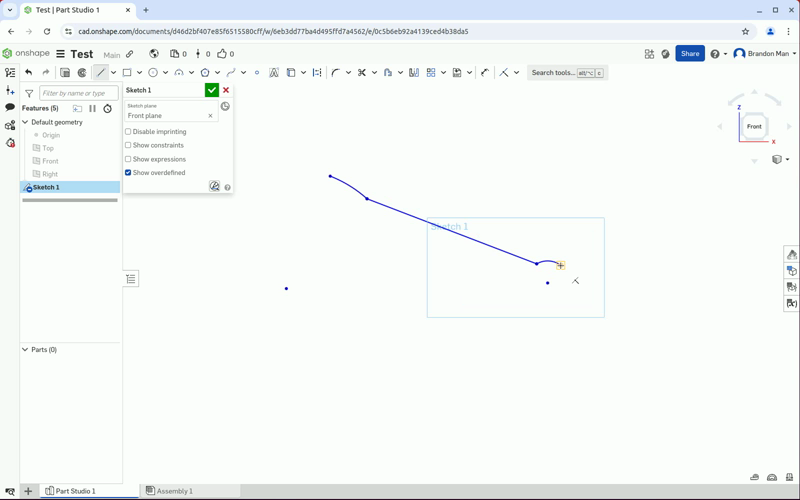
scroll(6)
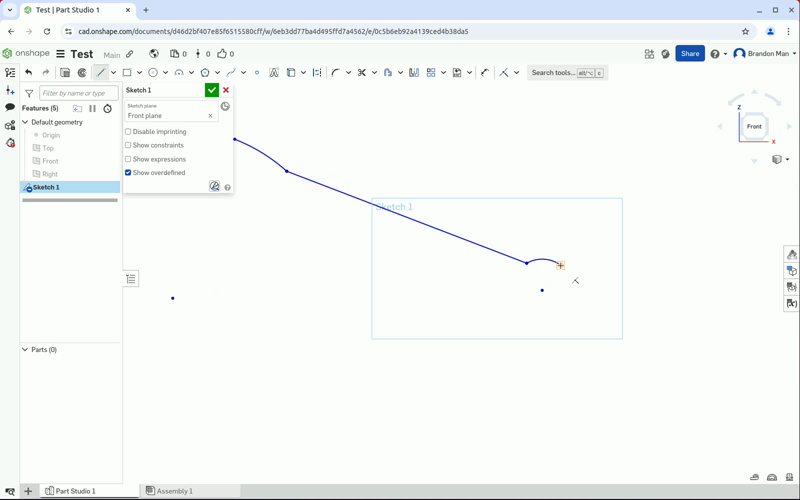
scroll(6)
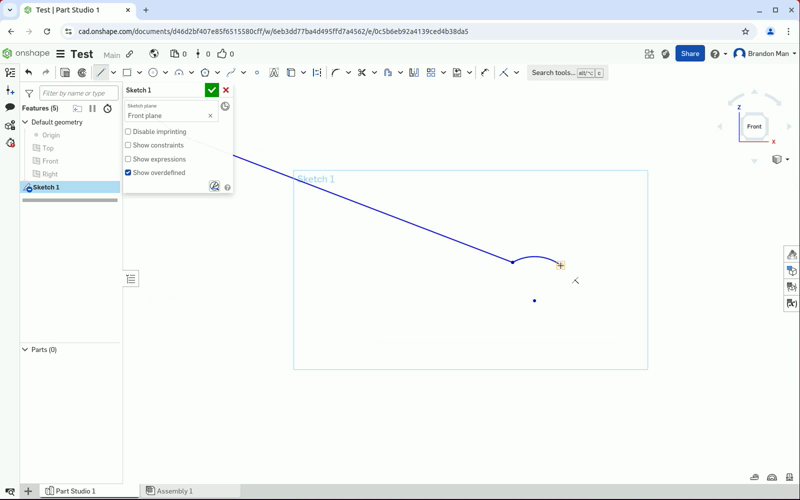
scroll(6)
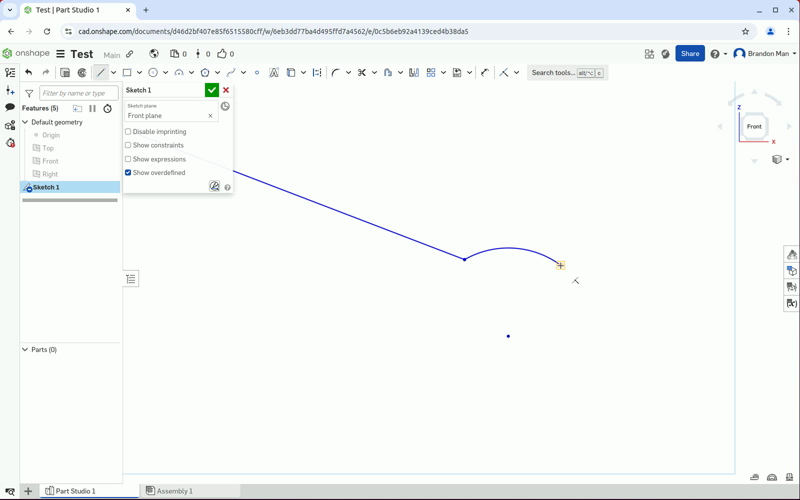
click(560, 265)
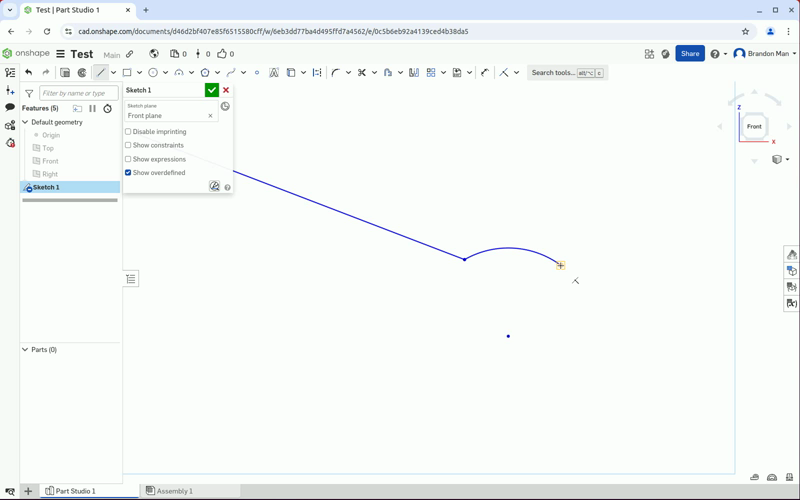
scroll(-6)
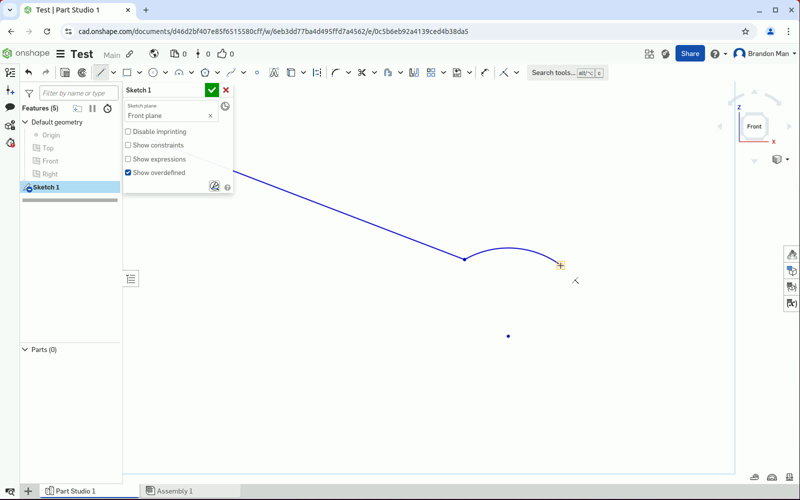
scroll(-6)
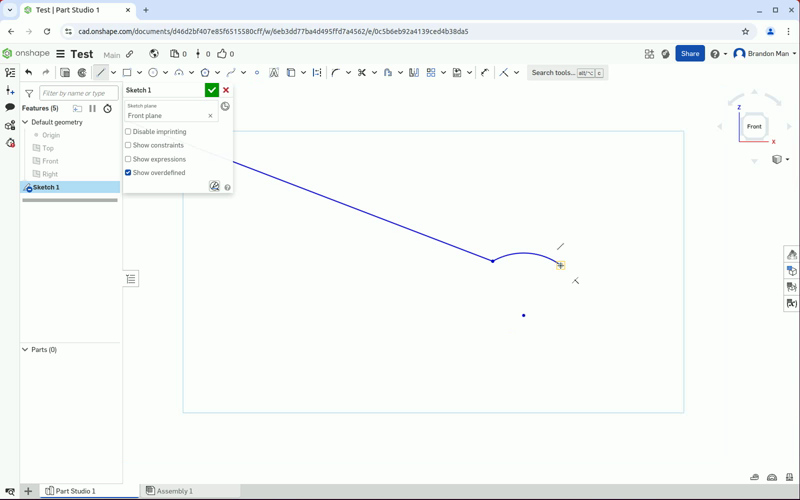
scroll(-6)
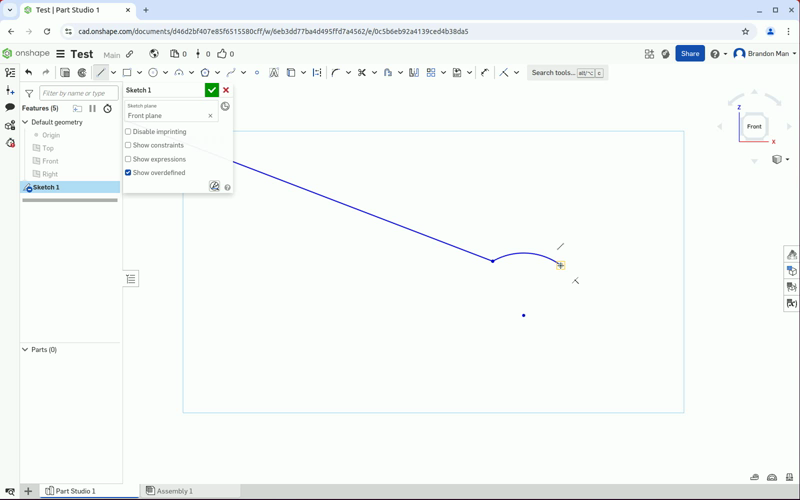
scroll(-6)
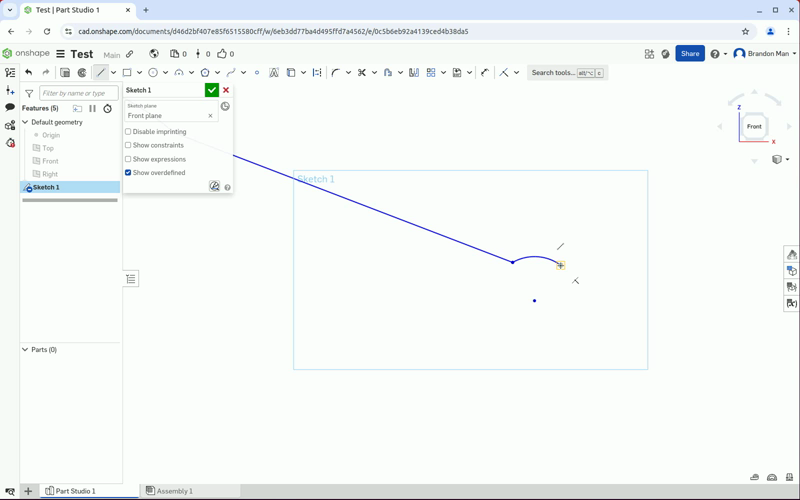
scroll(-6)
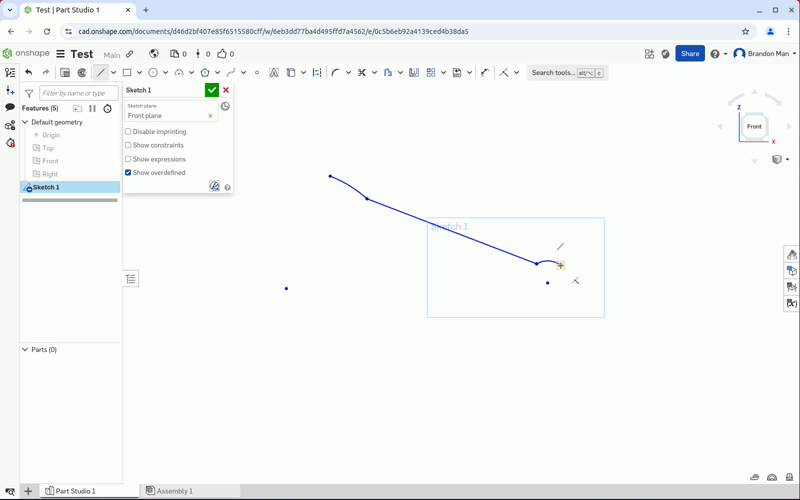
scroll(-6)
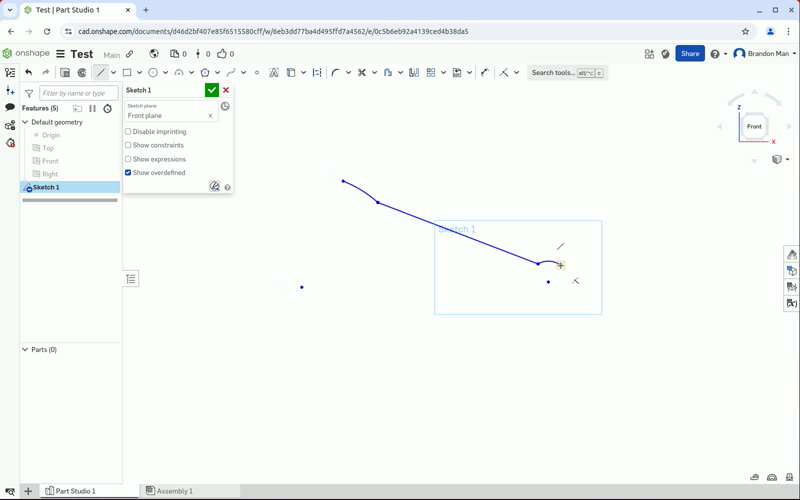
scroll(-6)
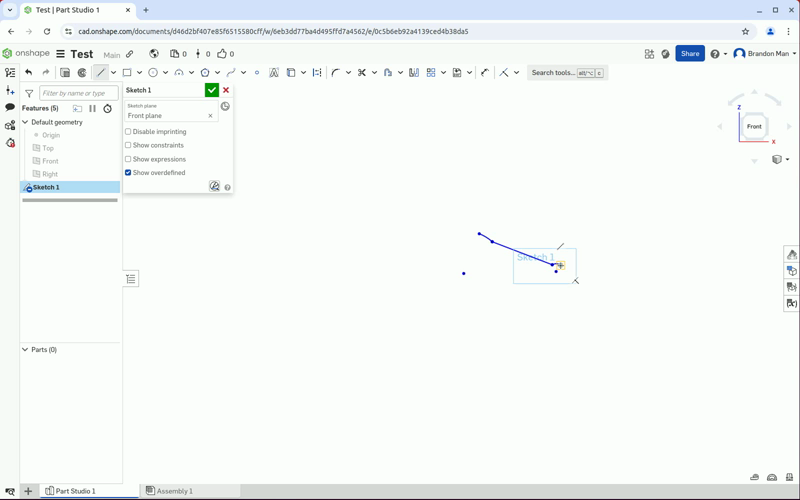
key_down(shift)
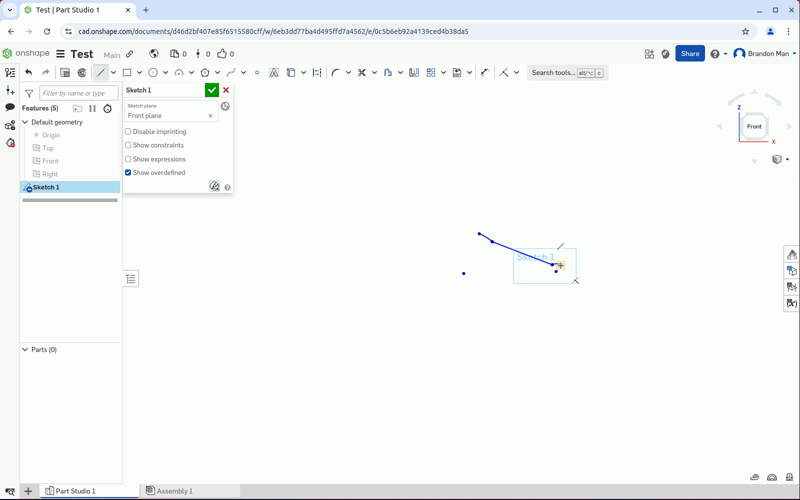
mouse_move(479, 233)
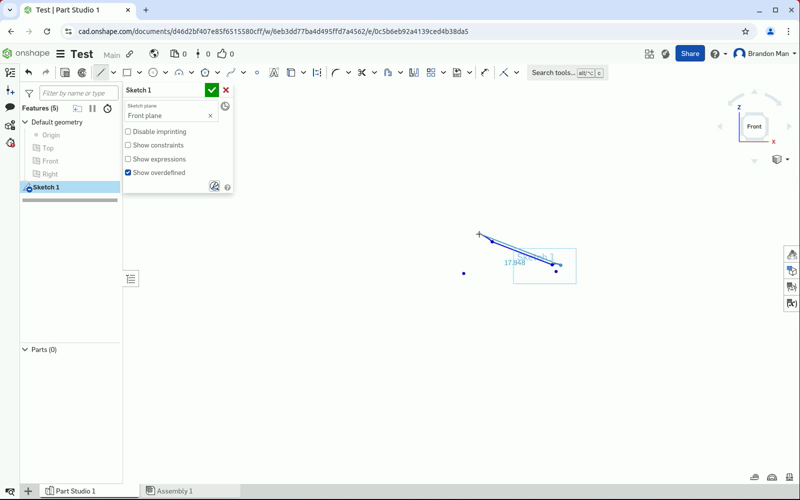
key_up(shift)
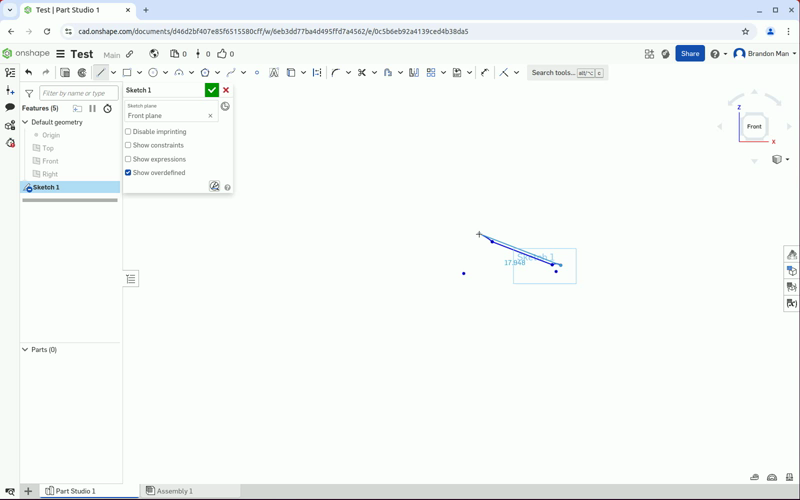
click(479, 233)
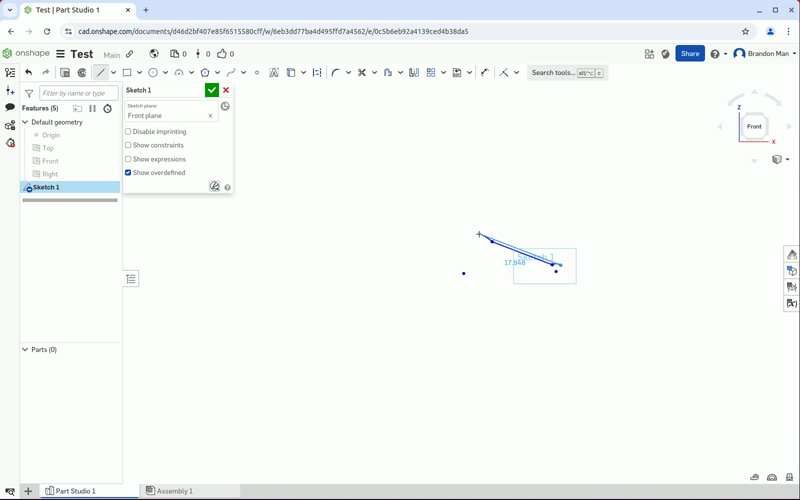
key(esc)
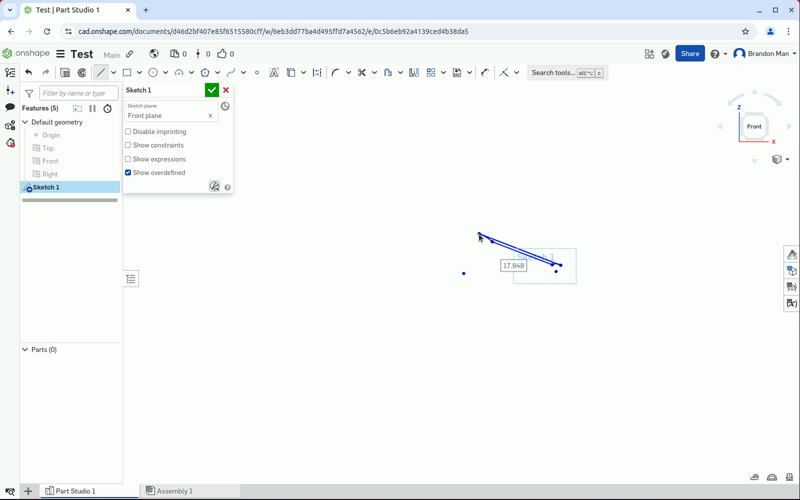
mouse_move(499, 242)
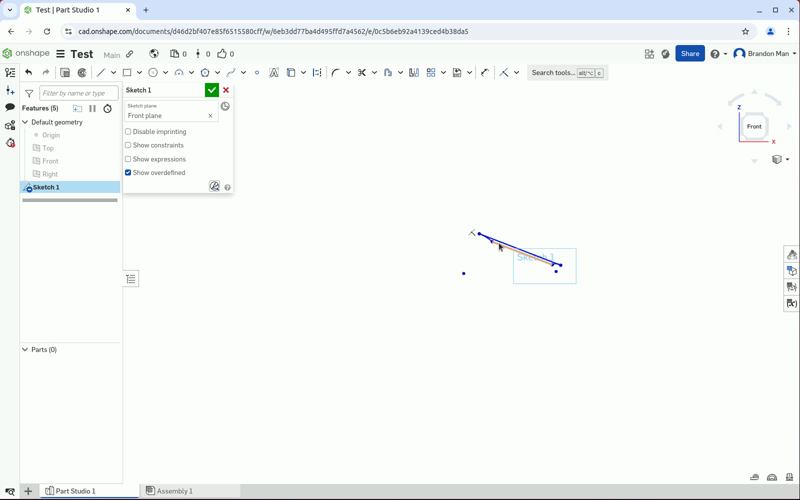
scroll(6)
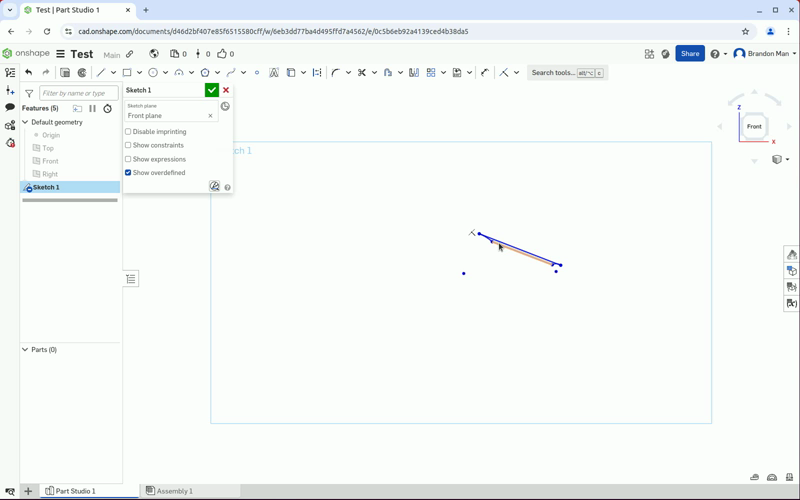
scroll(6)
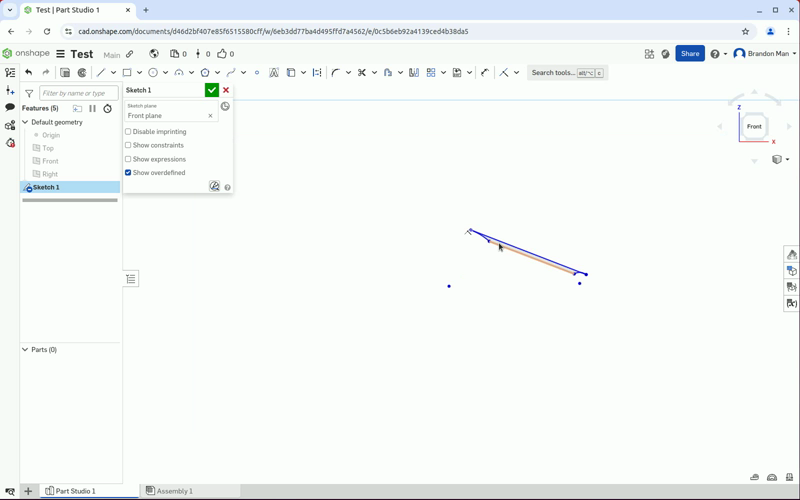
scroll(6)
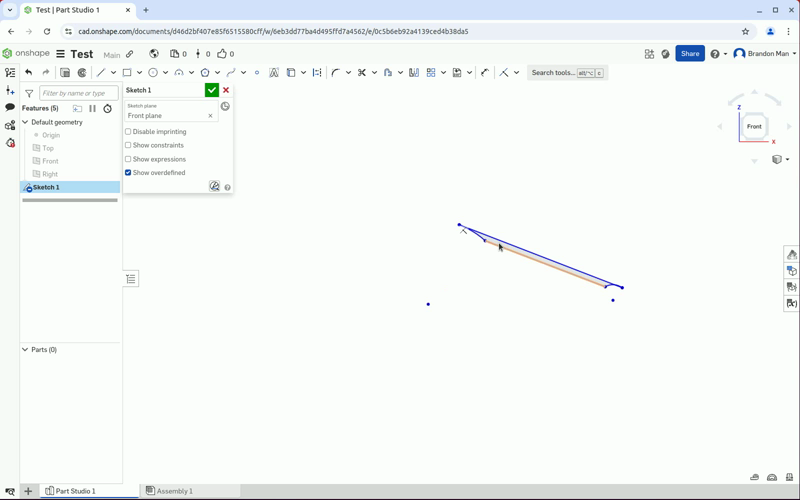
scroll(6)
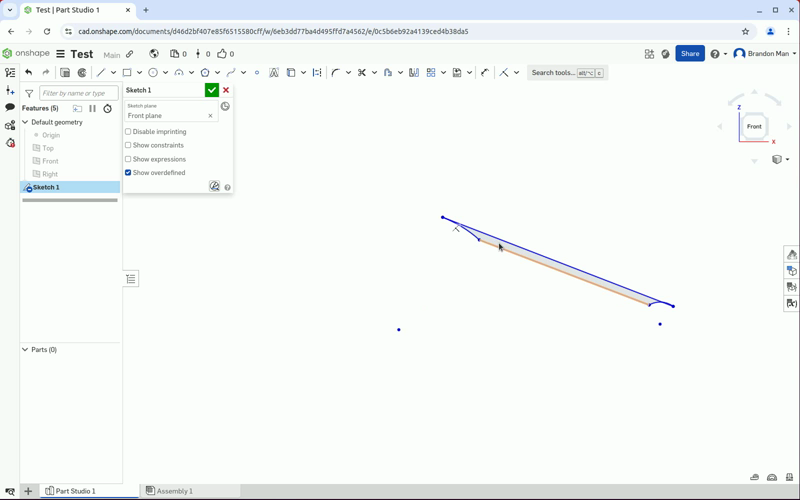
scroll(6)
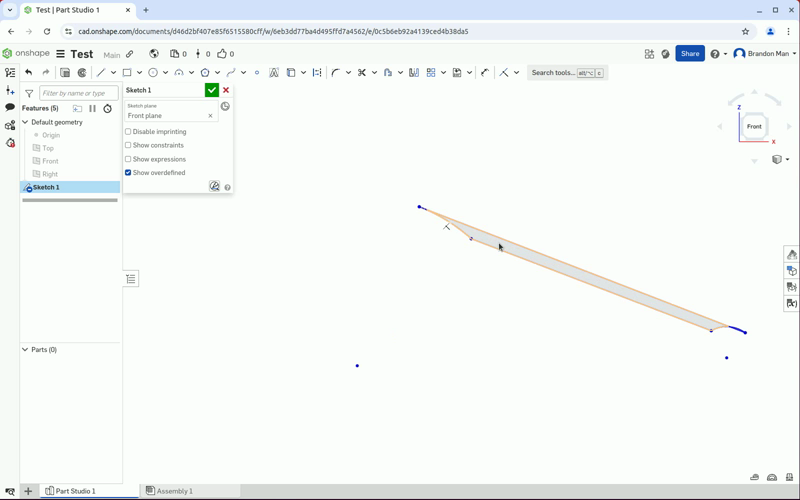
scroll(6)
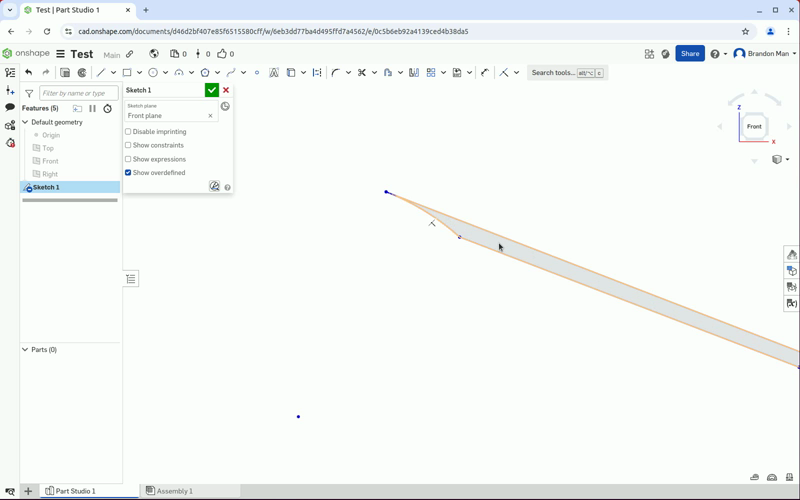
scroll(6)
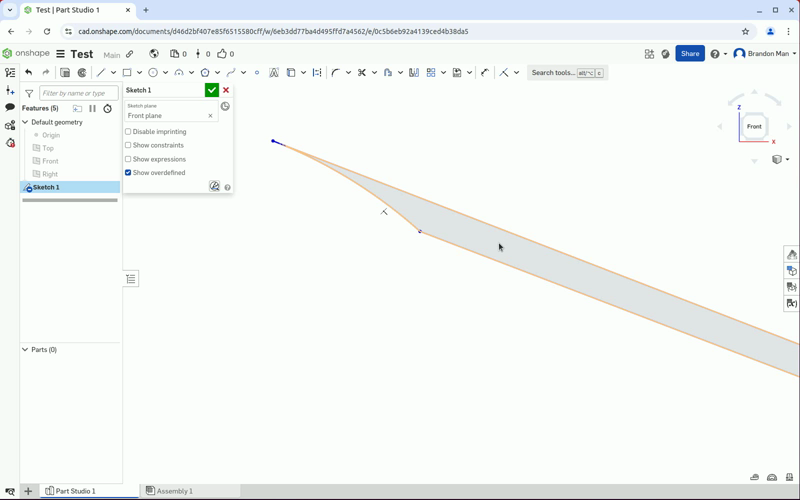
click(499, 242)
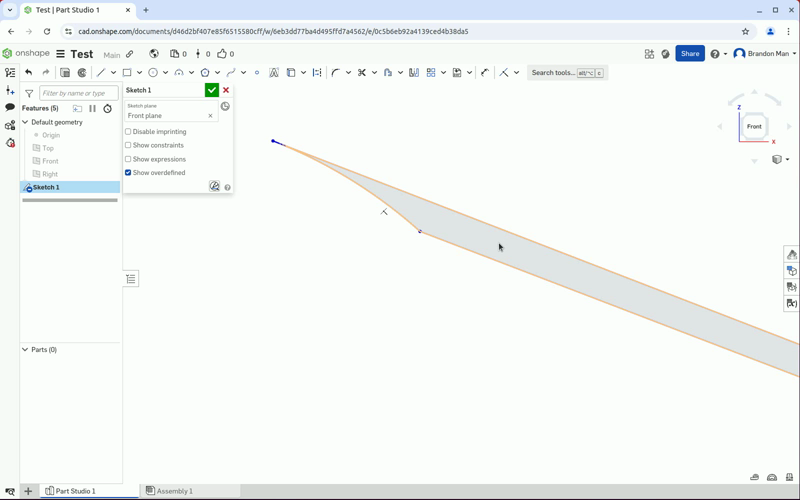
scroll(-6)
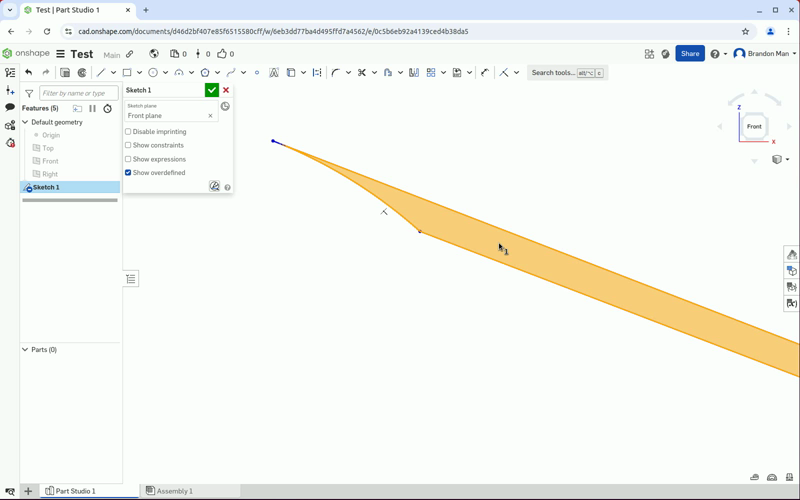
scroll(-6)
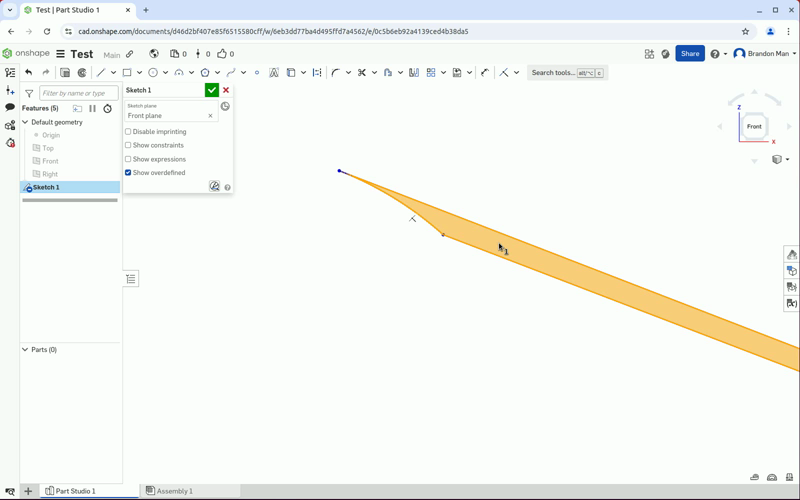
scroll(-6)
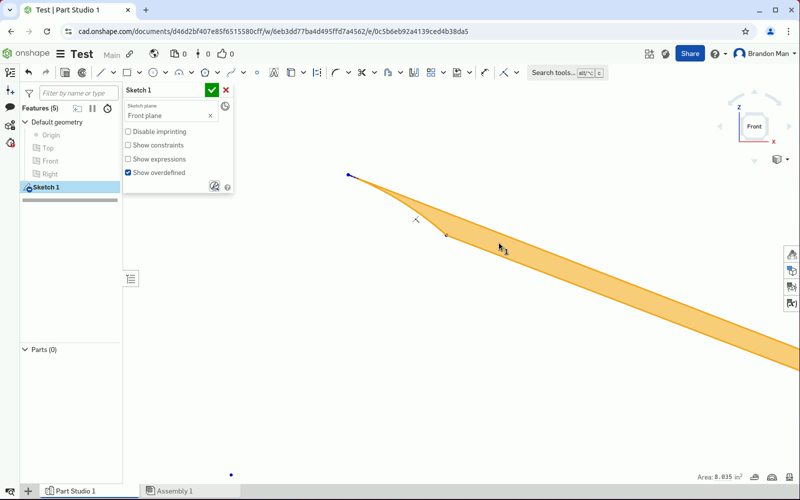
scroll(-6)
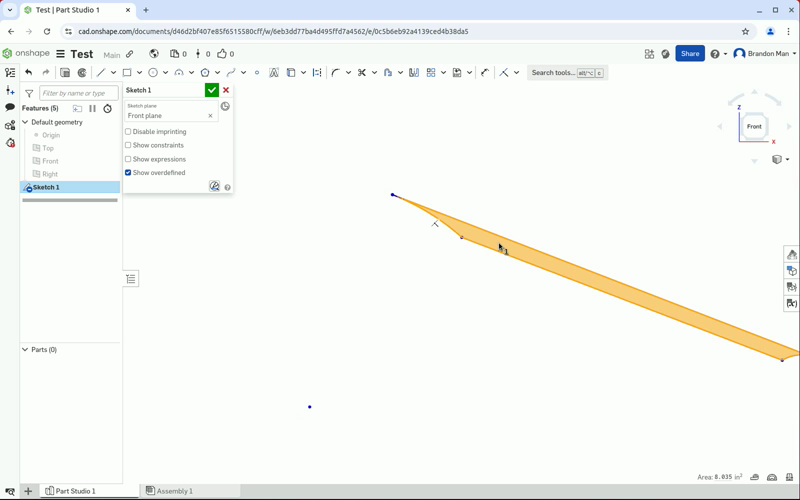
scroll(-6)
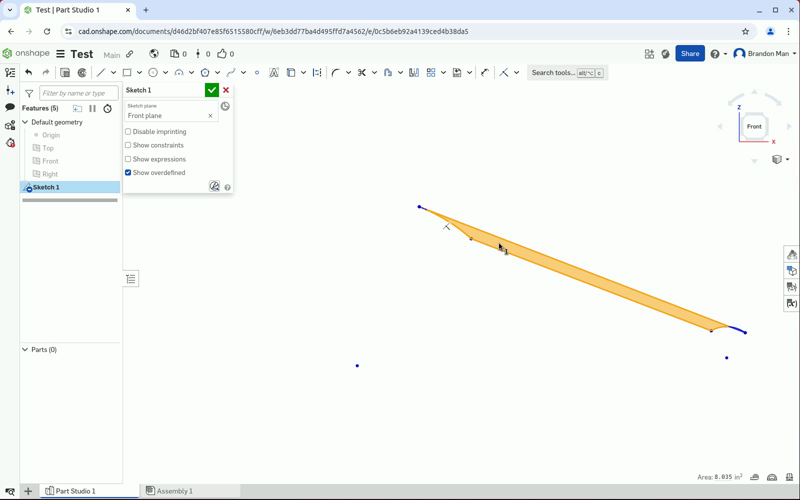
scroll(-6)
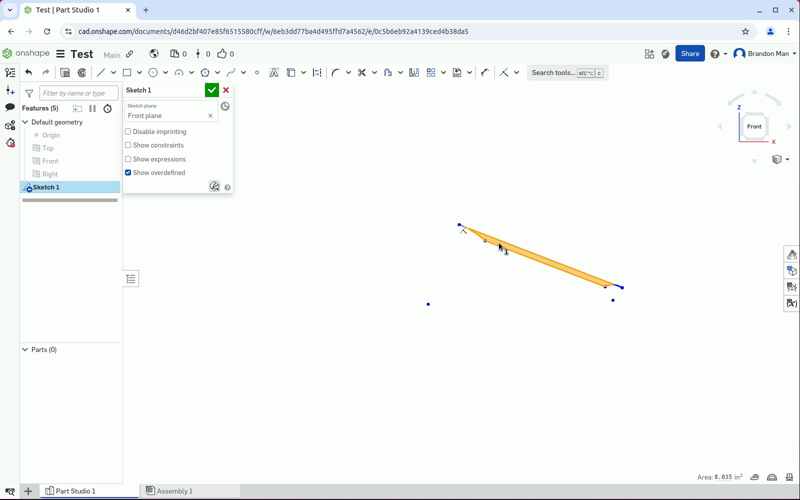
scroll(-6)
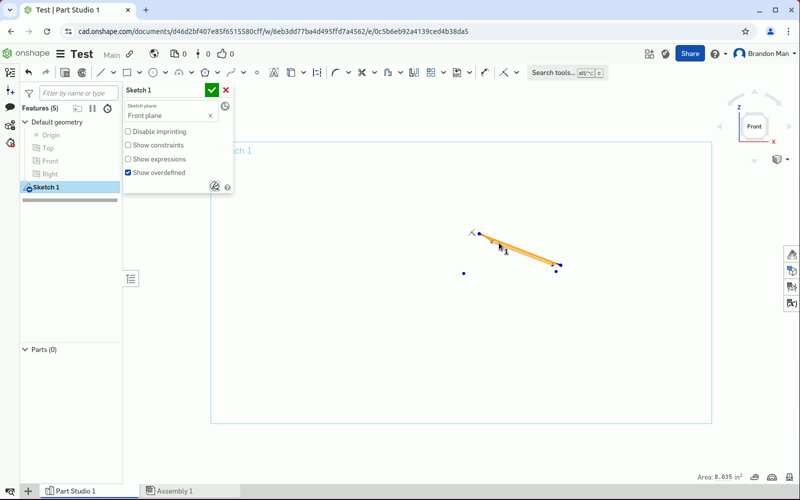
mouse_move(73, 352)
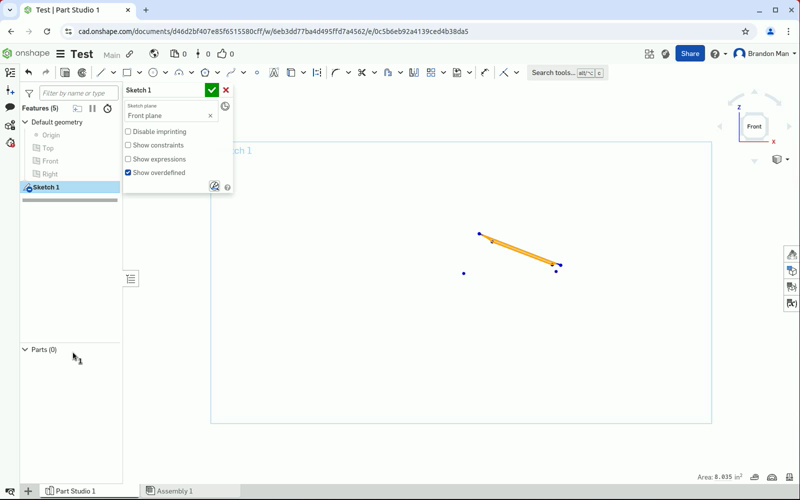
key(shift+y)
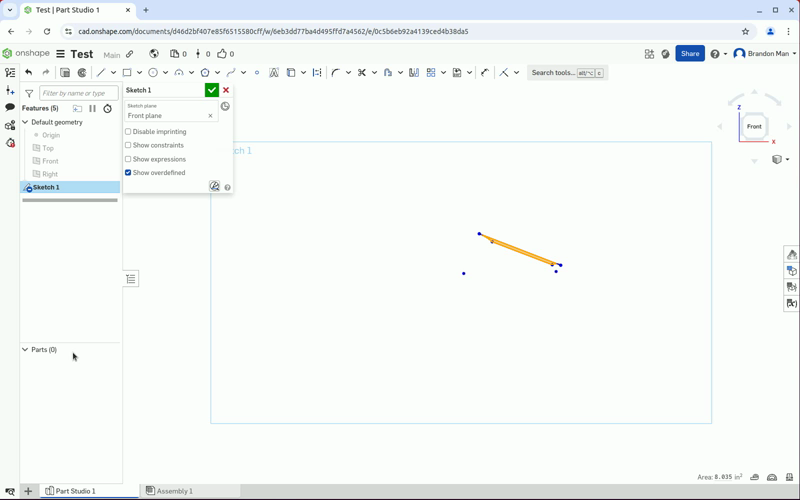
key(shift+e)
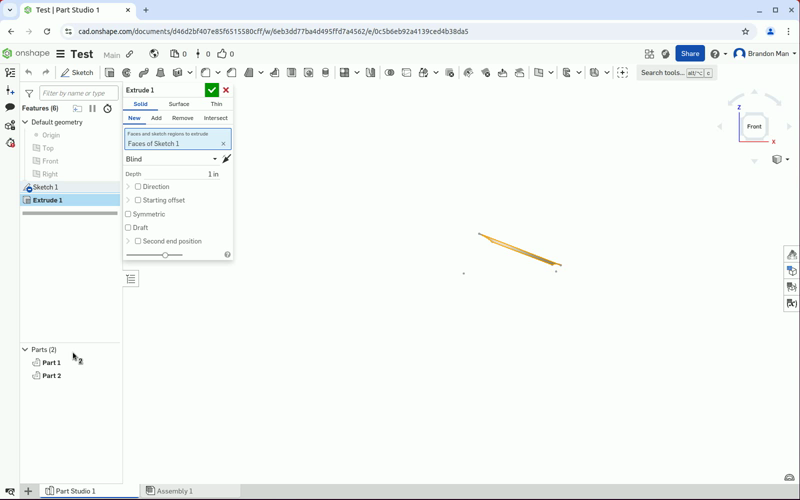
mouse_move(143, 106)
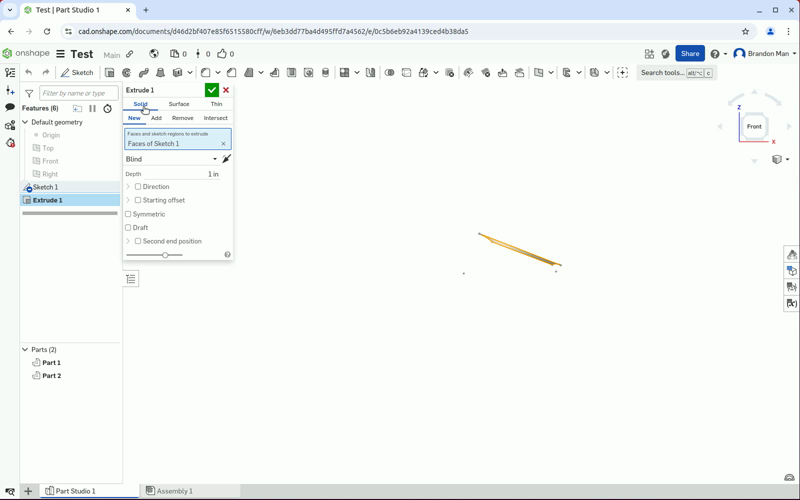
click(143, 106)
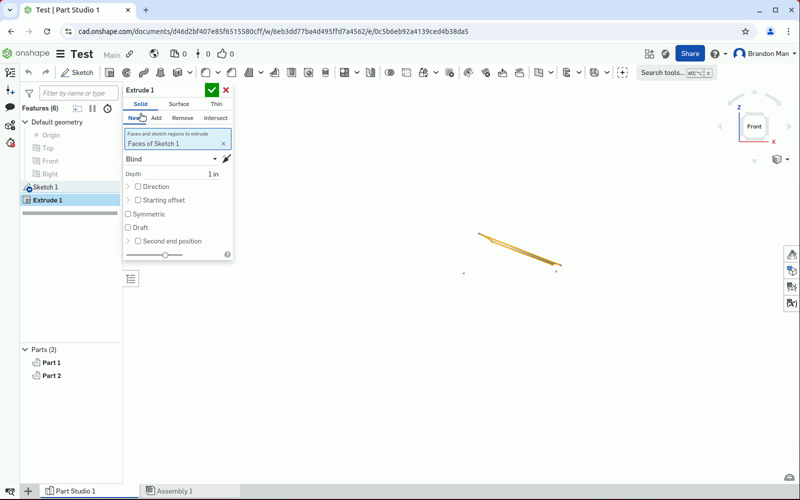
mouse_move(137, 120)
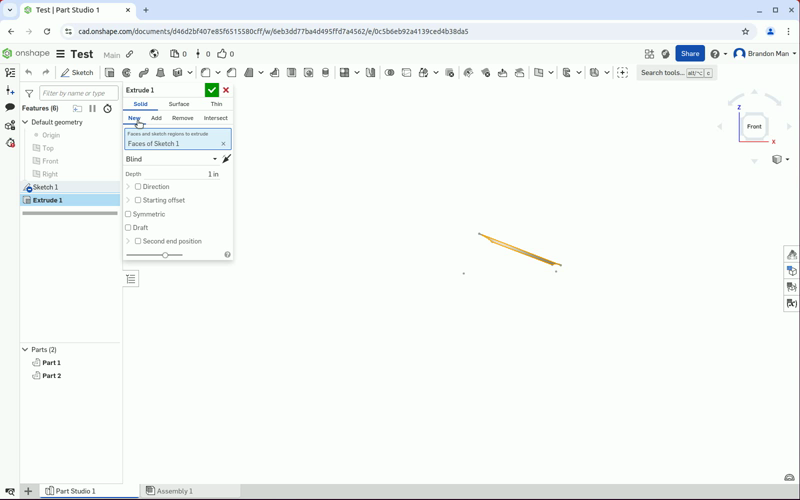
click(137, 120)
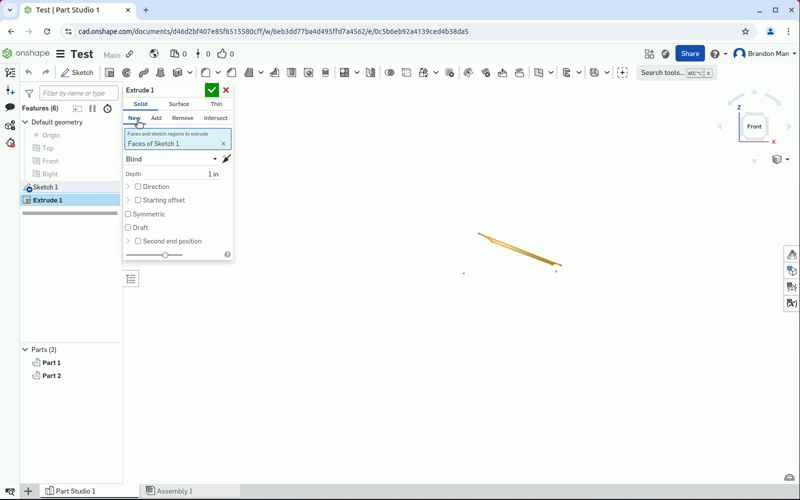
key(tab, 4)
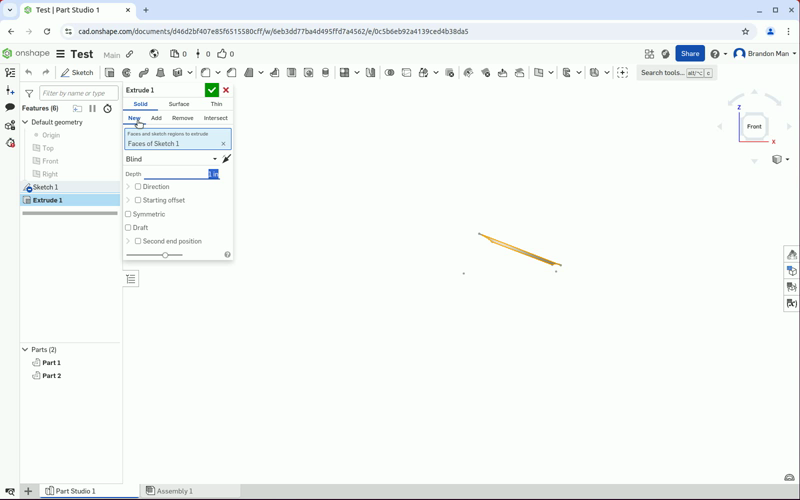
text(1.685)
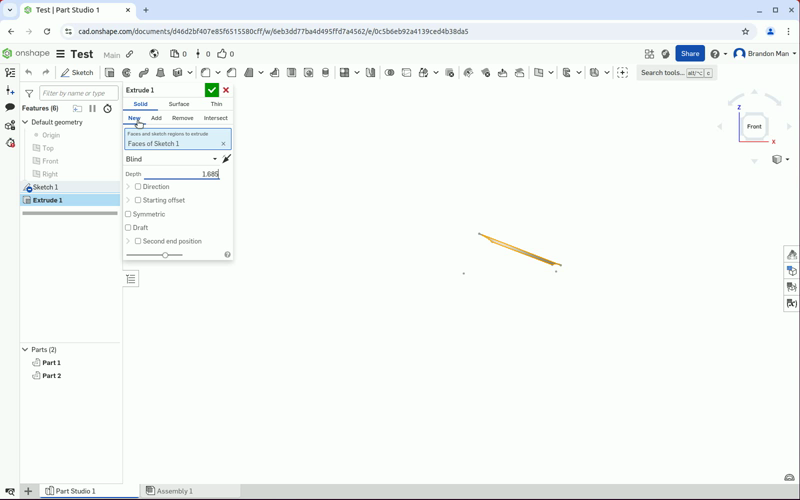
key(enter)
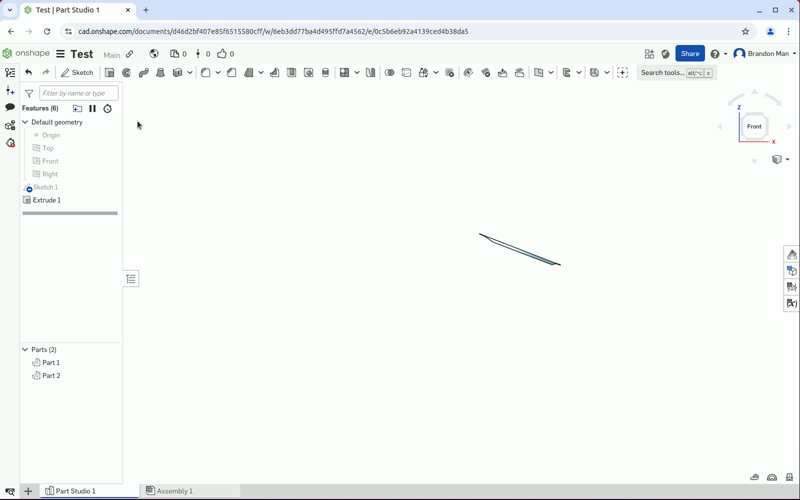
key(shift+h)
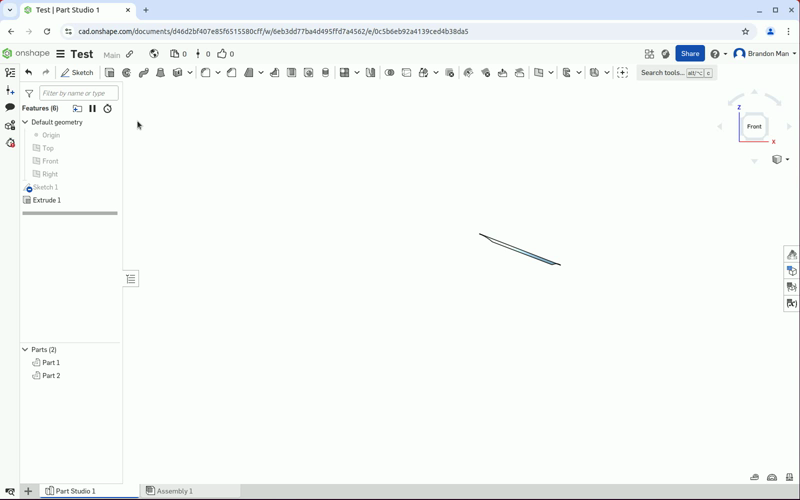
key(shift+h)
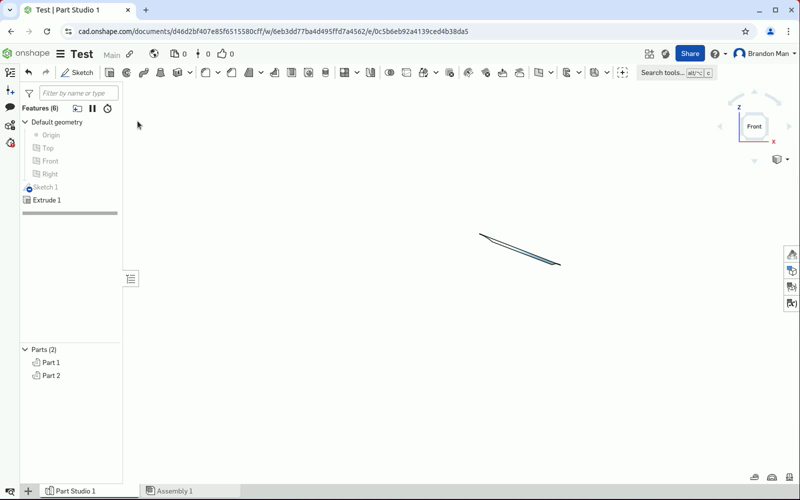
mouse_move(73, 189)
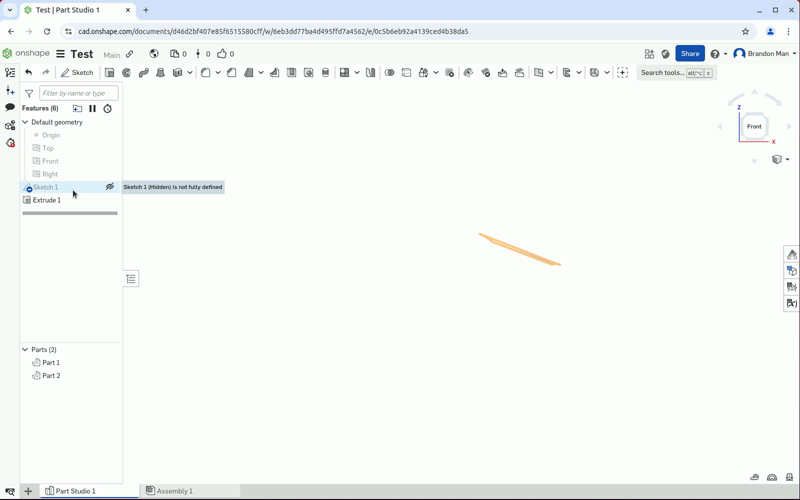
click(73, 189)
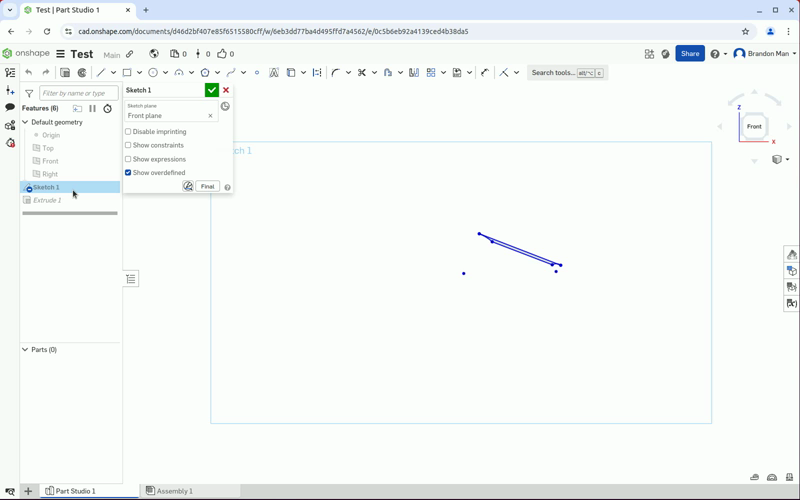
mouse_move(229, 92)
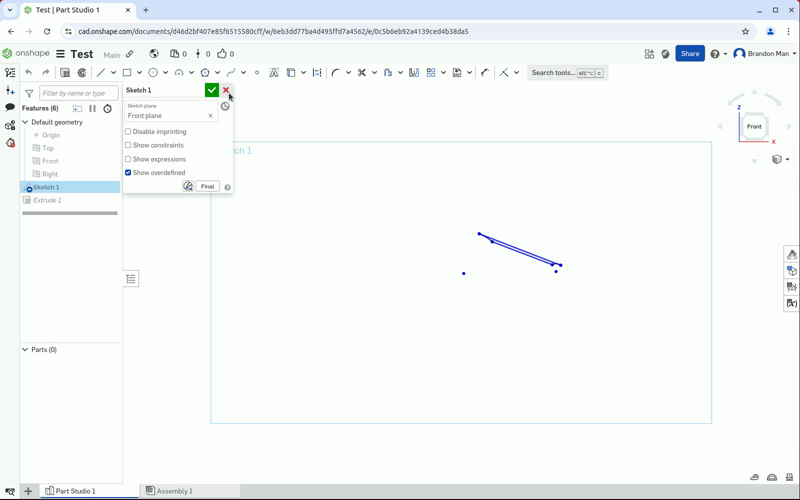
click(229, 92)
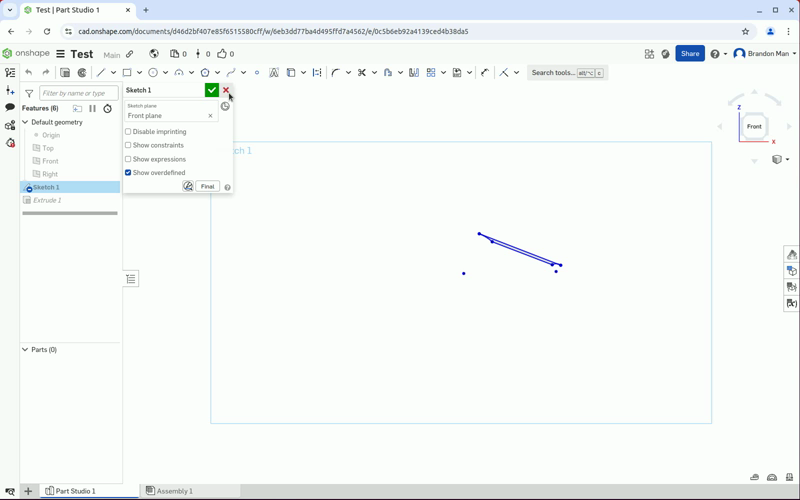
key(shift+s)
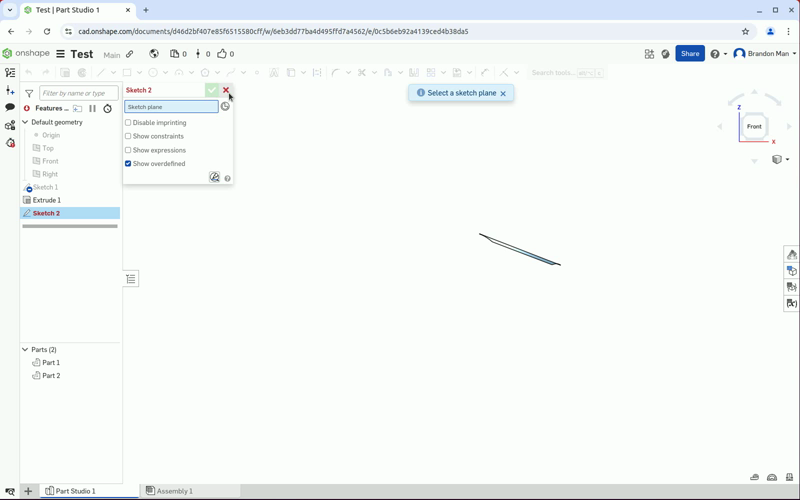
mouse_move(73, 163)
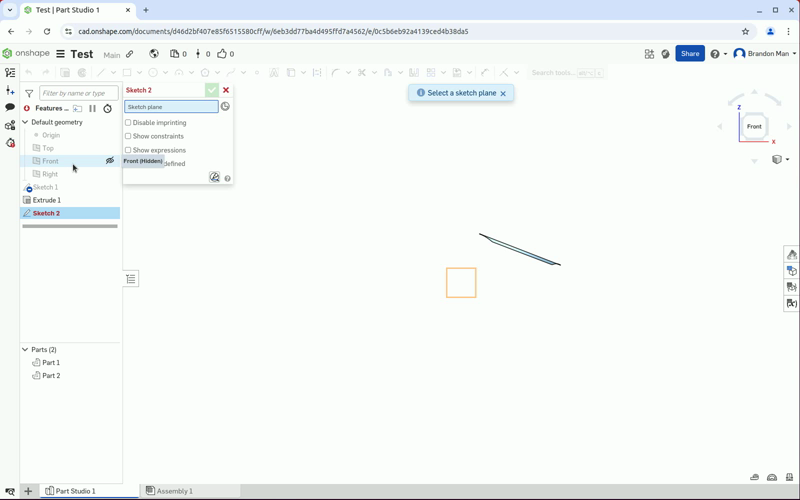
click(73, 163)
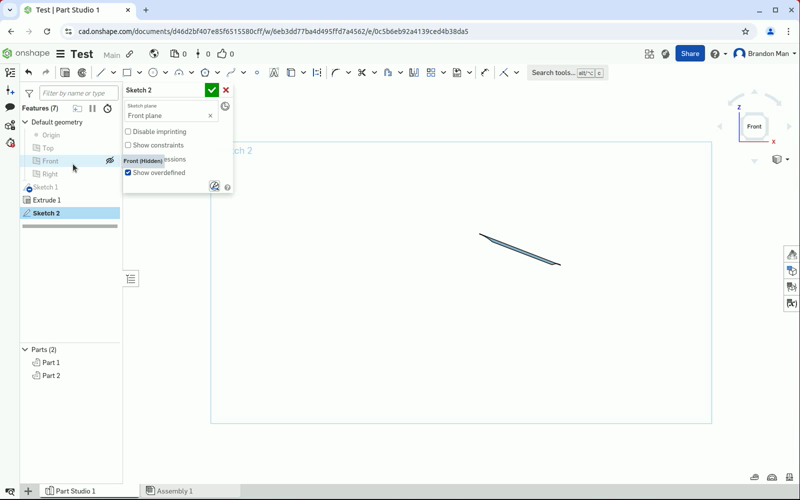
mouse_move(73, 352)
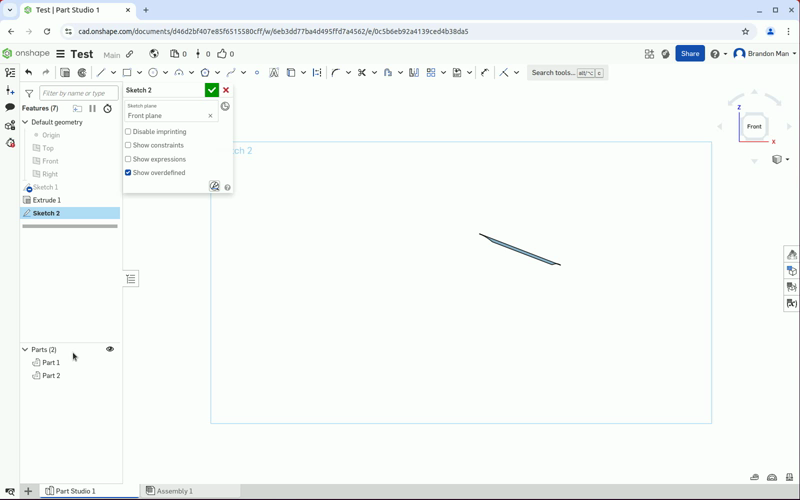
key(y)
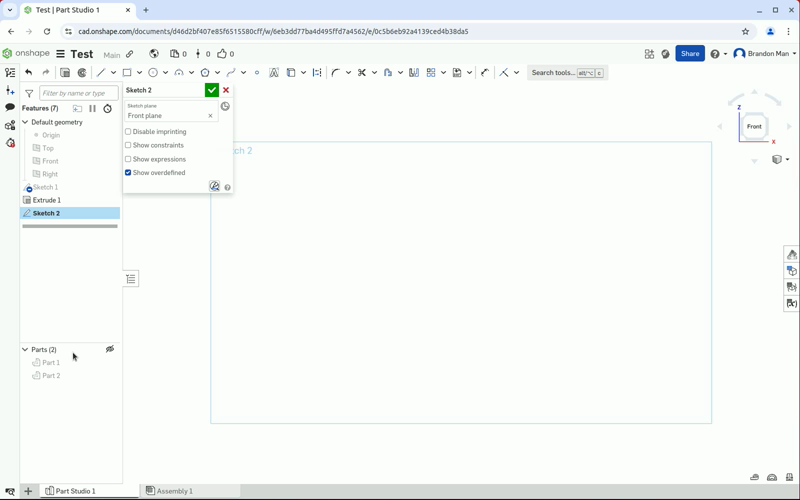
key(l)
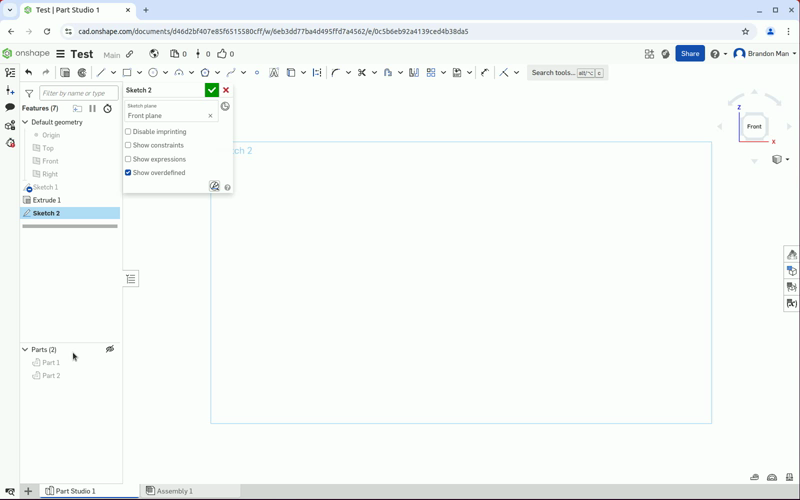
key_down(shift)
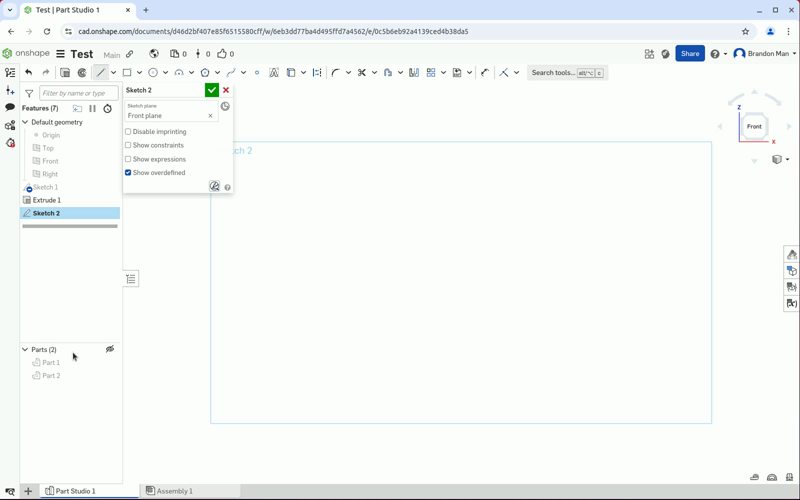
mouse_move(479, 332)
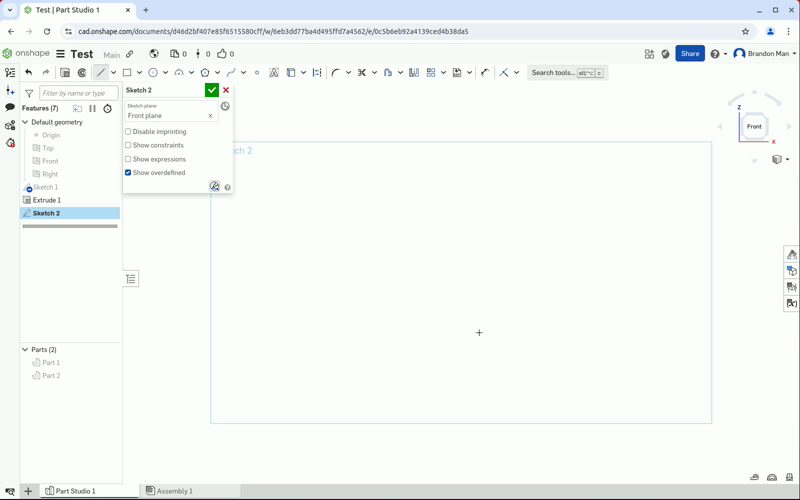
click(479, 332)
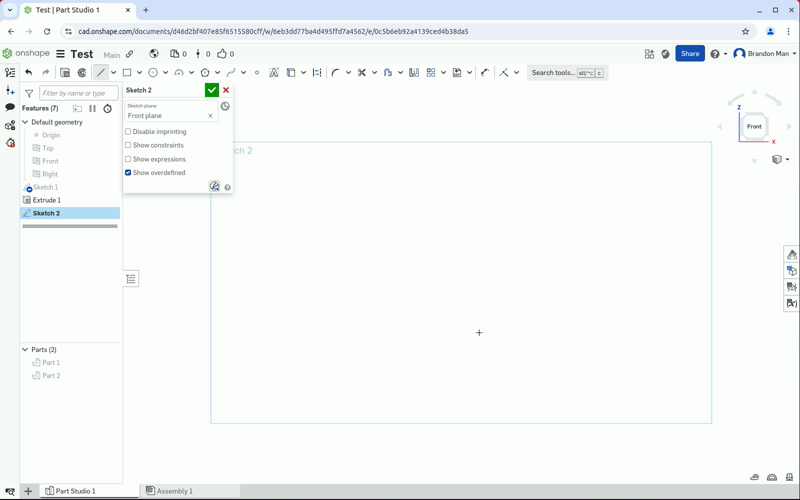
key_up(shift)
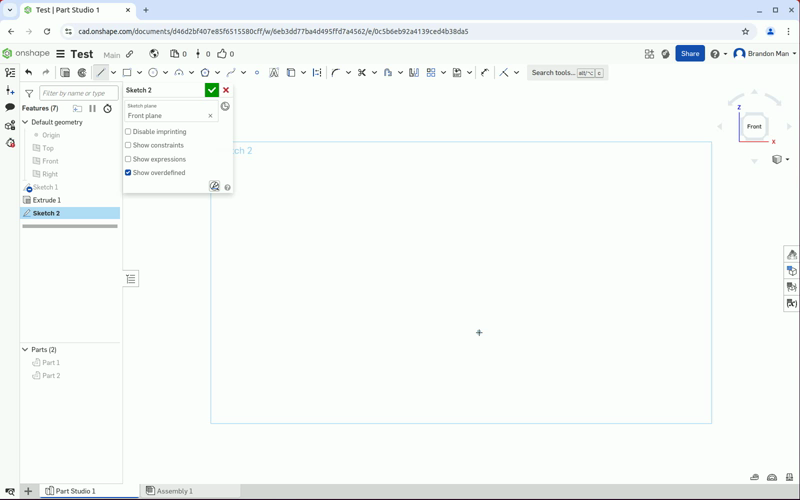
key_down(shift)
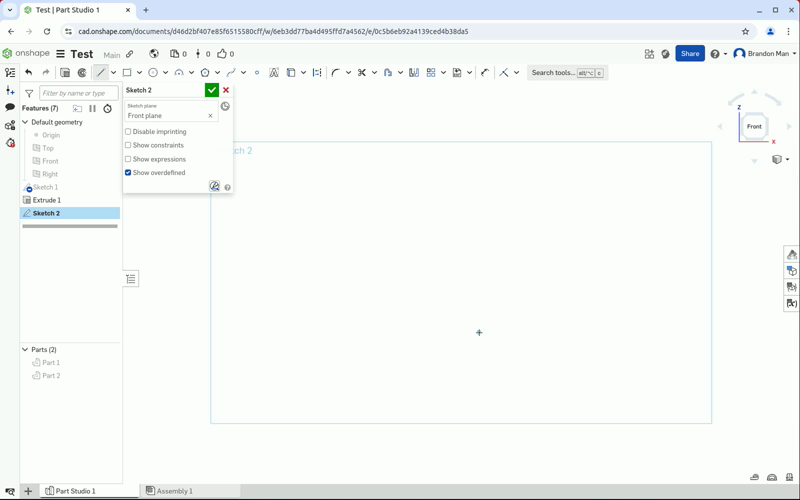
mouse_move(560, 300)
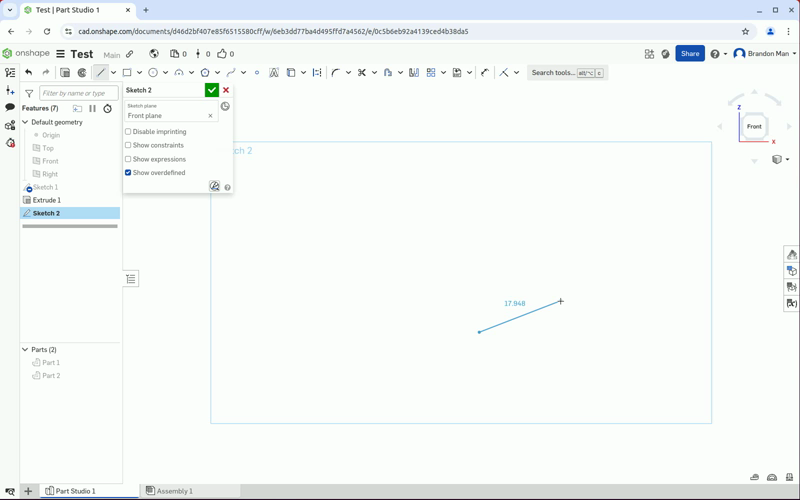
click(560, 300)
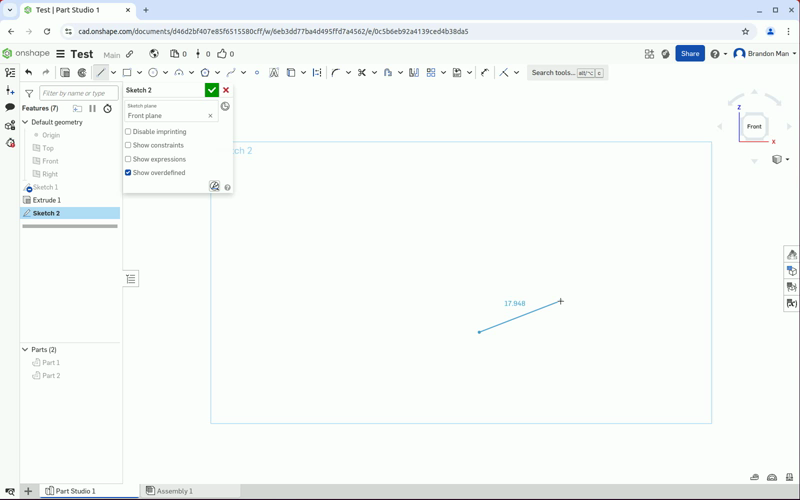
key_up(shift)
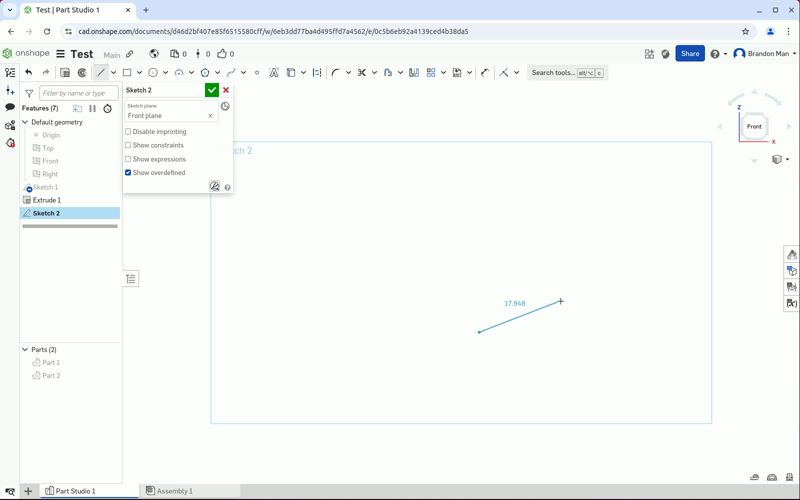
key(esc)
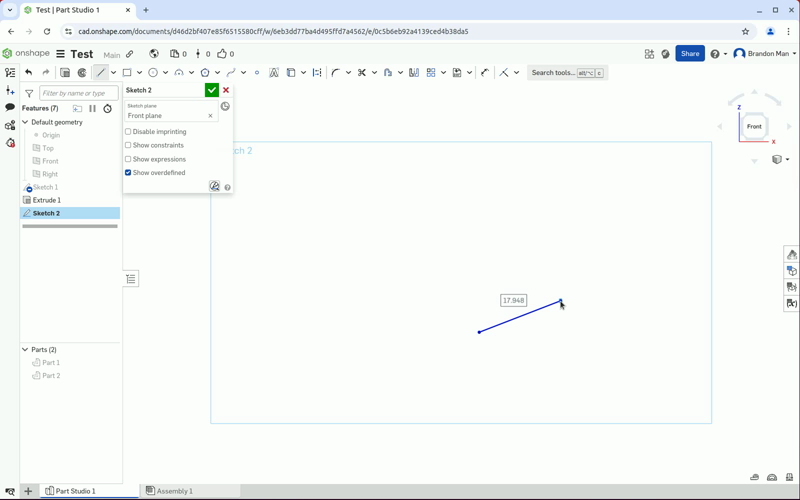
key(a)
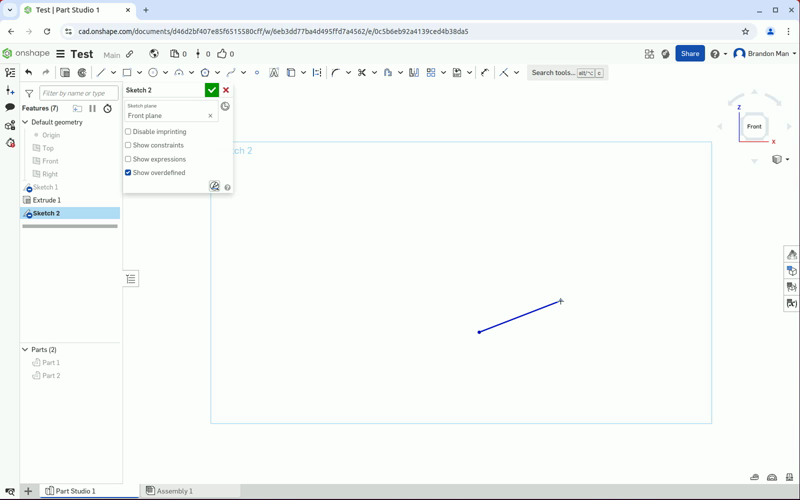
mouse_move(560, 300)
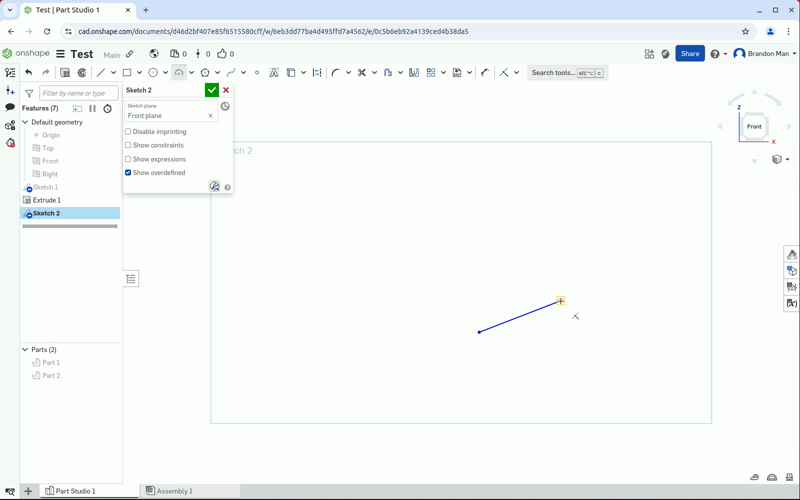
click(560, 300)
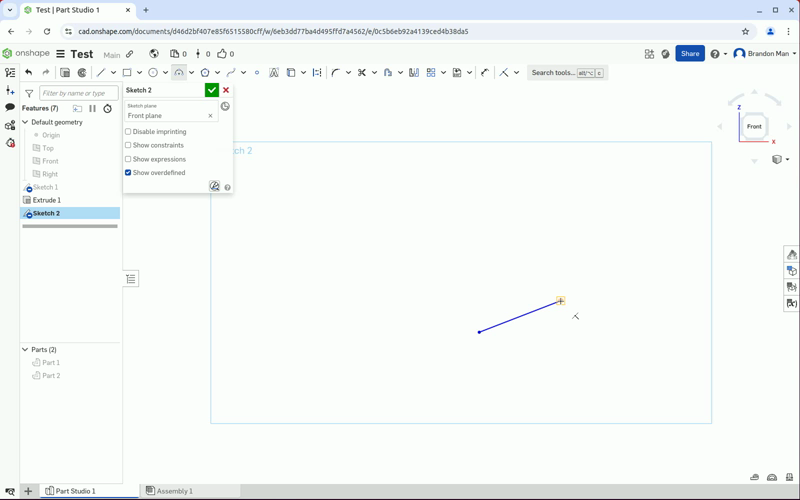
key_down(shift)
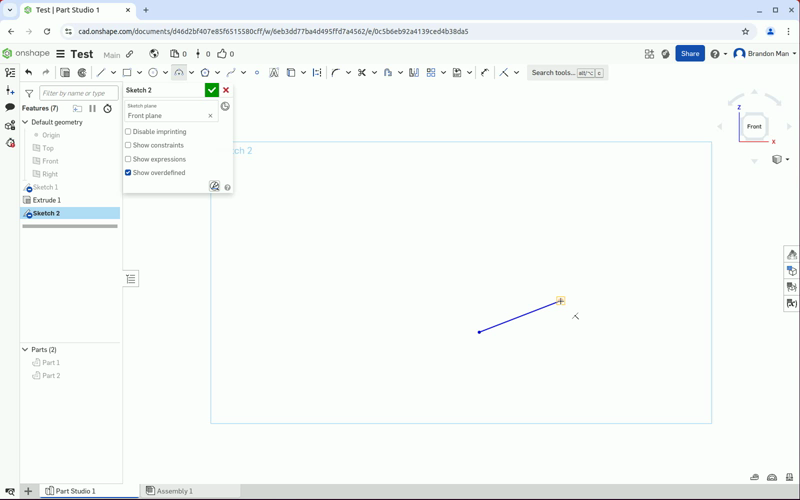
mouse_move(552, 301)
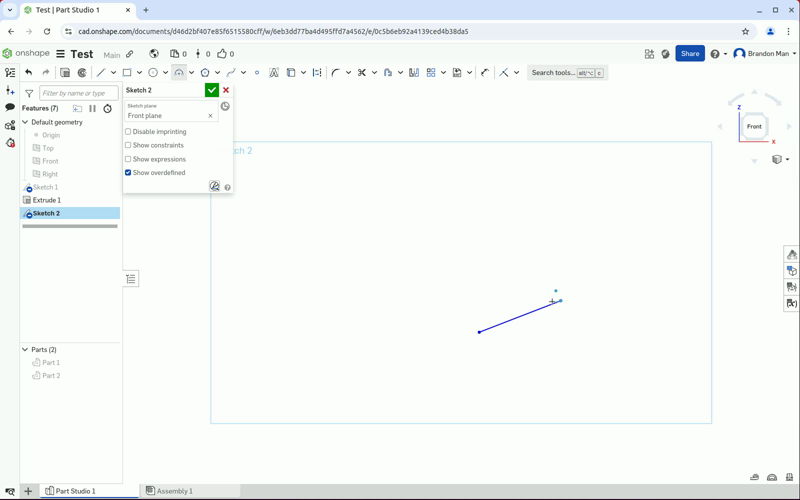
click(552, 301)
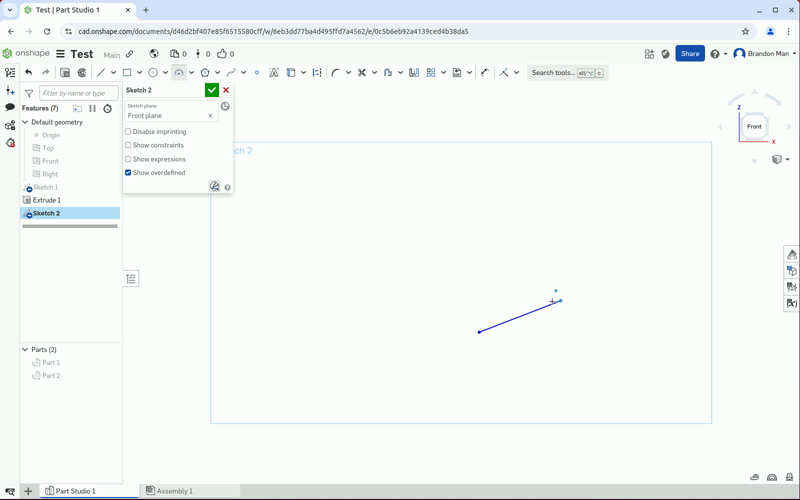
mouse_move(556, 302)
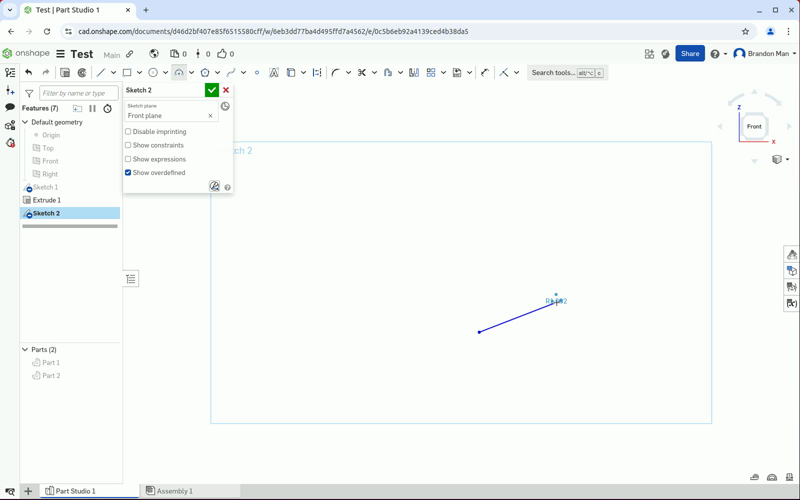
scroll(6)
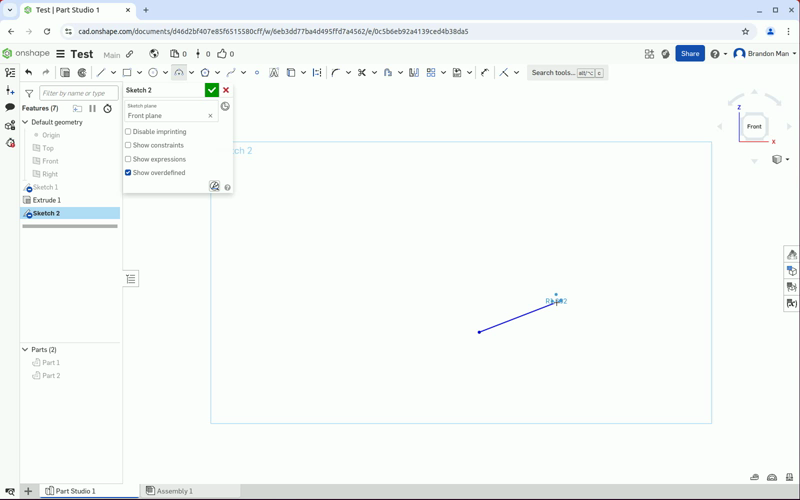
scroll(6)
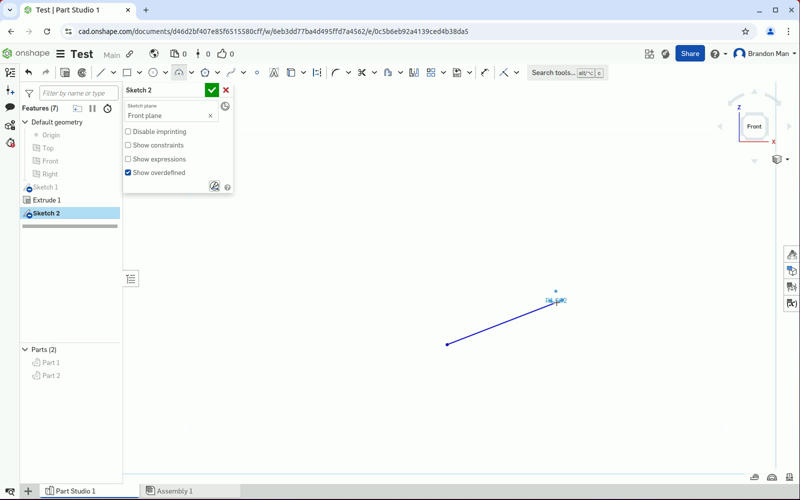
scroll(6)
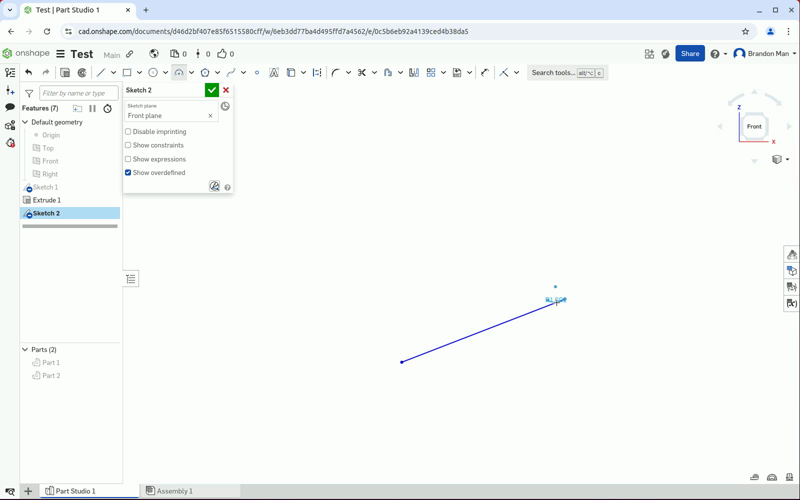
scroll(6)
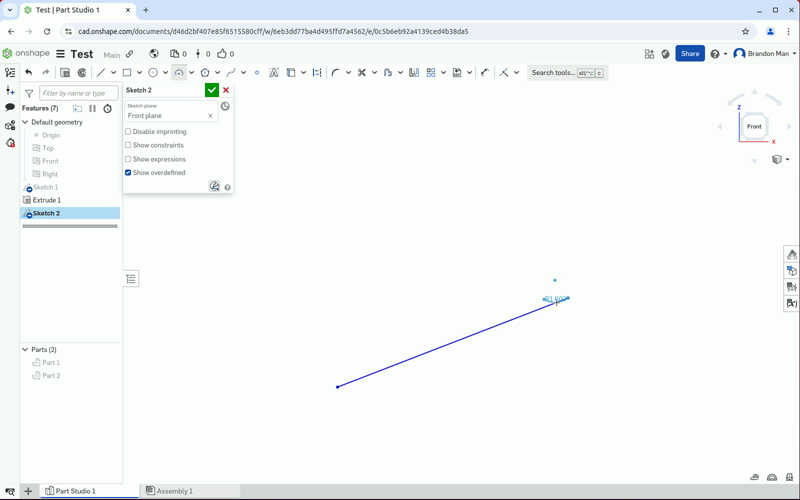
scroll(6)
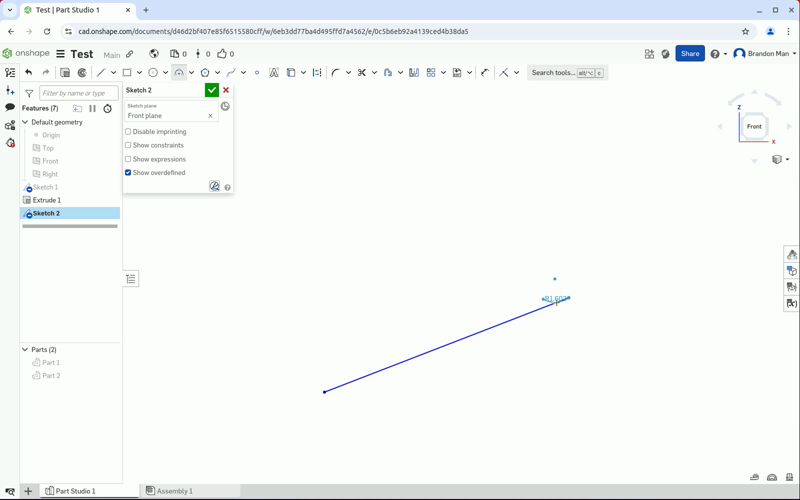
scroll(6)
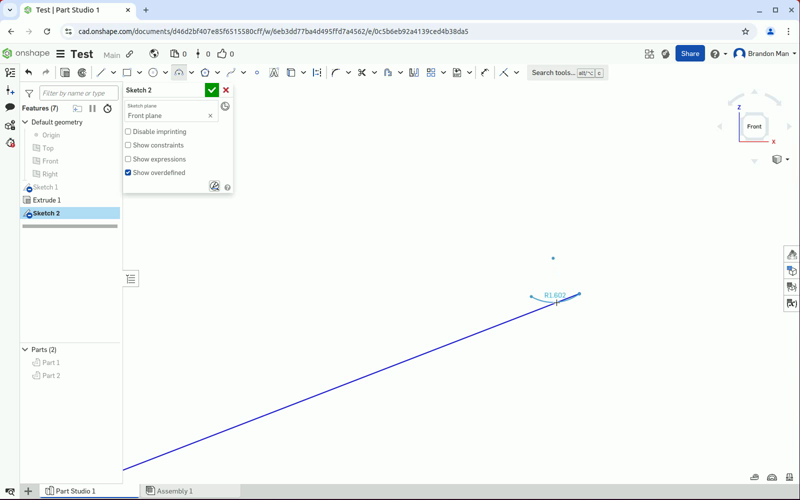
scroll(6)
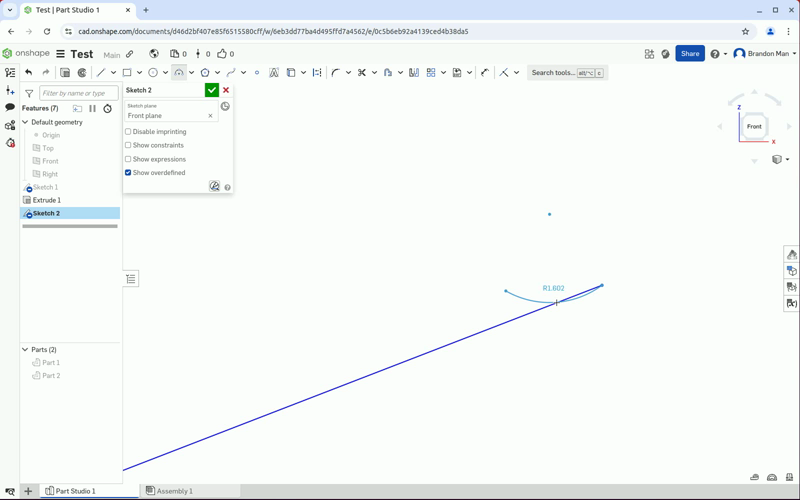
click(556, 302)
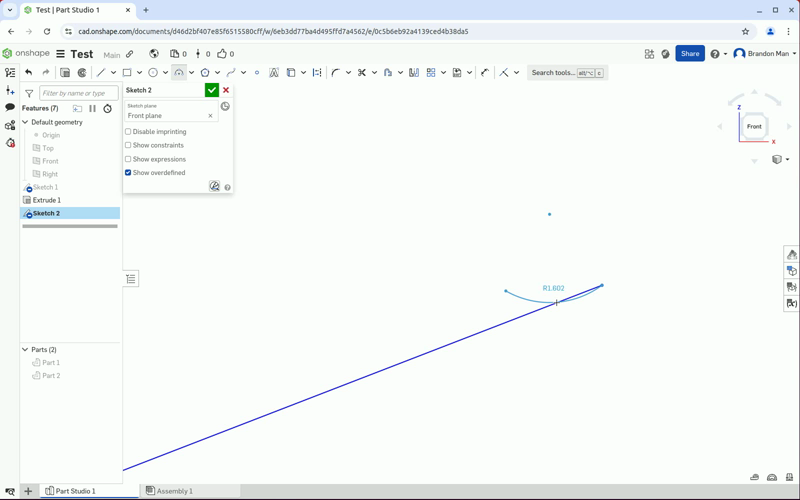
scroll(-6)
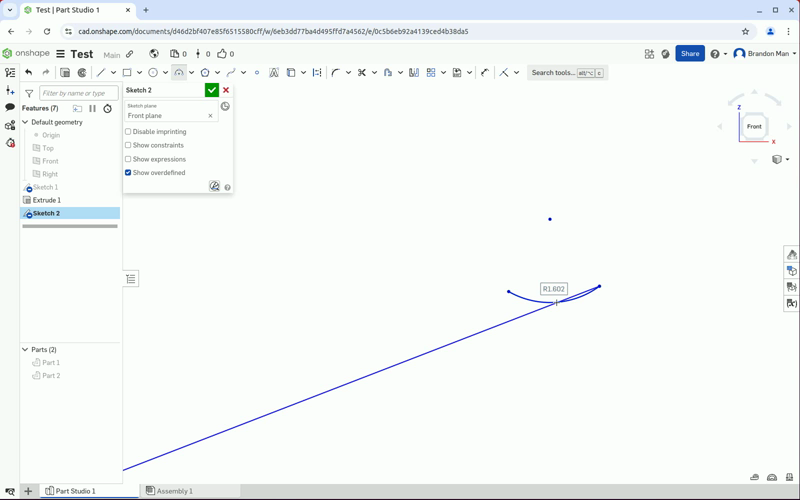
scroll(-6)
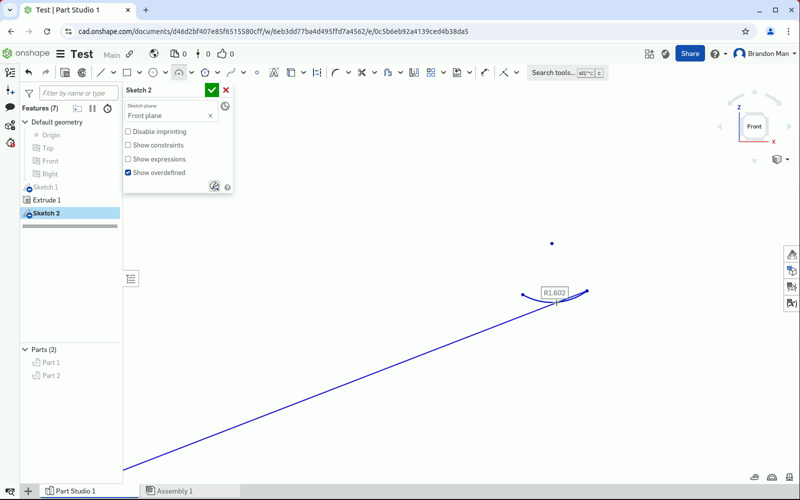
scroll(-6)
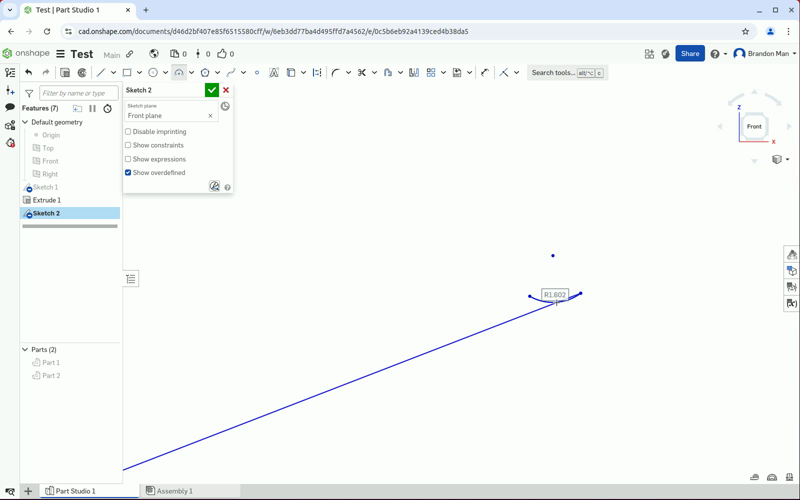
scroll(-6)
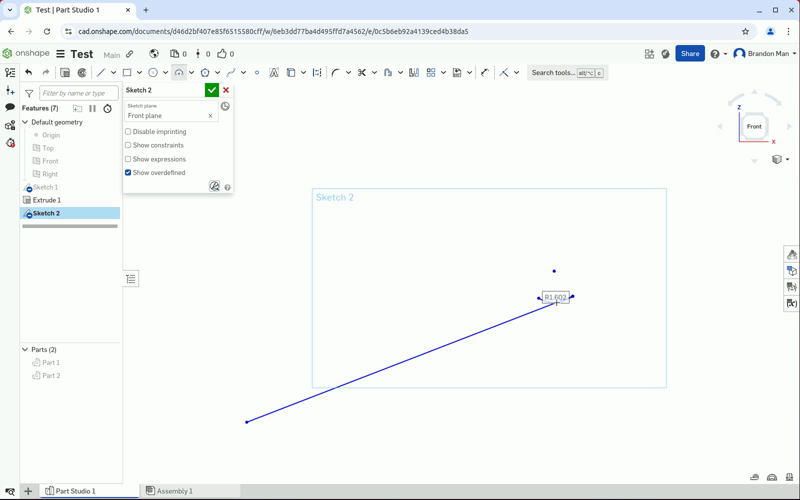
scroll(-6)
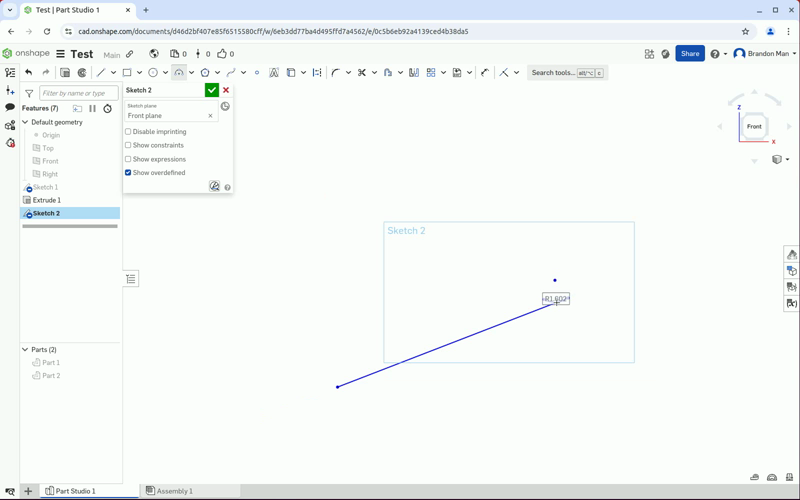
scroll(-6)
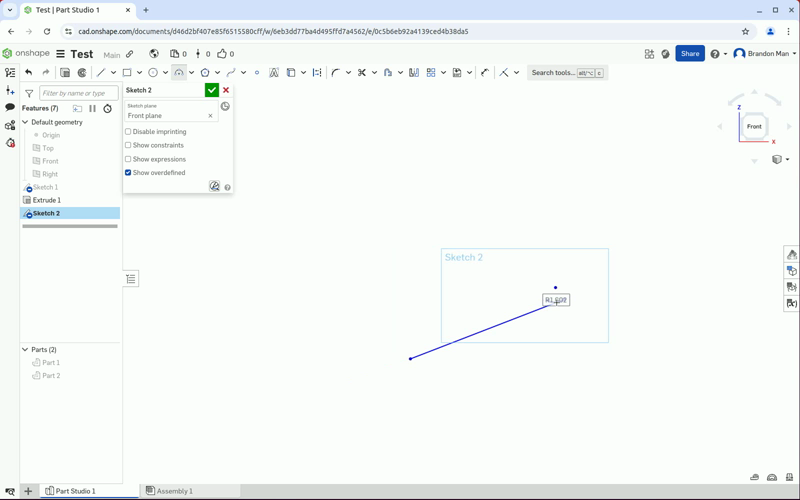
scroll(-6)
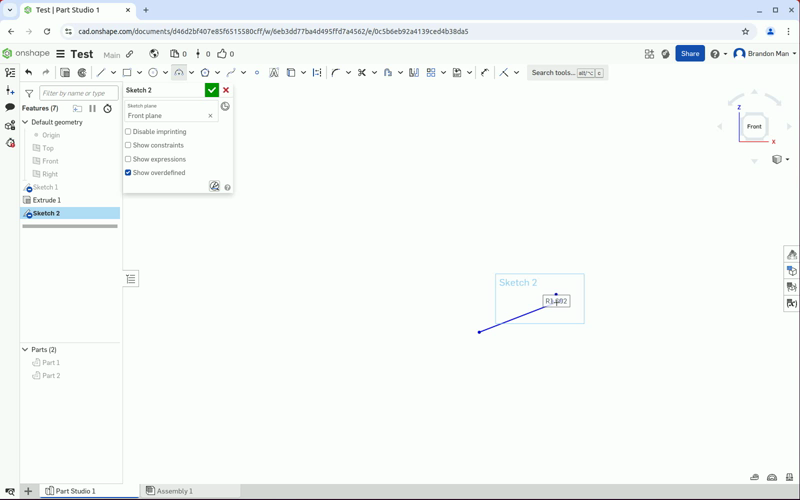
key_up(shift)
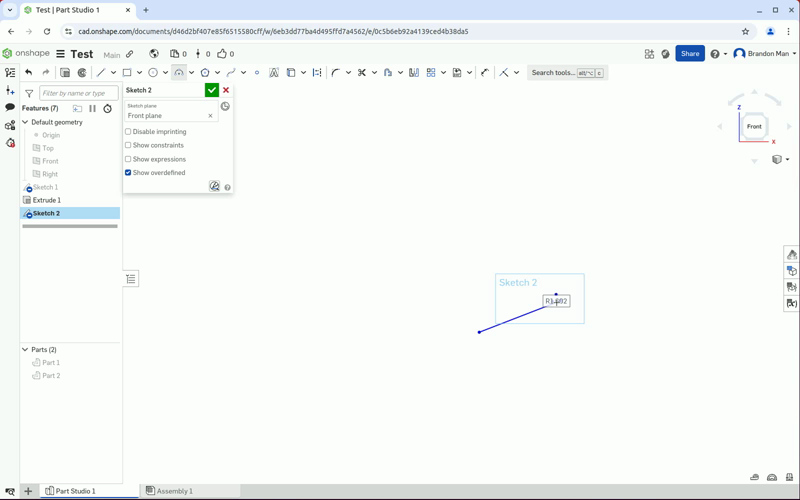
key(esc)
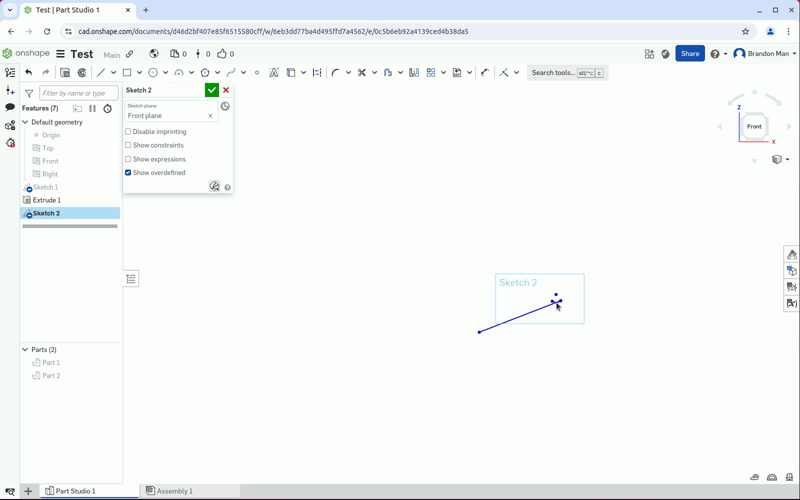
key(l)
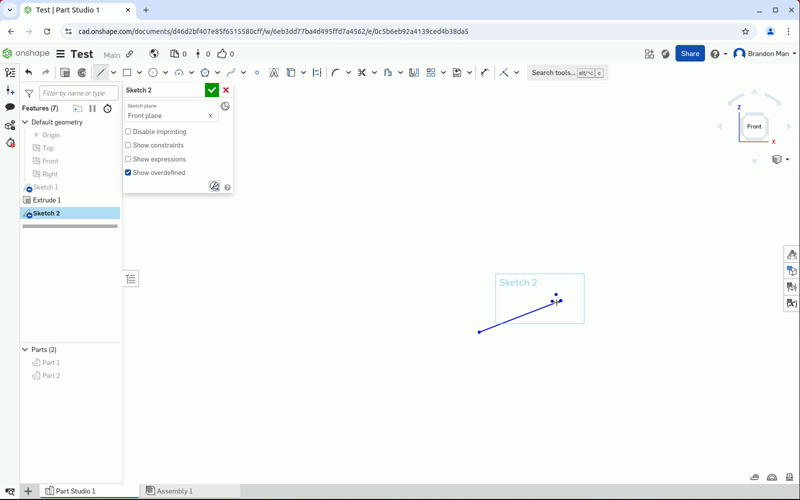
mouse_move(552, 301)
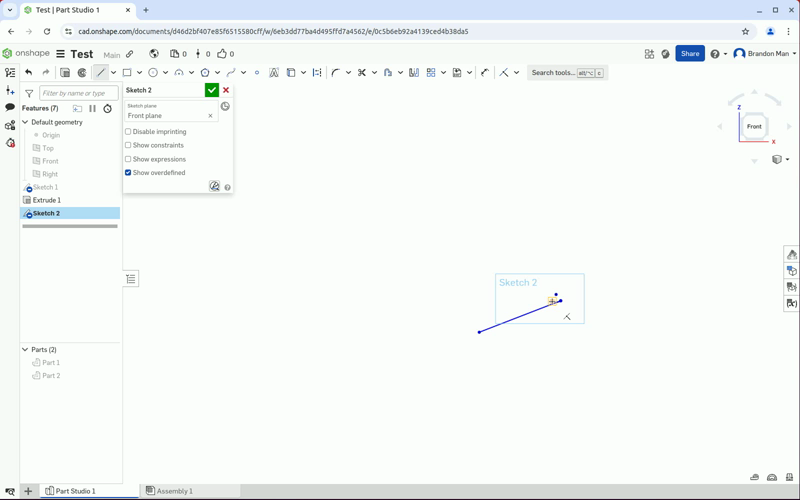
scroll(6)
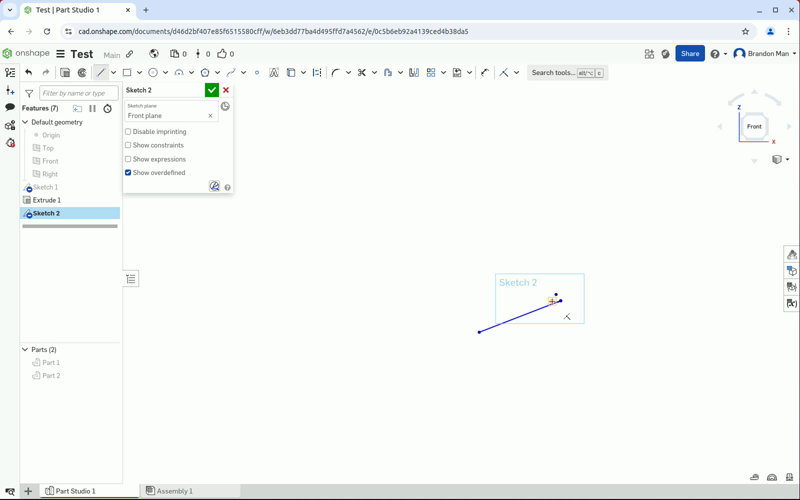
scroll(6)
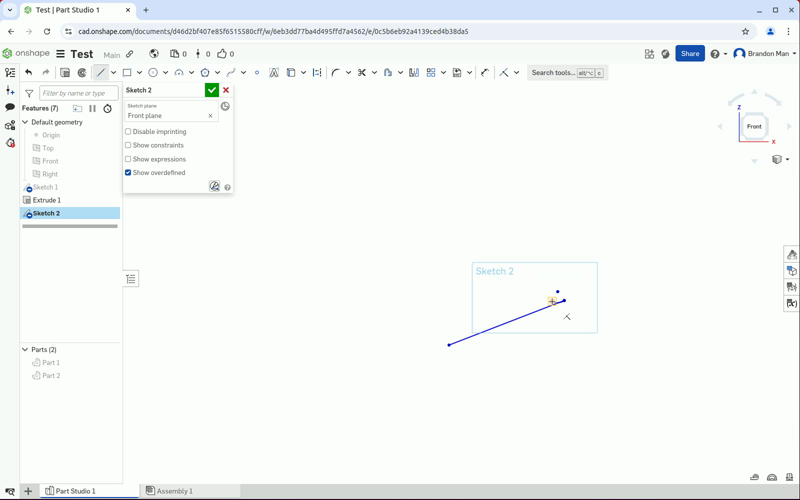
scroll(6)
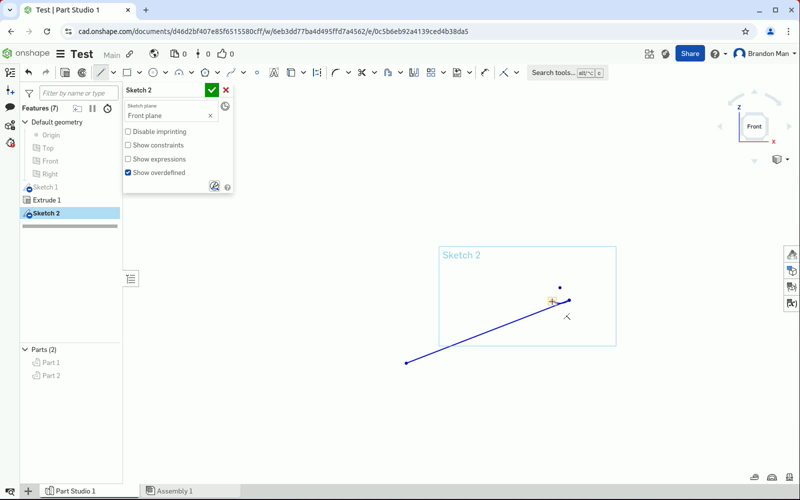
scroll(6)
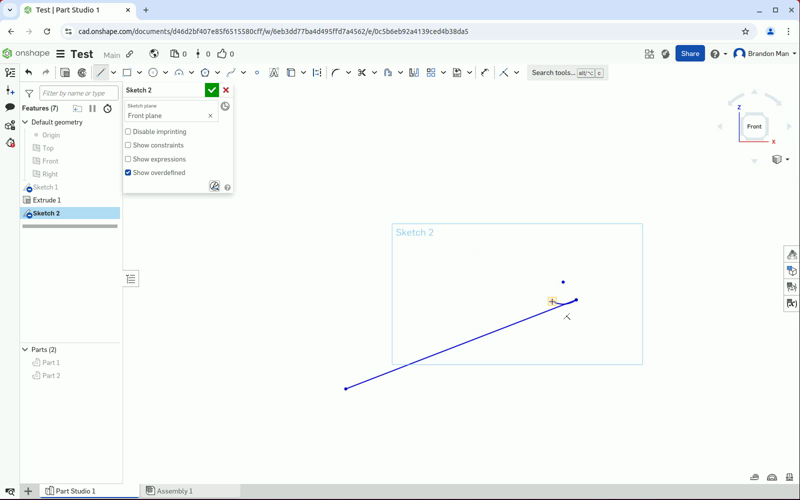
scroll(6)
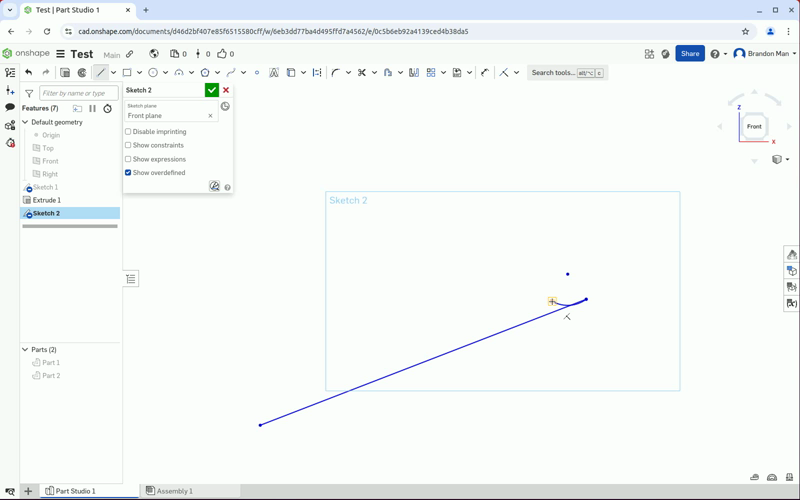
scroll(6)
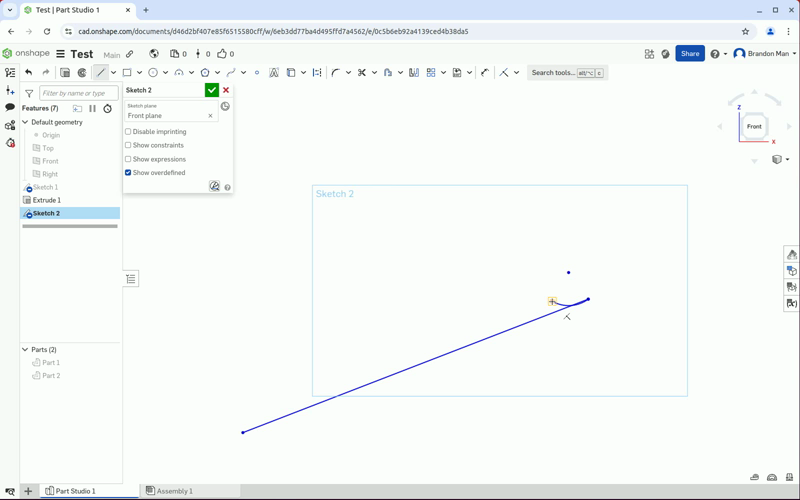
scroll(6)
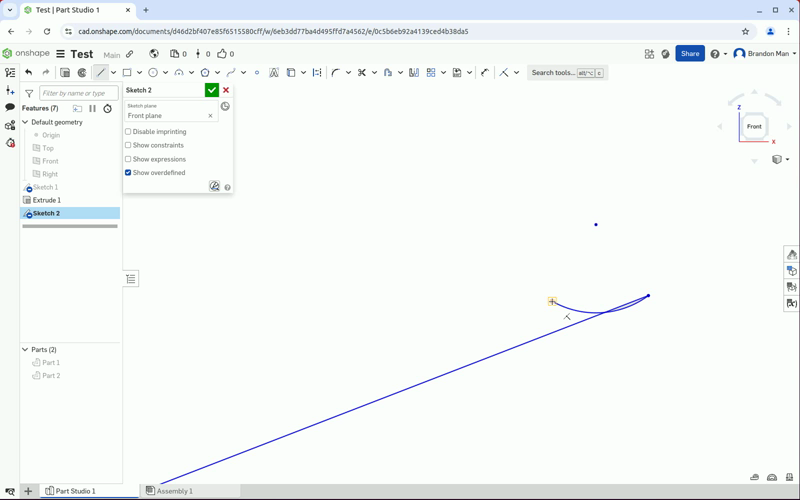
click(552, 301)
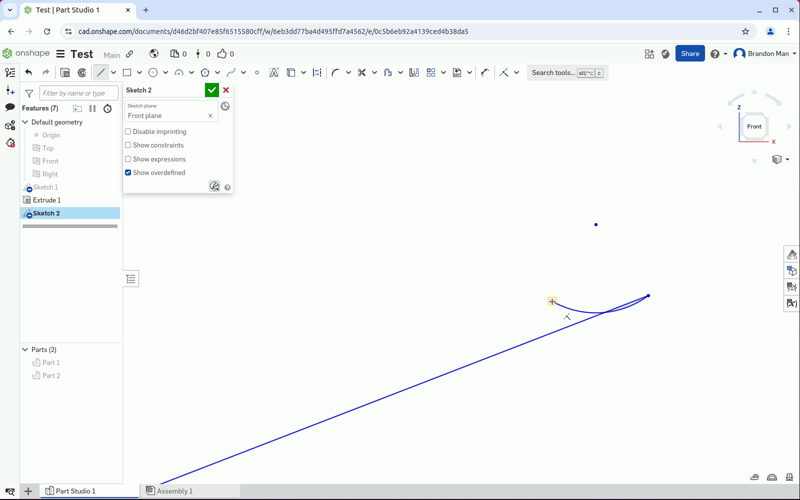
scroll(-6)
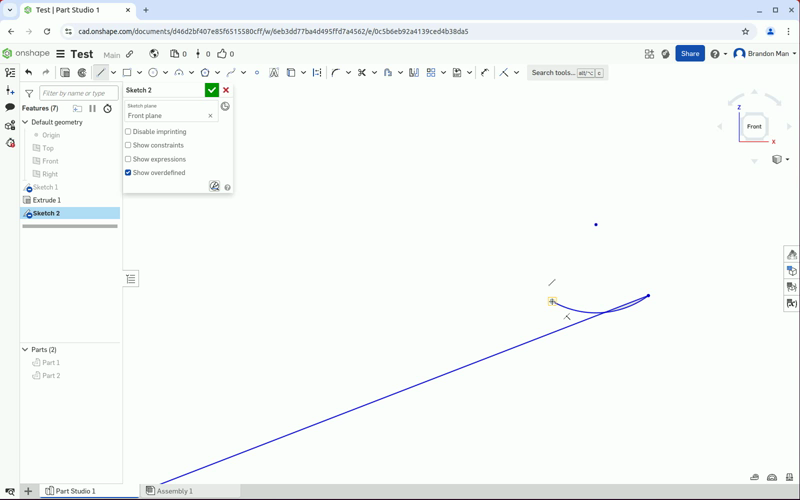
scroll(-6)
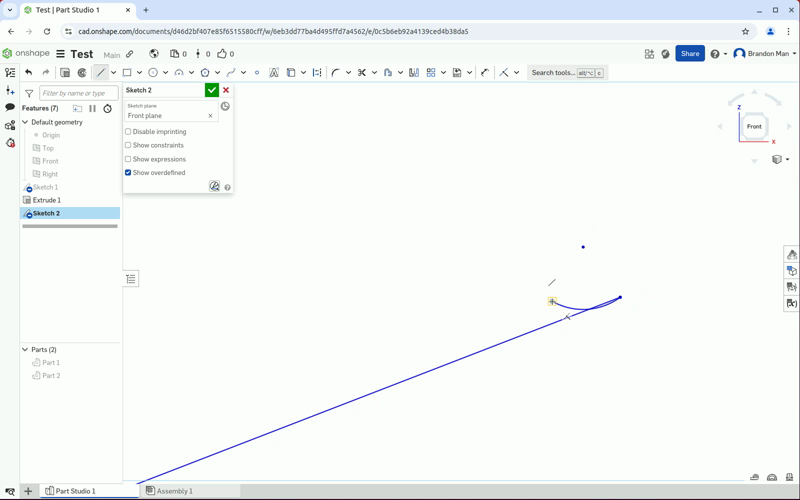
scroll(-6)
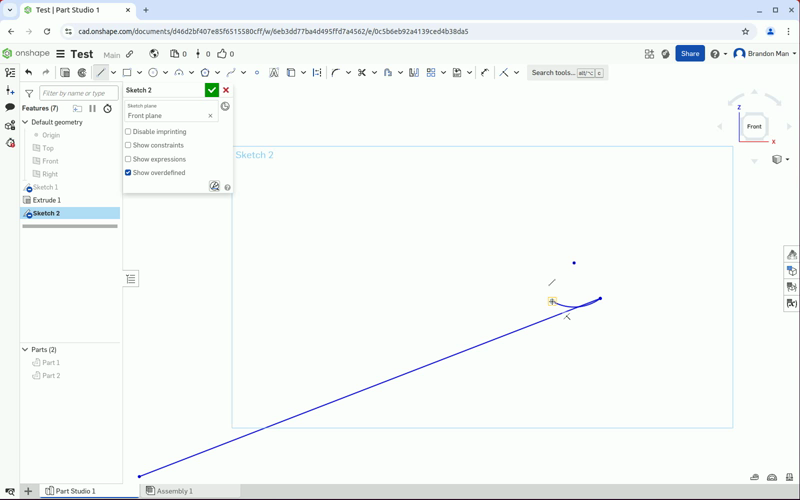
scroll(-6)
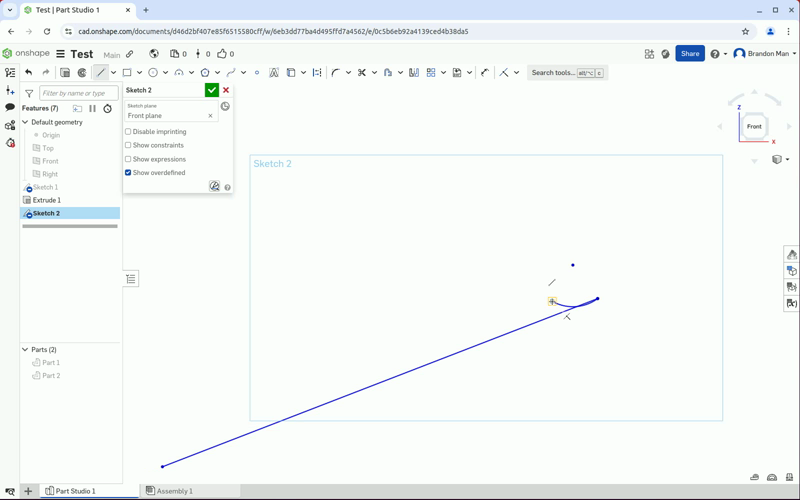
scroll(-6)
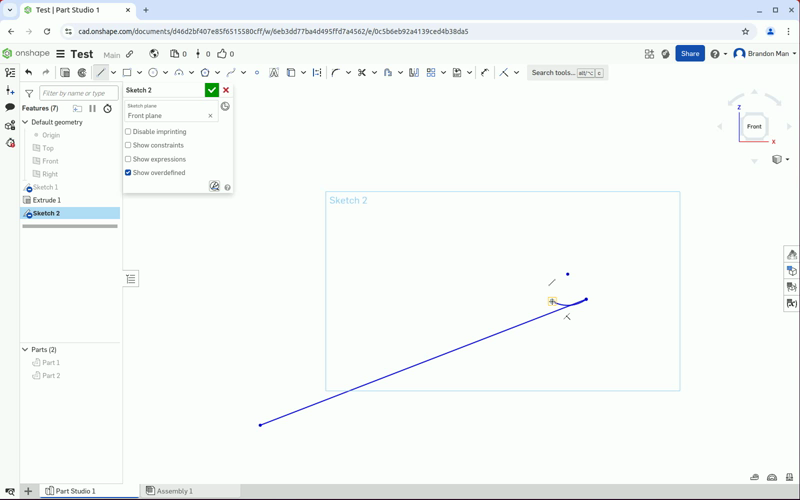
scroll(-6)
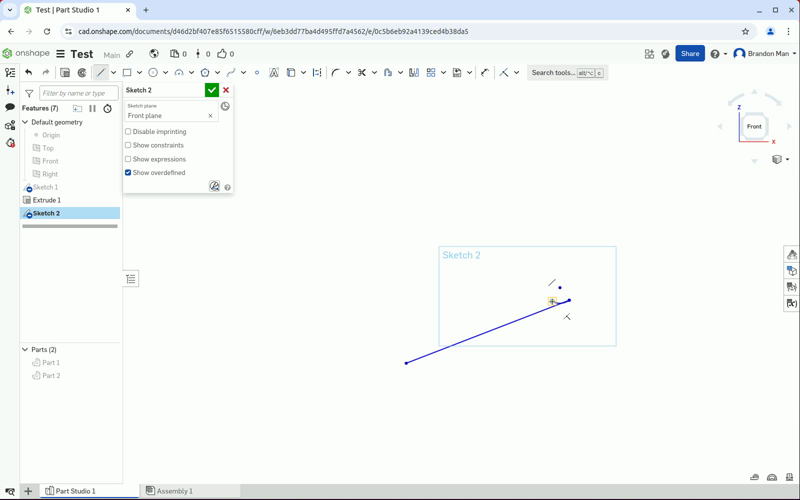
scroll(-6)
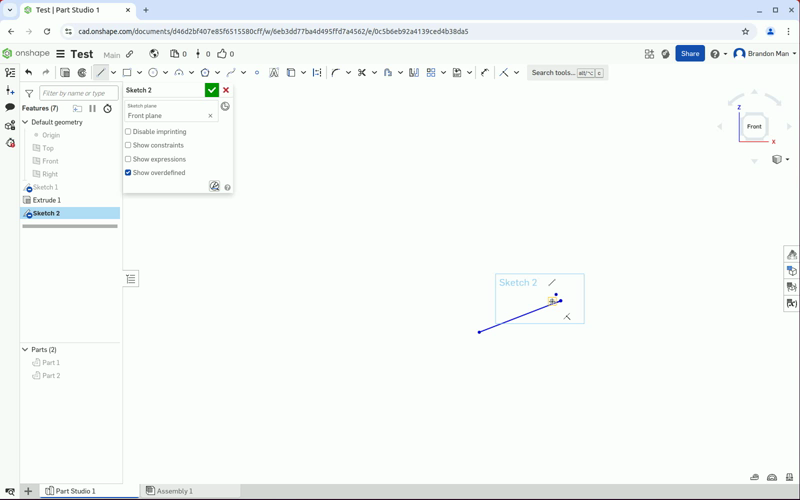
key_down(shift)
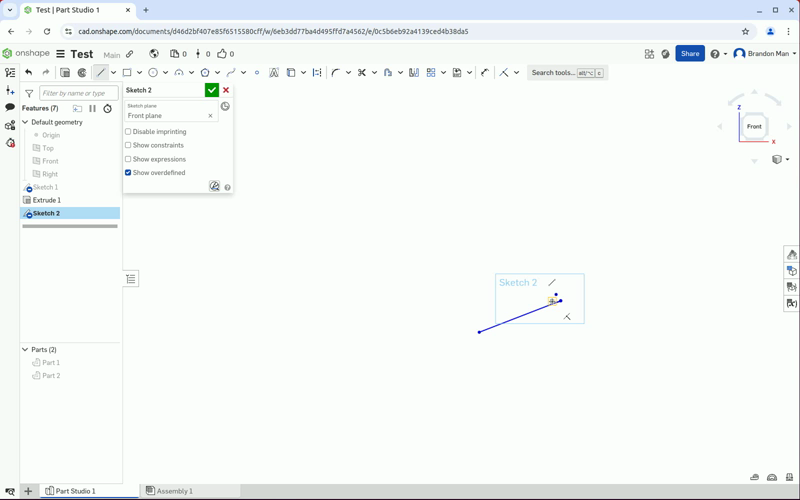
mouse_move(492, 324)
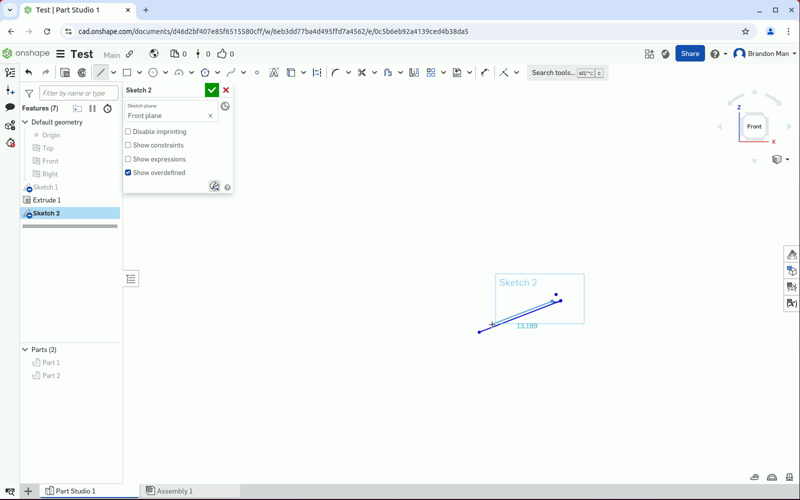
click(492, 324)
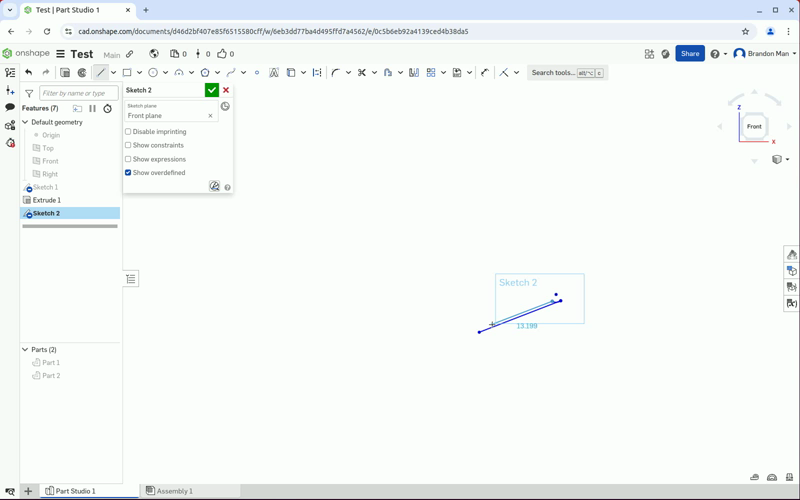
key_up(shift)
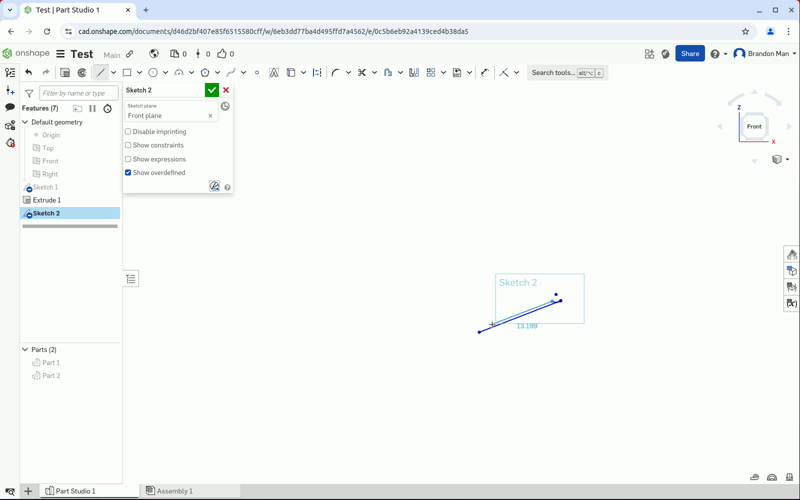
key(esc)
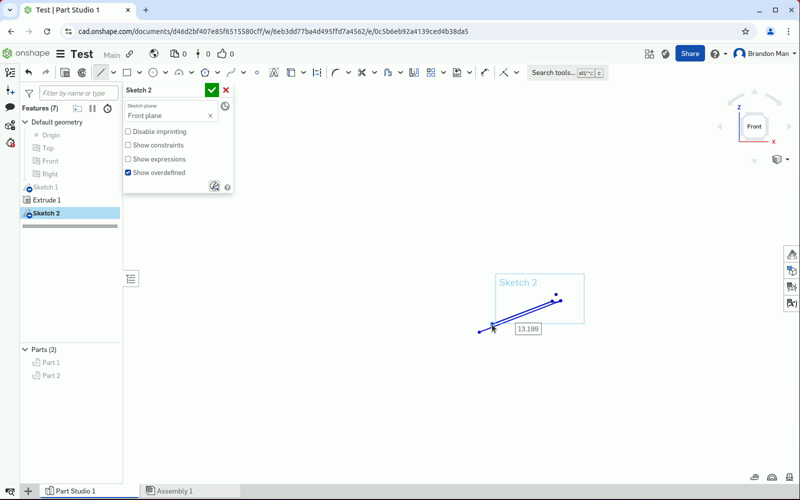
key(a)
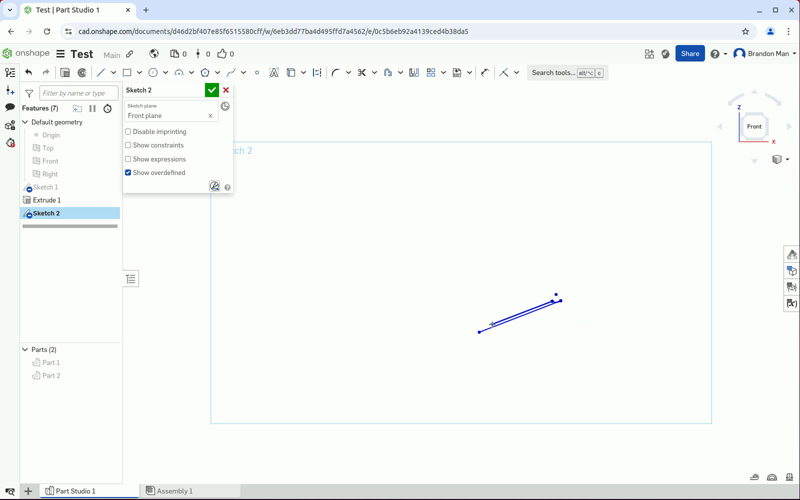
mouse_move(492, 324)
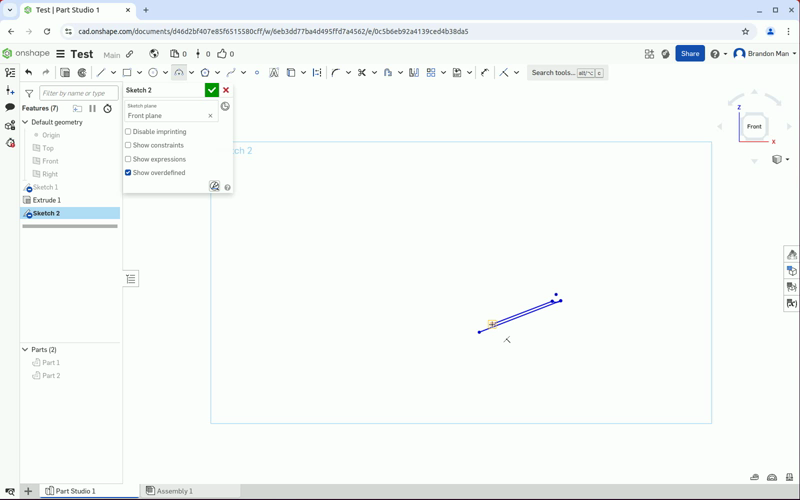
click(492, 324)
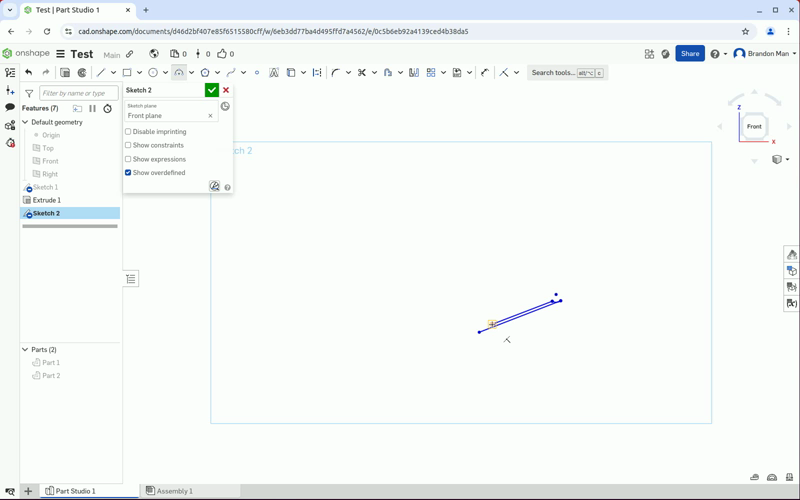
mouse_move(479, 332)
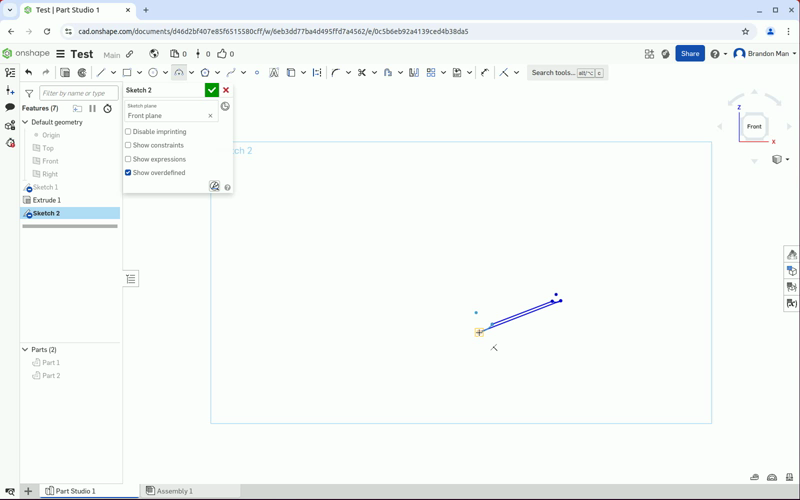
click(479, 332)
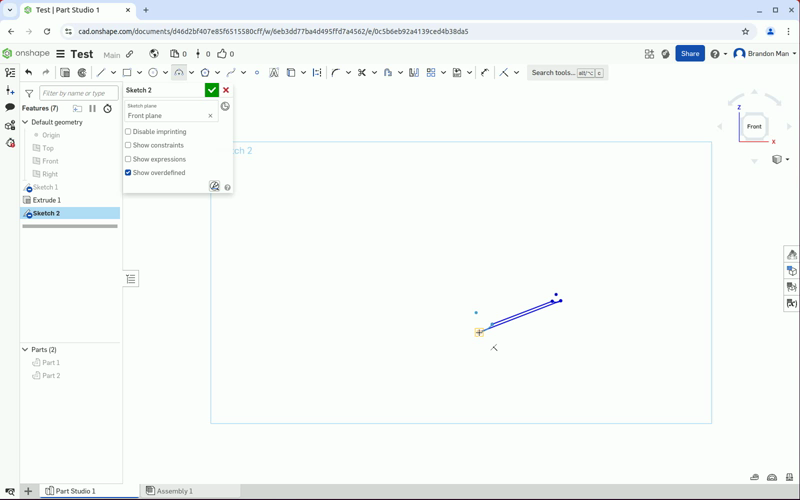
key_down(shift)
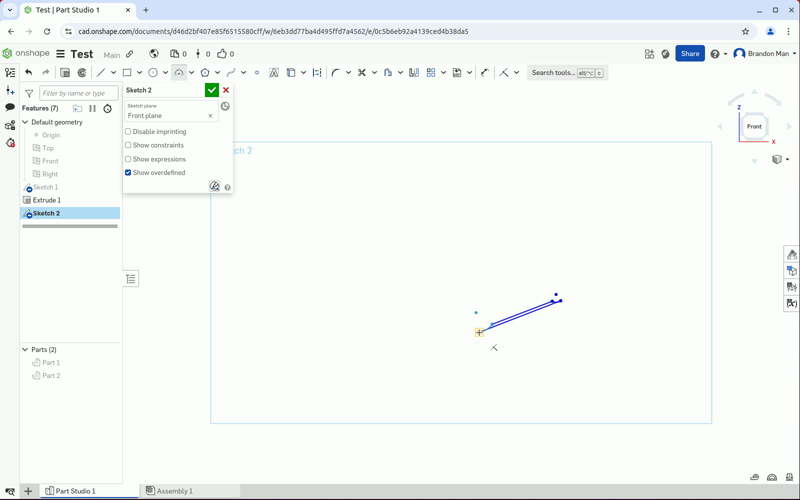
mouse_move(486, 328)
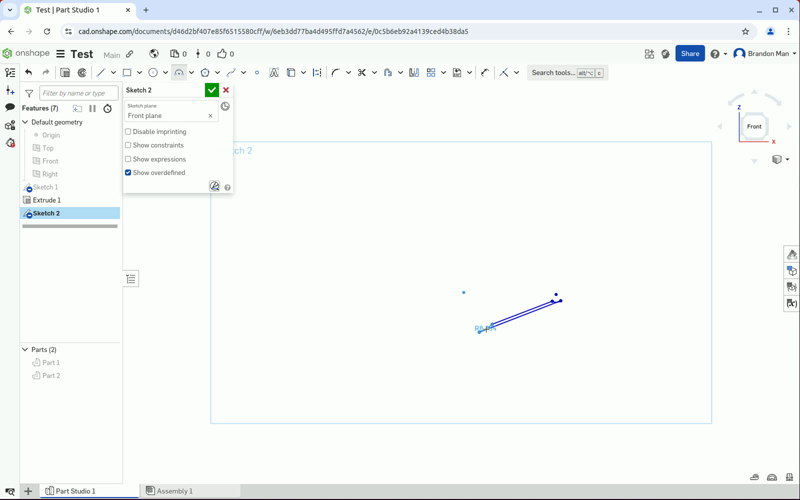
click(486, 328)
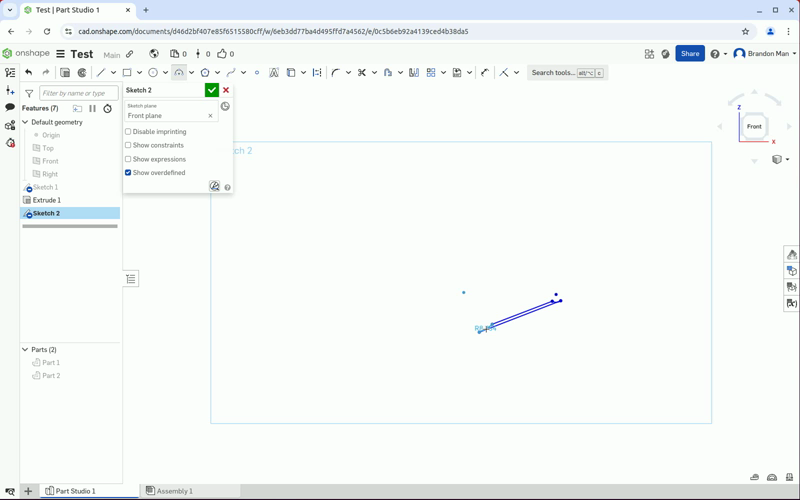
key_up(shift)
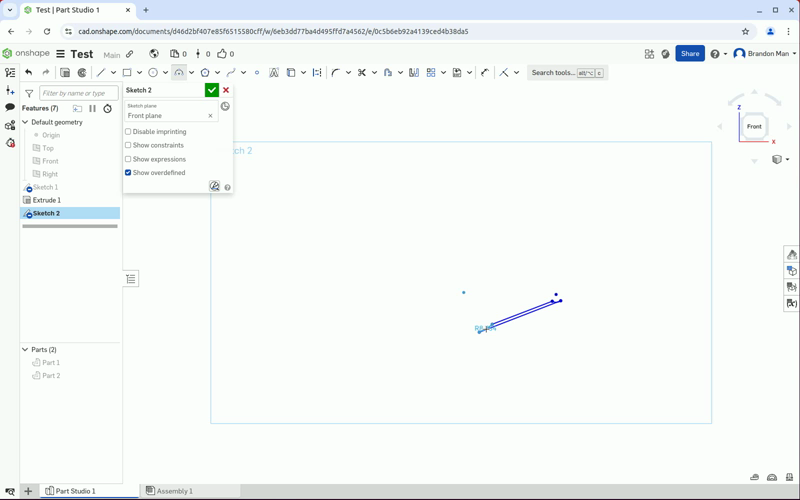
key(esc)
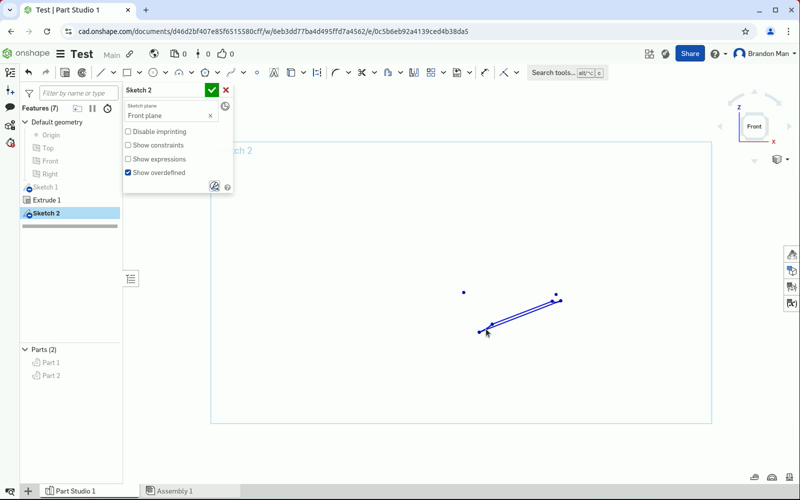
mouse_move(544, 305)
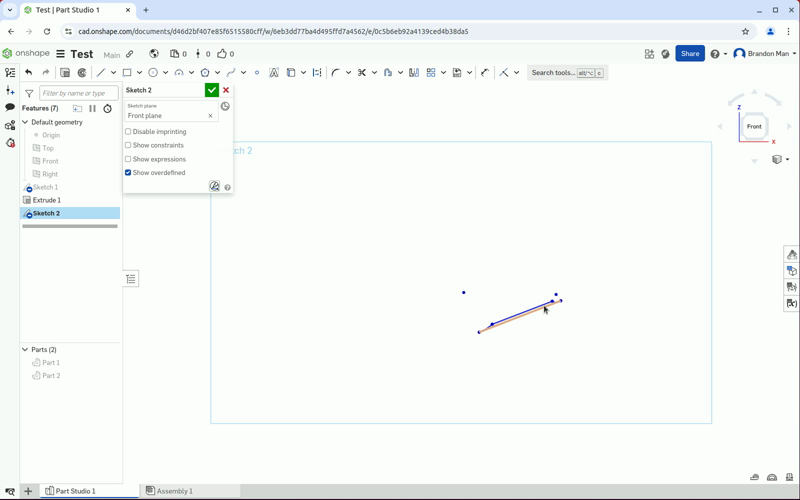
scroll(6)
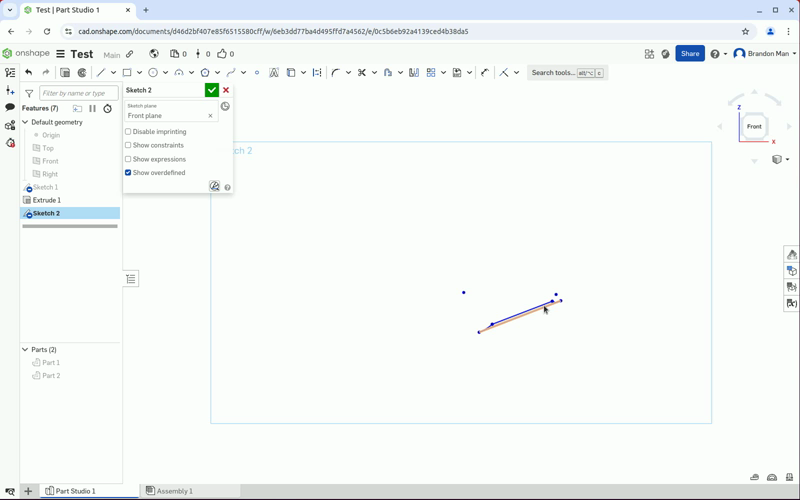
scroll(6)
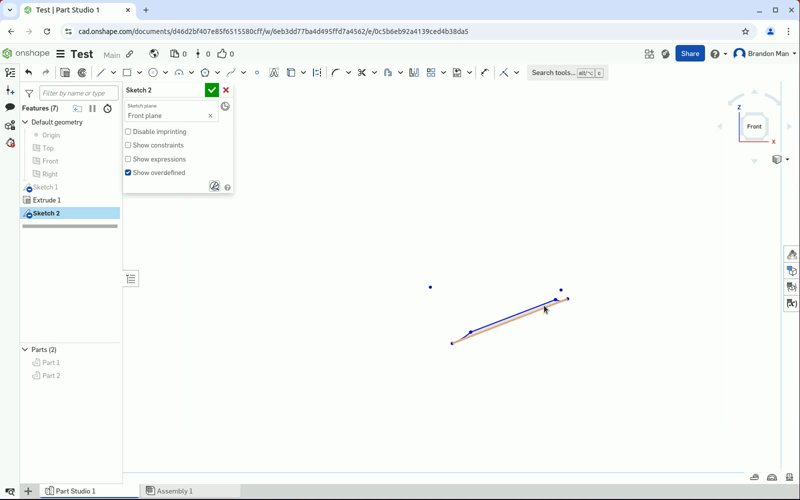
scroll(6)
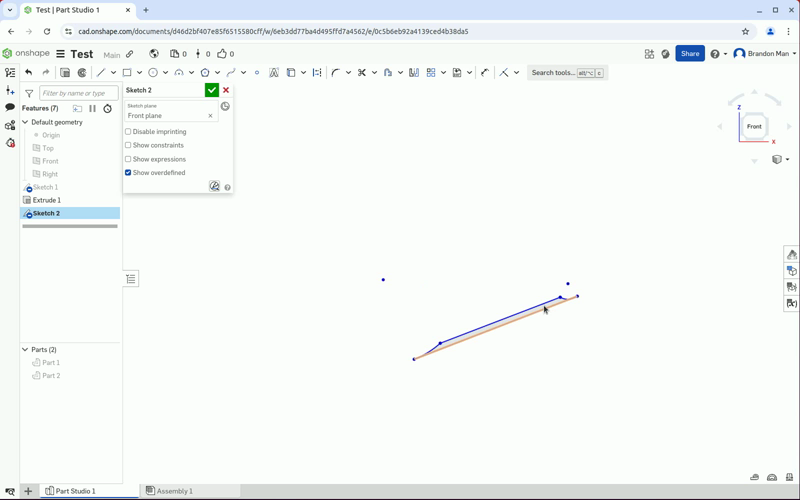
scroll(6)
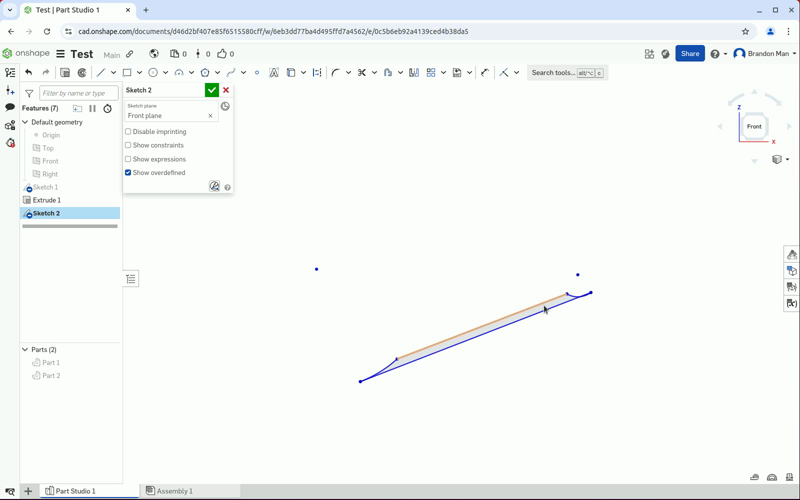
scroll(6)
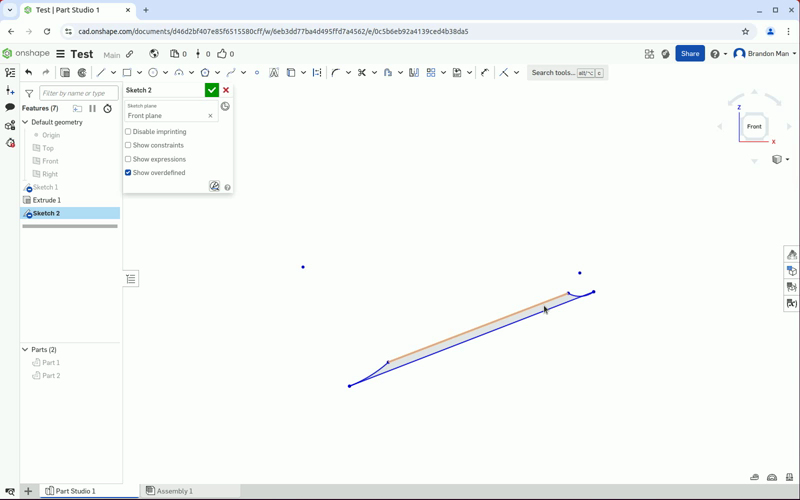
scroll(6)
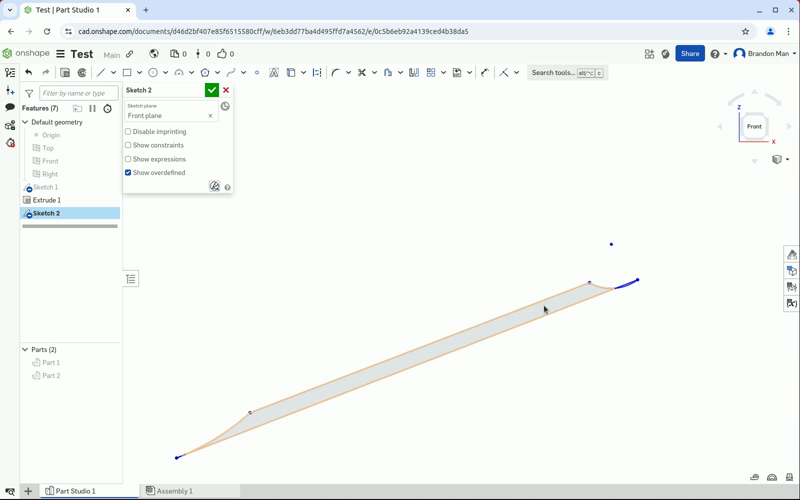
scroll(6)
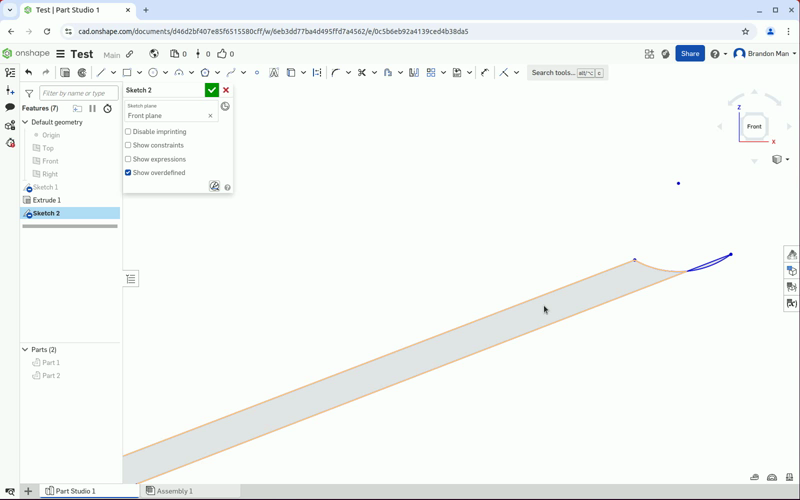
click(544, 305)
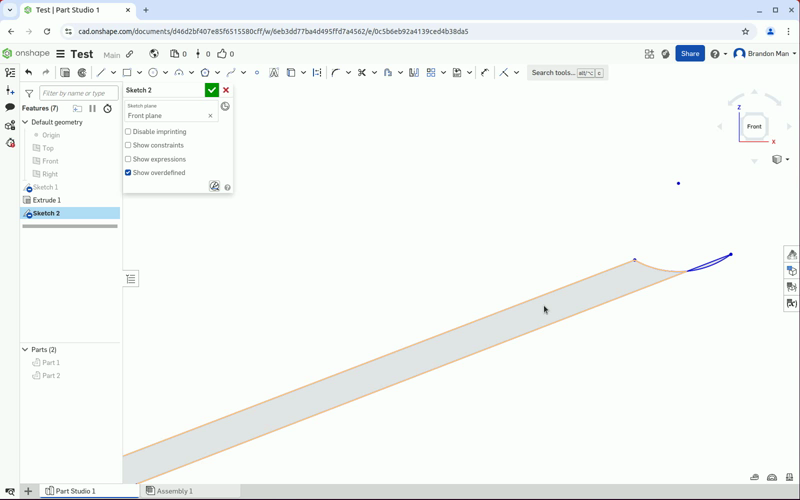
scroll(-6)
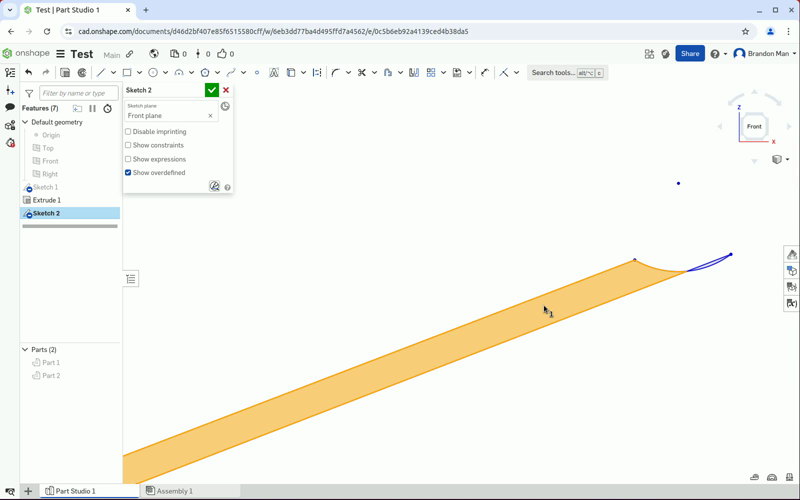
scroll(-6)
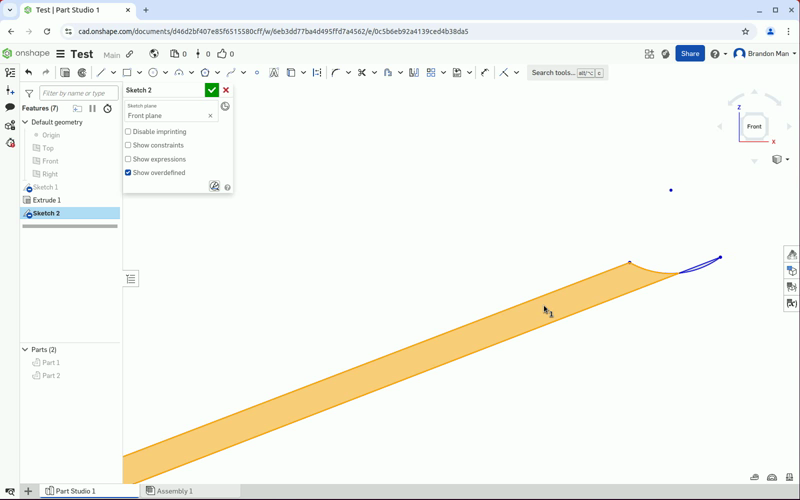
scroll(-6)
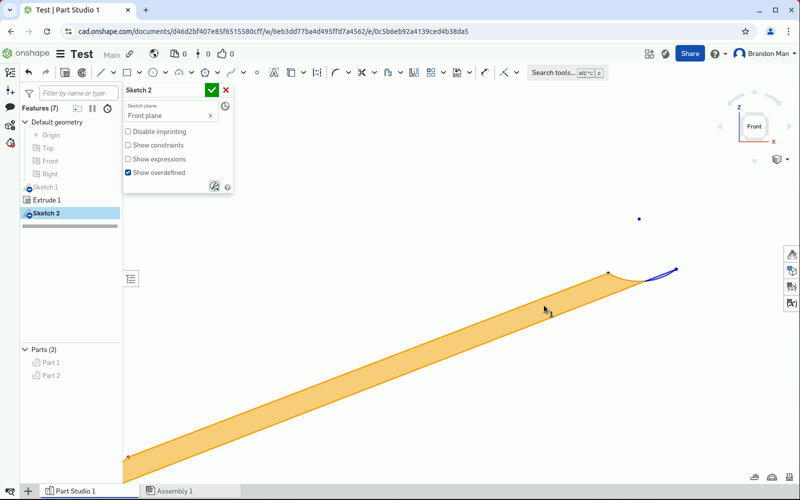
scroll(-6)
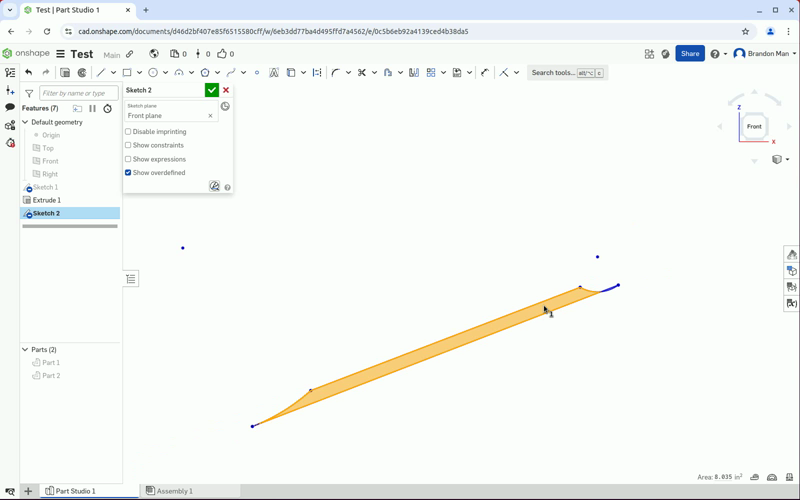
scroll(-6)
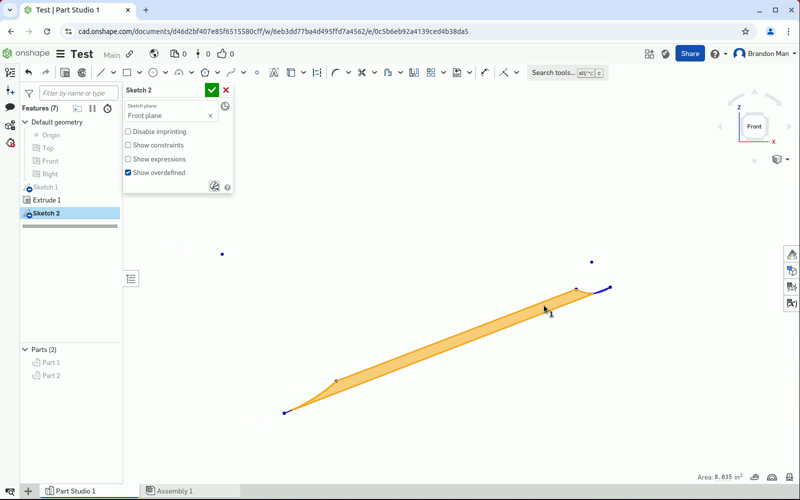
scroll(-6)
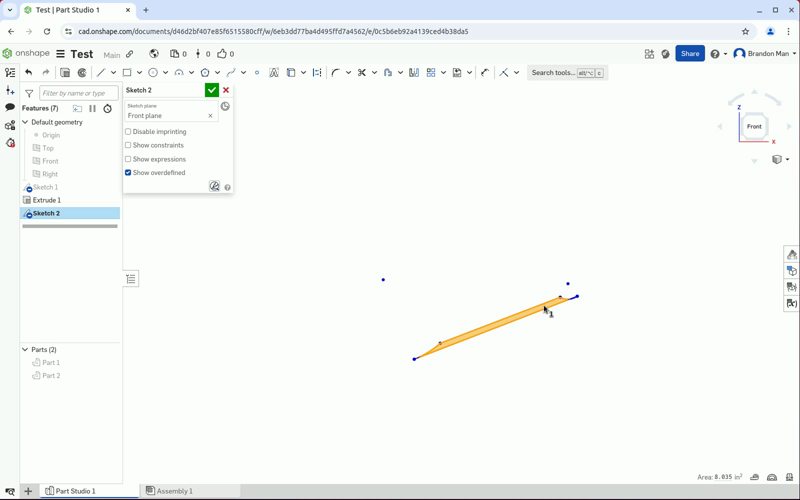
scroll(-6)
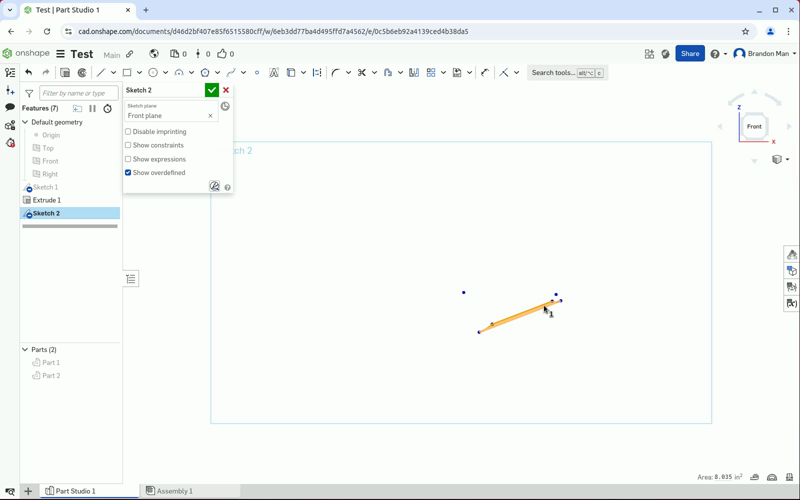
mouse_move(73, 352)
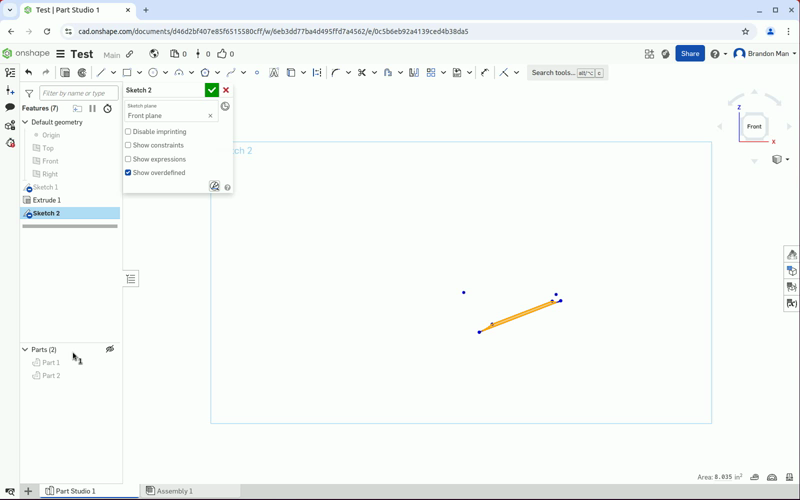
key(shift+y)
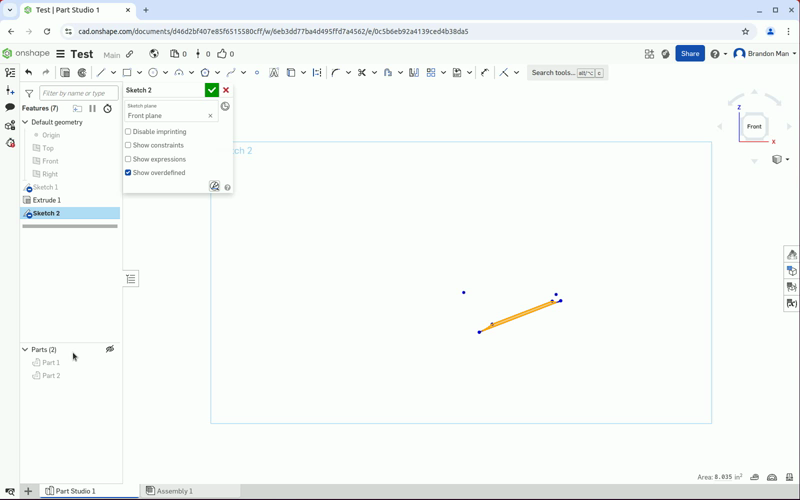
key(shift+e)
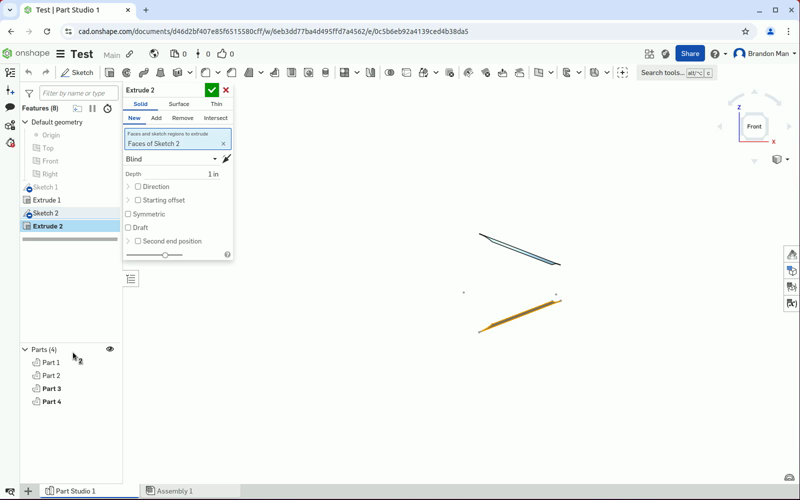
mouse_move(143, 106)
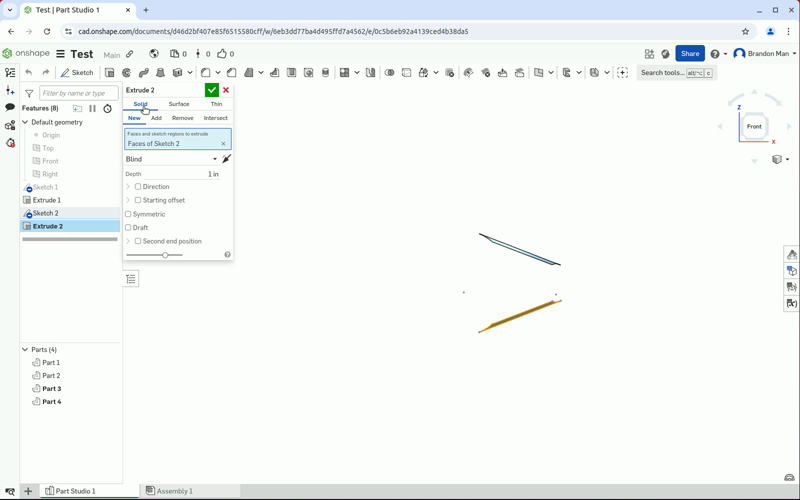
click(143, 106)
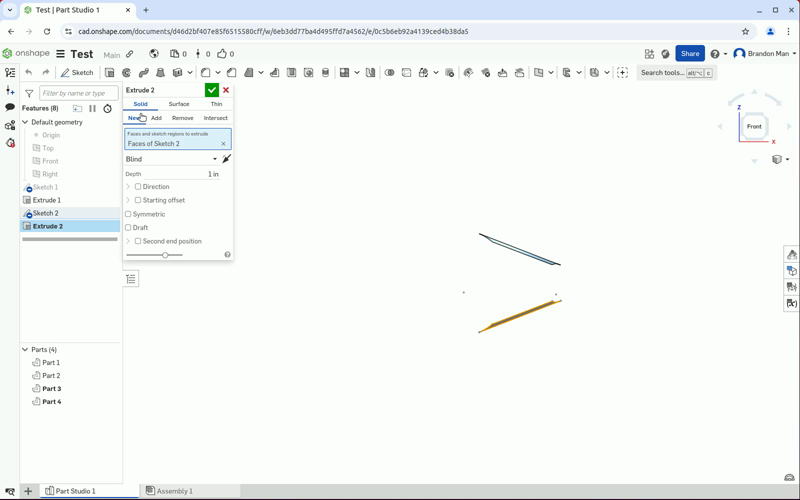
mouse_move(137, 120)
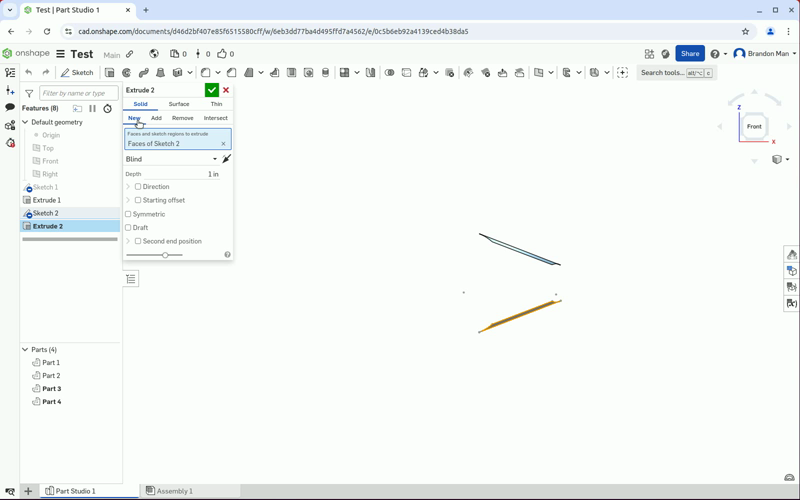
click(137, 120)
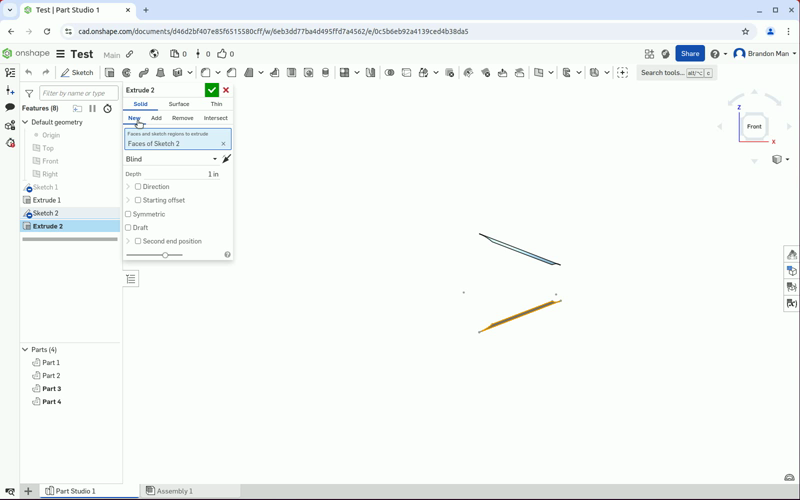
key(tab, 4)
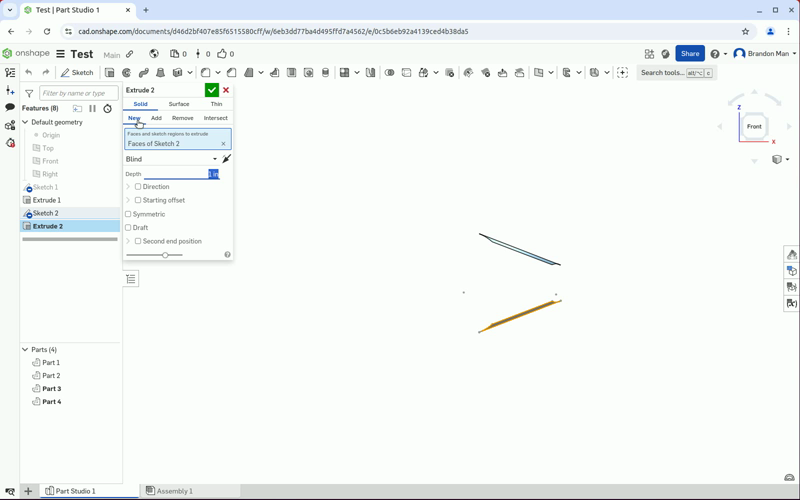
text(1.685)
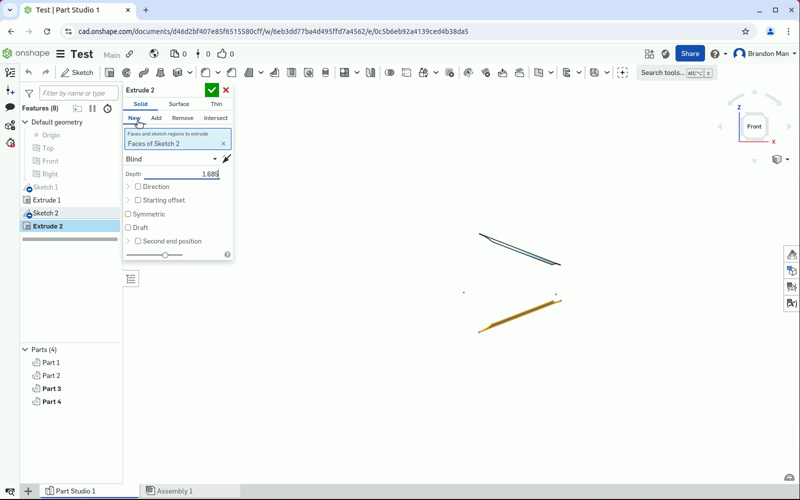
key(enter)
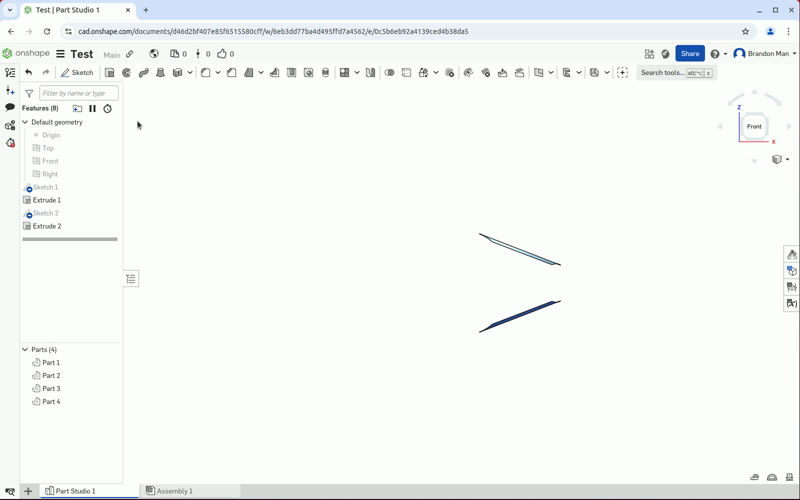
key(shift+h)
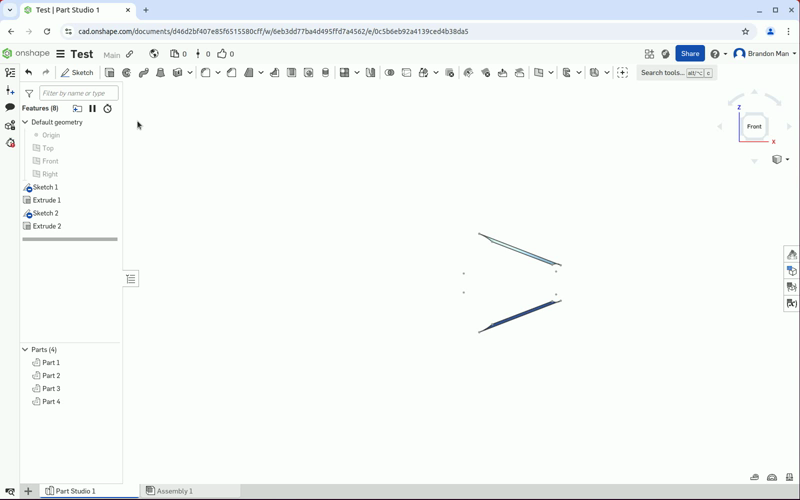
key(shift+h)
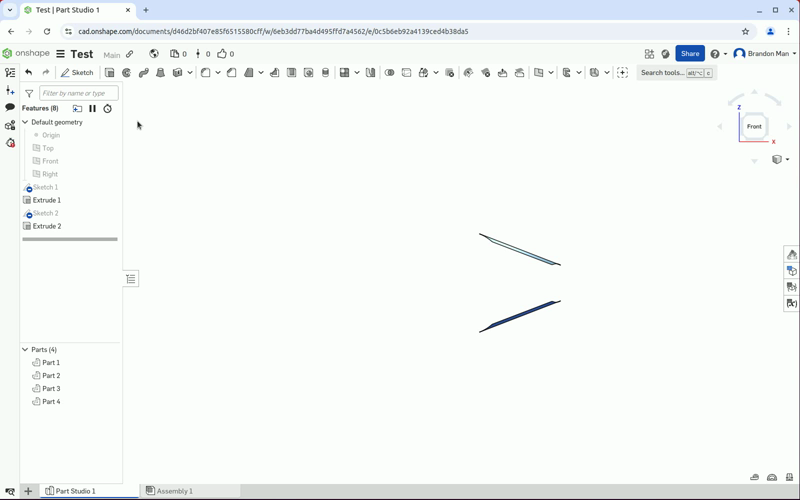
mouse_move(73, 189)
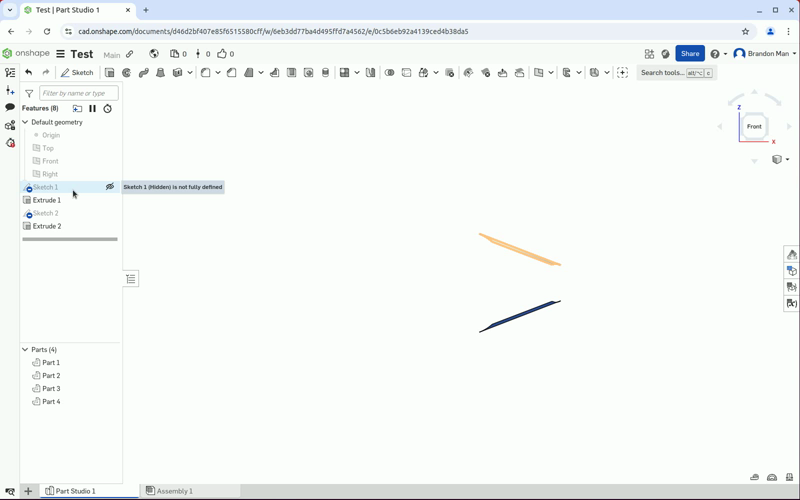
click(73, 189)
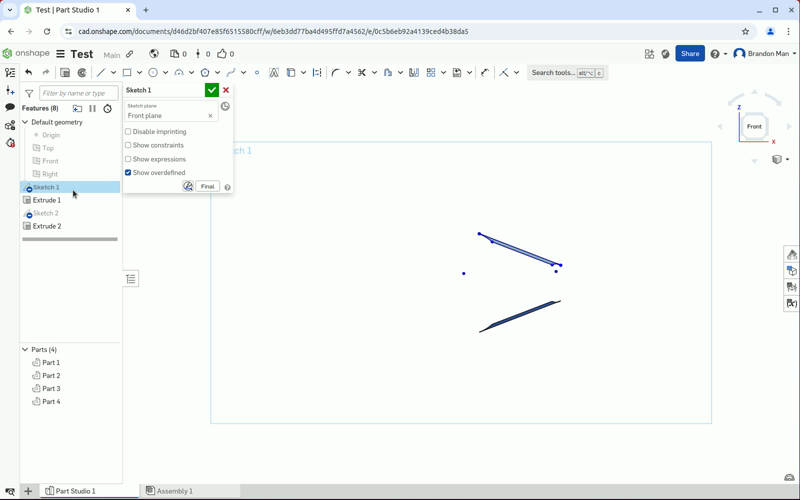
mouse_move(229, 92)
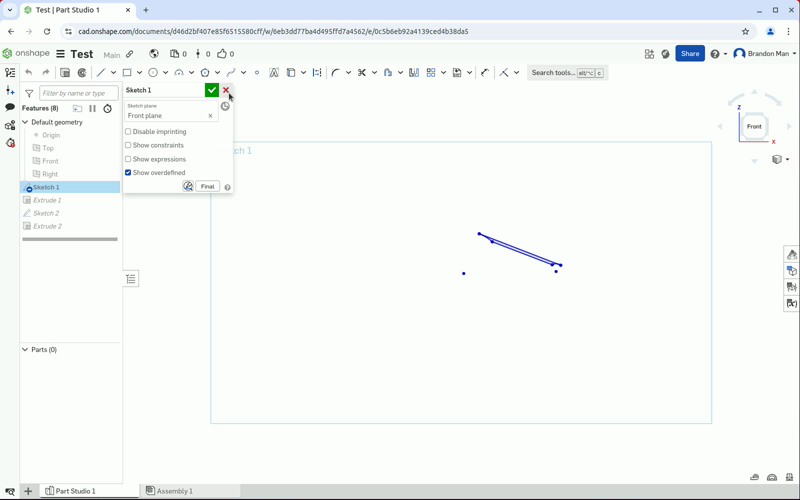
click(229, 92)
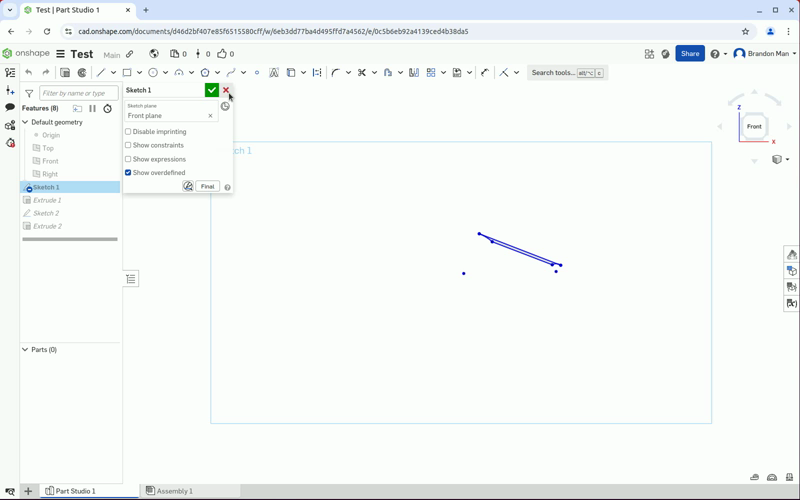
key(shift+s)
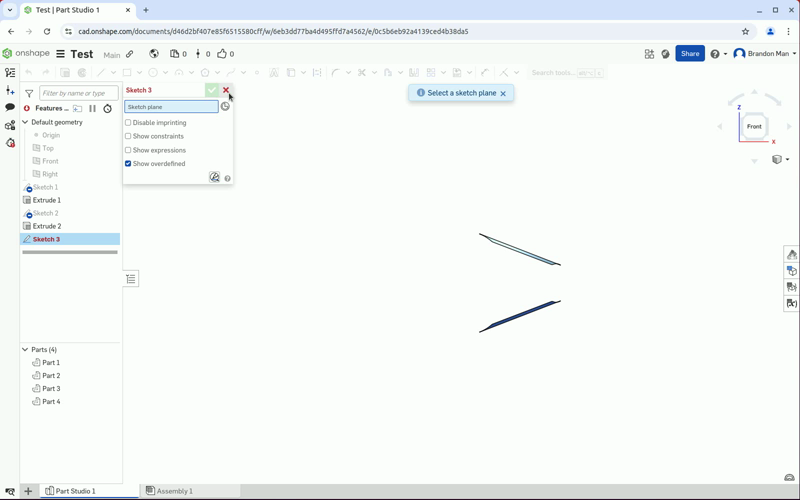
mouse_move(73, 163)
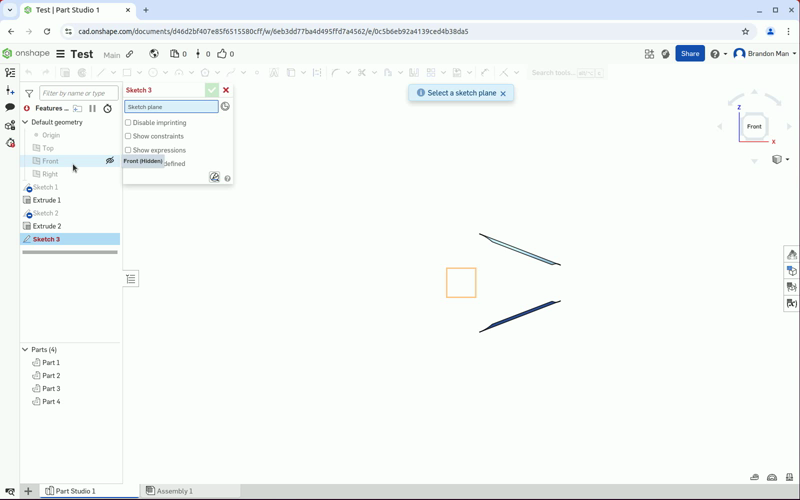
click(73, 163)
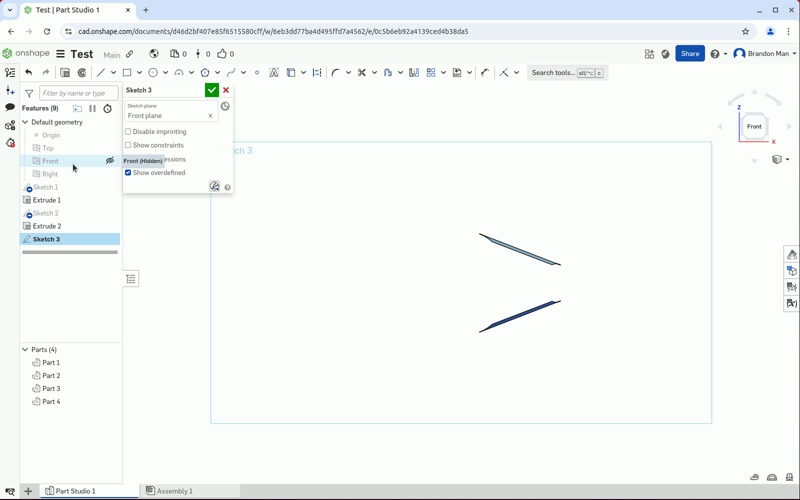
mouse_move(73, 352)
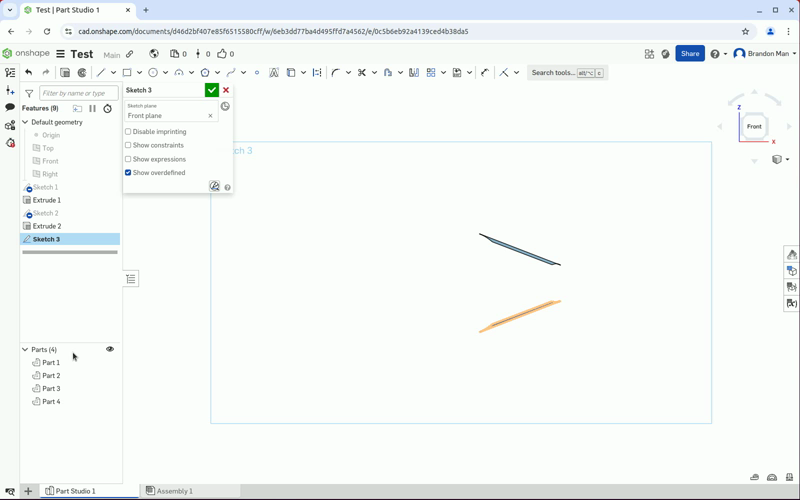
key(y)
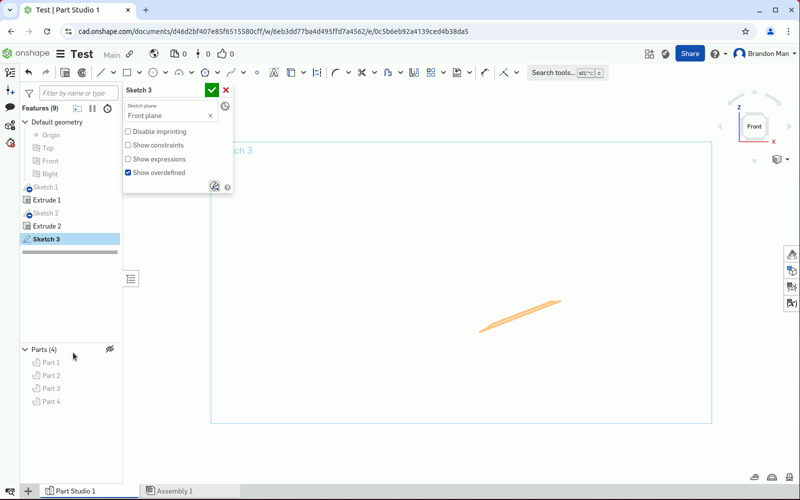
key(l)
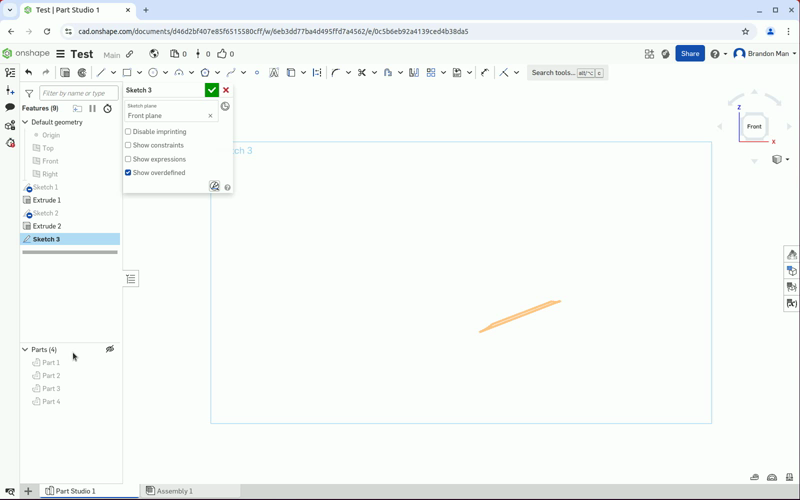
key_down(shift)
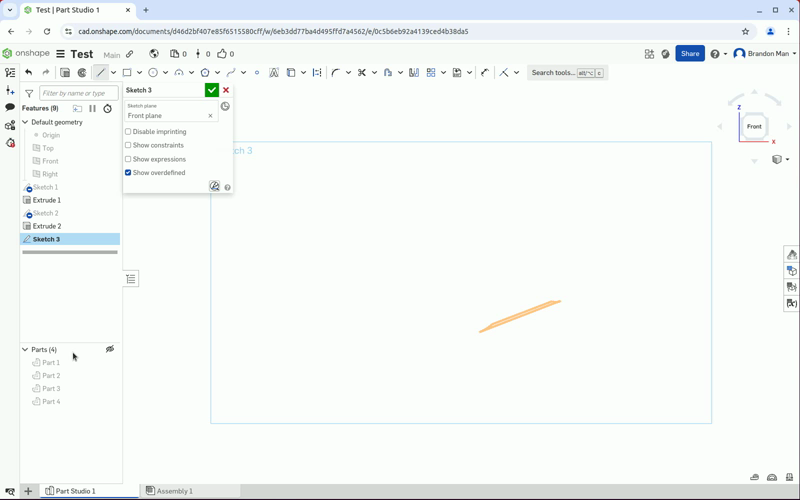
mouse_move(479, 329)
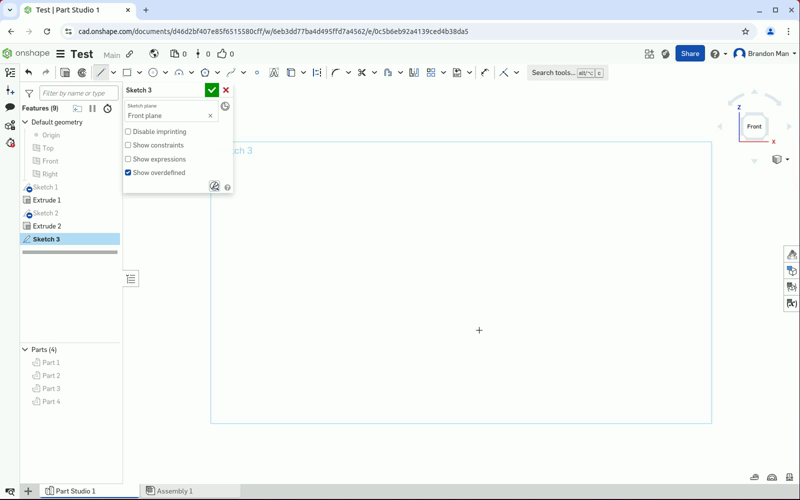
click(479, 329)
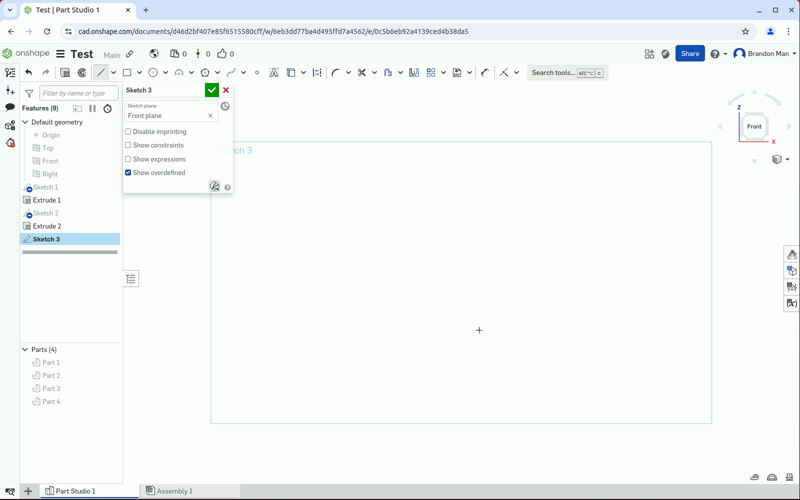
key_up(shift)
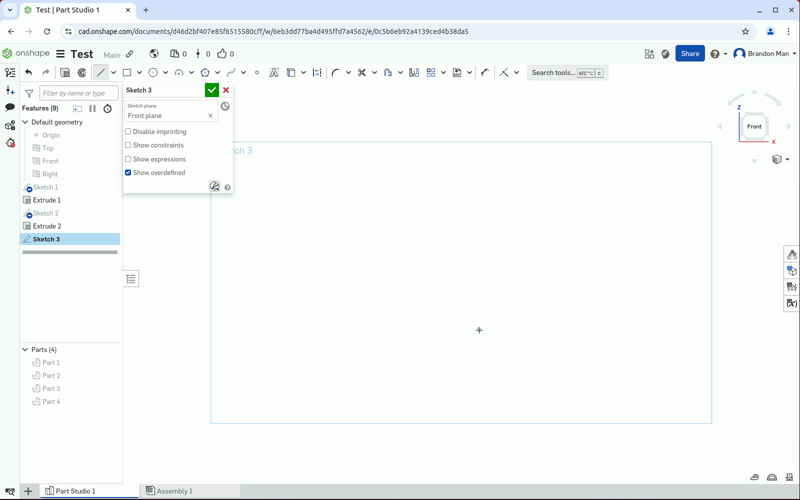
key_down(shift)
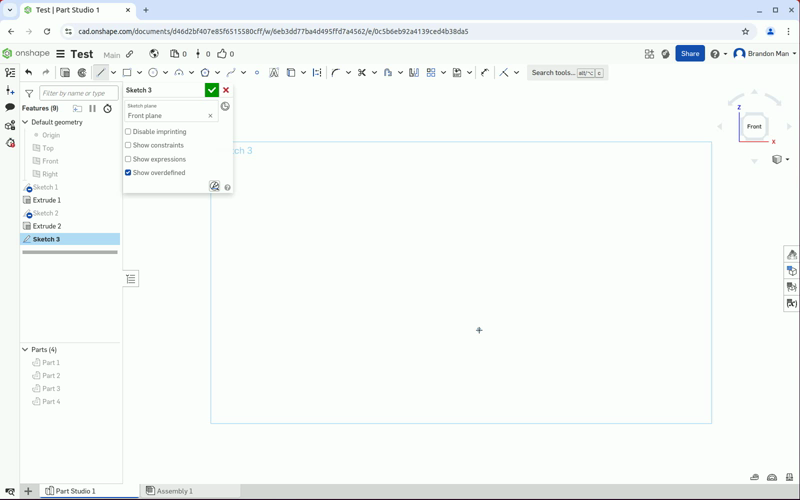
mouse_move(509, 329)
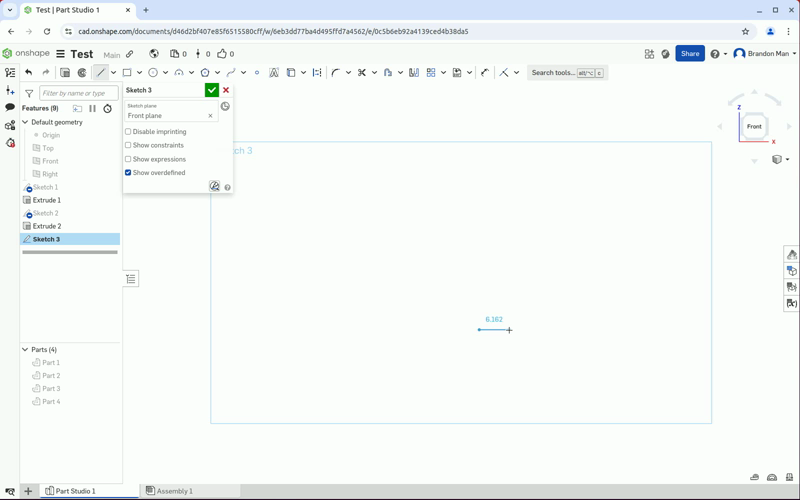
mouse_move(493, 324)
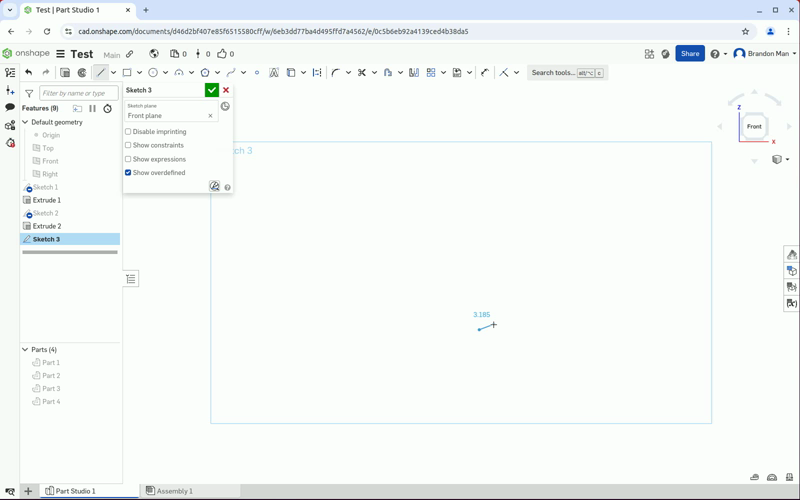
click(493, 324)
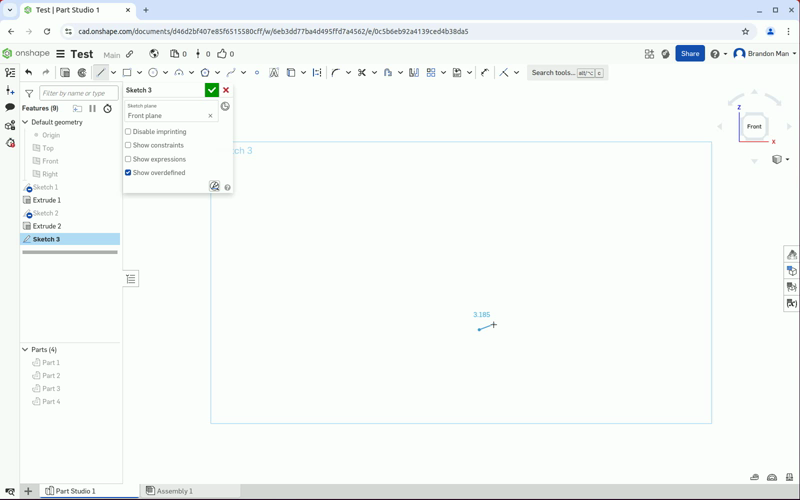
key_up(shift)
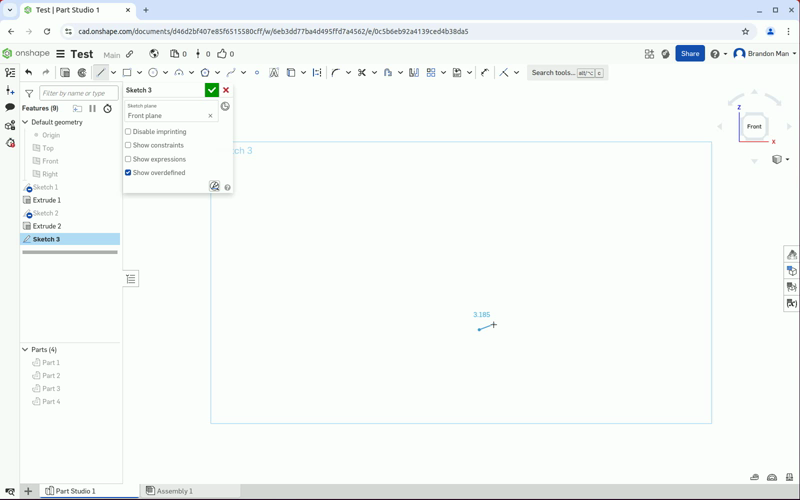
key(esc)
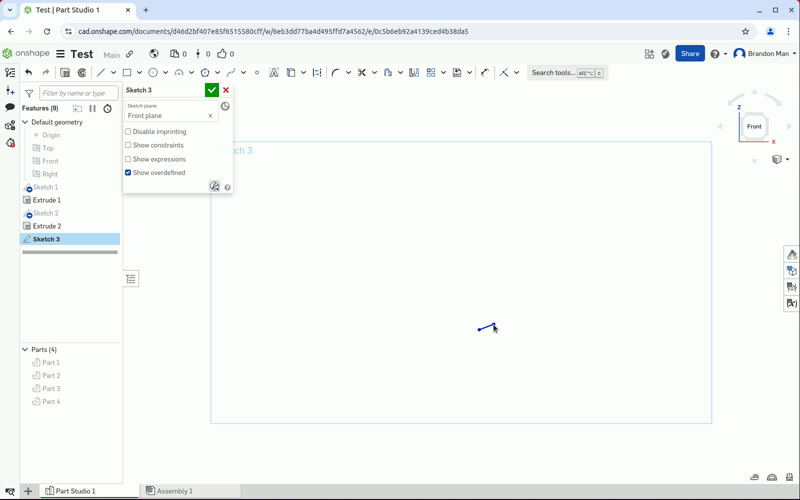
key(a)
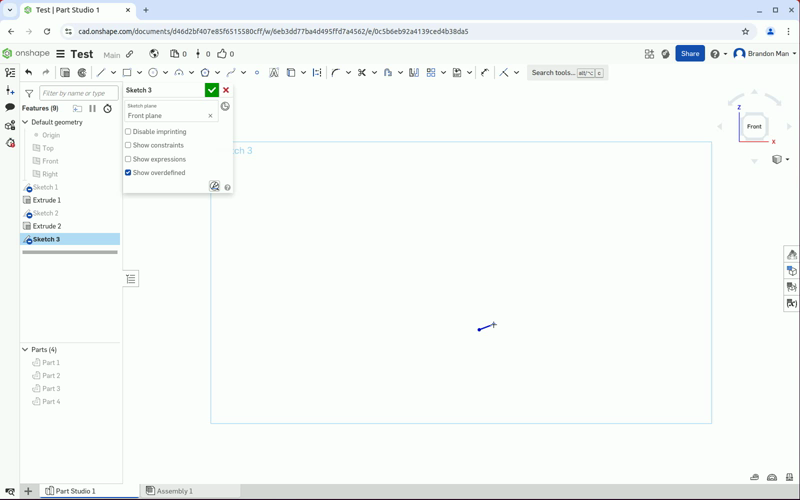
mouse_move(493, 324)
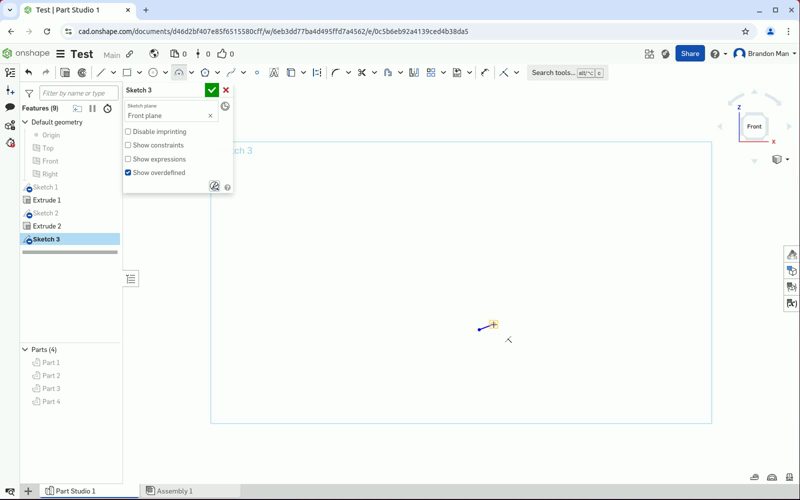
click(493, 324)
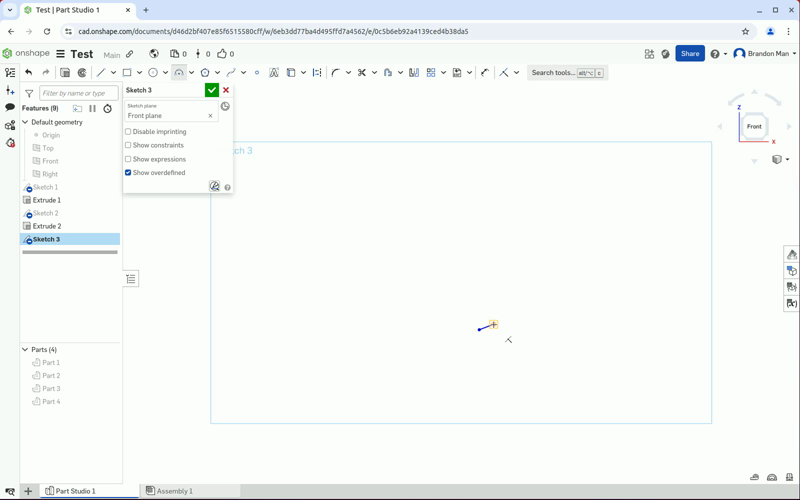
key_down(shift)
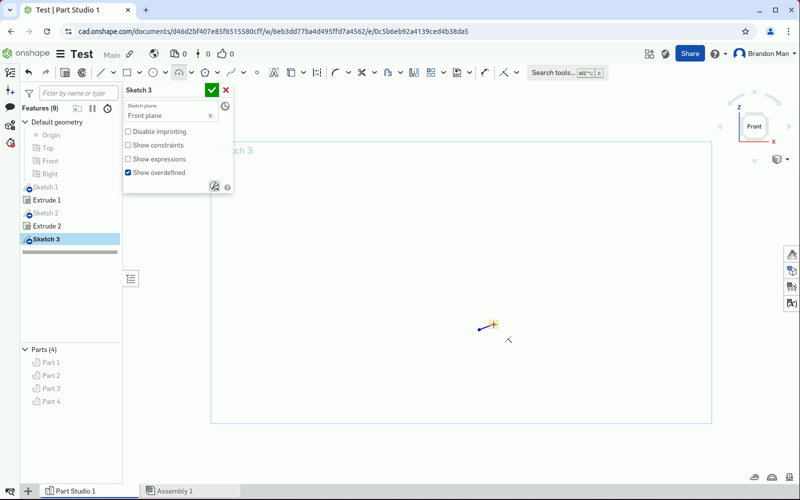
mouse_move(493, 239)
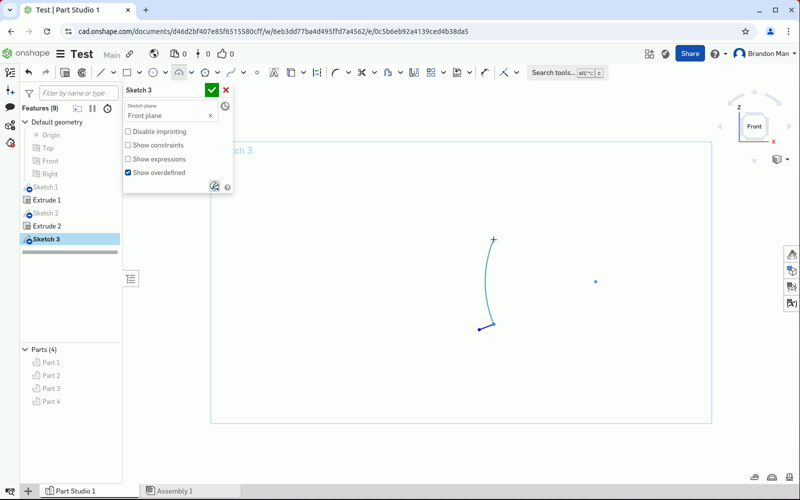
click(493, 239)
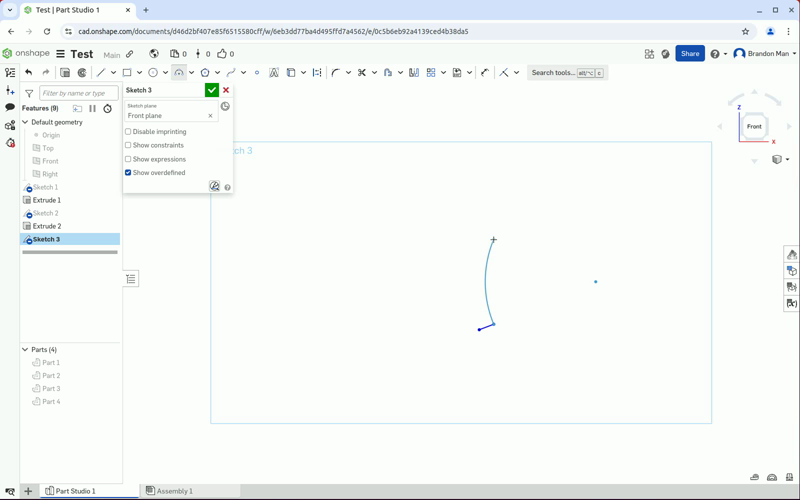
mouse_move(407, 282)
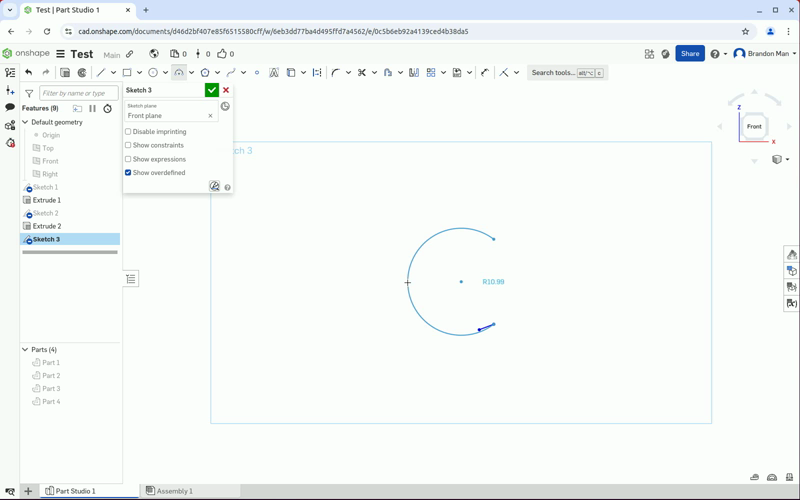
click(407, 282)
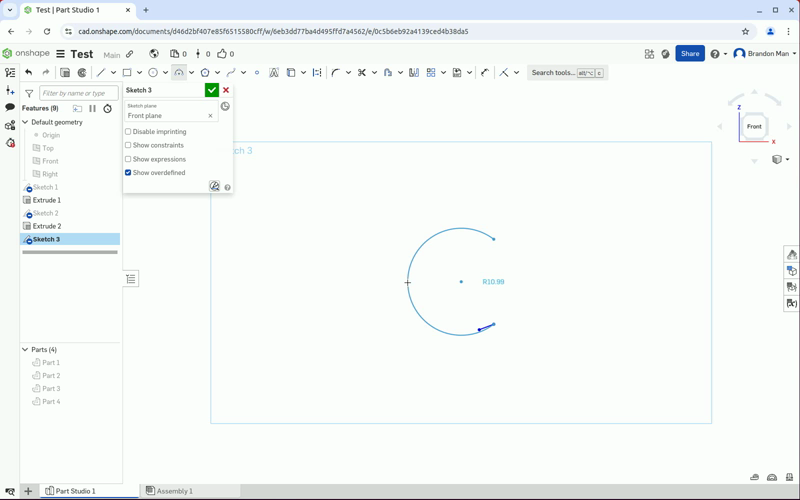
key_up(shift)
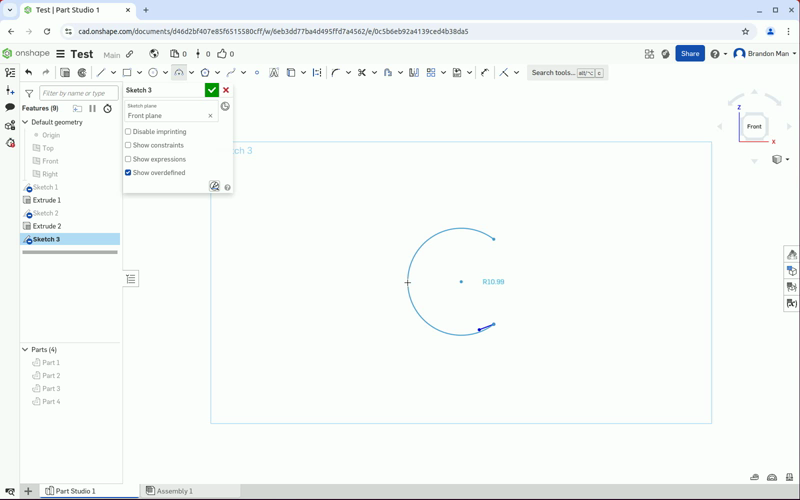
key(esc)
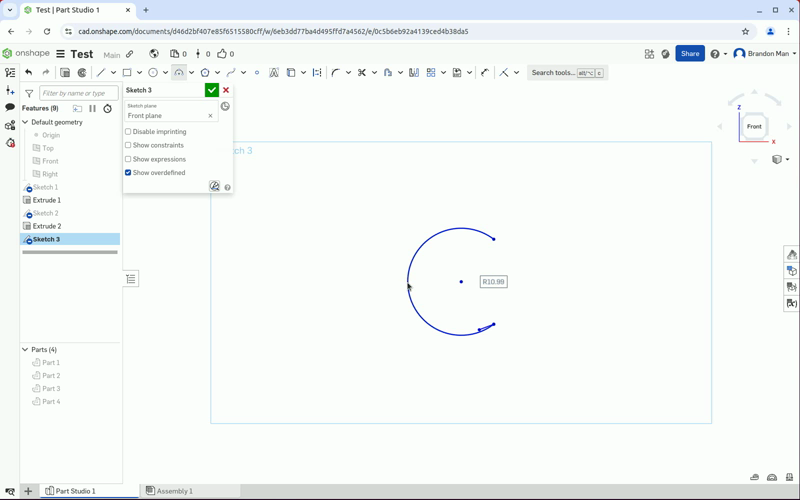
key(l)
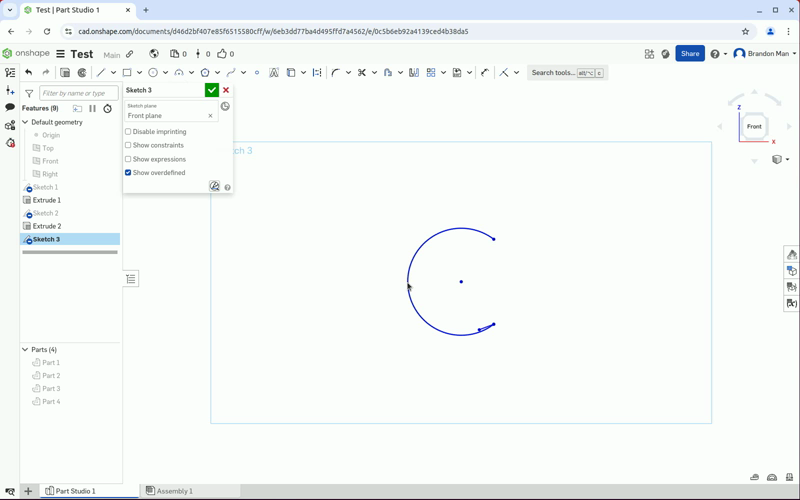
mouse_move(493, 239)
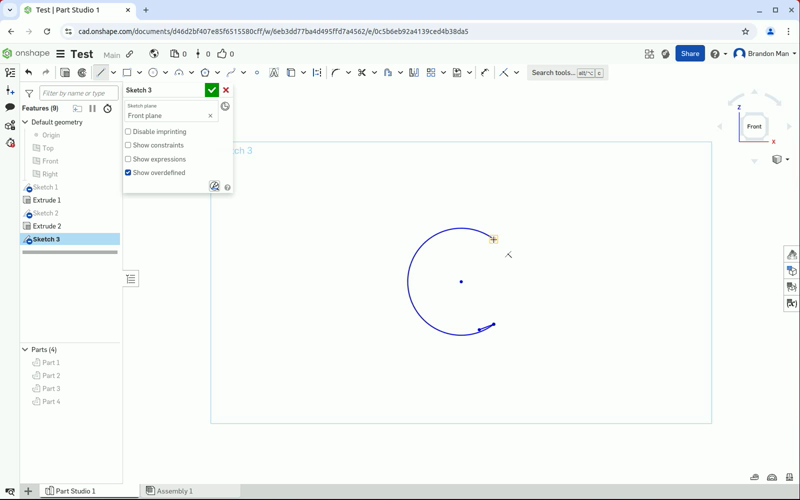
click(493, 239)
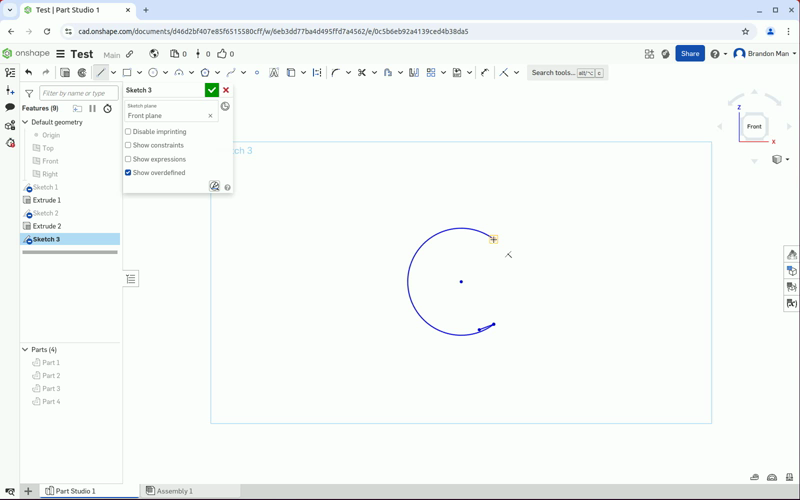
key_down(shift)
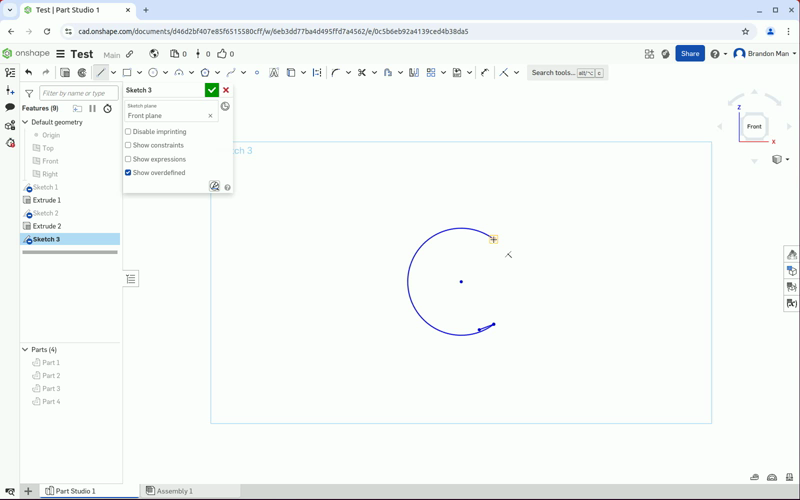
mouse_move(523, 239)
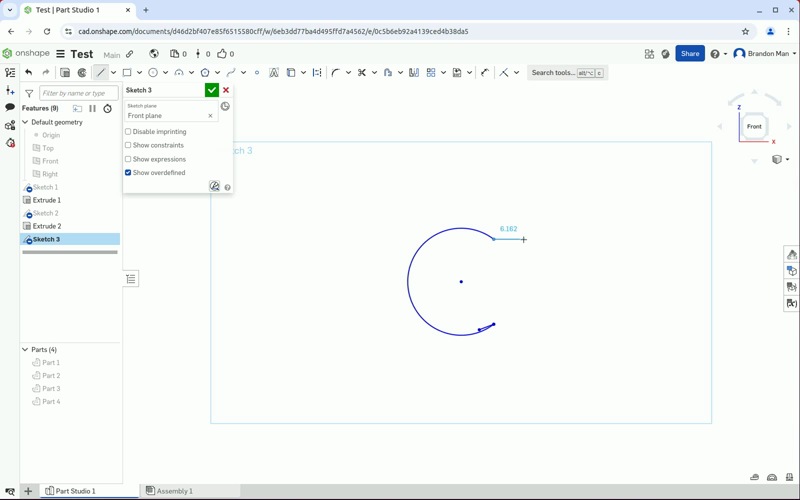
mouse_move(479, 234)
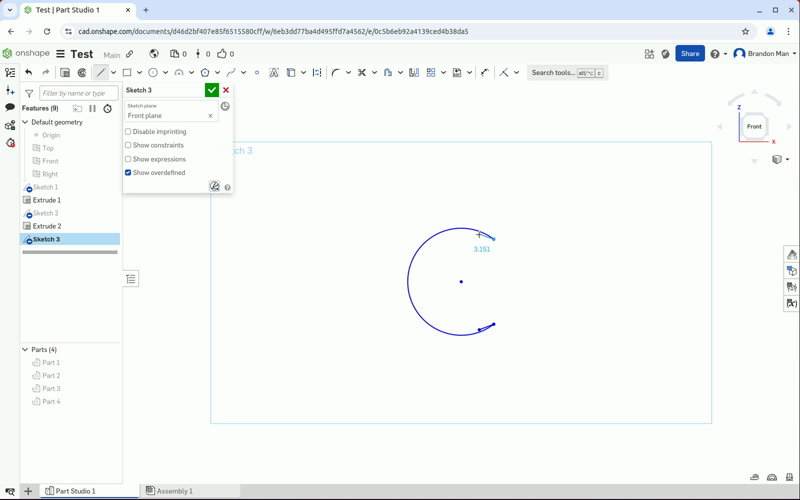
click(479, 234)
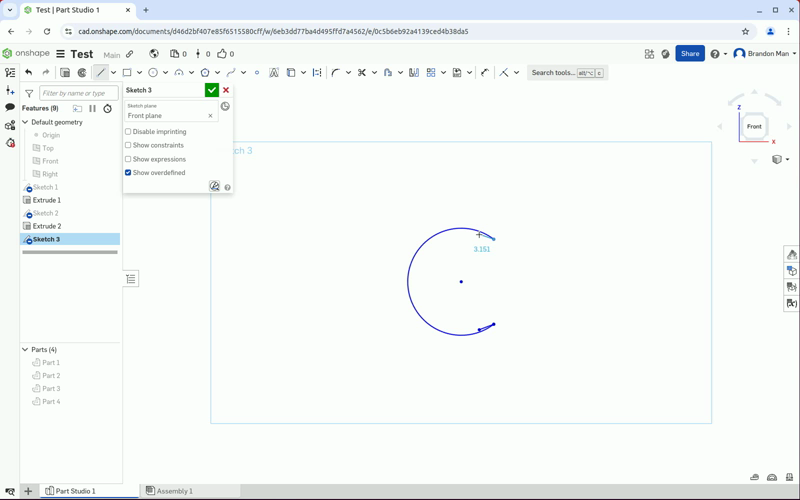
key_up(shift)
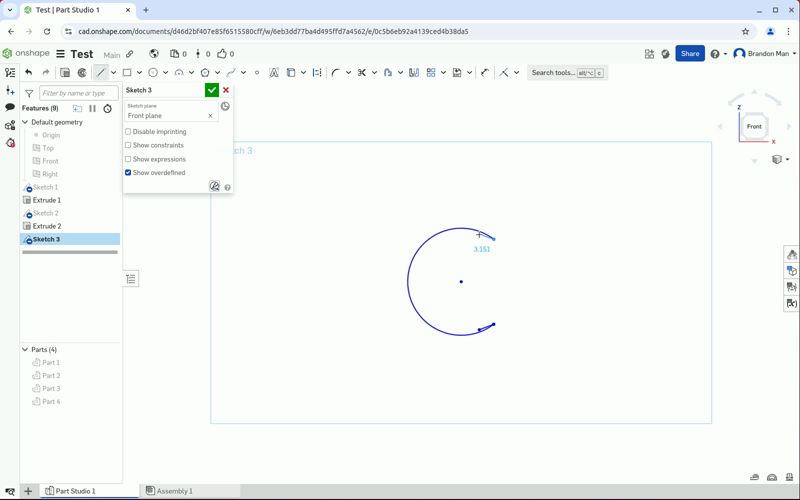
key(esc)
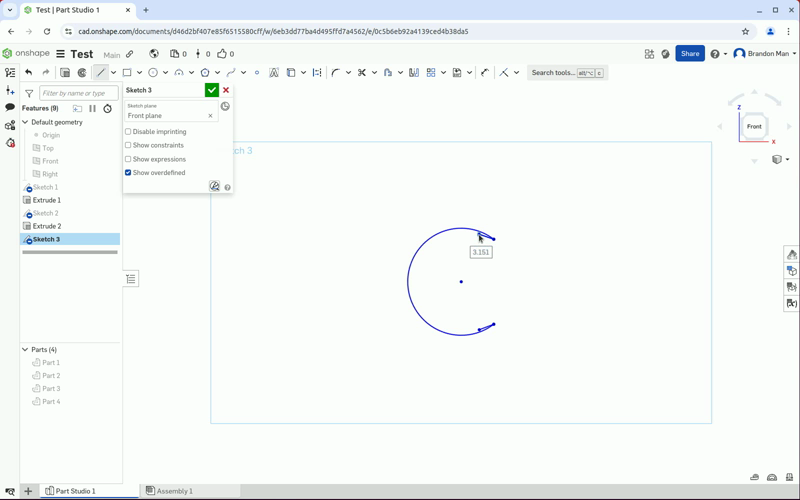
key(a)
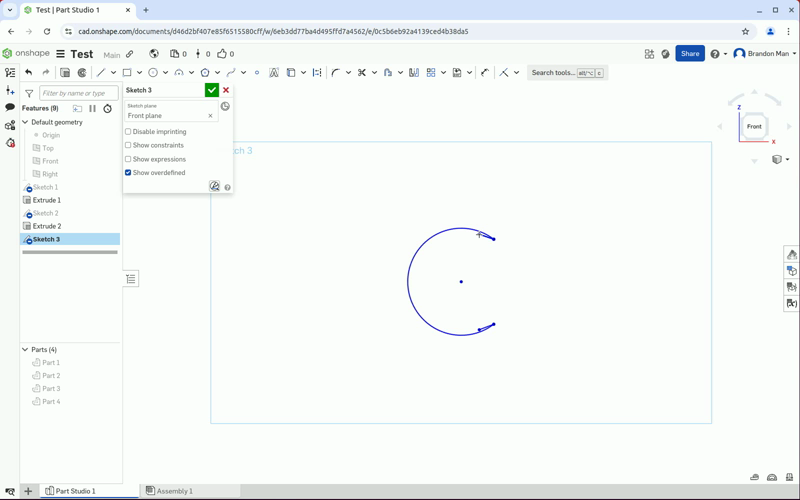
mouse_move(479, 234)
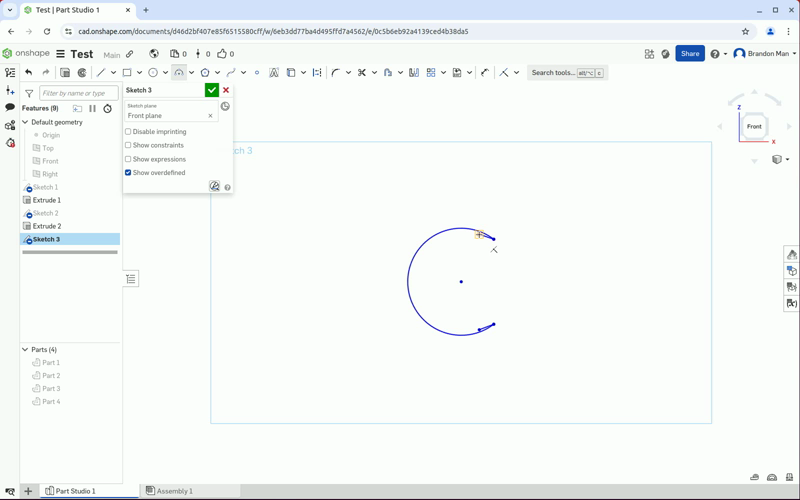
click(479, 234)
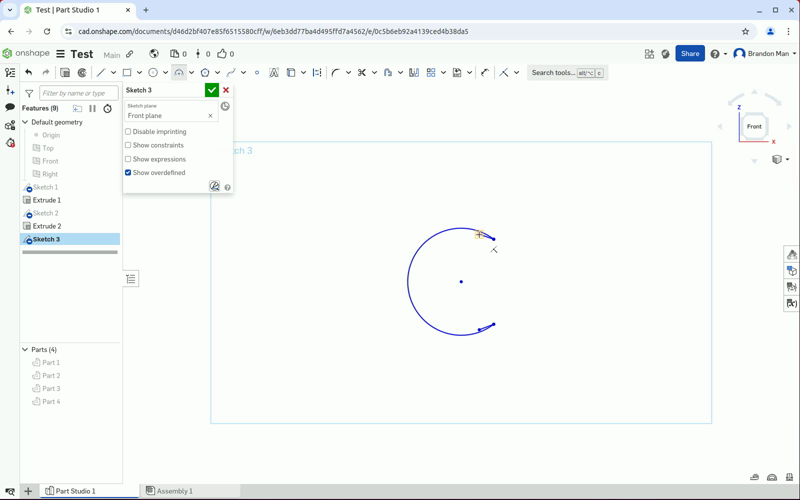
mouse_move(479, 329)
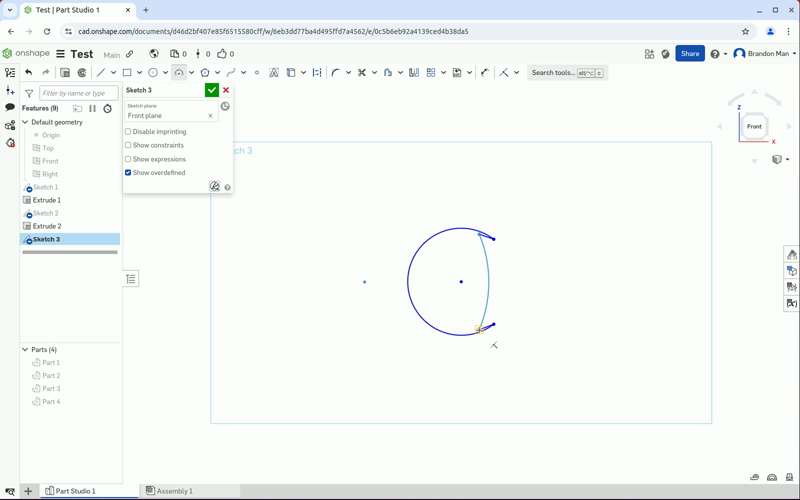
click(479, 329)
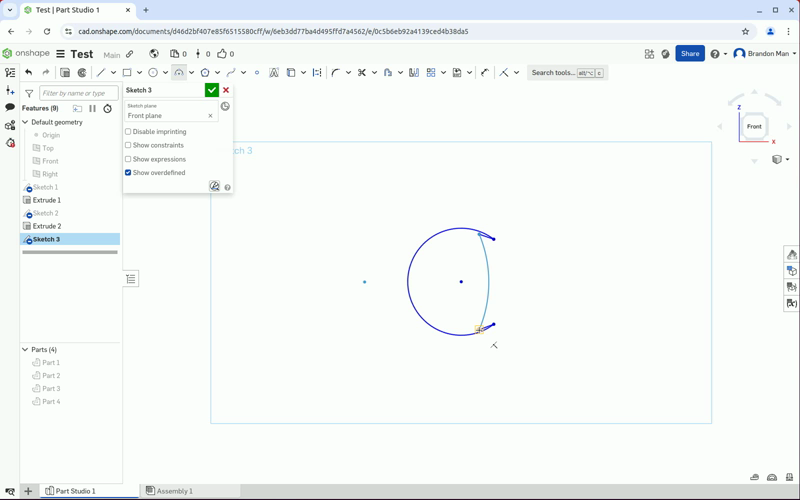
key_down(shift)
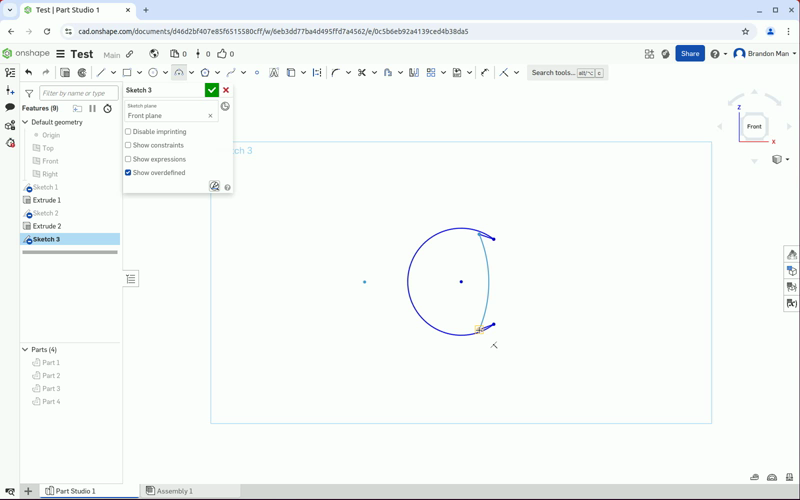
mouse_move(409, 282)
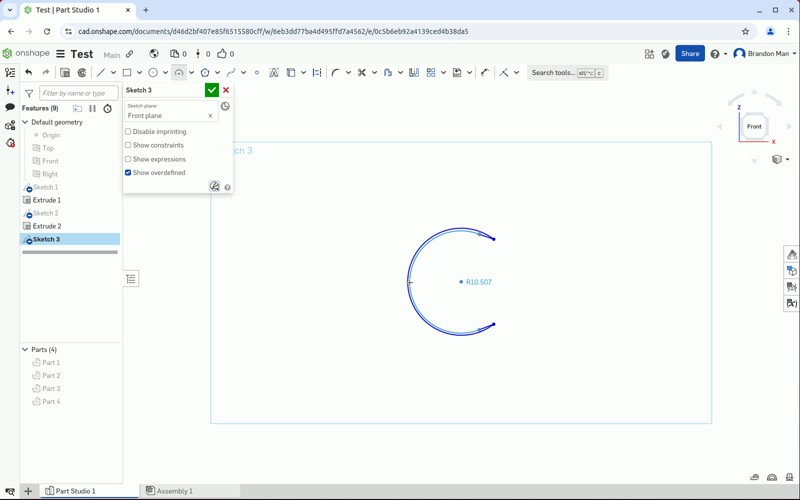
scroll(6)
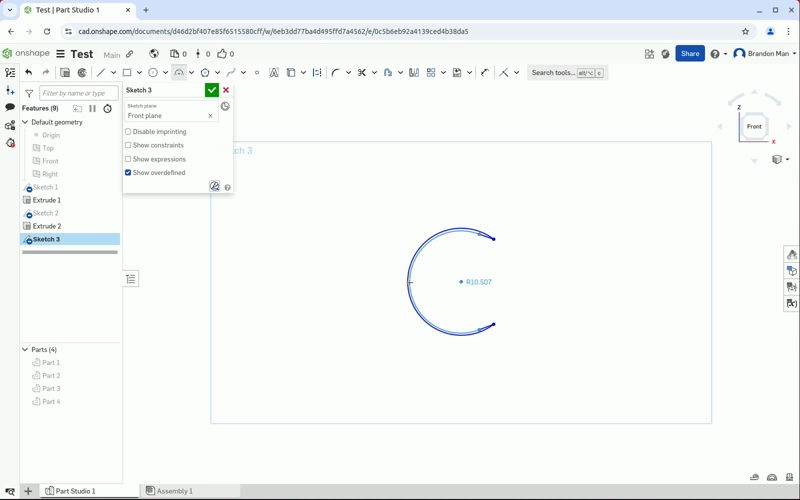
scroll(6)
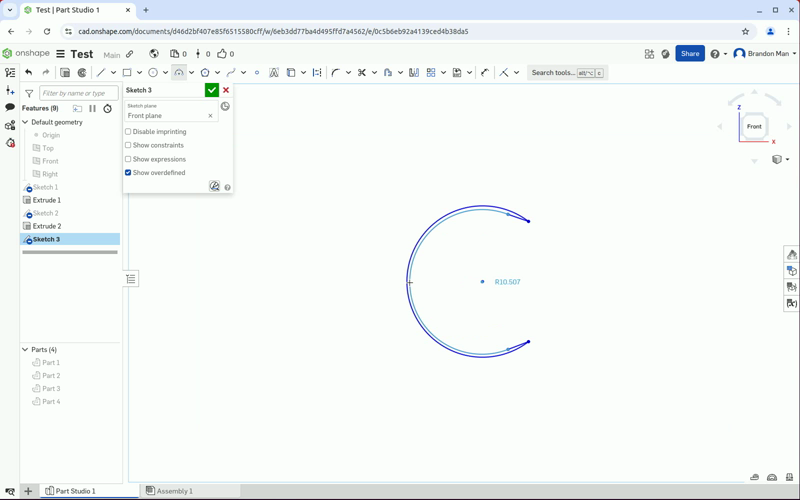
scroll(6)
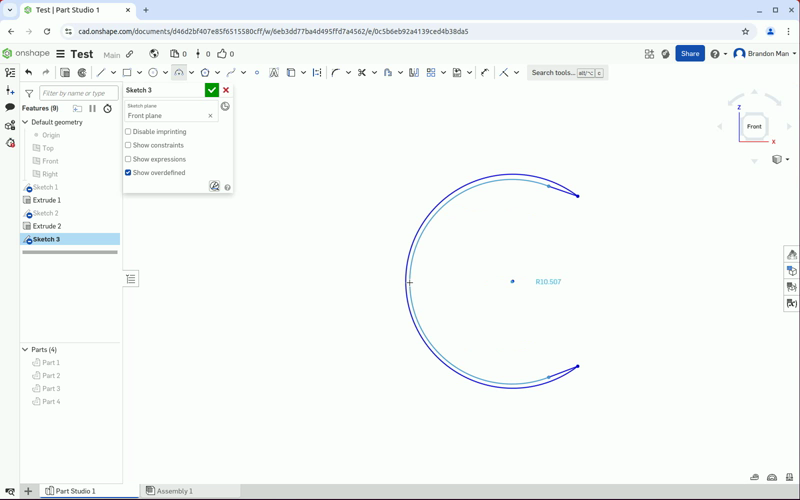
scroll(6)
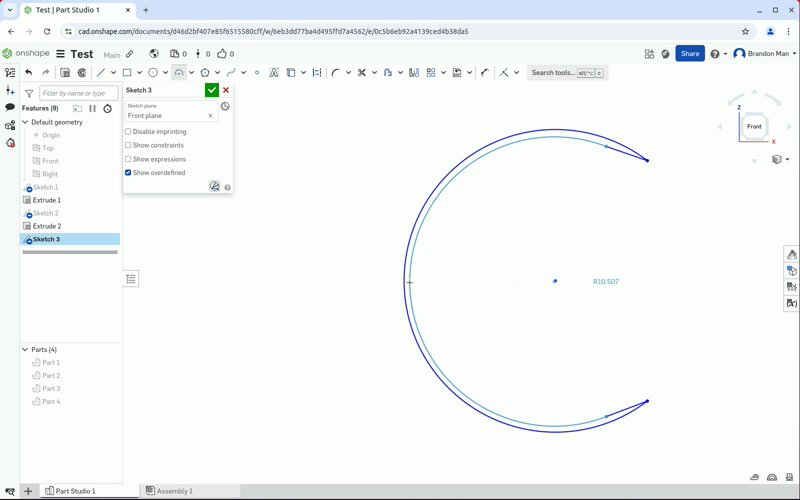
scroll(6)
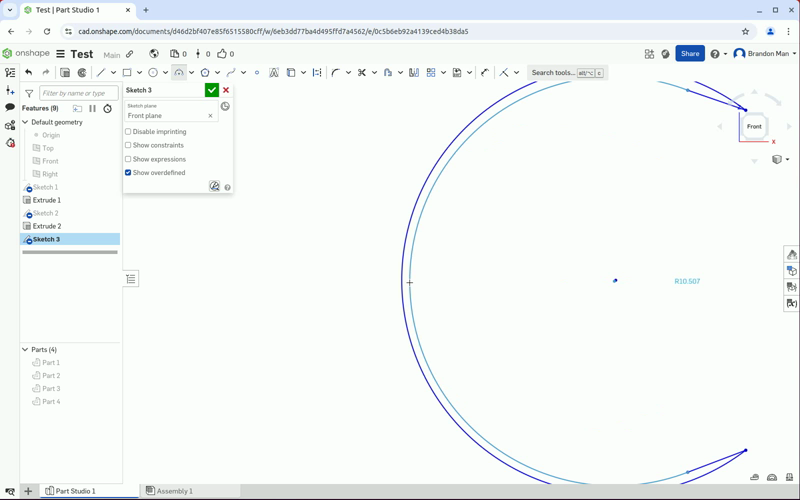
scroll(6)
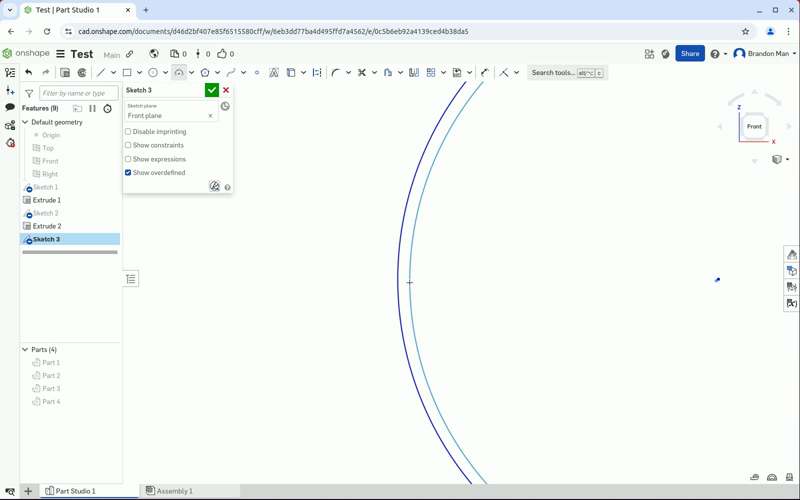
scroll(6)
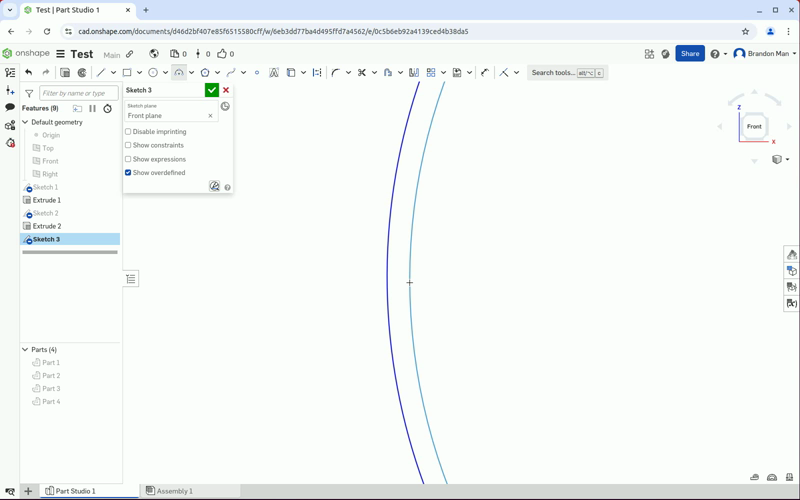
click(409, 282)
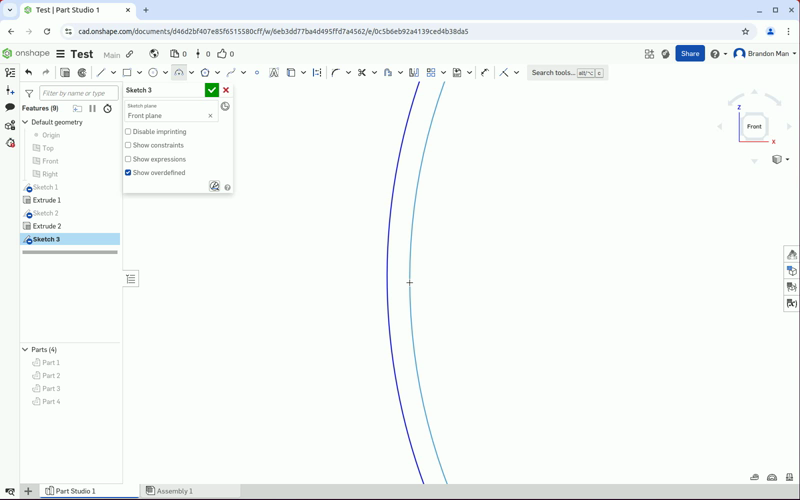
scroll(-6)
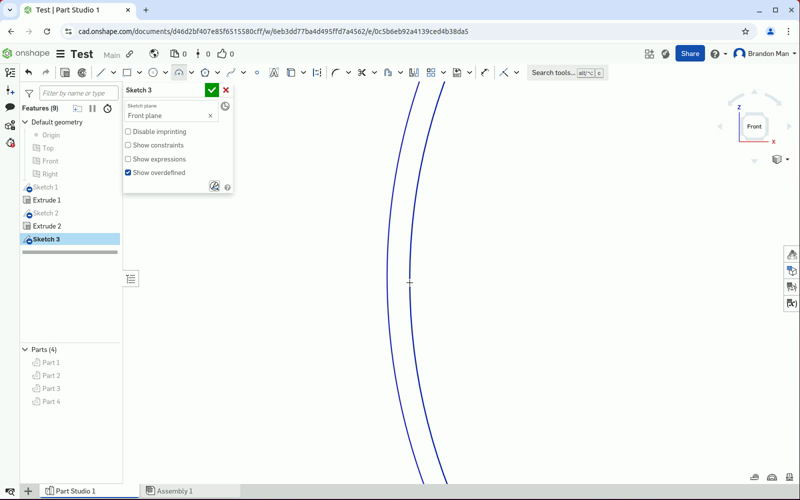
scroll(-6)
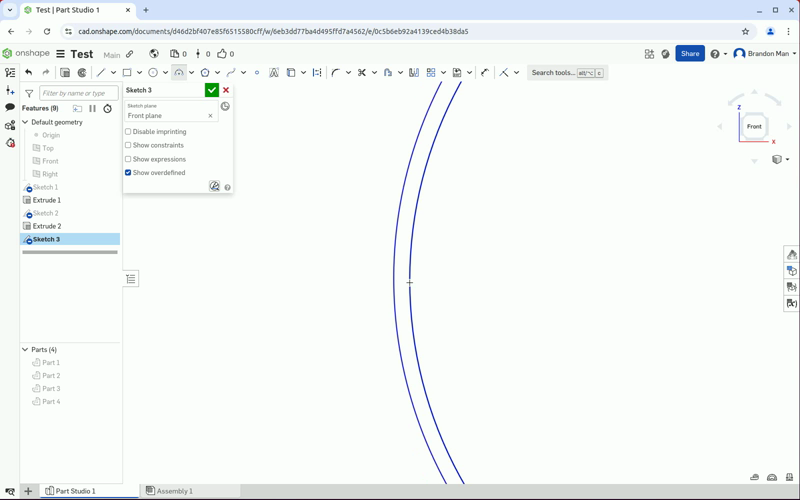
scroll(-6)
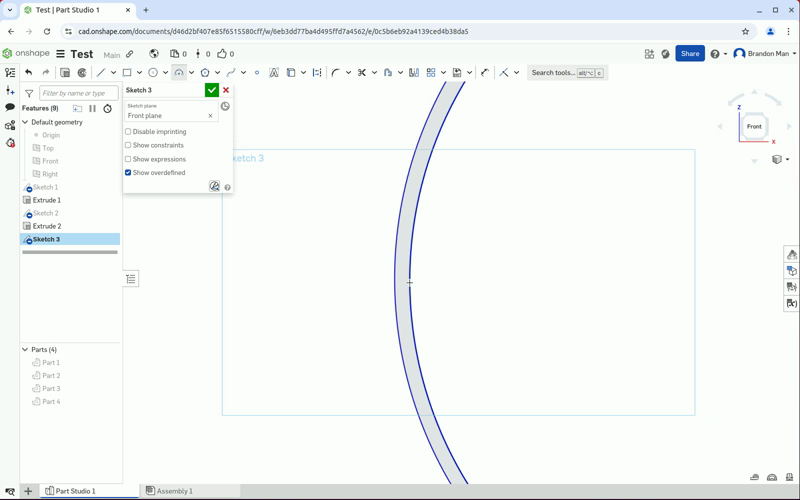
scroll(-6)
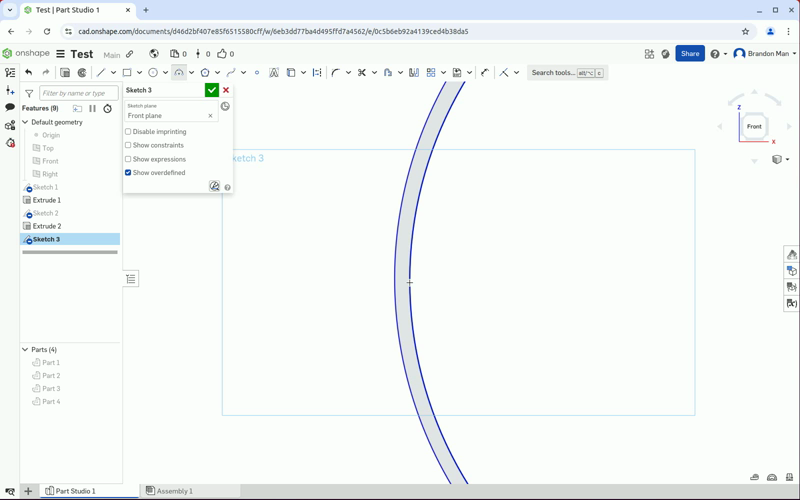
scroll(-6)
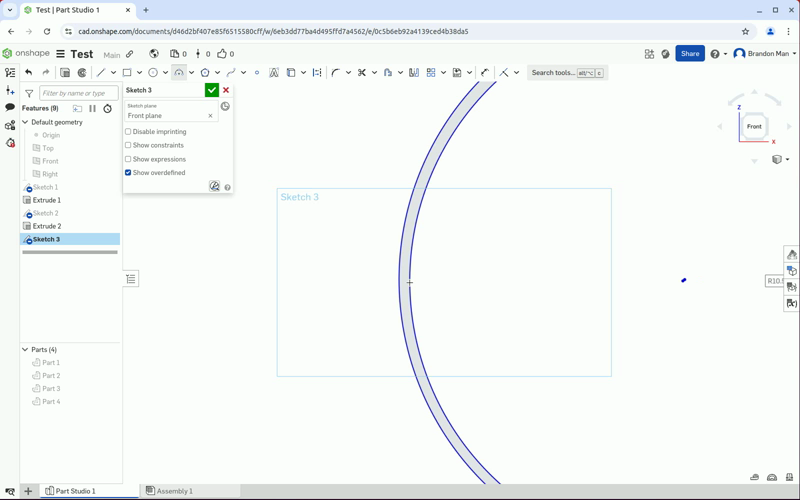
scroll(-6)
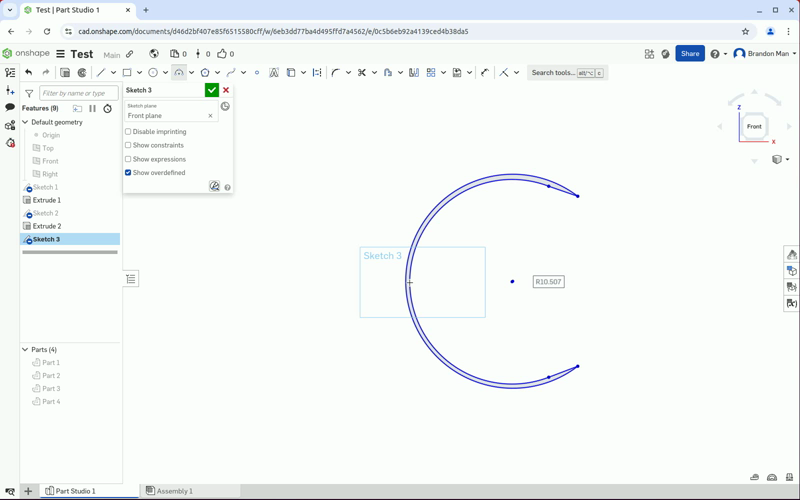
scroll(-6)
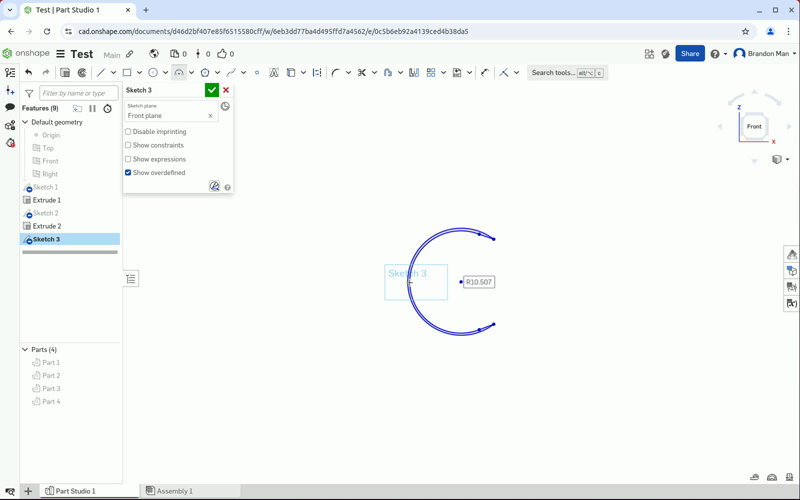
key_up(shift)
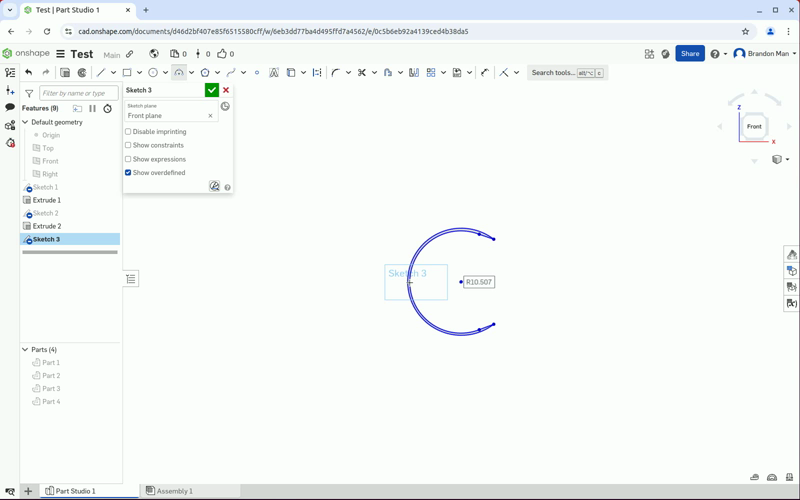
key(esc)
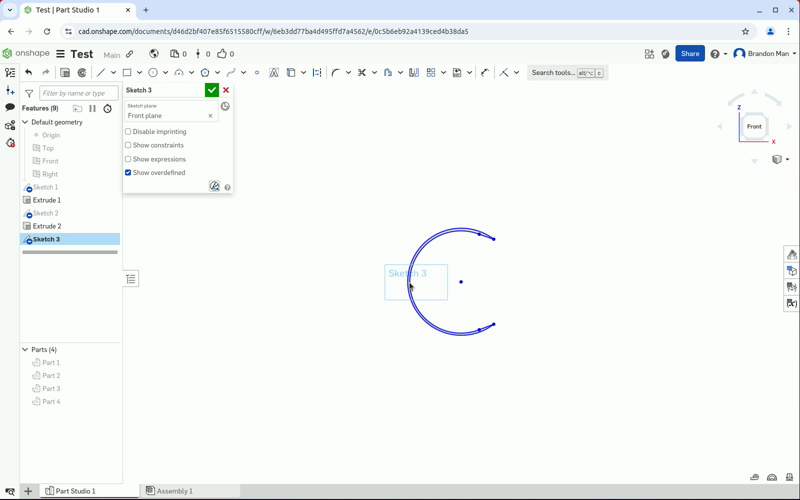
mouse_move(447, 332)
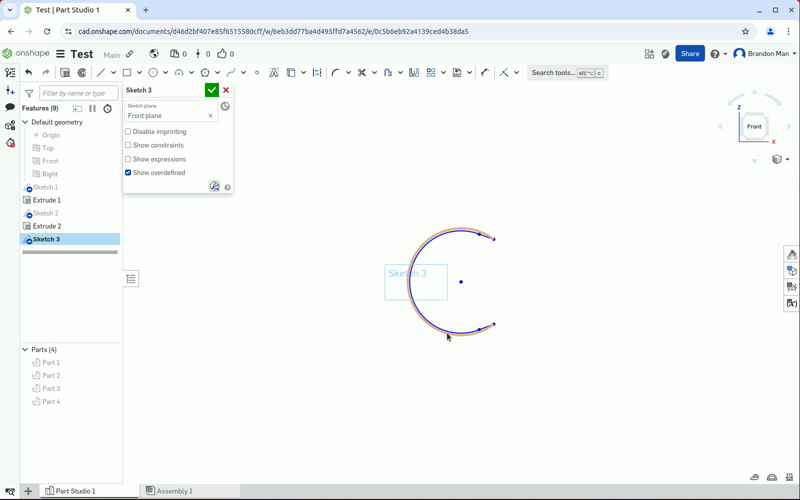
scroll(6)
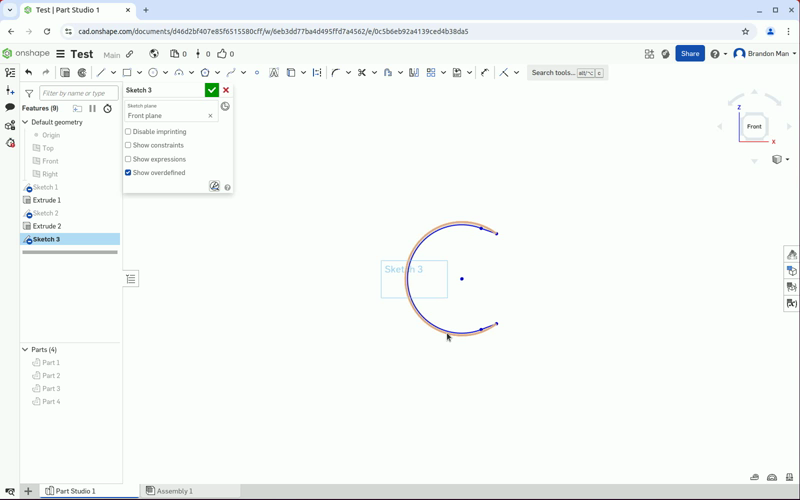
scroll(6)
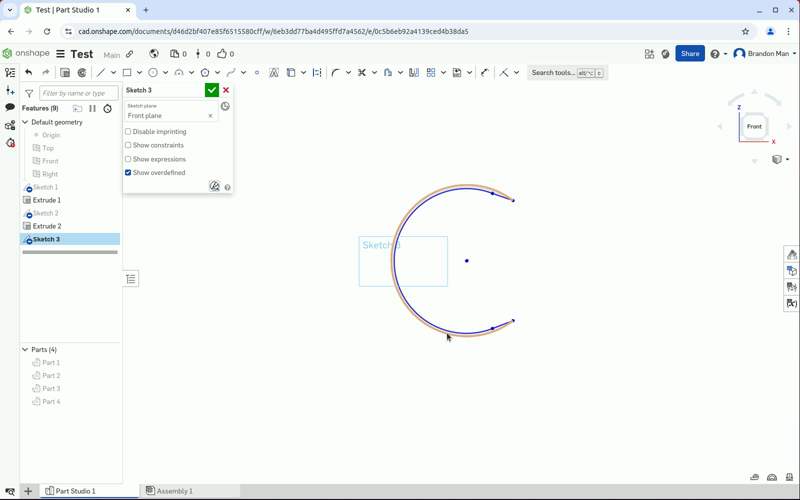
scroll(6)
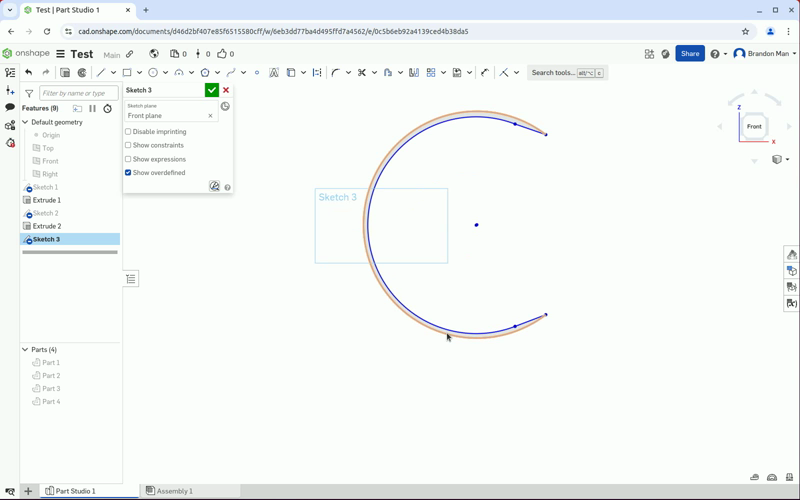
scroll(6)
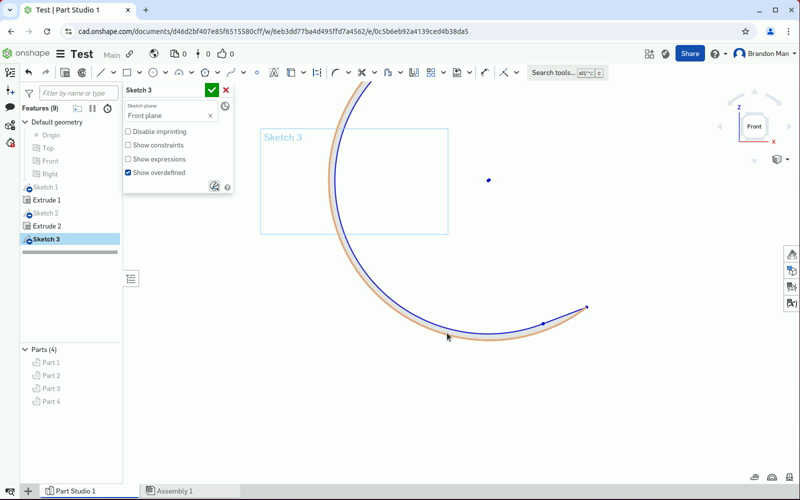
scroll(6)
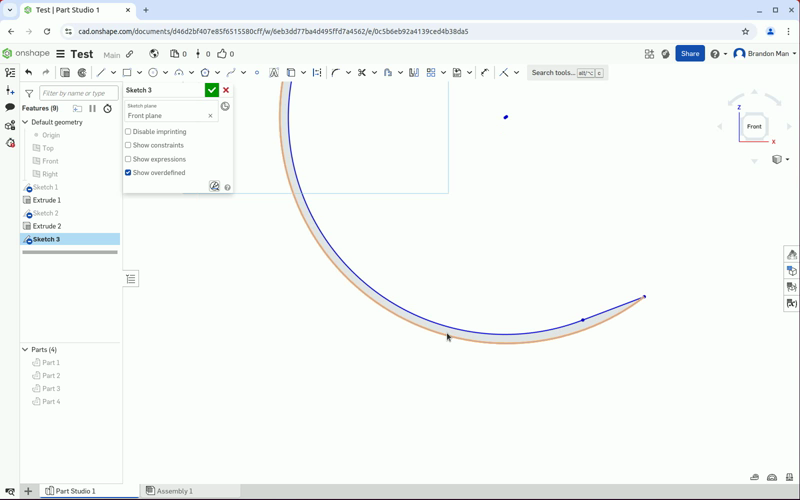
scroll(6)
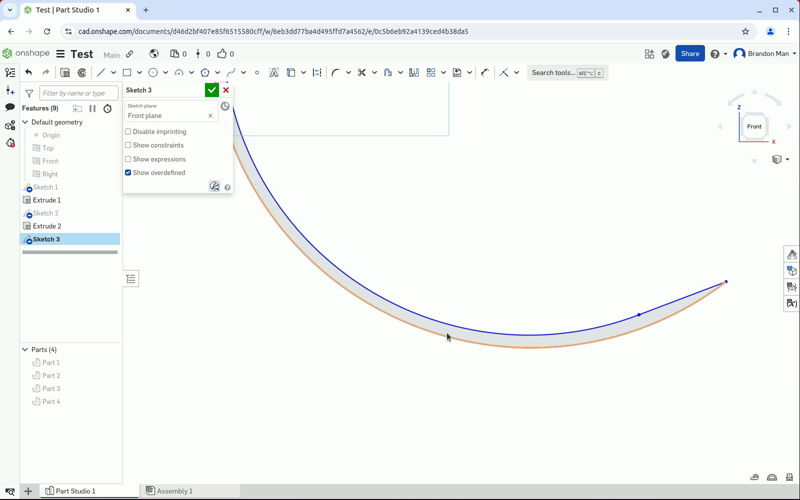
scroll(6)
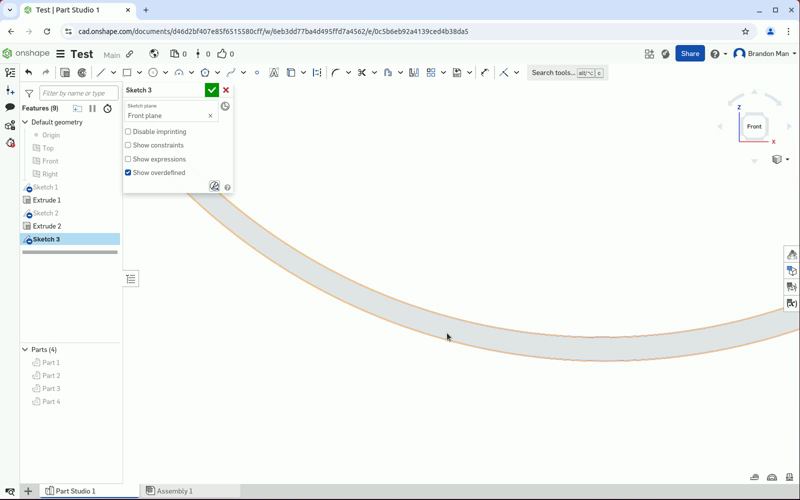
click(447, 332)
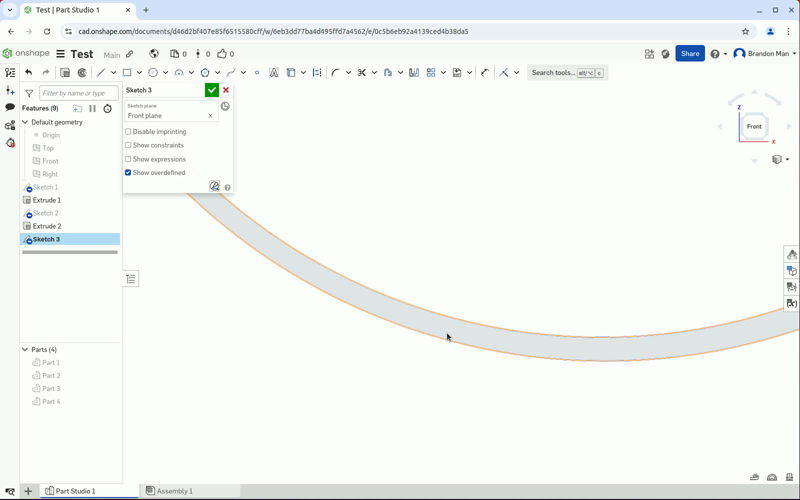
scroll(-6)
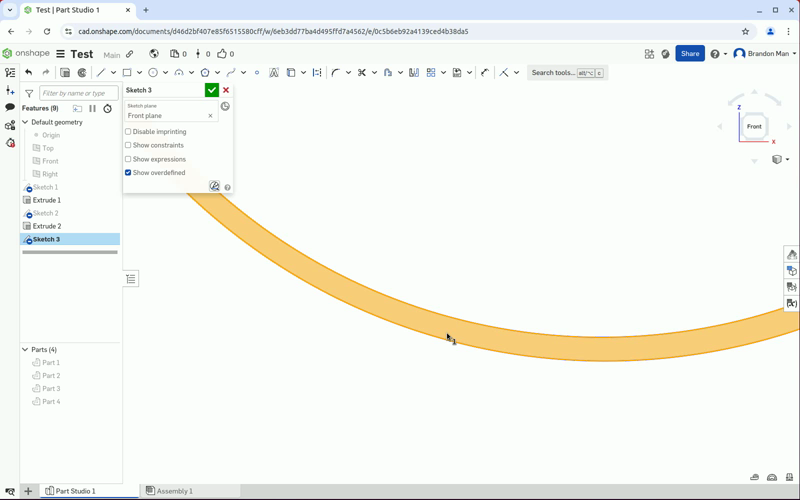
scroll(-6)
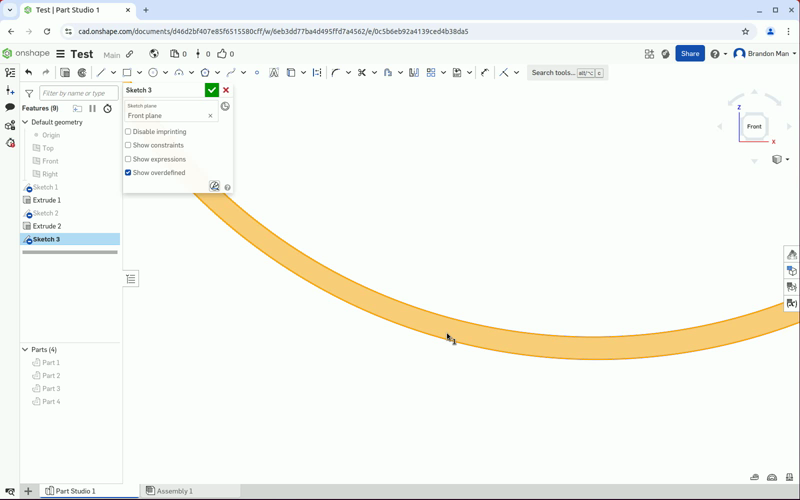
scroll(-6)
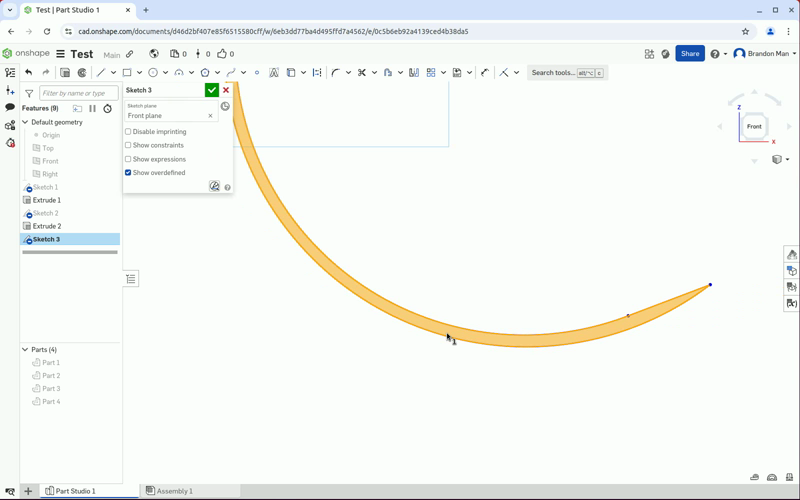
scroll(-6)
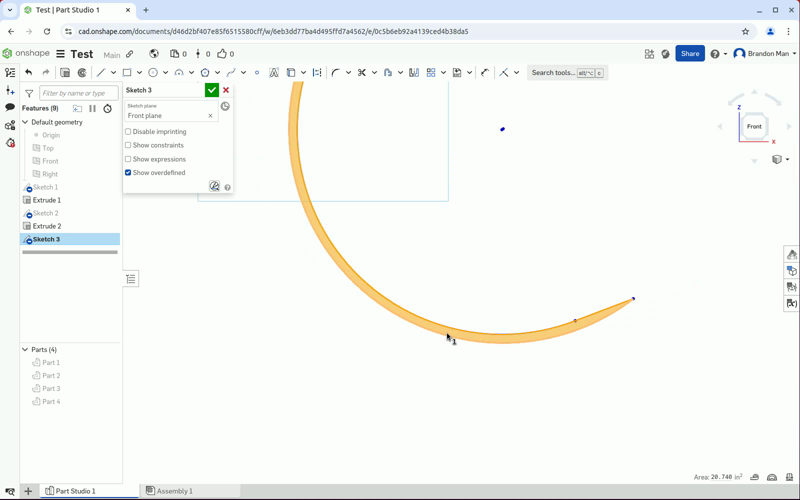
scroll(-6)
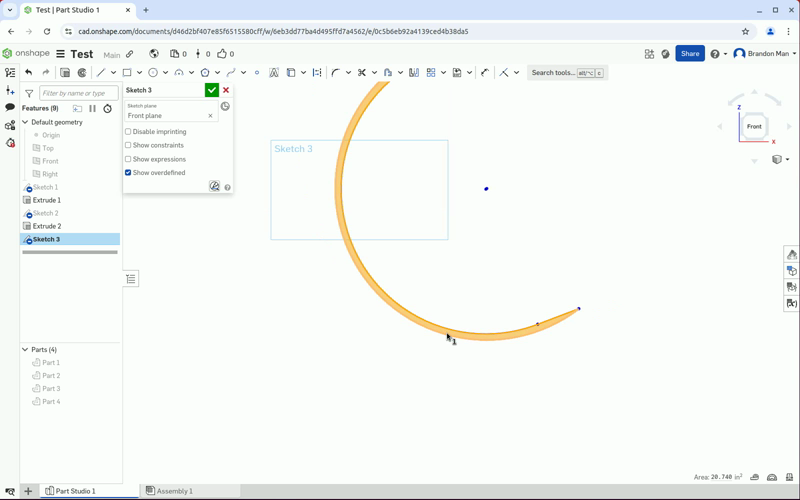
scroll(-6)
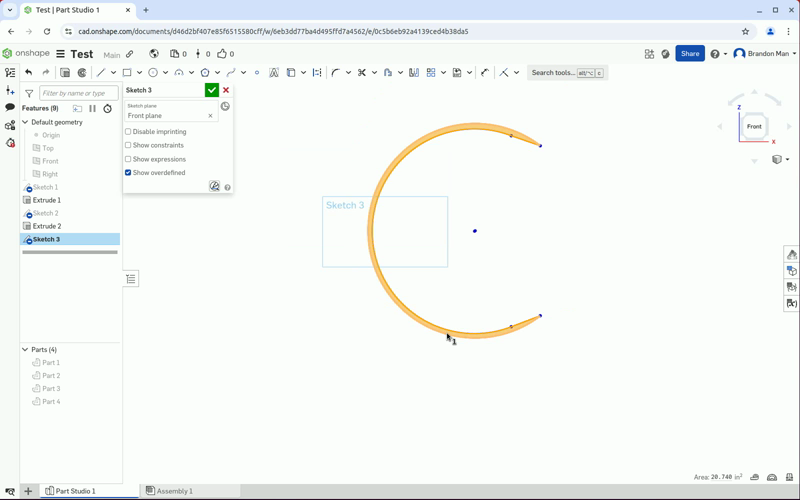
scroll(-6)
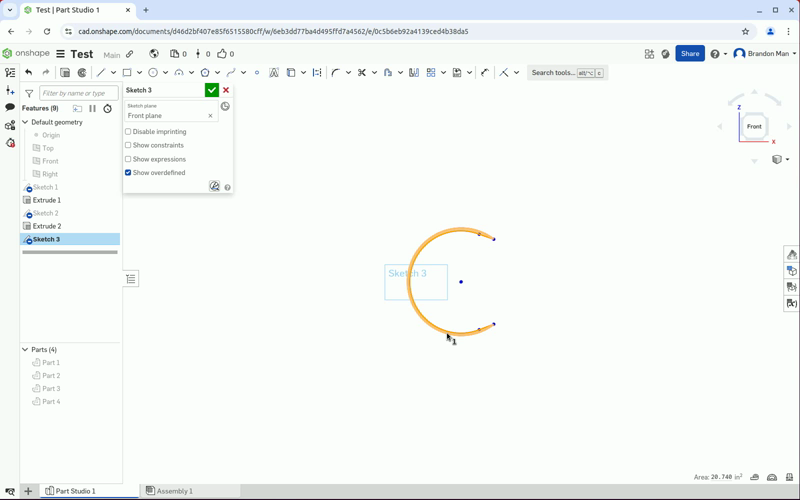
mouse_move(73, 352)
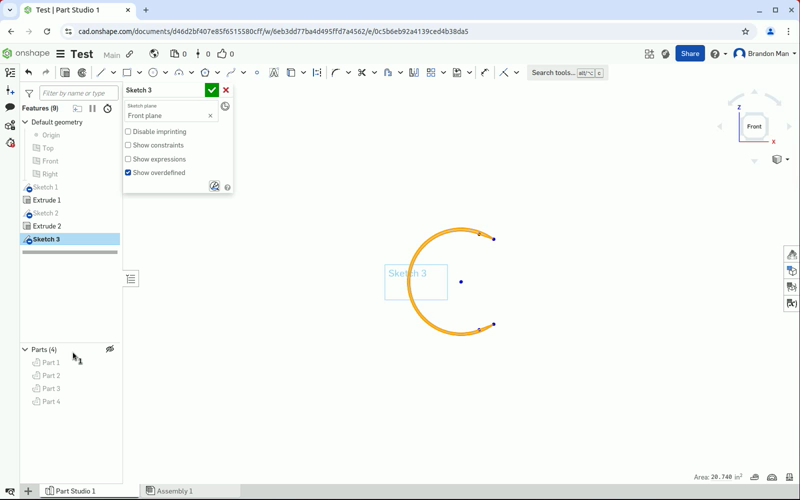
key(shift+y)
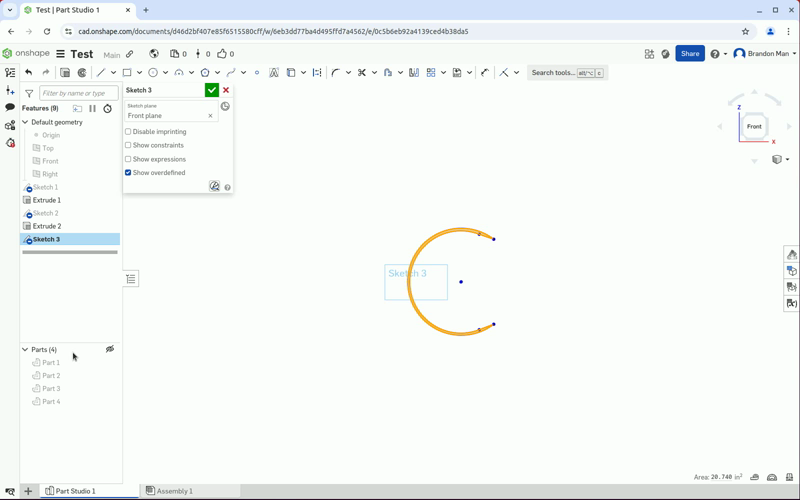
key(shift+e)
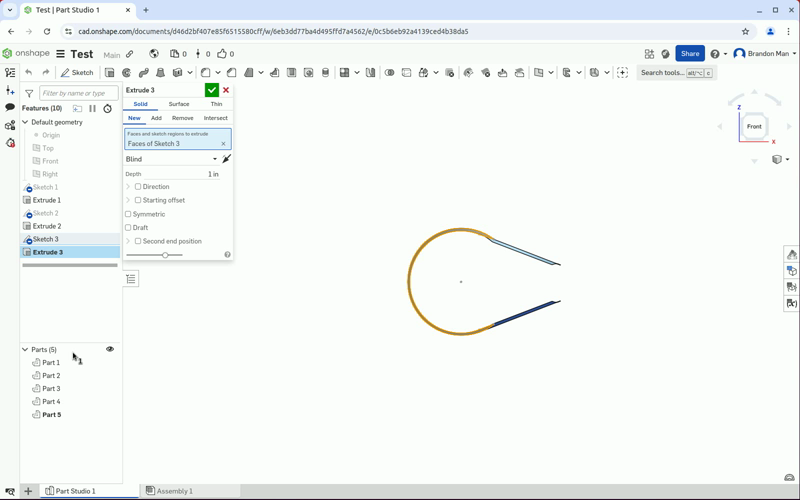
mouse_move(143, 106)
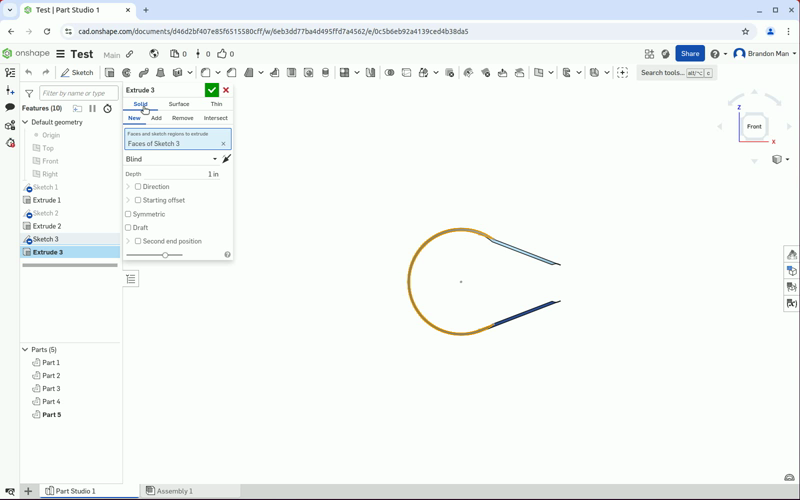
click(143, 106)
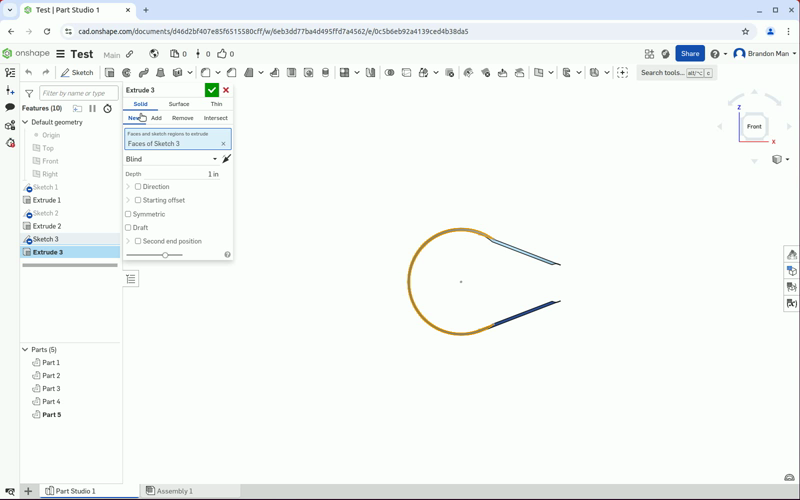
mouse_move(137, 120)
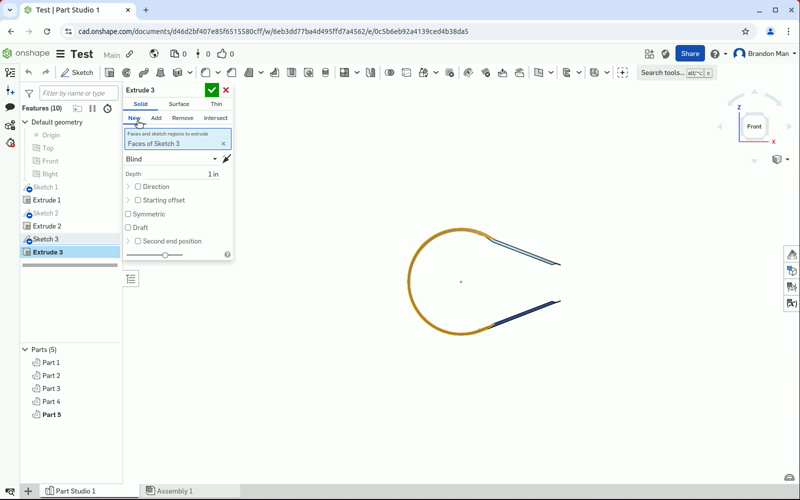
click(137, 120)
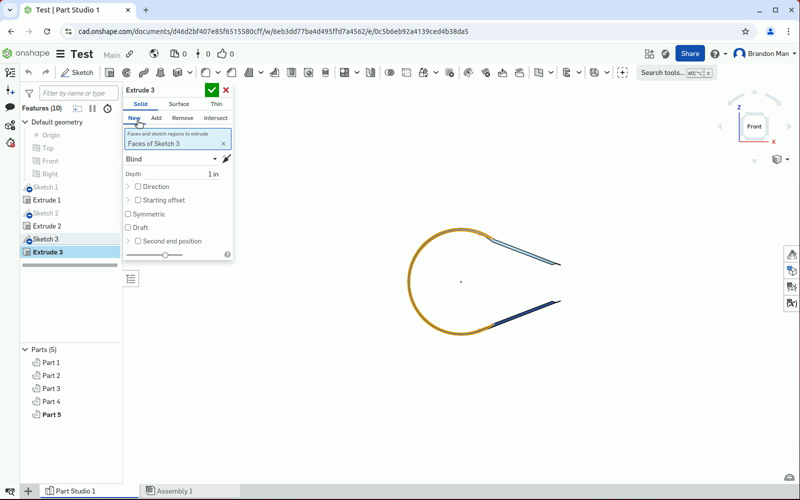
key(tab, 4)
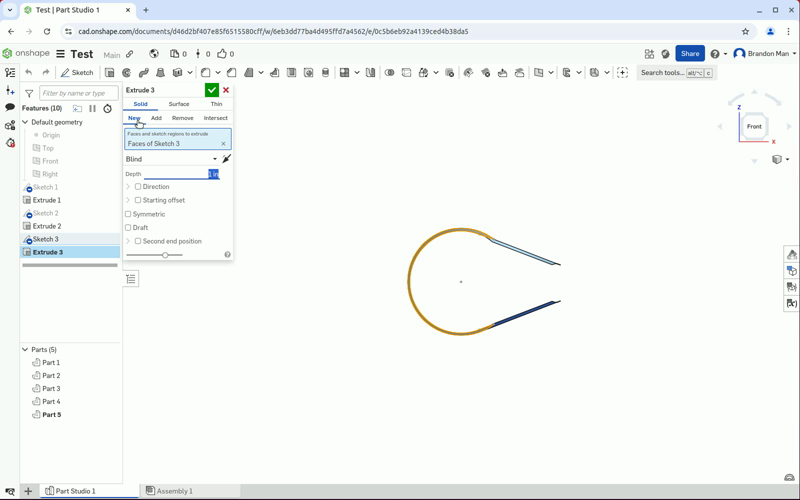
text(1.685)
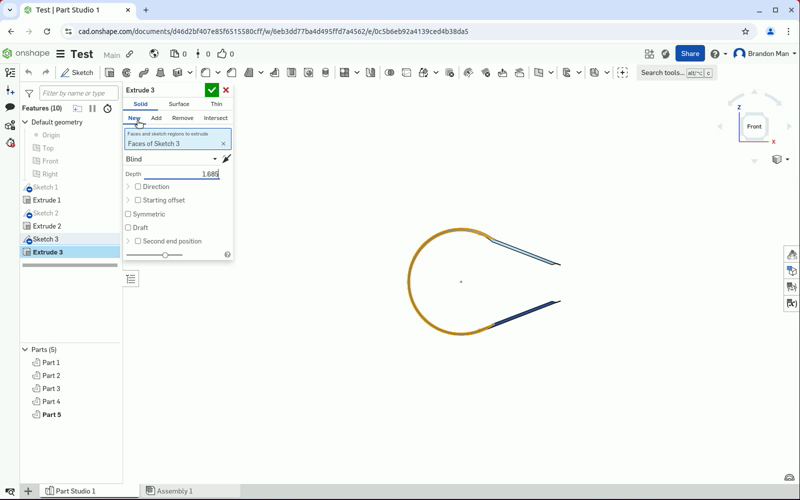
key(enter)
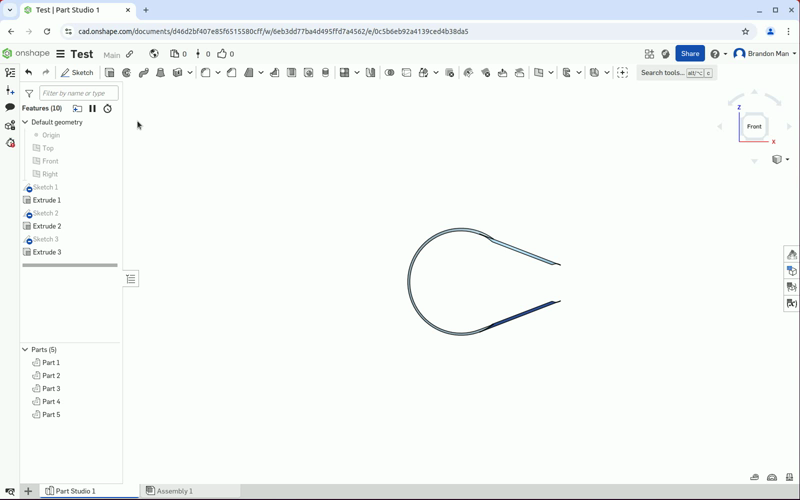
key(shift+h)
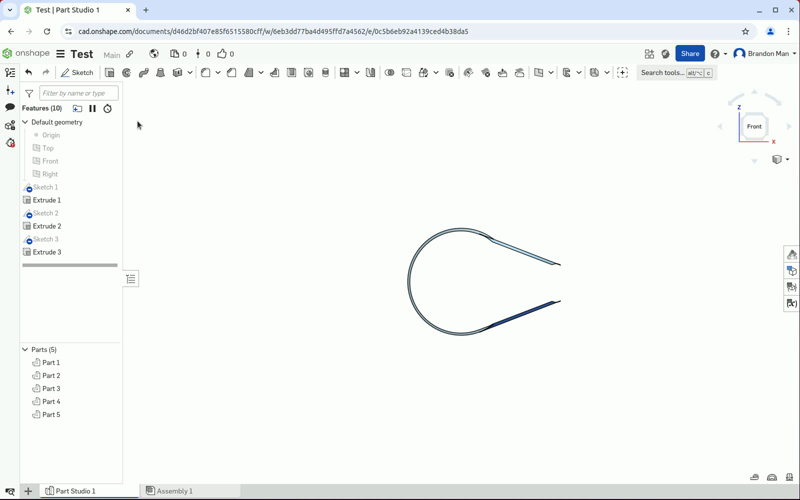
key(shift+h)
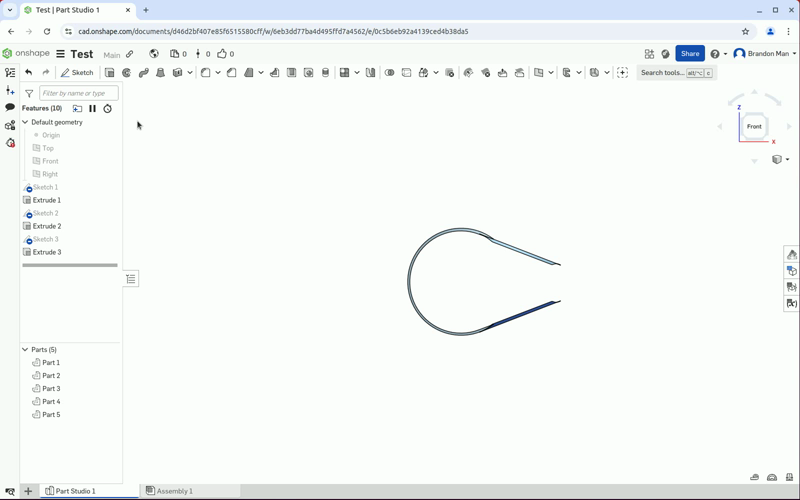
mouse_move(73, 189)
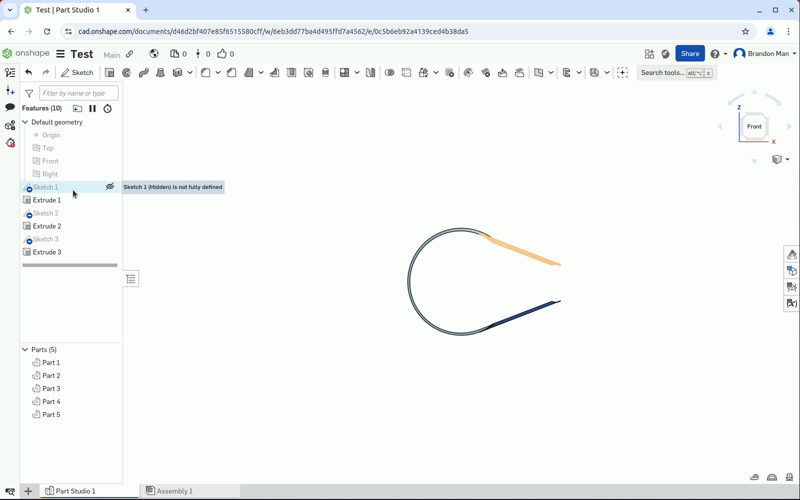
click(73, 189)
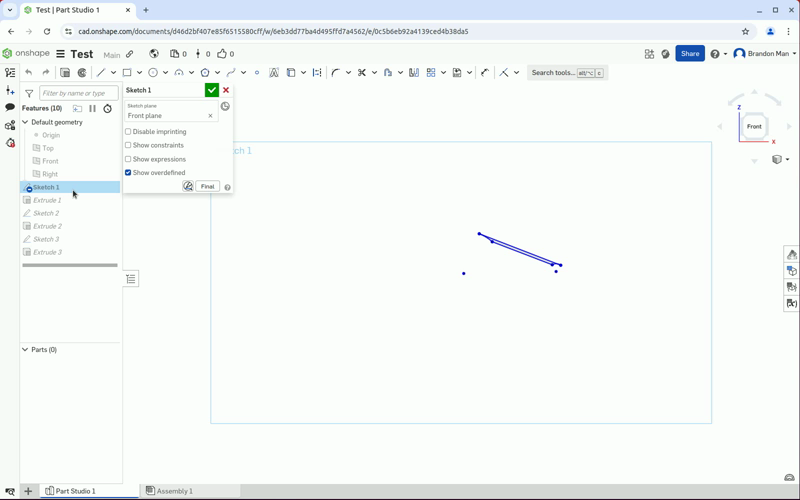
mouse_move(229, 92)
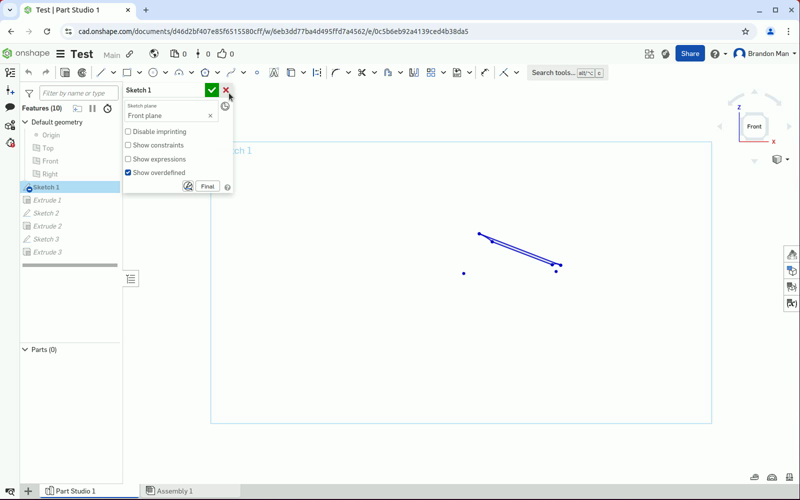
click(229, 92)
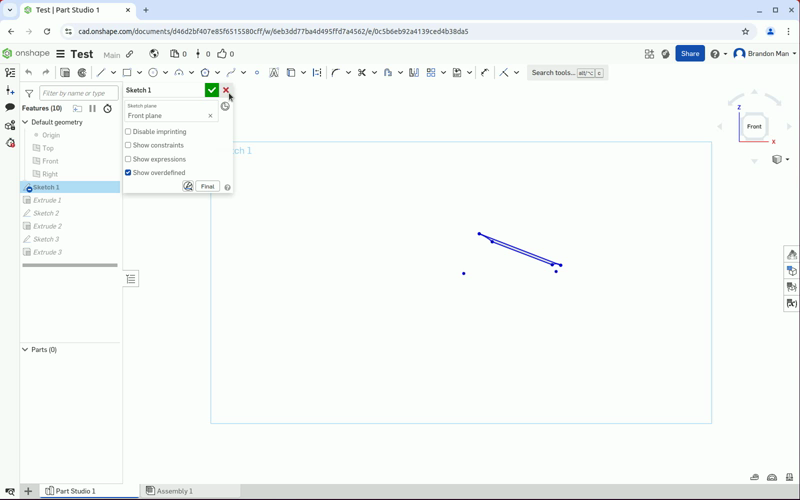
key(shift+s)
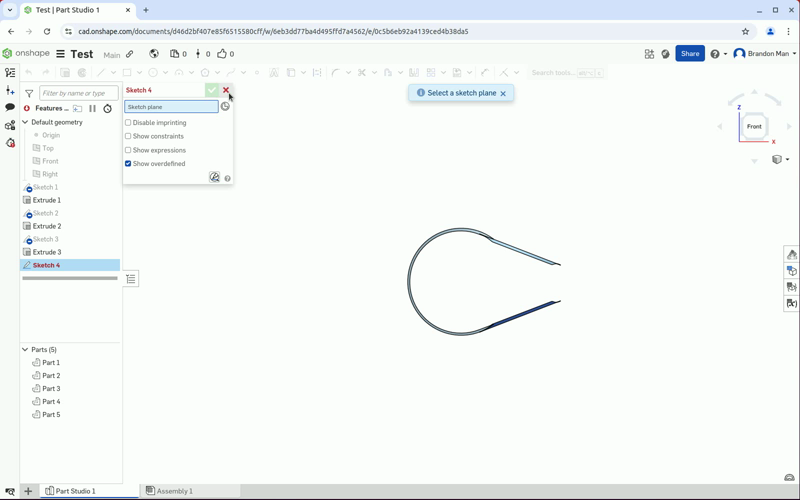
mouse_move(73, 163)
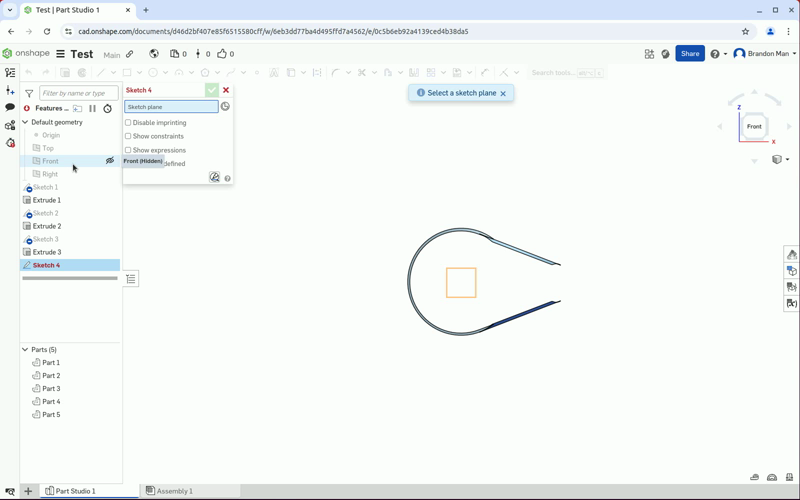
click(73, 163)
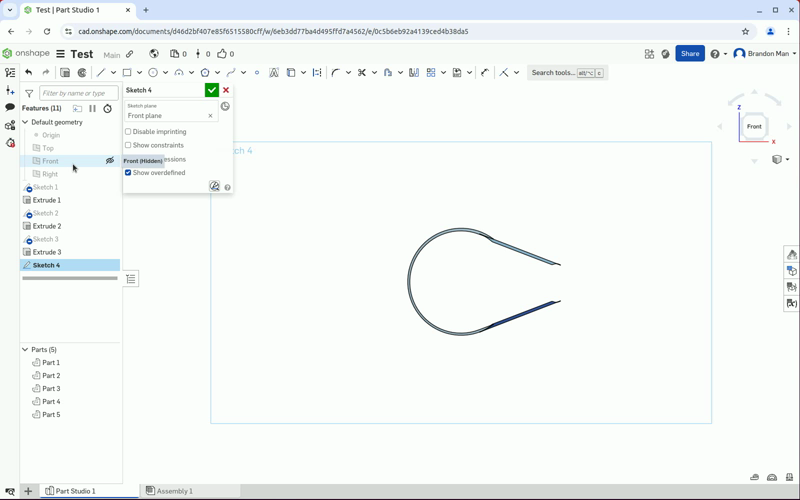
mouse_move(73, 352)
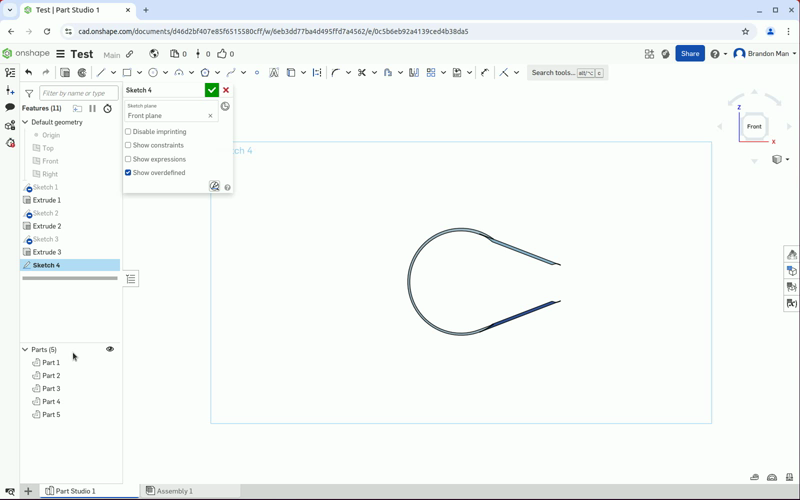
key(y)
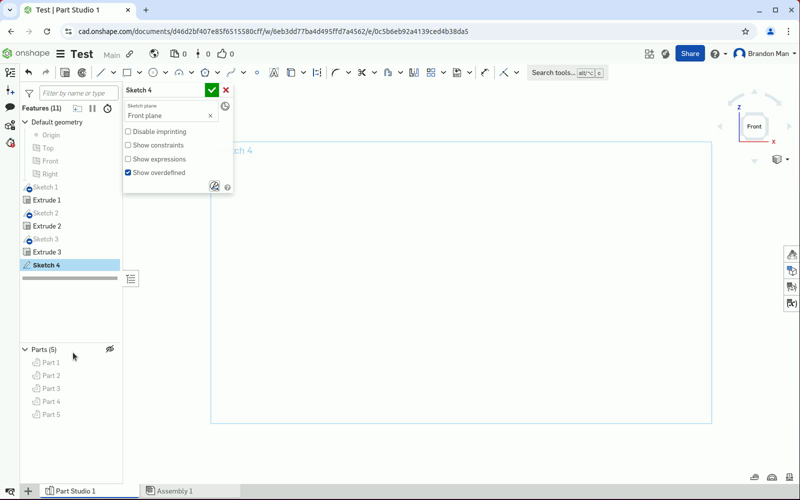
key(l)
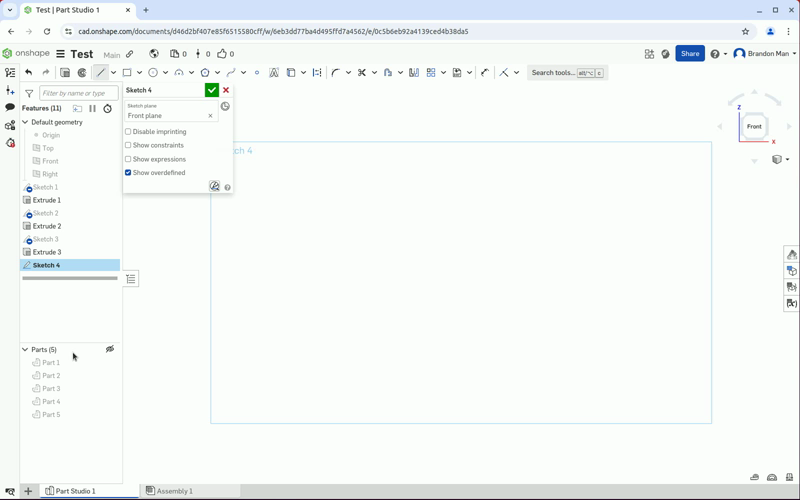
key_down(shift)
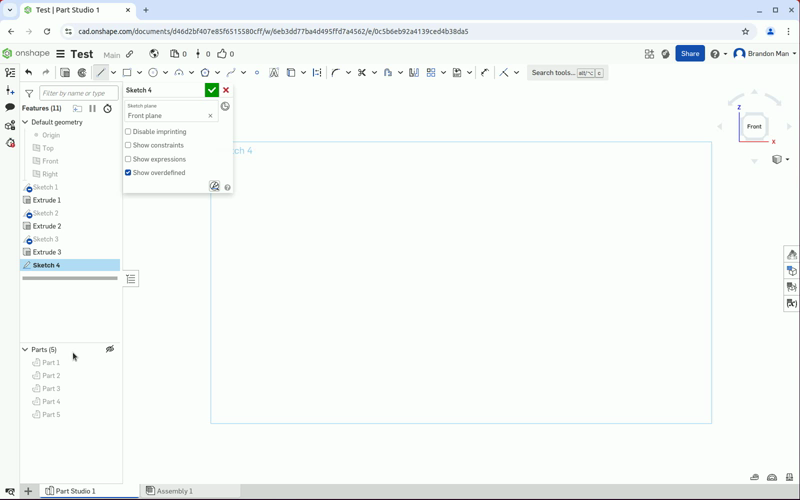
mouse_move(552, 301)
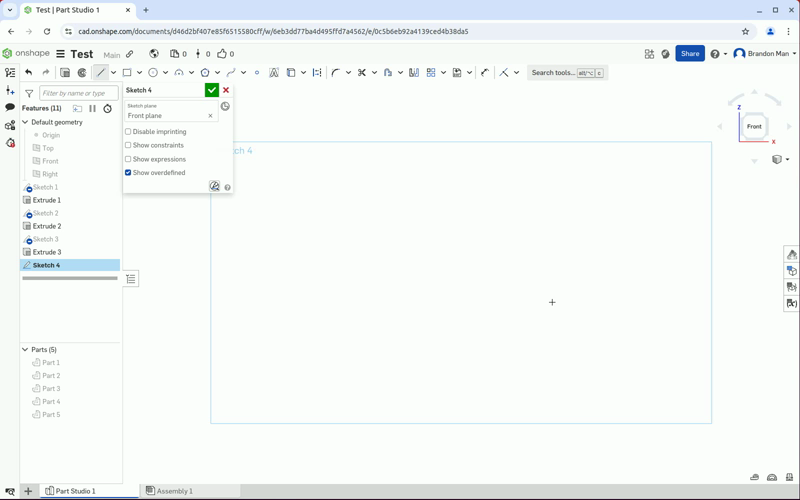
click(552, 301)
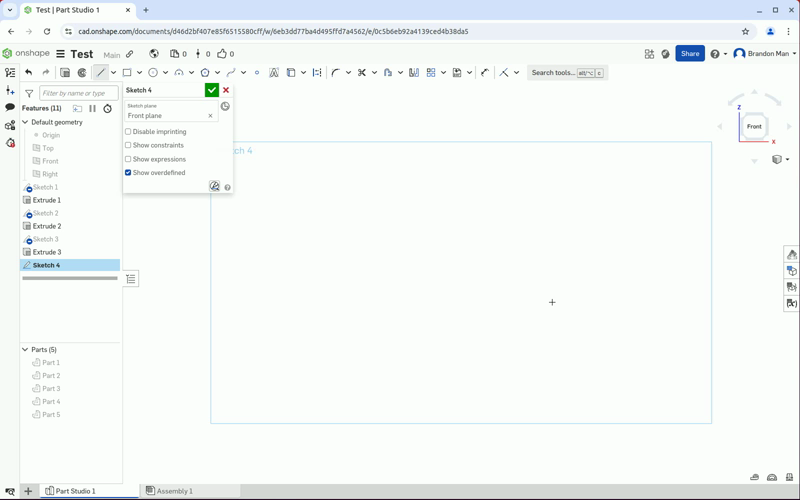
key_up(shift)
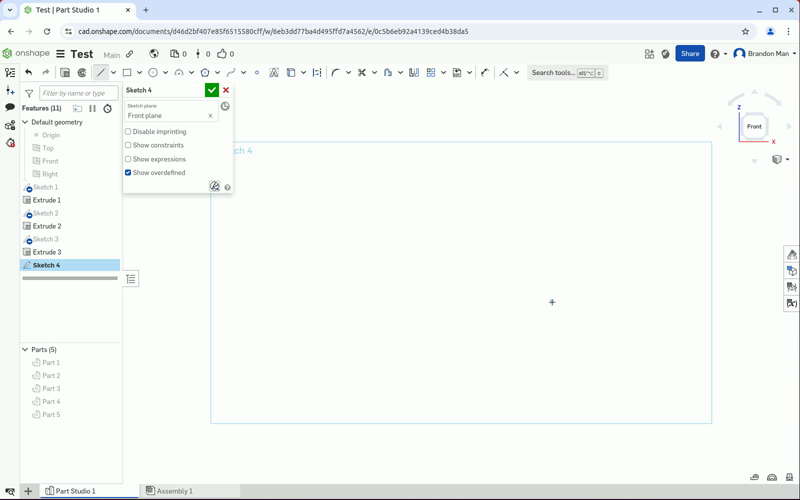
key_down(shift)
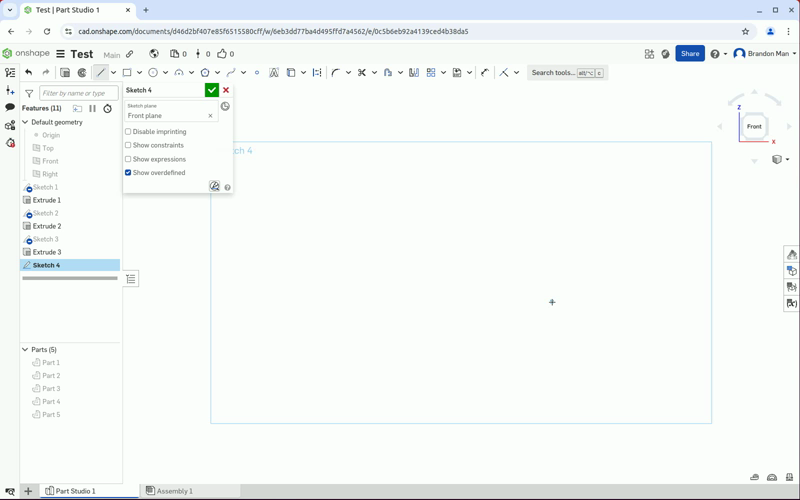
mouse_move(582, 301)
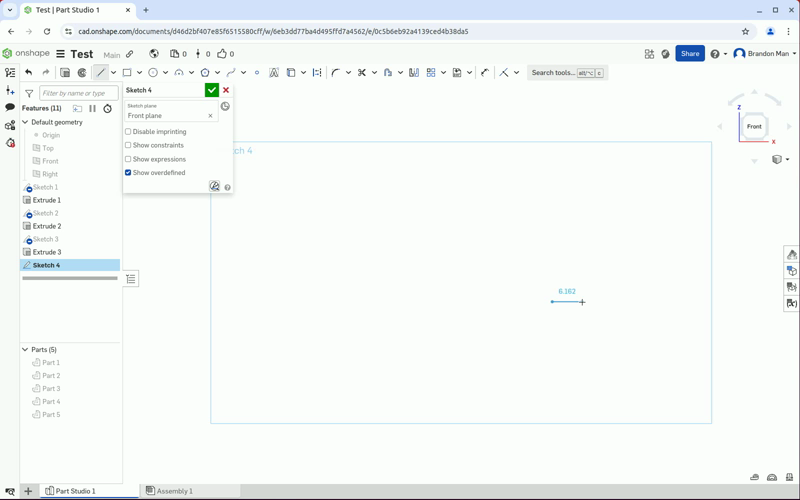
mouse_move(560, 298)
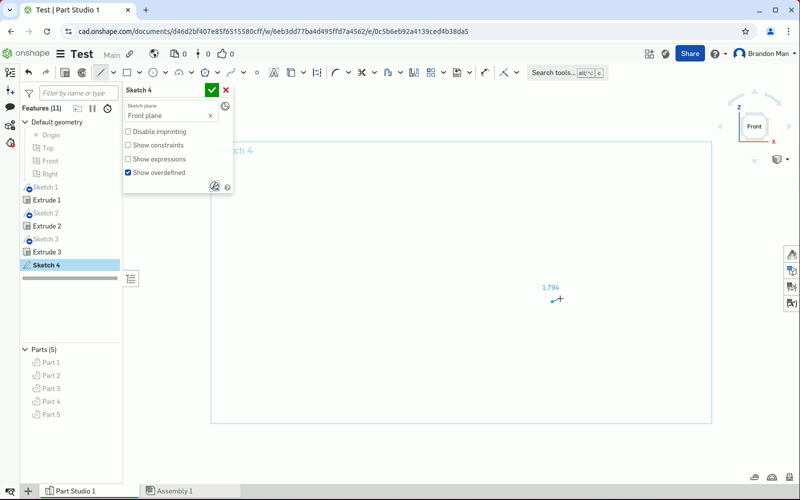
click(560, 298)
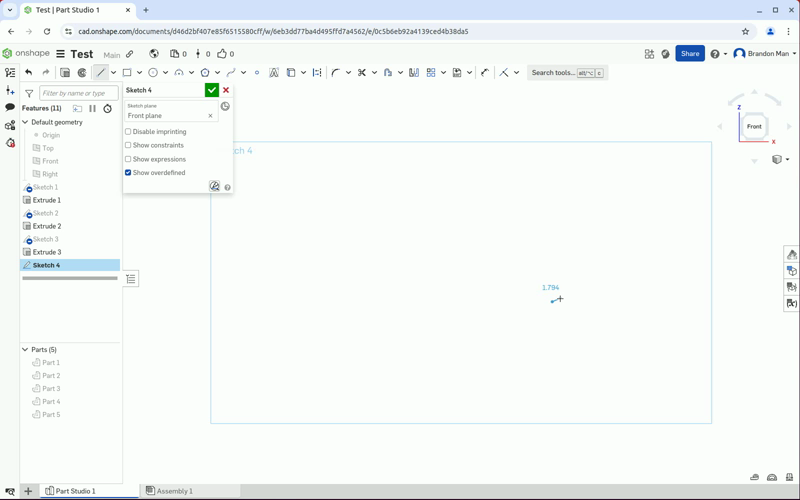
key_up(shift)
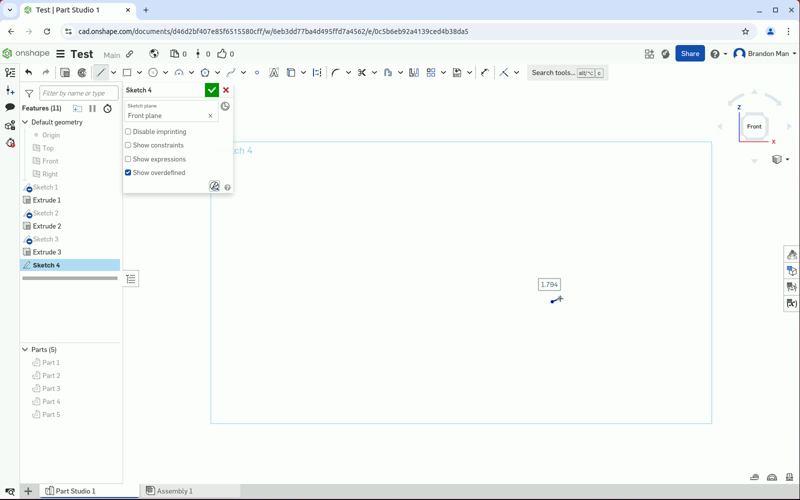
key(esc)
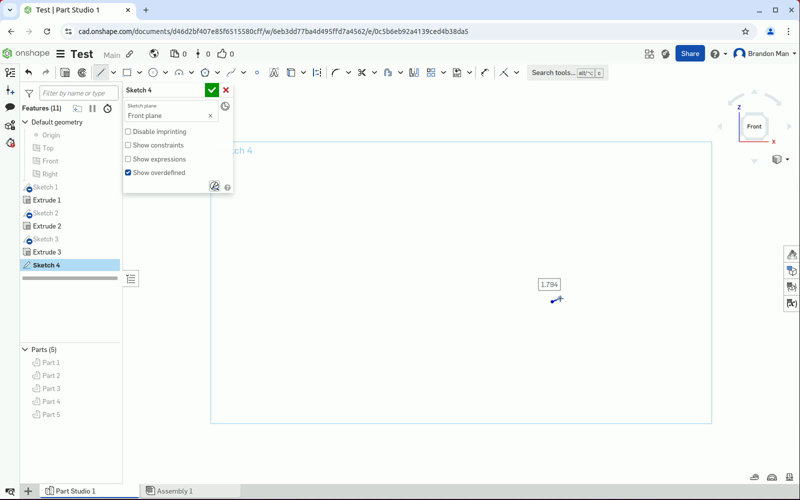
key(a)
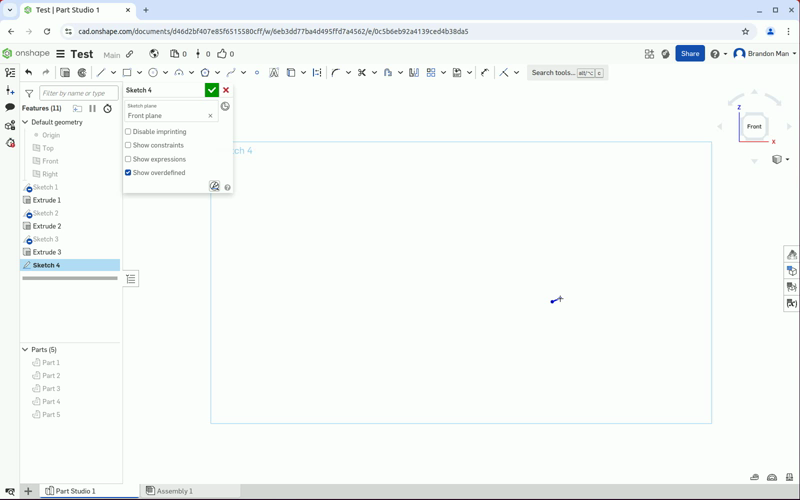
mouse_move(560, 298)
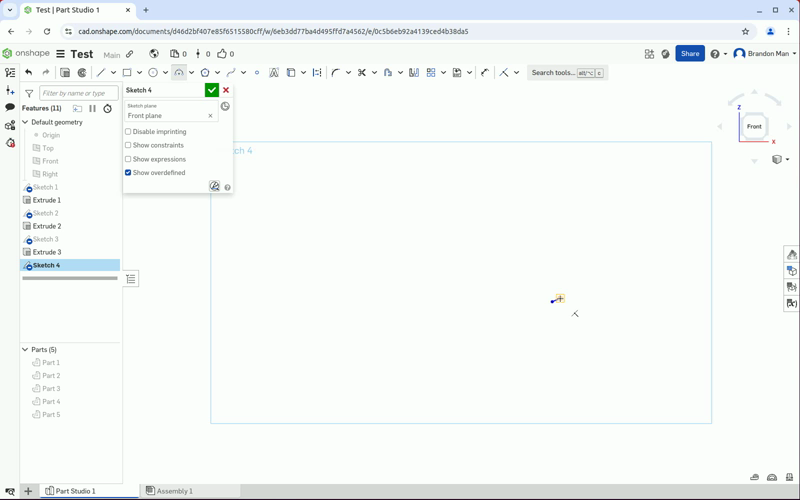
click(560, 298)
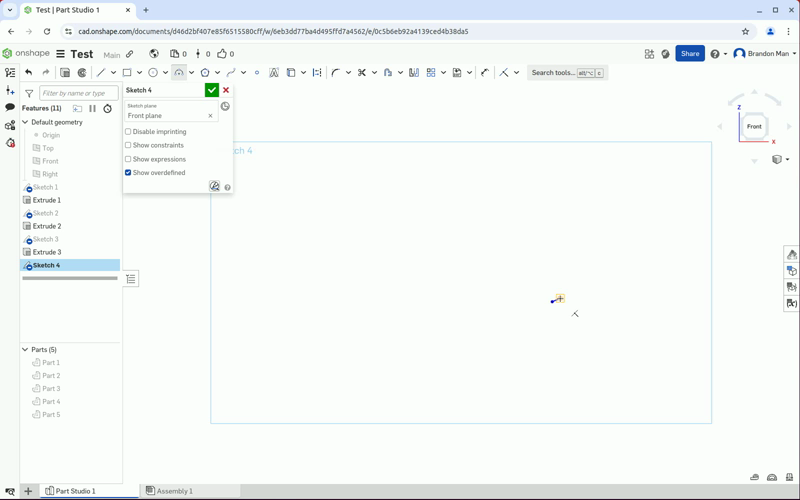
key_down(shift)
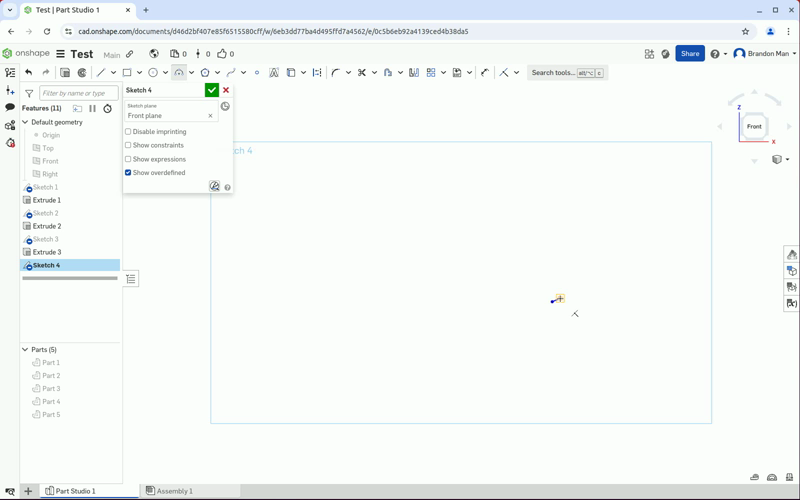
mouse_move(560, 265)
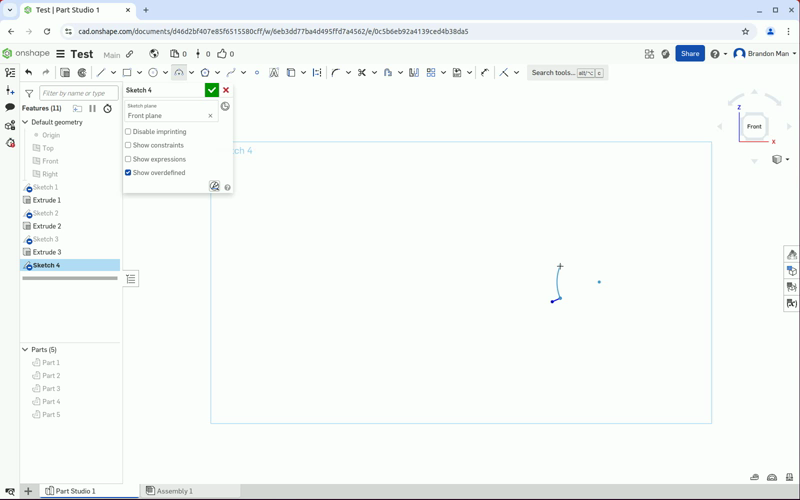
click(560, 265)
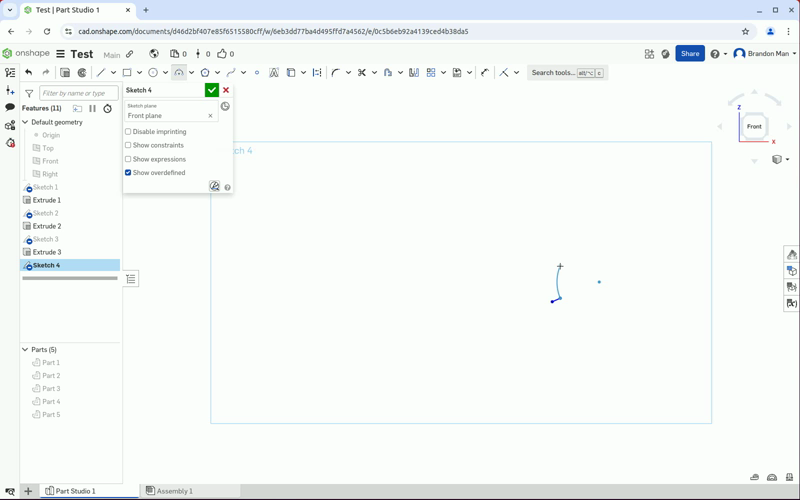
mouse_move(571, 282)
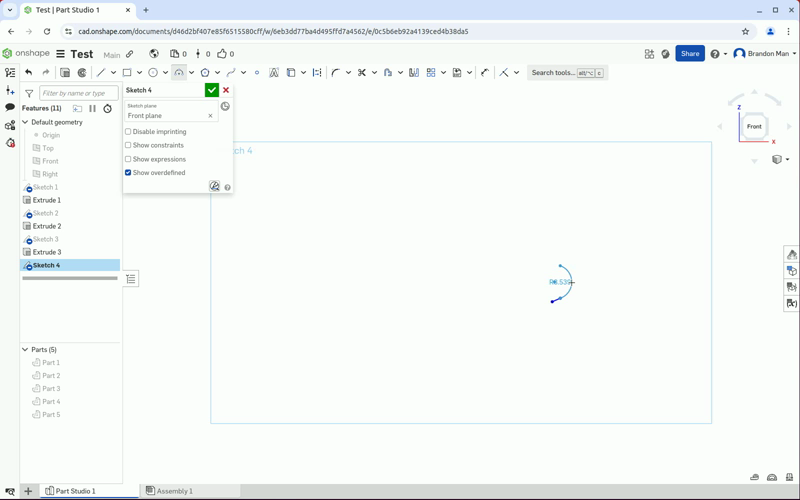
click(571, 282)
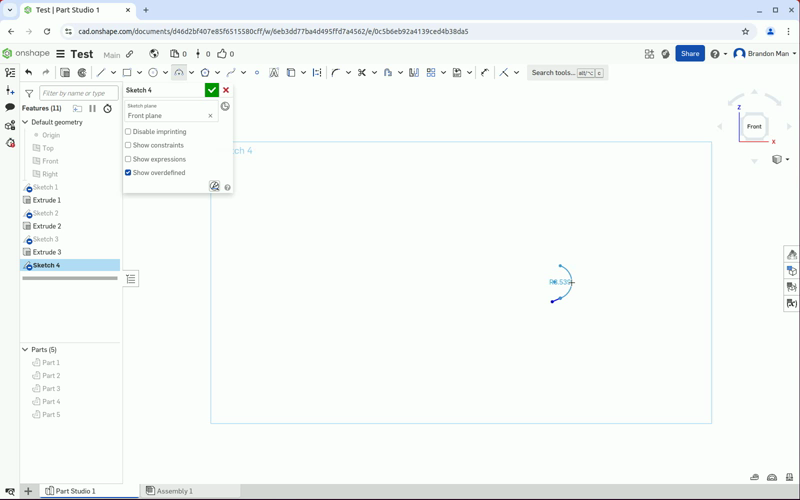
key_up(shift)
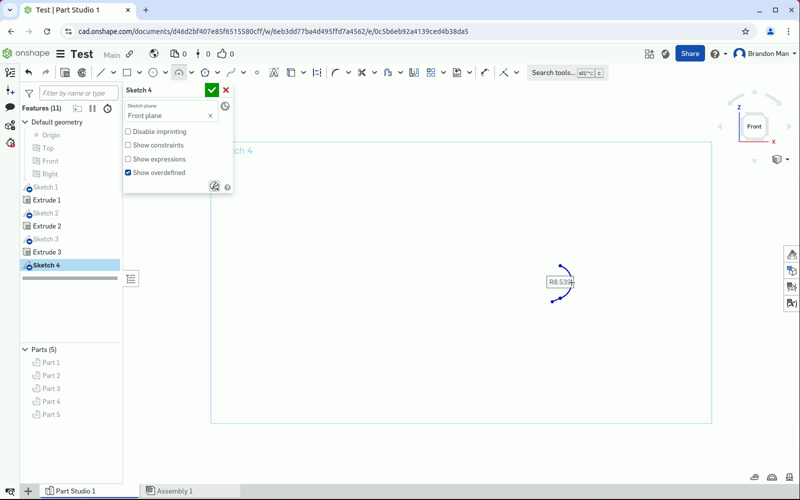
key(esc)
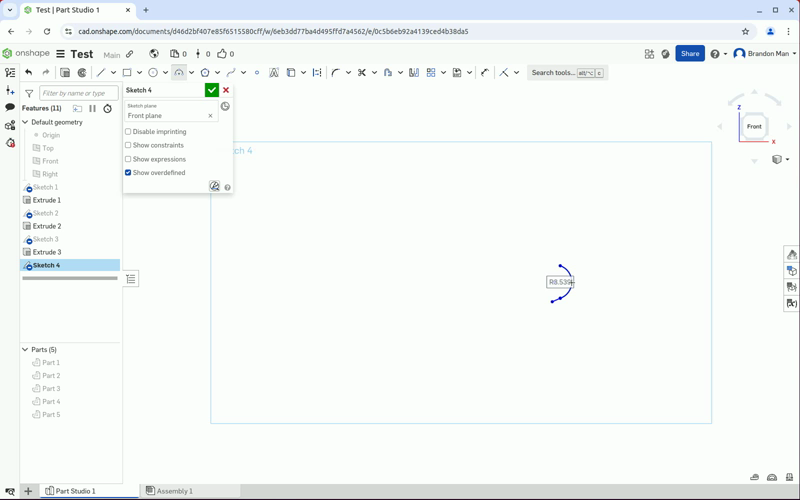
key(l)
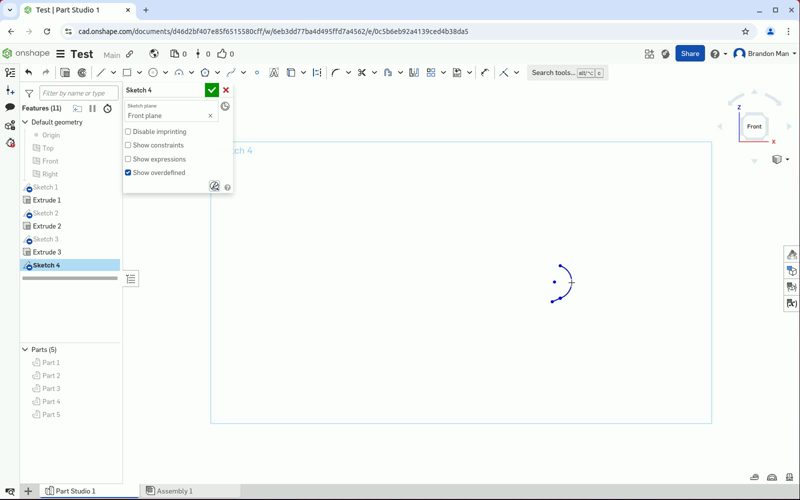
mouse_move(560, 265)
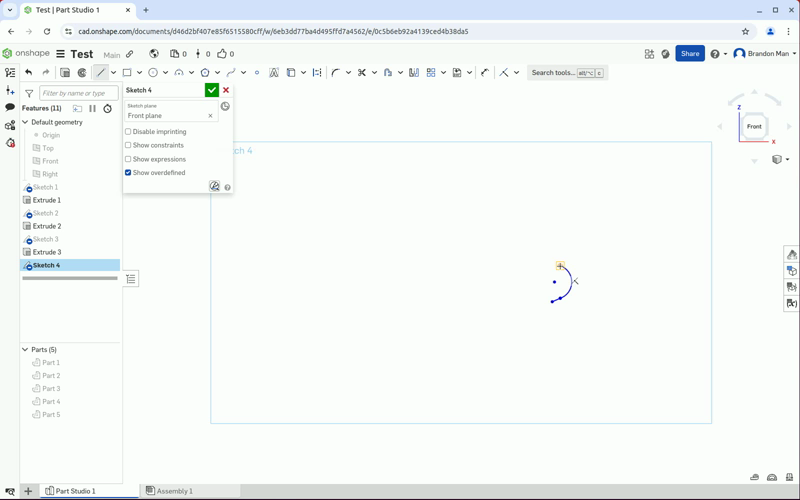
click(560, 265)
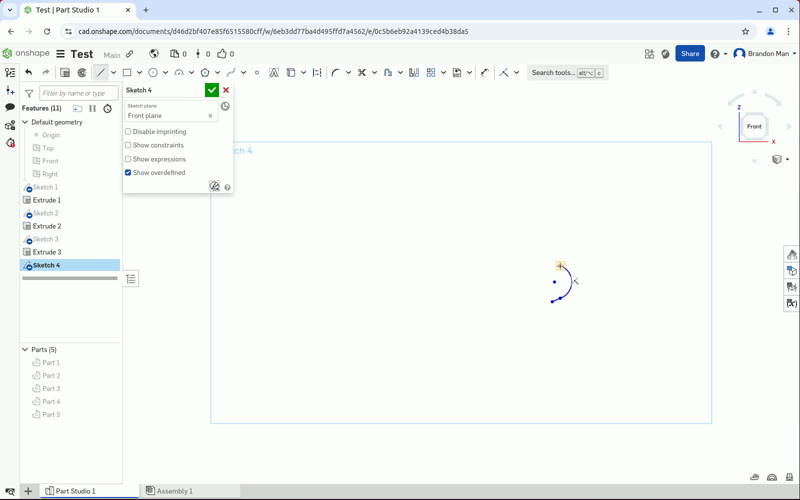
key_down(shift)
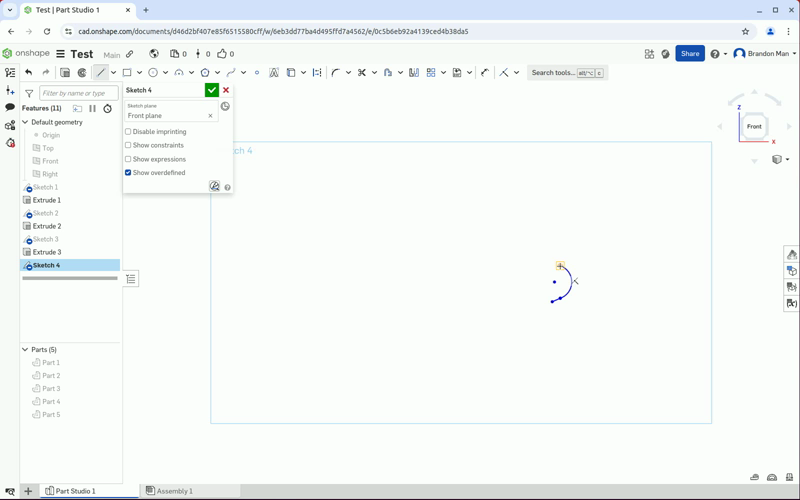
mouse_move(589, 265)
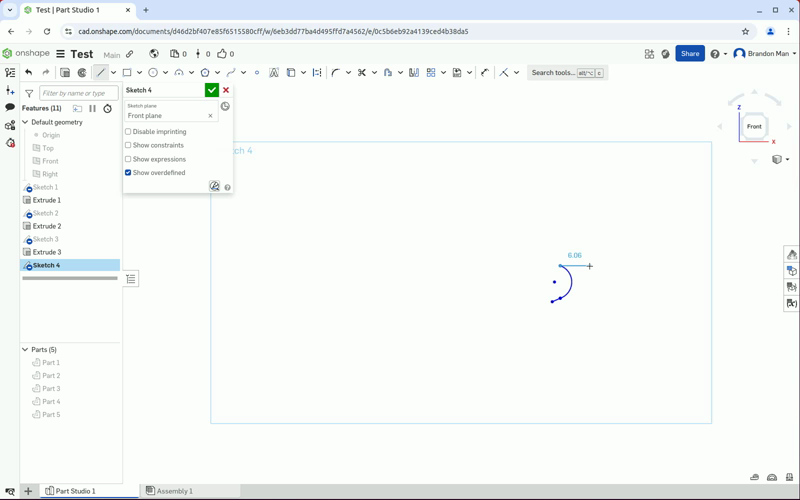
mouse_move(552, 262)
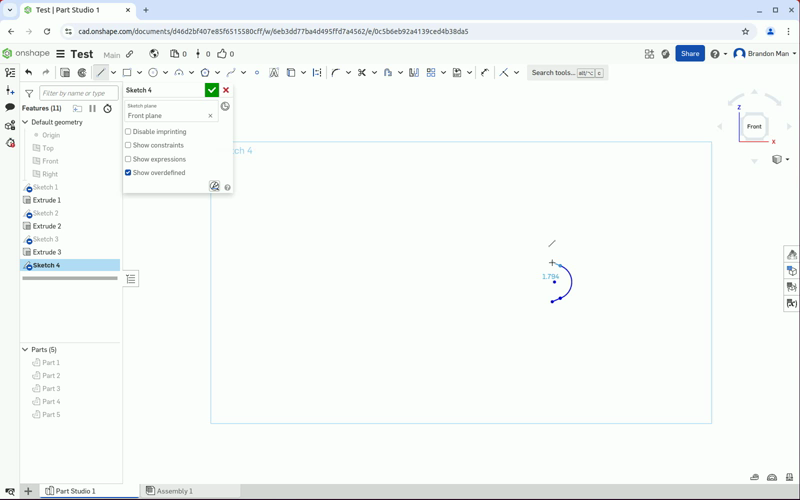
click(552, 262)
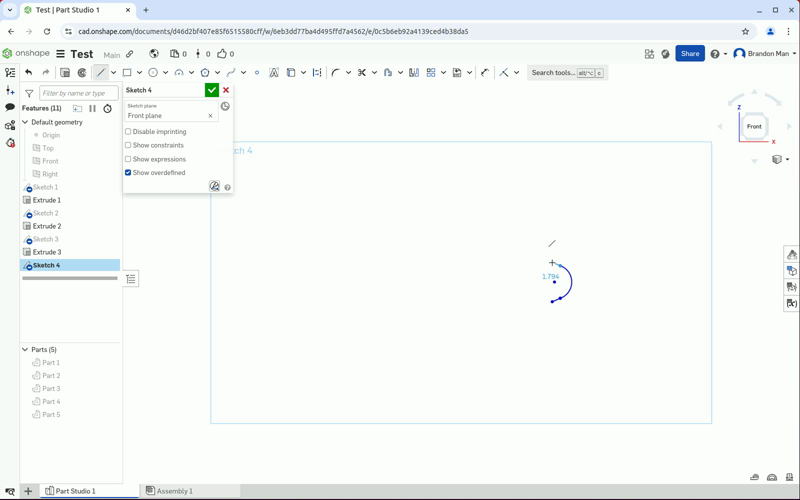
key_up(shift)
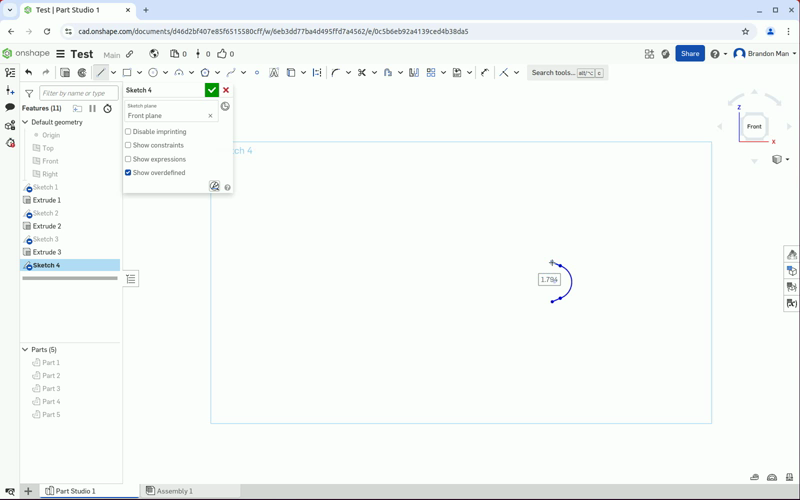
key(esc)
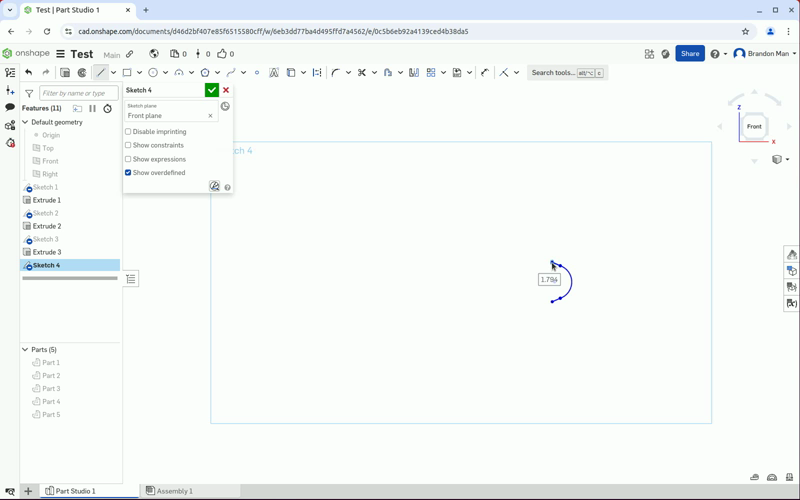
key(a)
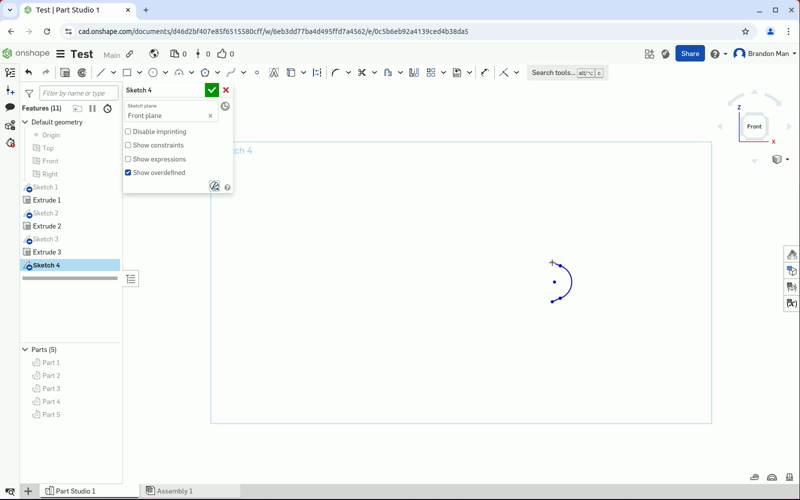
mouse_move(552, 262)
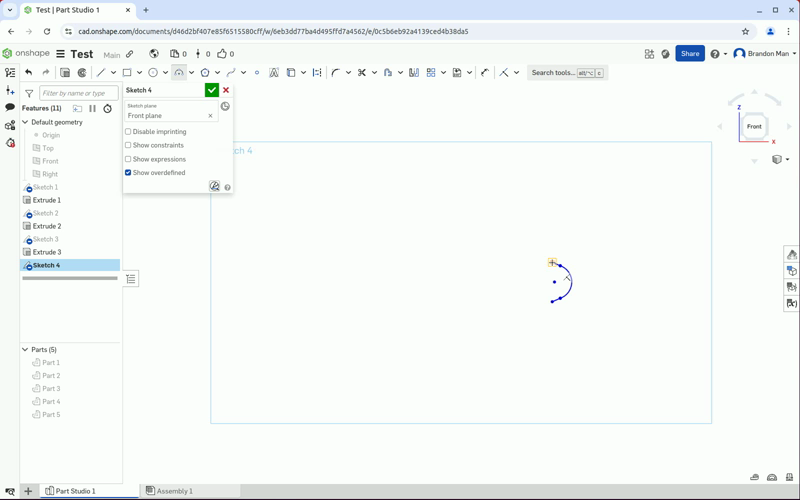
click(552, 262)
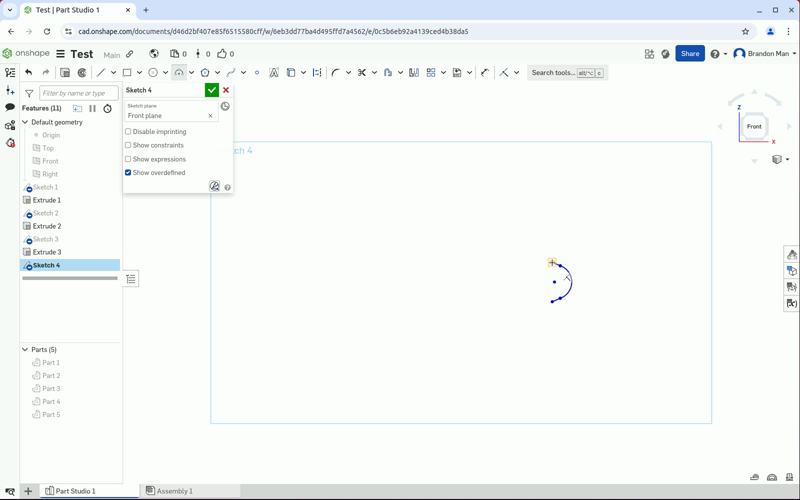
mouse_move(552, 301)
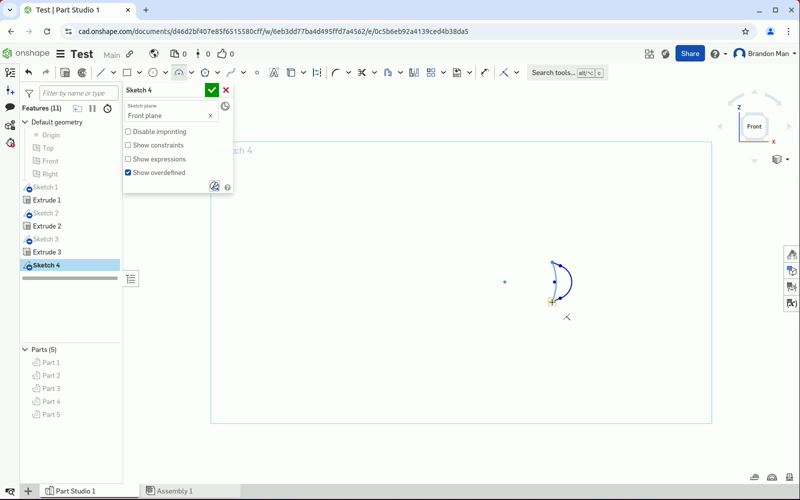
click(552, 301)
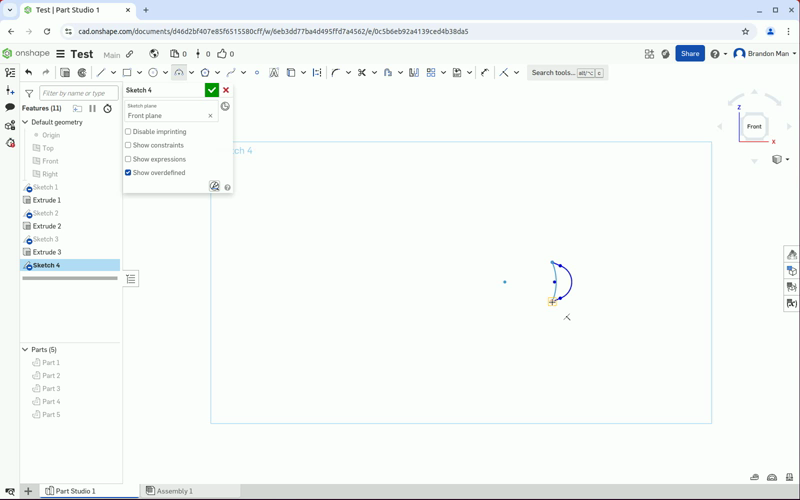
key_down(shift)
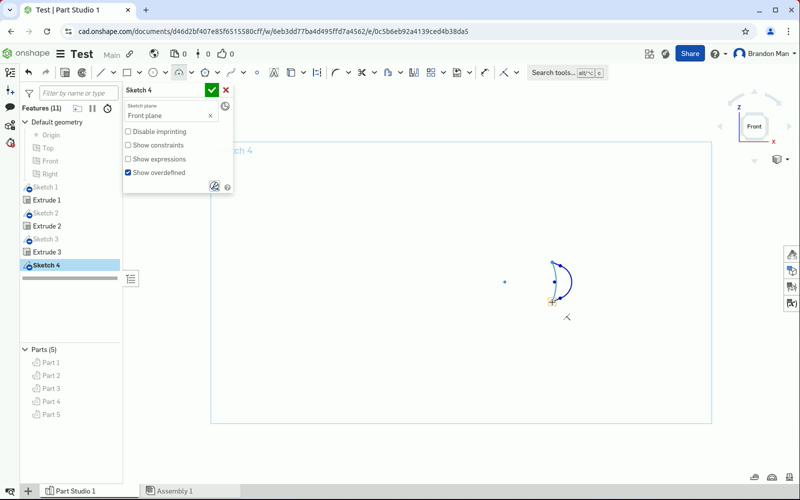
mouse_move(573, 282)
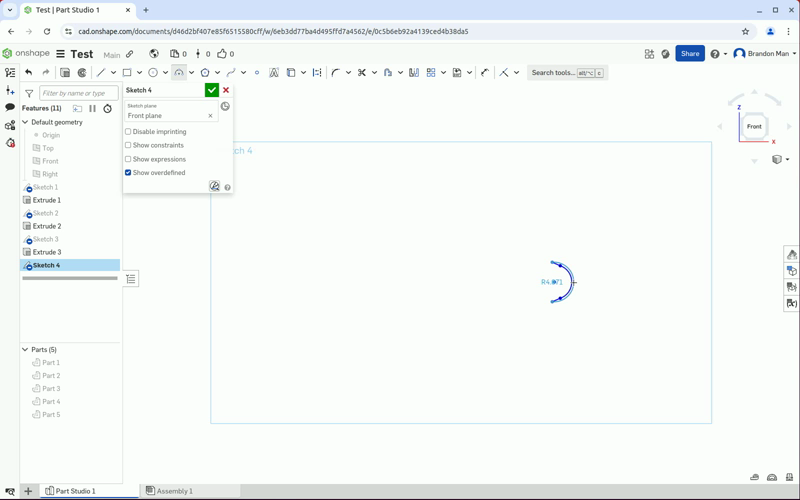
scroll(6)
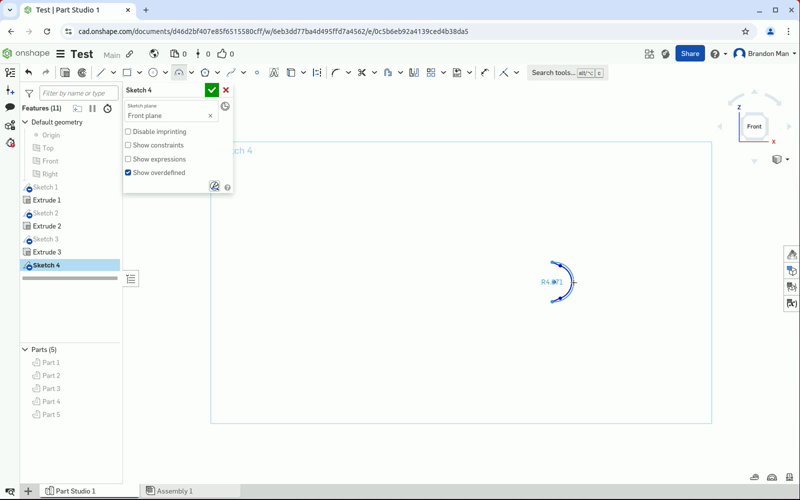
scroll(6)
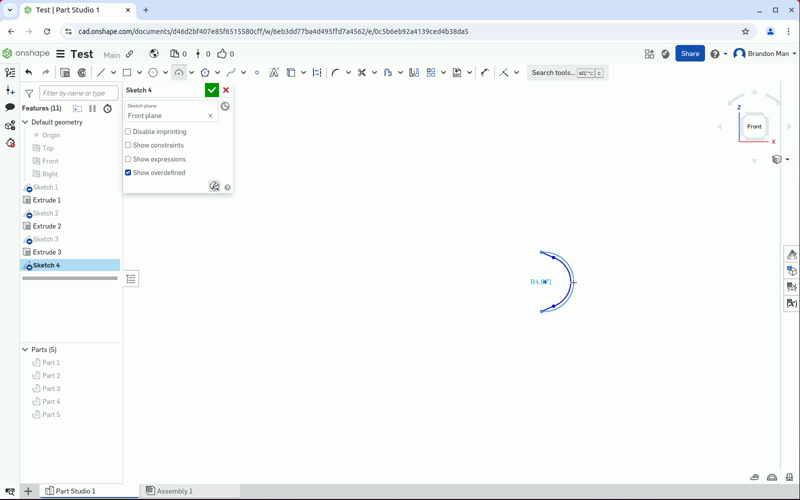
scroll(6)
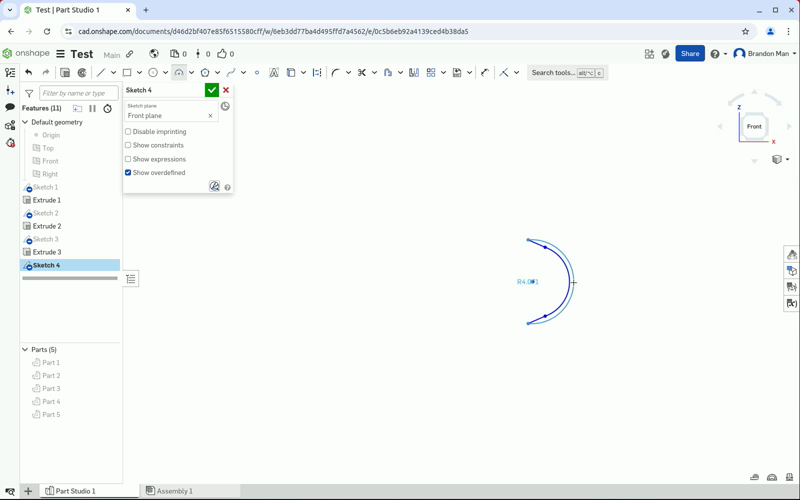
scroll(6)
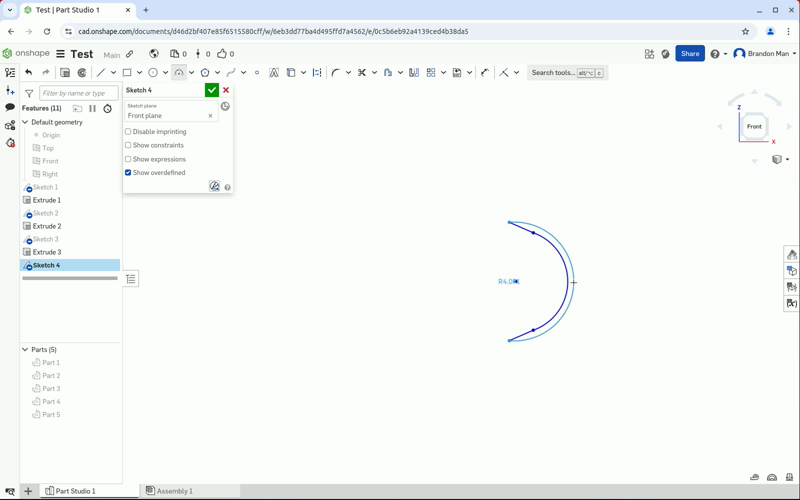
scroll(6)
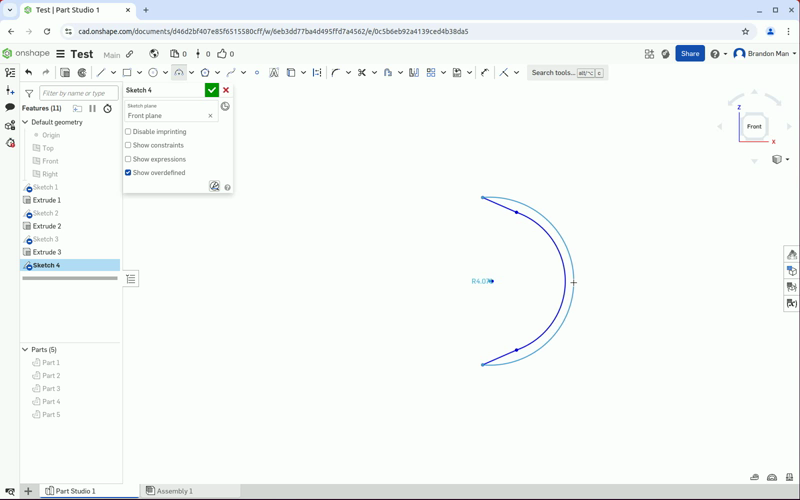
scroll(6)
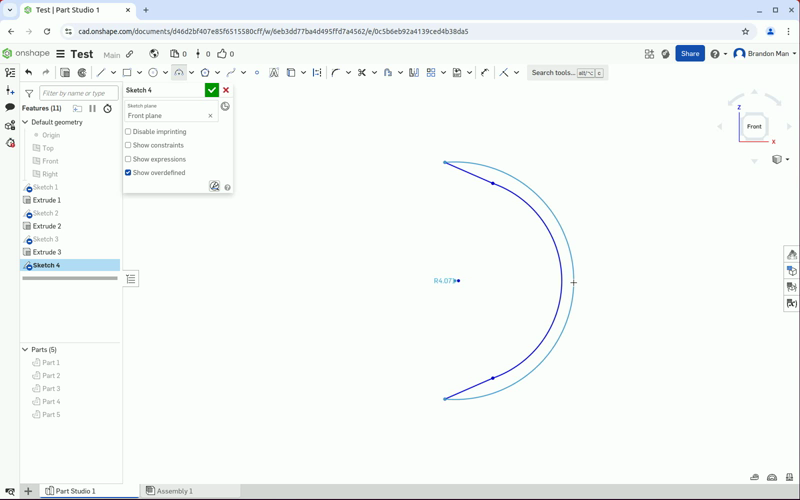
scroll(6)
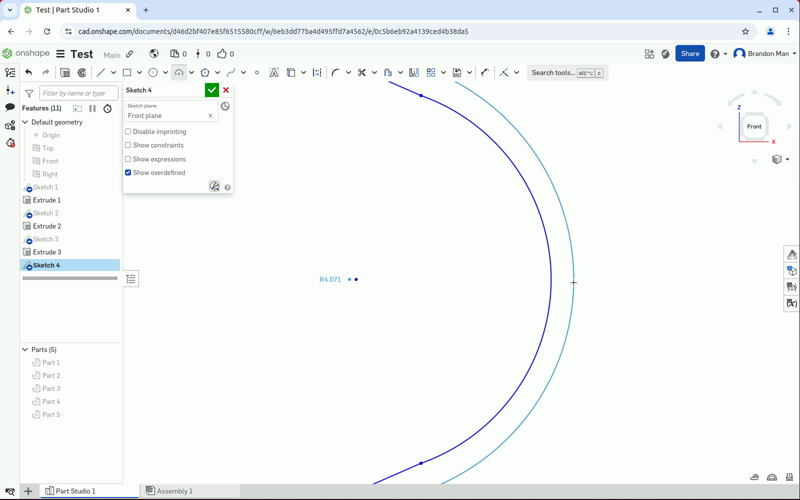
click(573, 282)
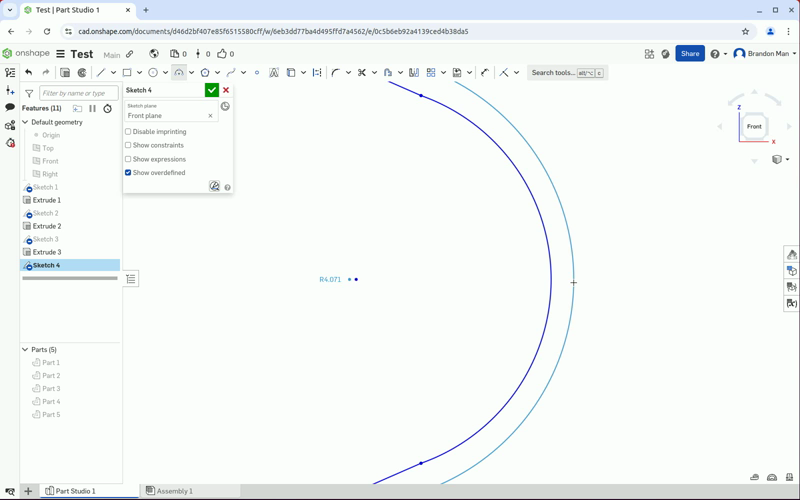
scroll(-6)
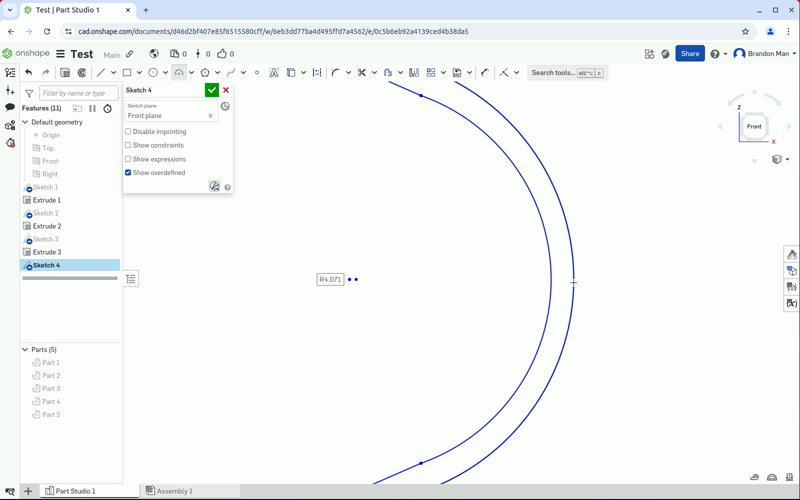
scroll(-6)
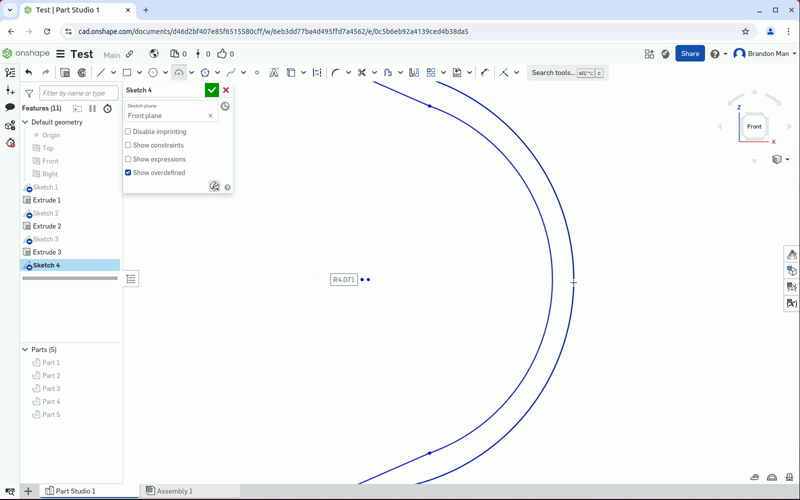
scroll(-6)
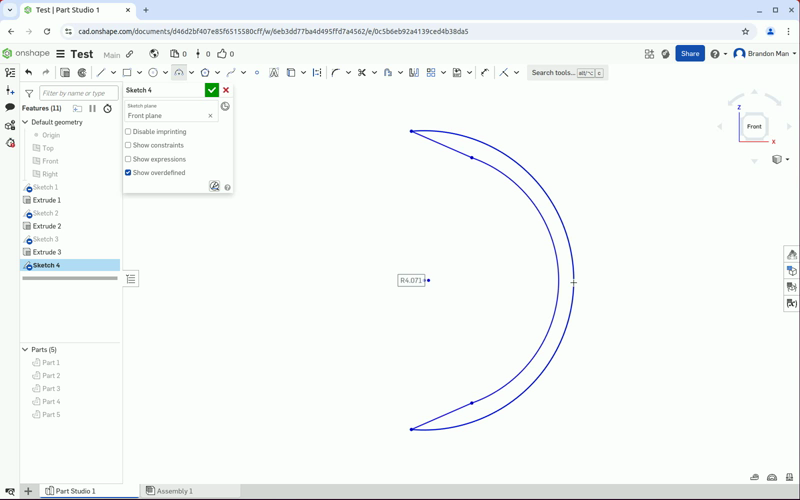
scroll(-6)
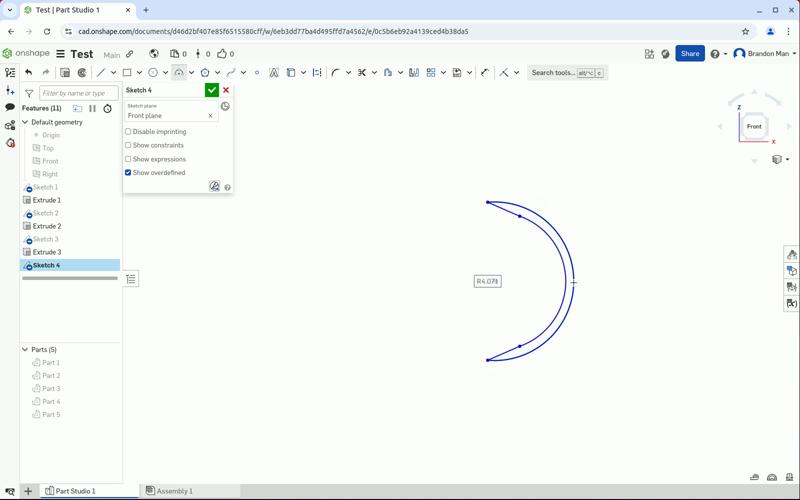
scroll(-6)
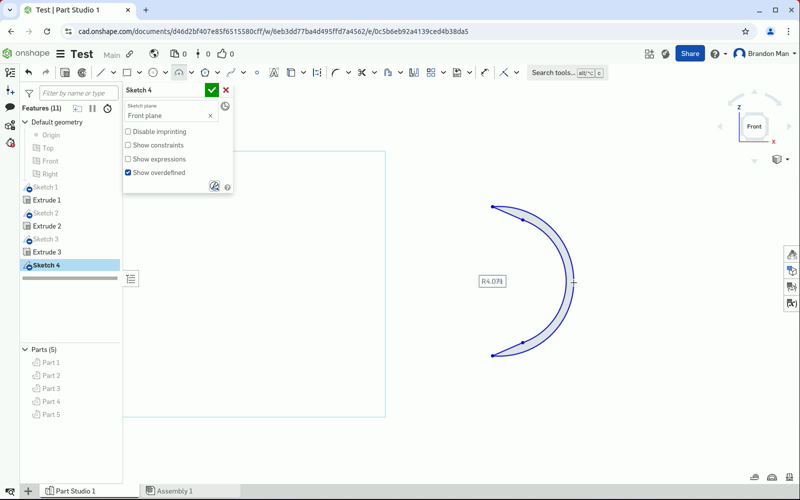
scroll(-6)
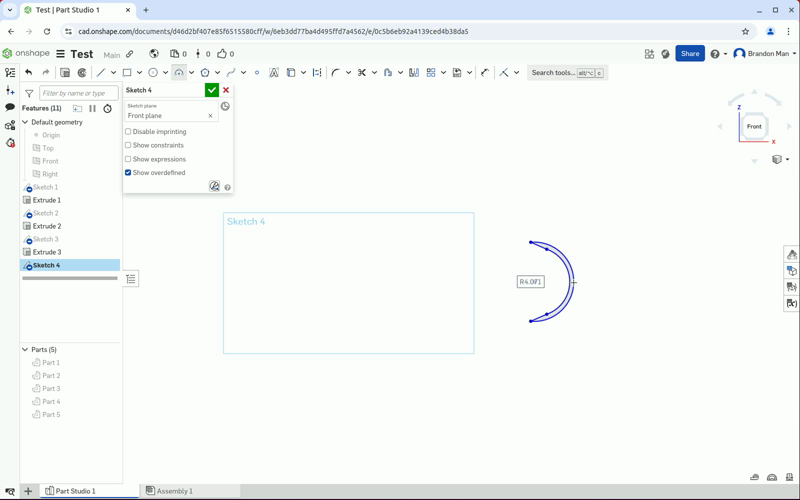
scroll(-6)
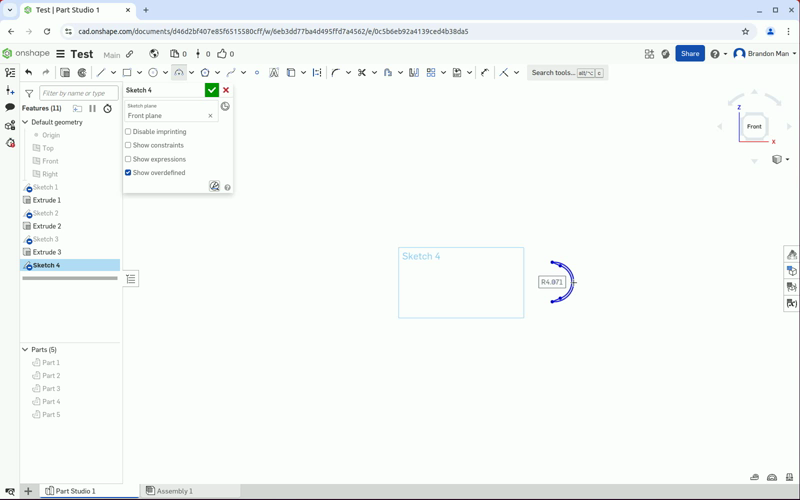
key_up(shift)
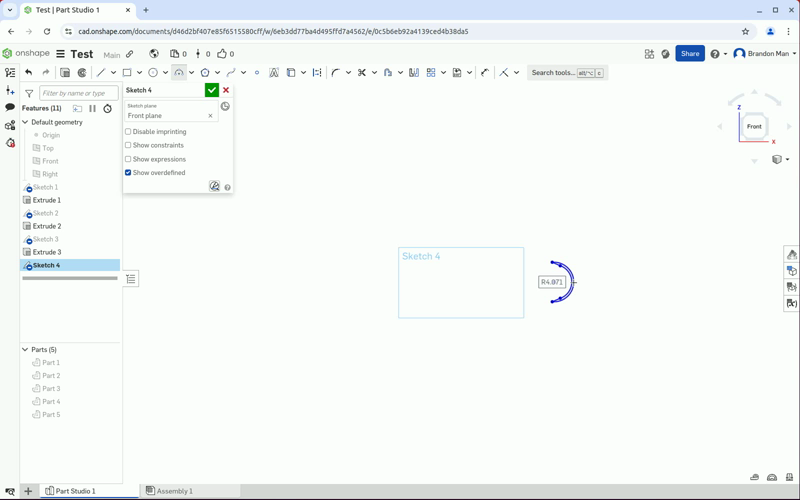
key(esc)
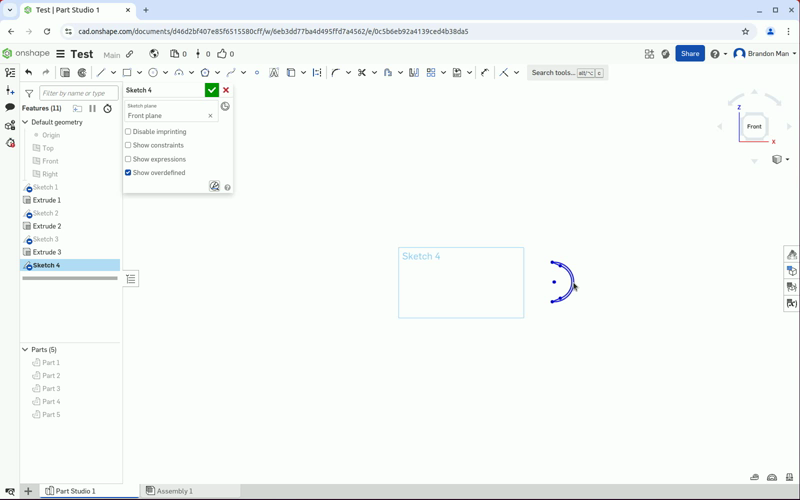
mouse_move(572, 275)
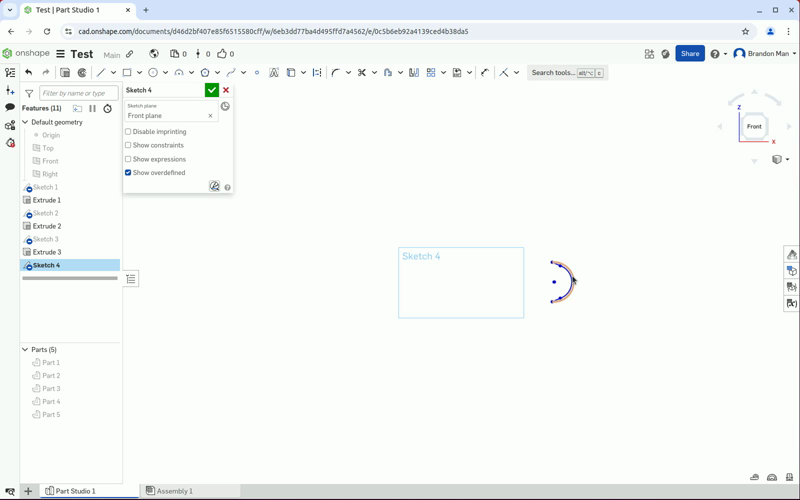
scroll(6)
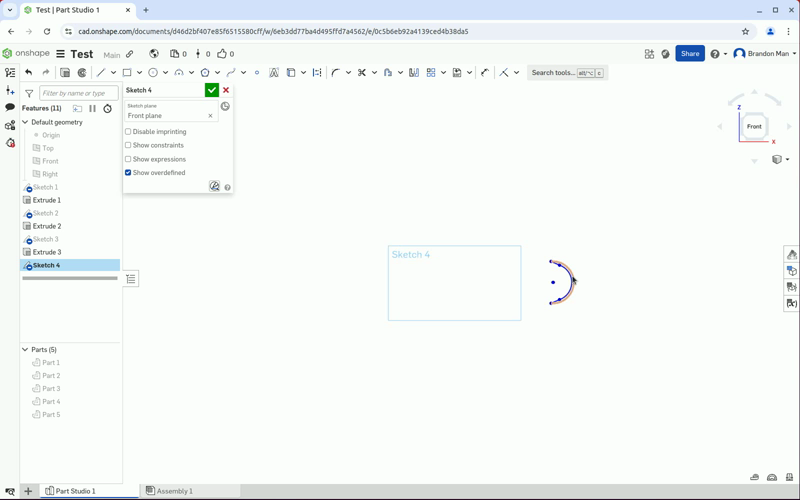
scroll(6)
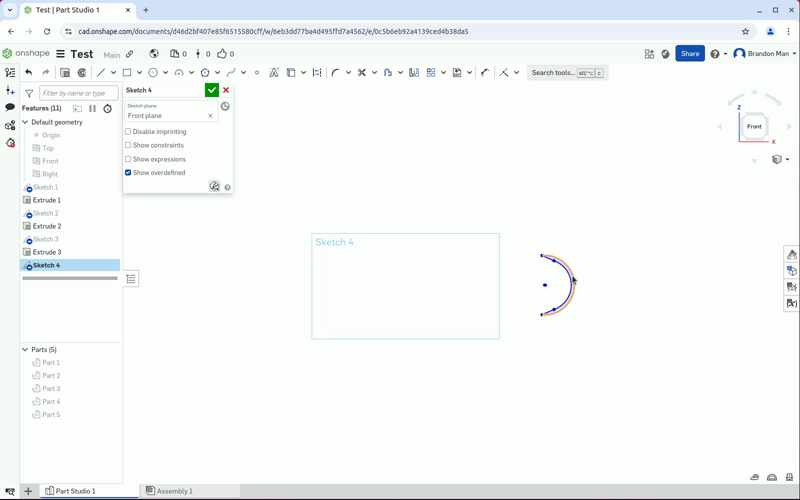
scroll(6)
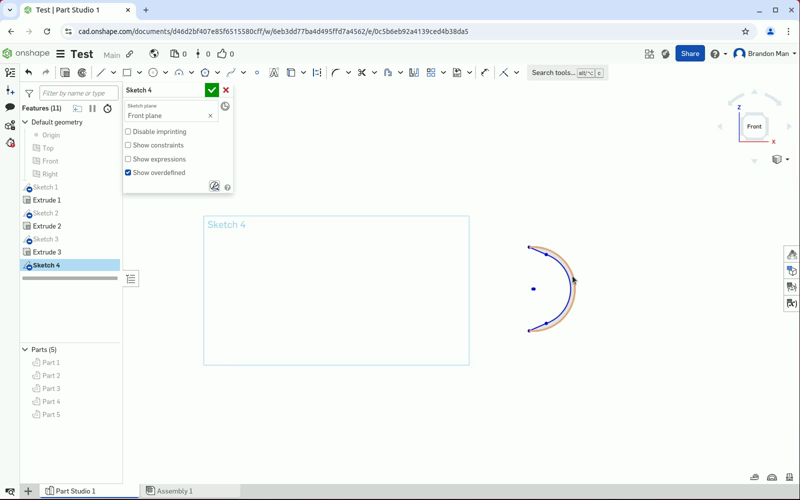
scroll(6)
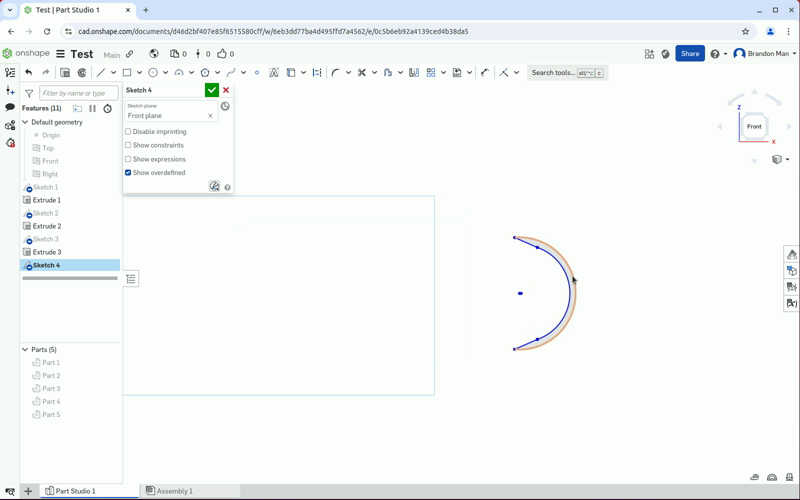
scroll(6)
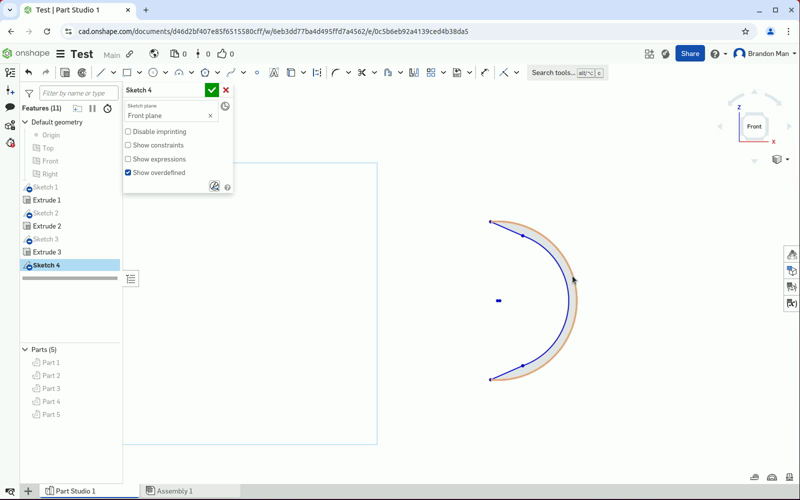
scroll(6)
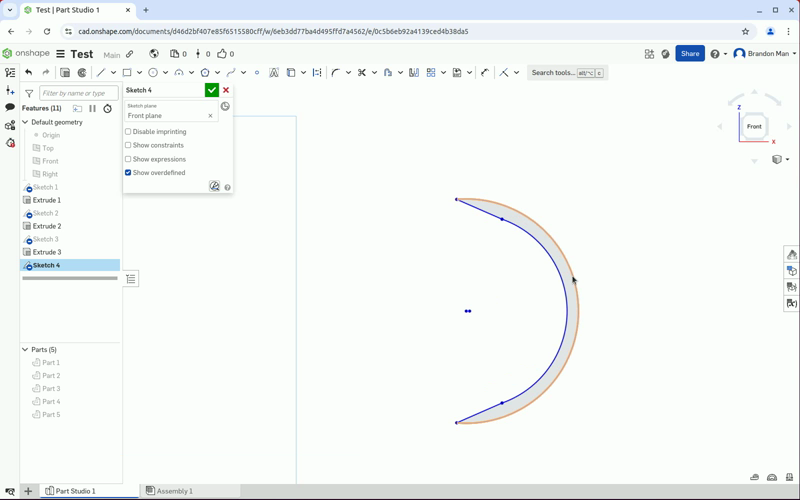
scroll(6)
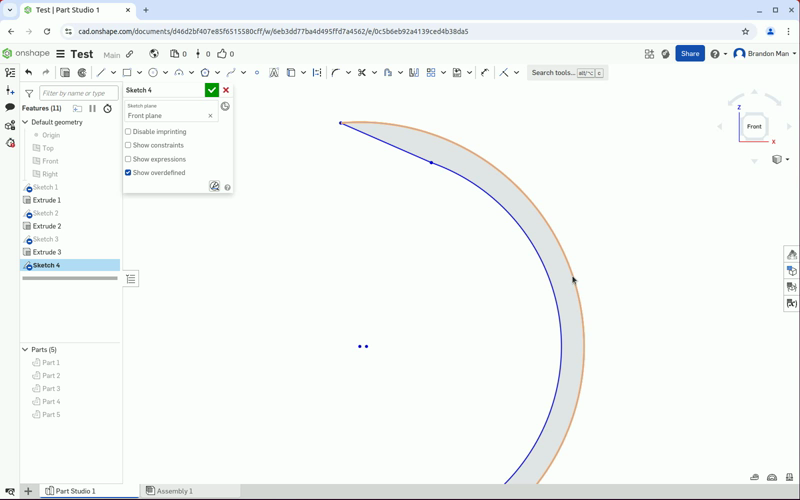
click(572, 275)
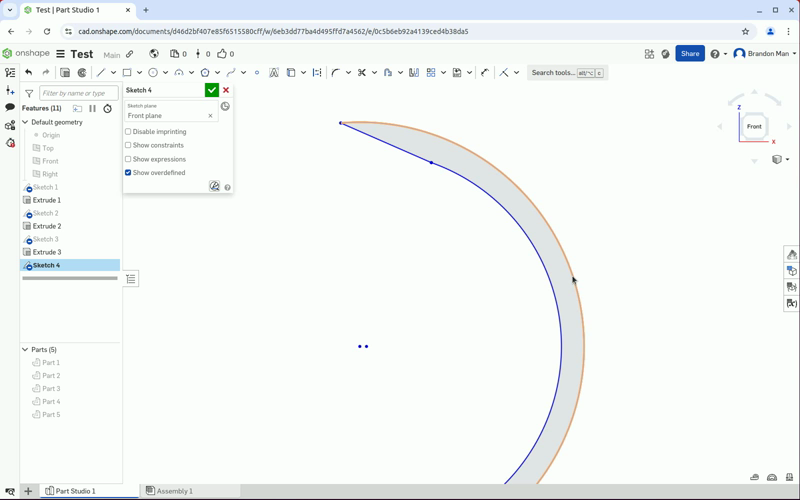
scroll(-6)
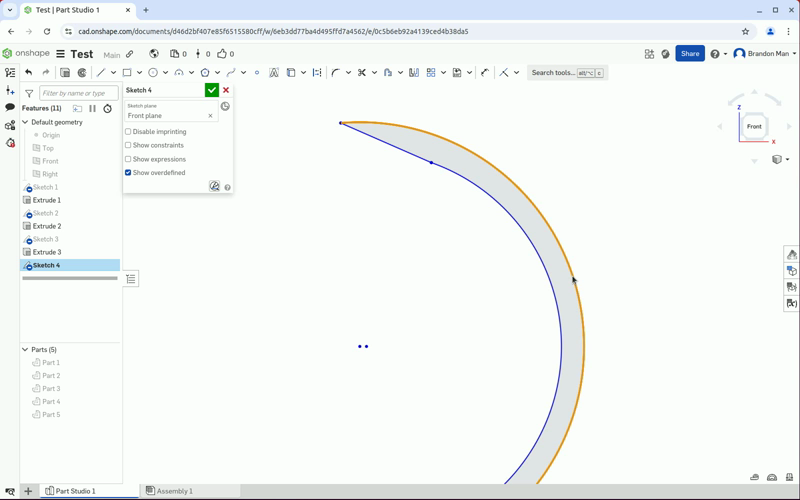
scroll(-6)
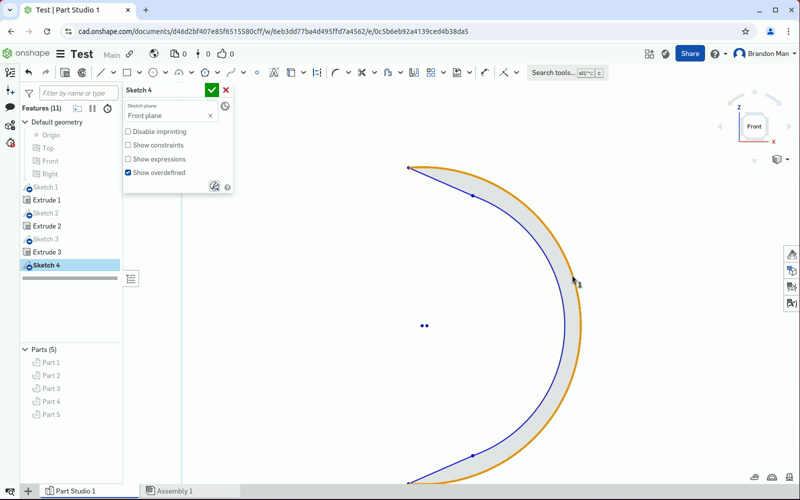
scroll(-6)
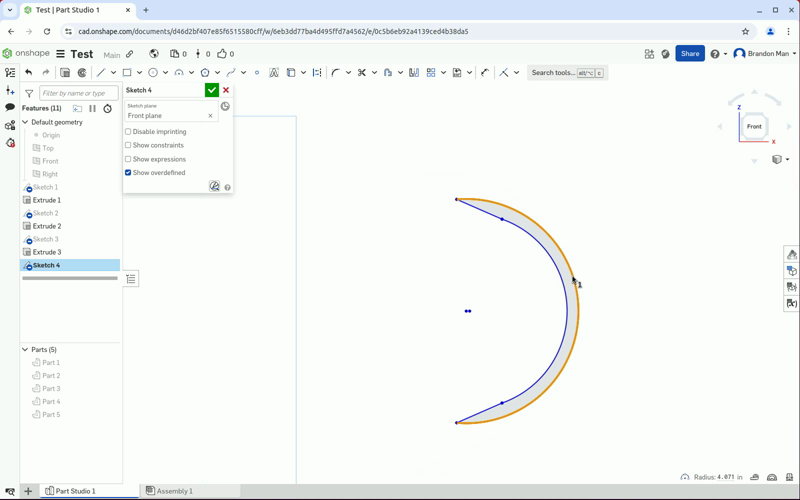
scroll(-6)
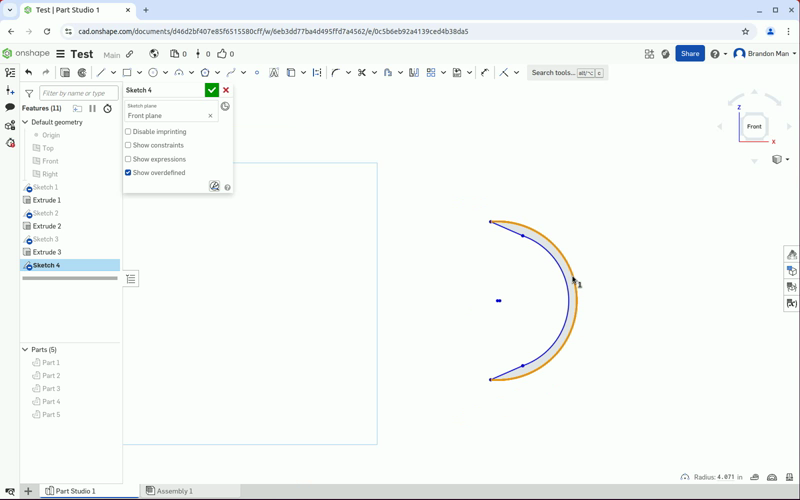
scroll(-6)
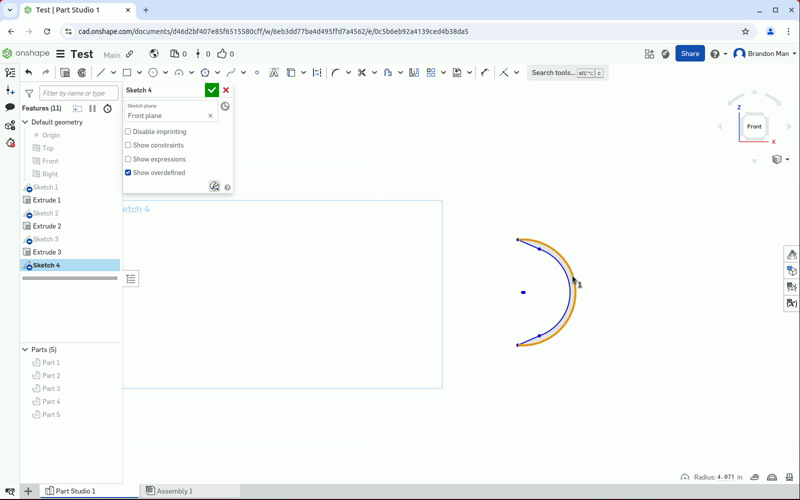
scroll(-6)
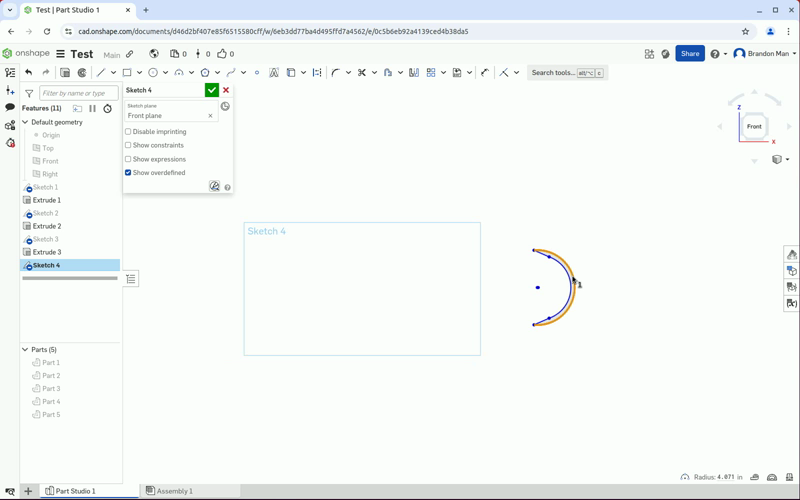
scroll(-6)
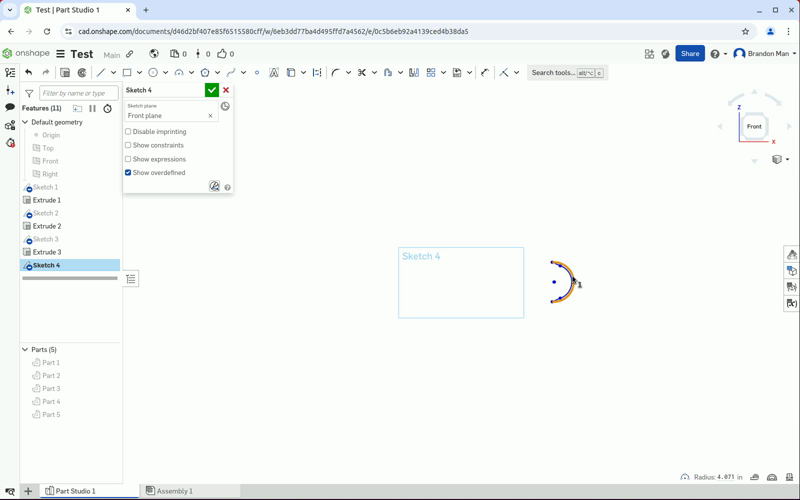
mouse_move(73, 352)
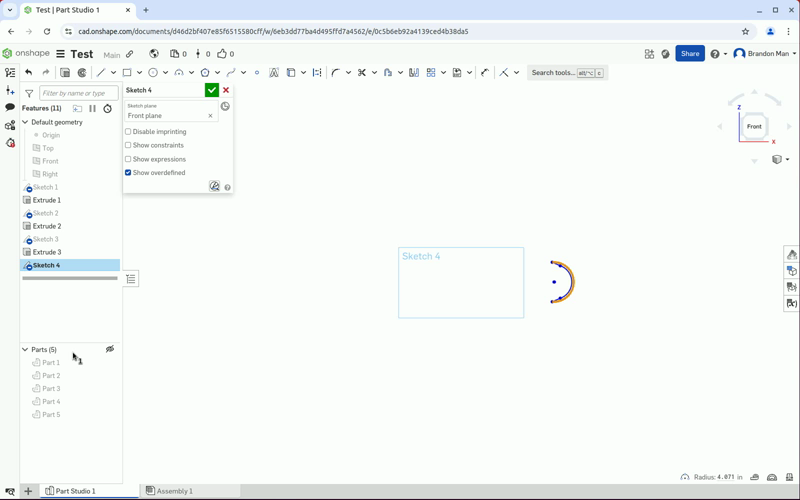
key(shift+y)
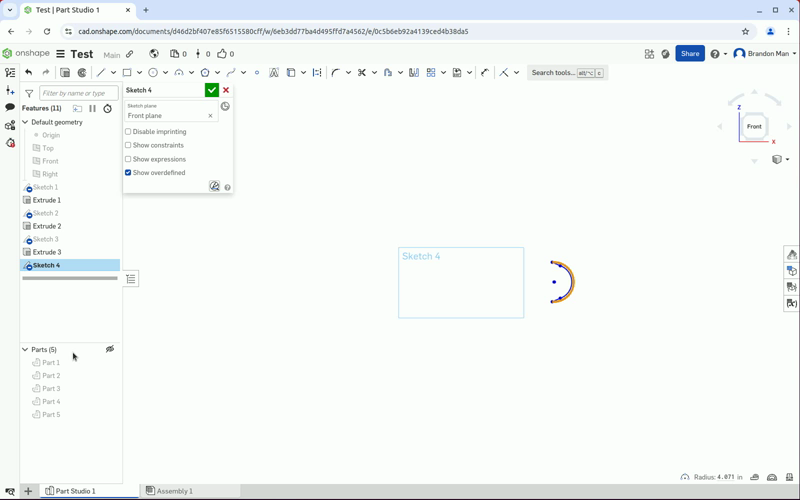
key(shift+e)
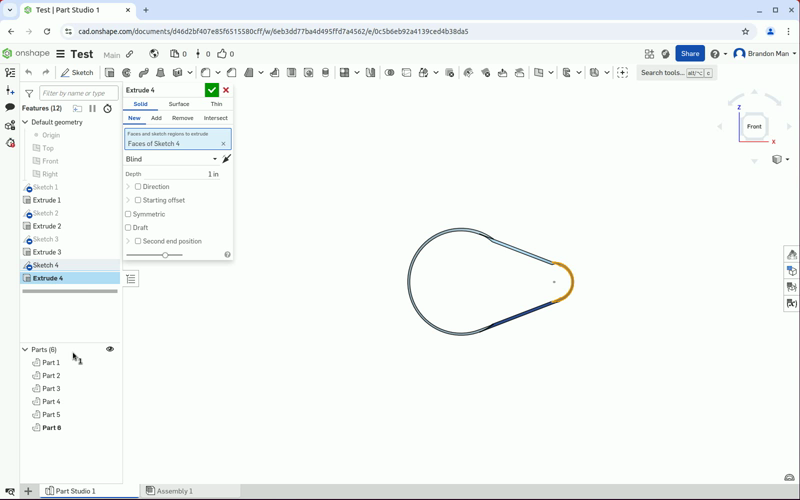
mouse_move(143, 106)
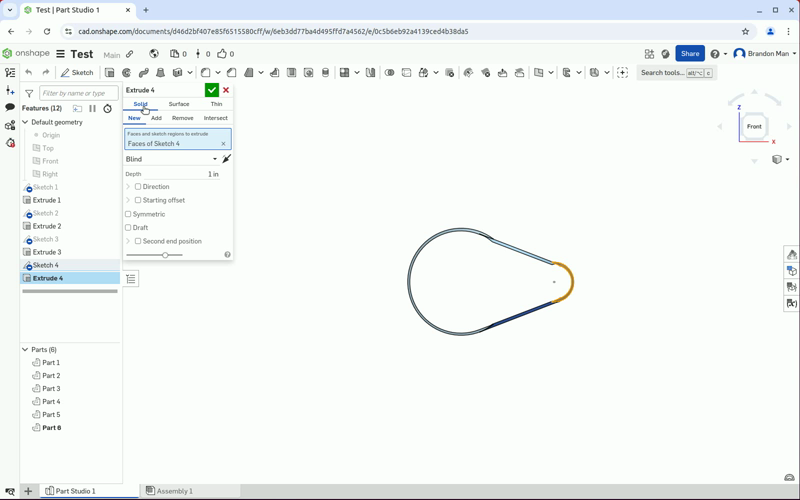
click(143, 106)
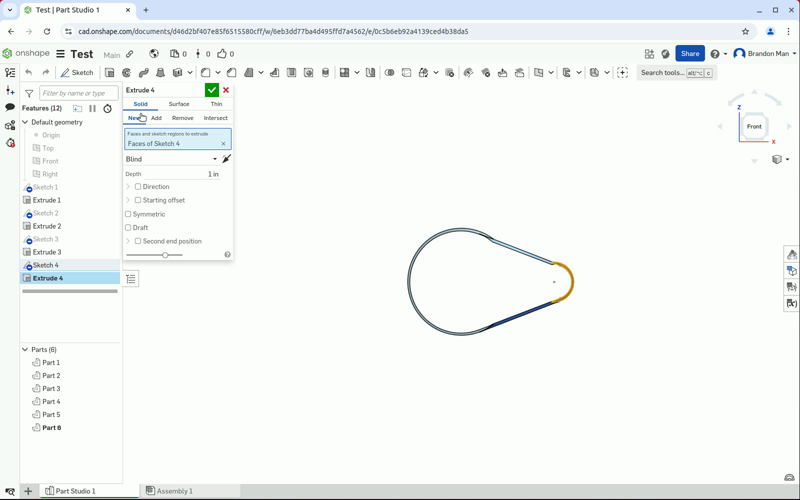
mouse_move(137, 120)
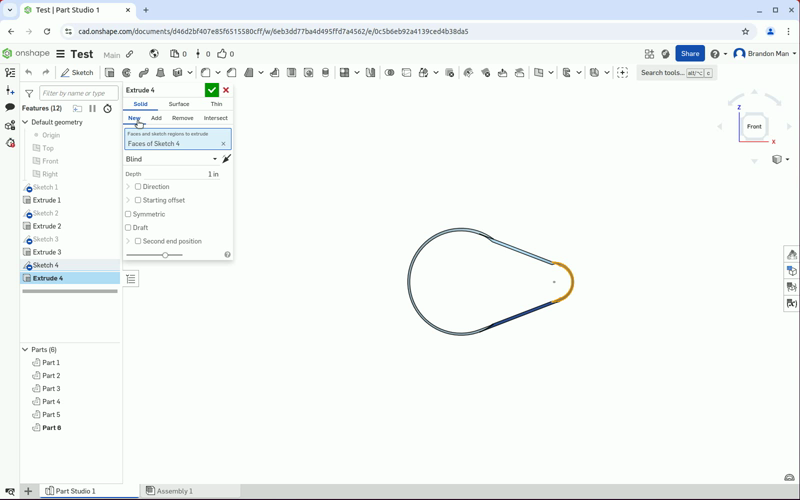
click(137, 120)
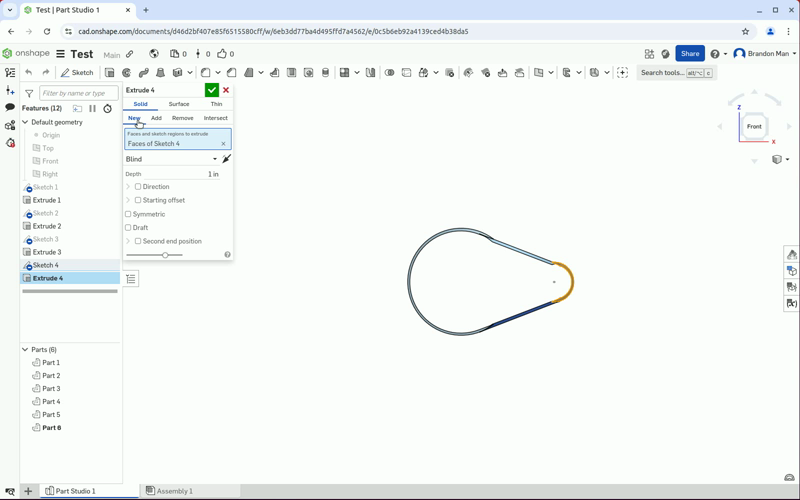
key(tab, 4)
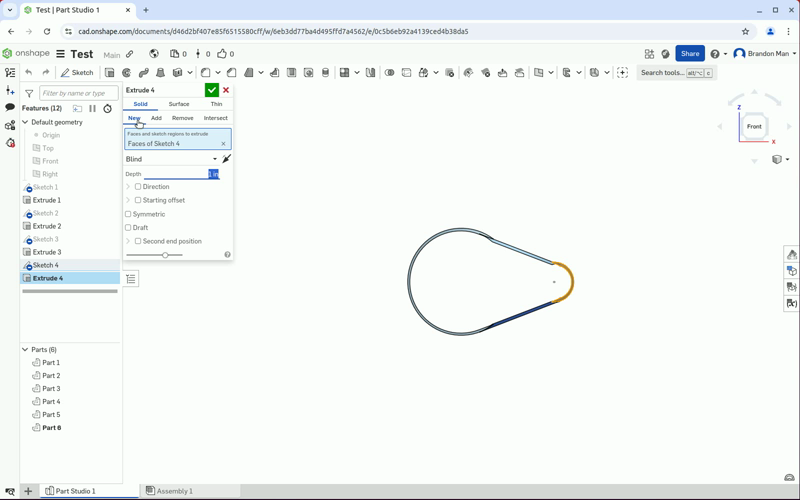
text(1.685)
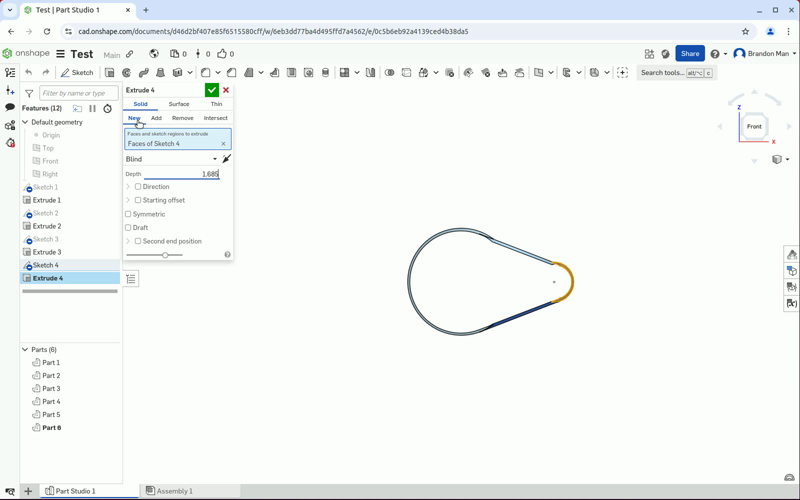
key(enter)
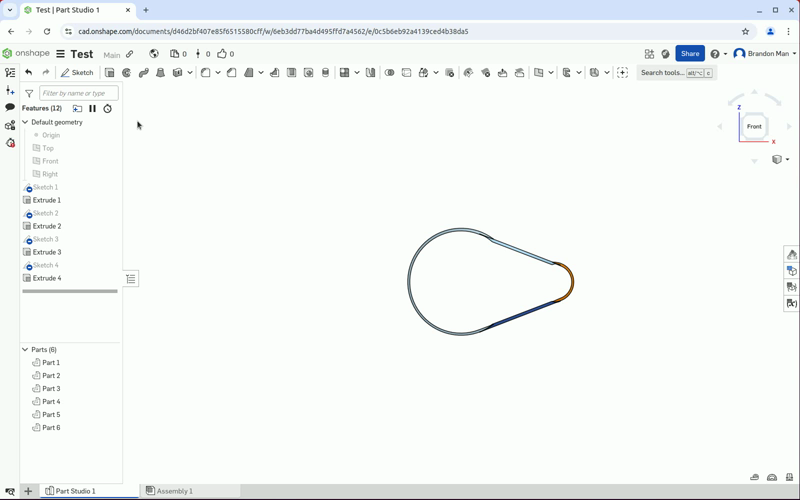
key(shift+h)
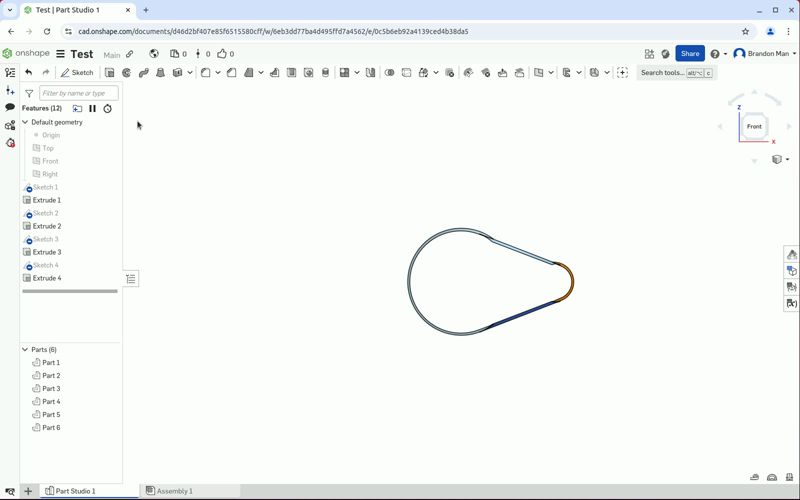
key(shift+h)
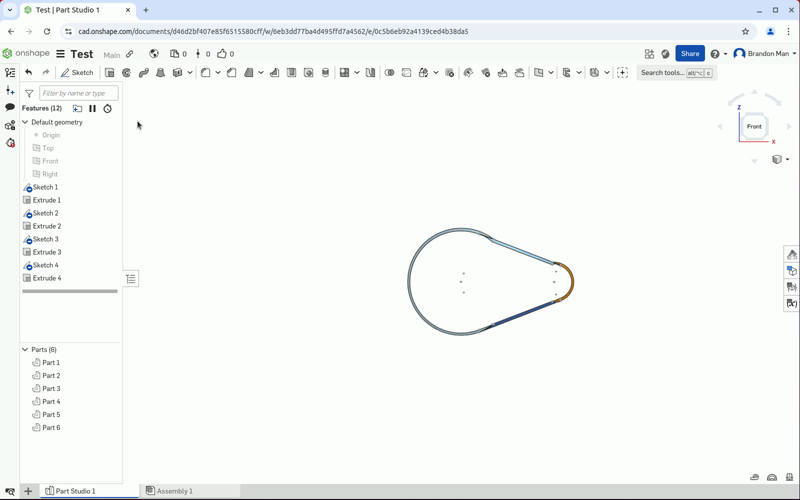
key(shift+7)
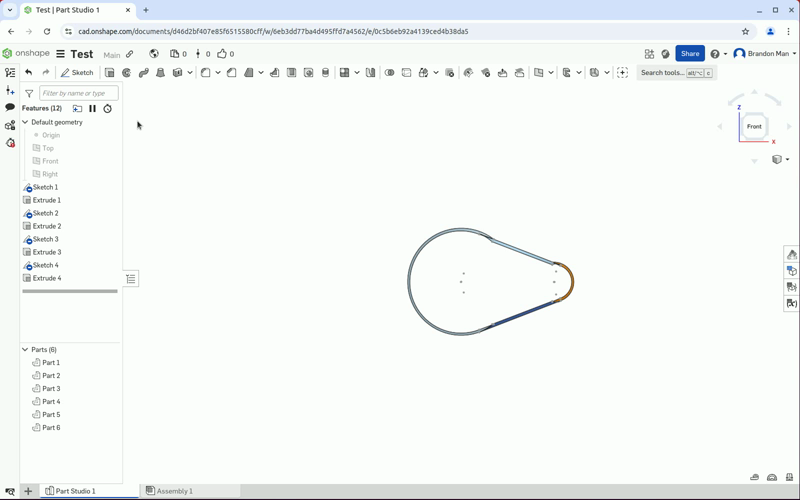
key(left, 2)
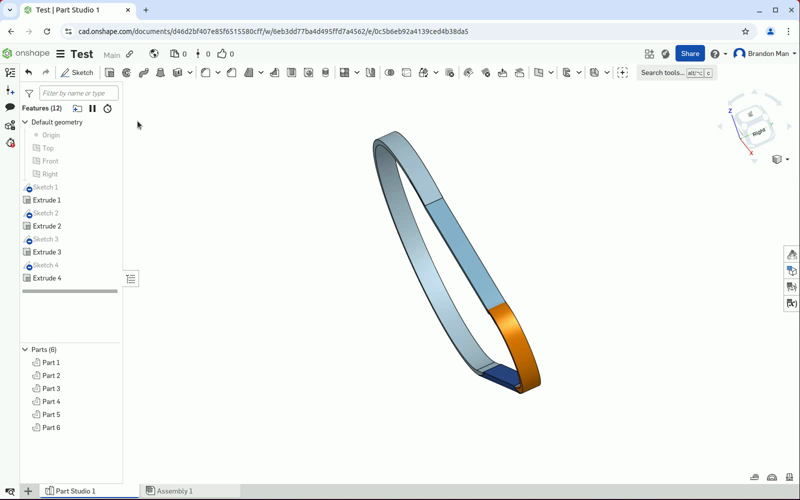
key(down, 2)
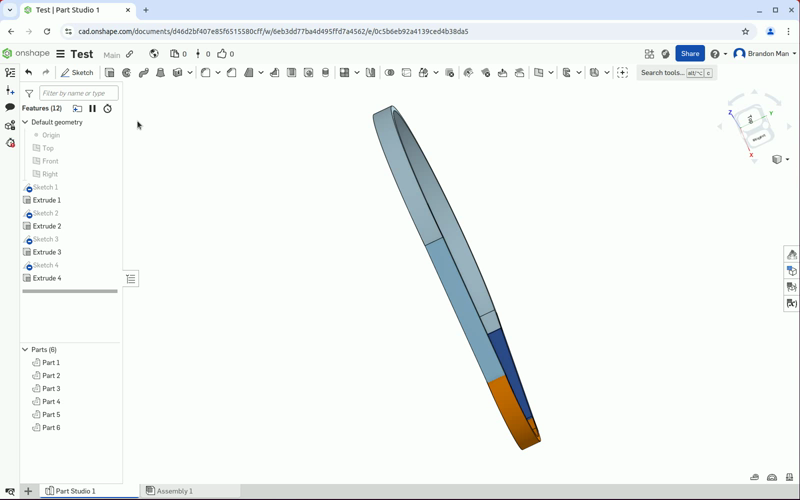
key(up, 2)
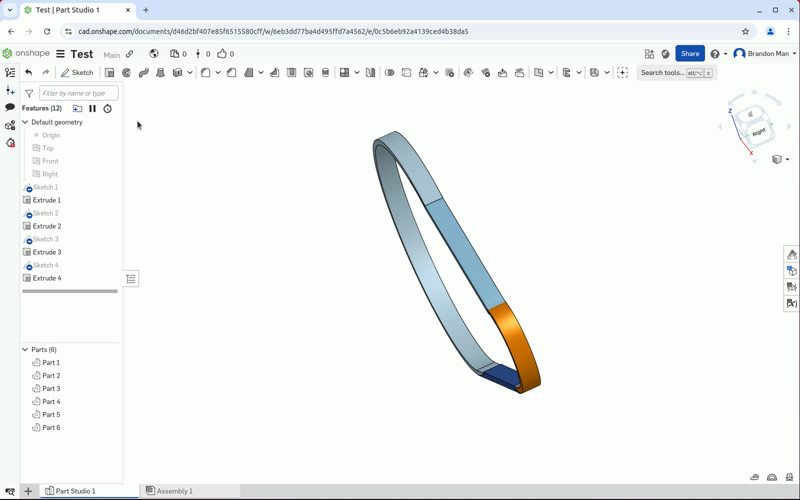
key(right, 2)
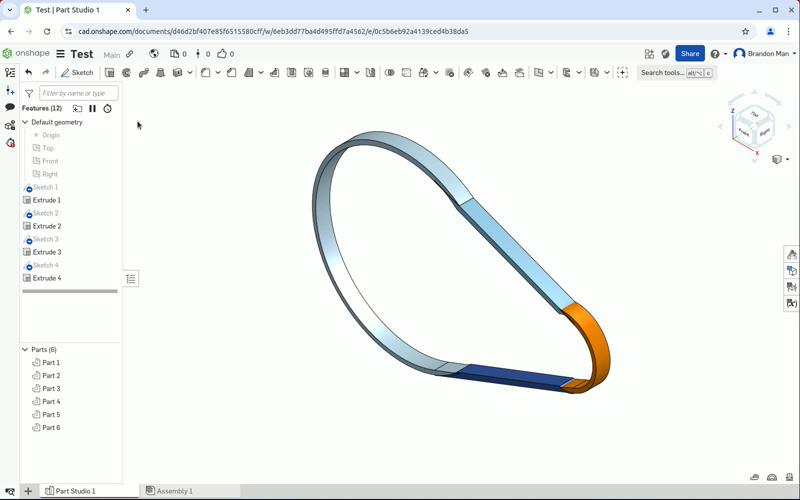
mouse_move(73, 189)
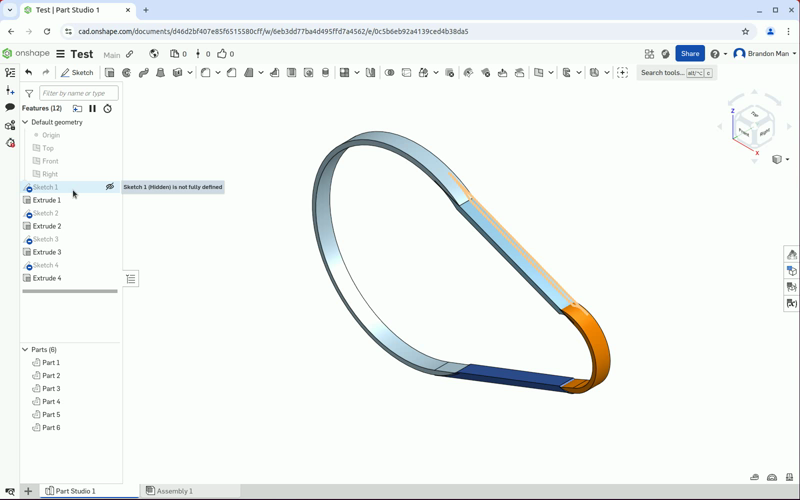
click(73, 189)